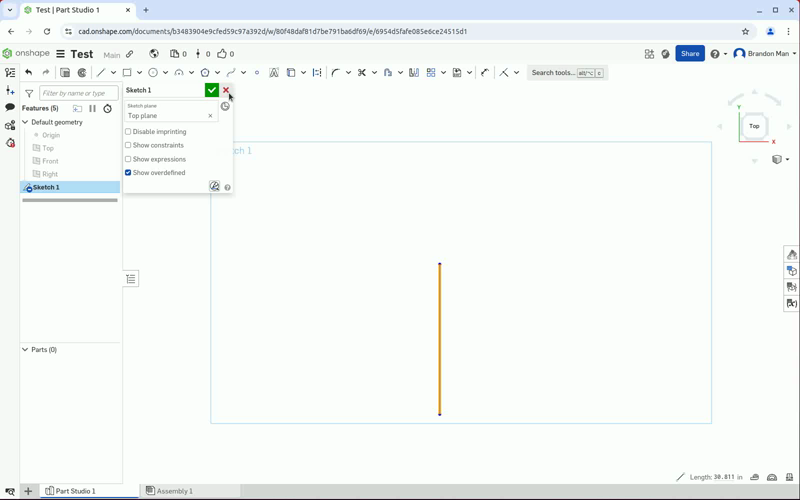
key(shift+h)
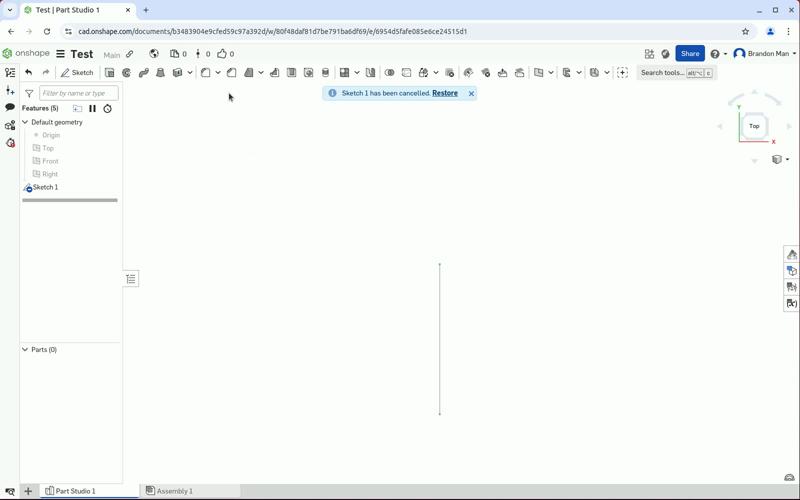
key(shift+s)
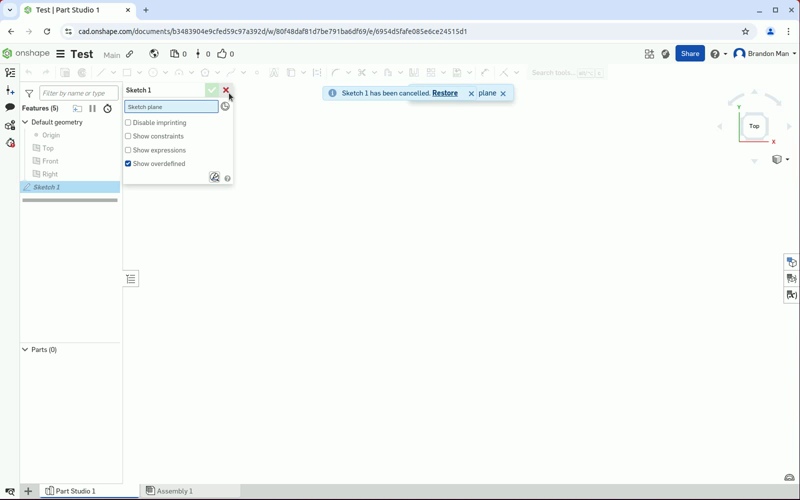
mouse_move(73, 150)
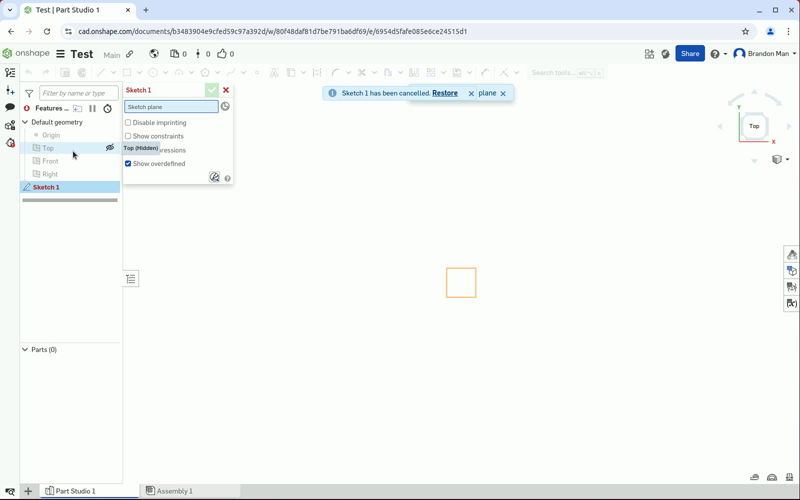
click(73, 150)
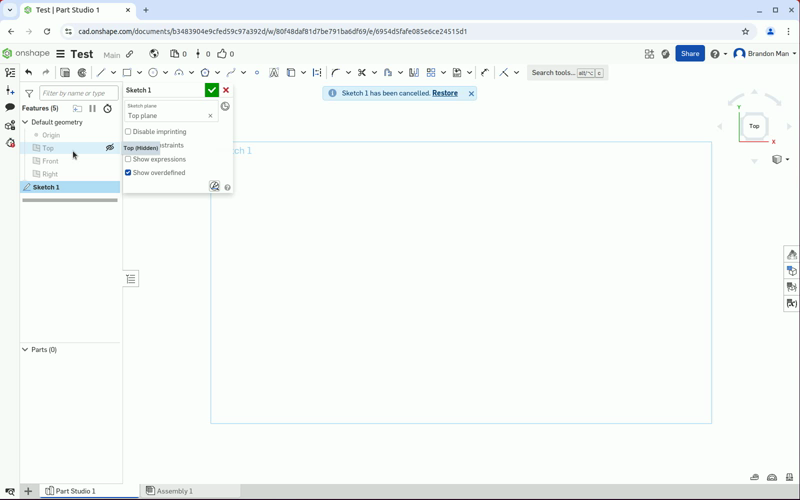
mouse_move(73, 352)
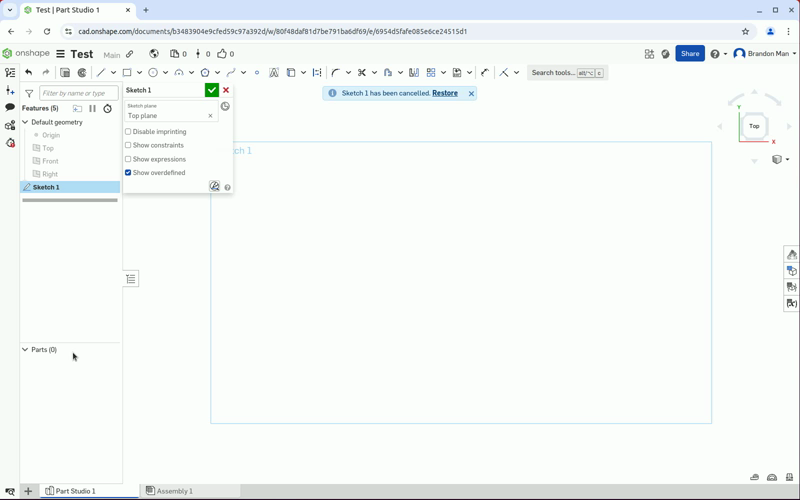
key(y)
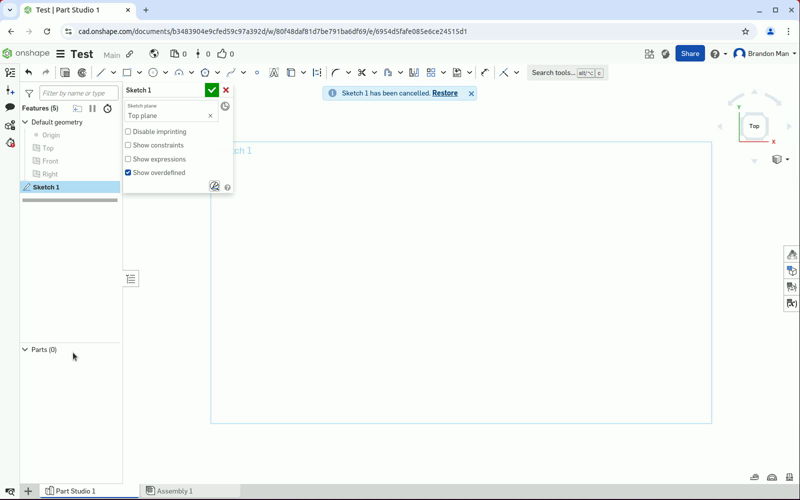
key(l)
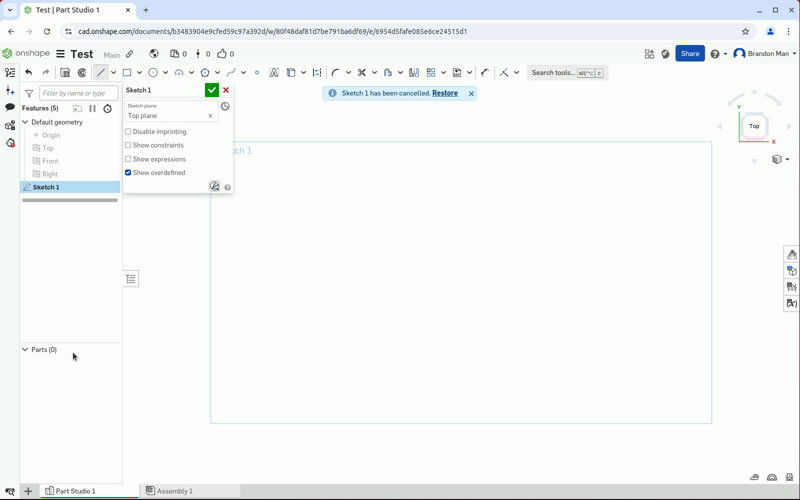
key_down(shift)
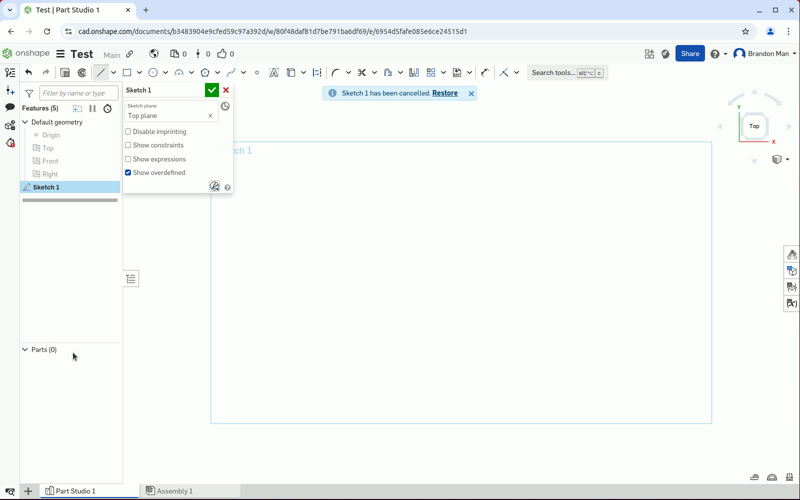
mouse_move(368, 303)
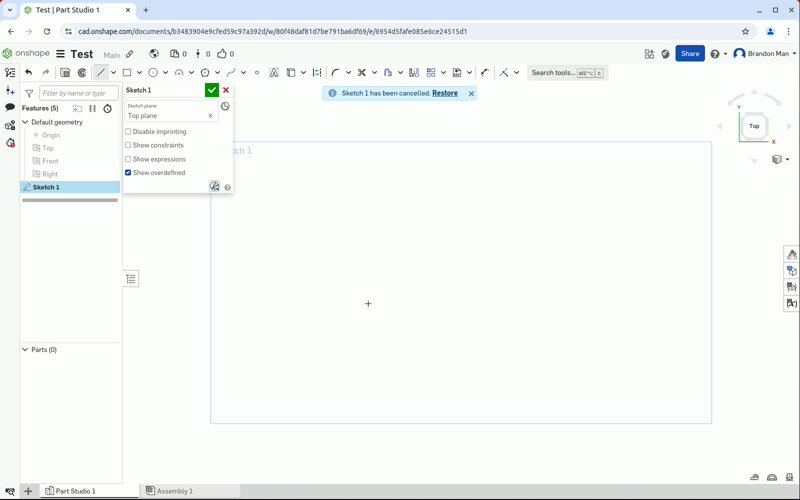
click(368, 303)
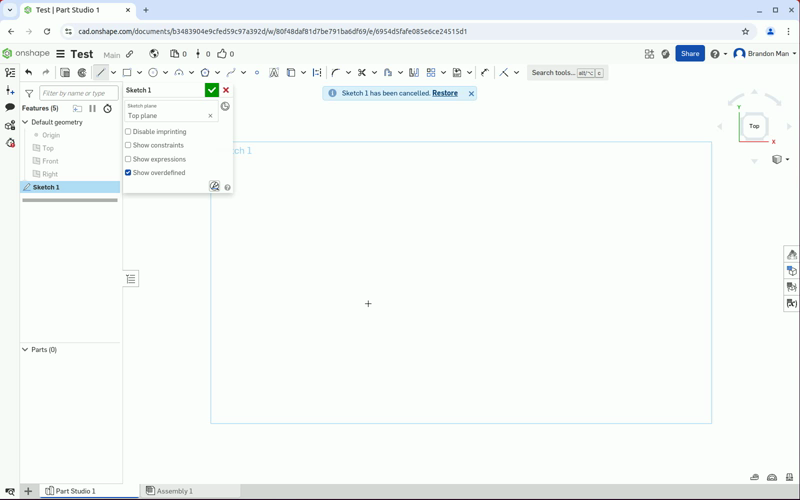
key_up(shift)
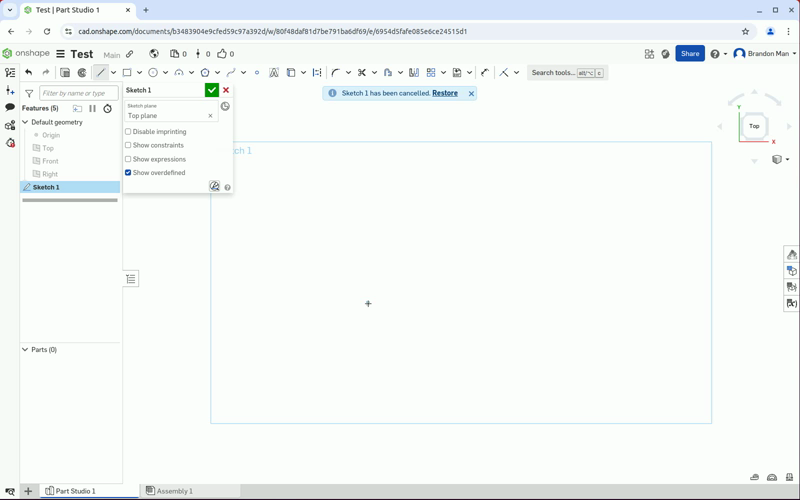
key_down(shift)
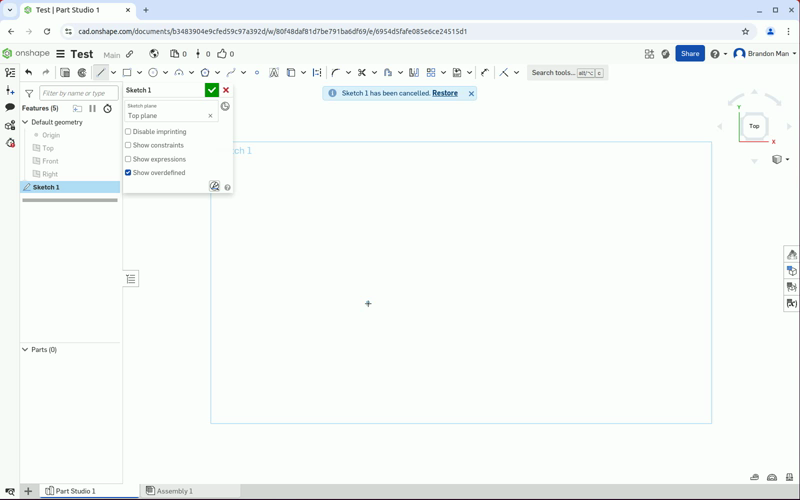
mouse_move(552, 303)
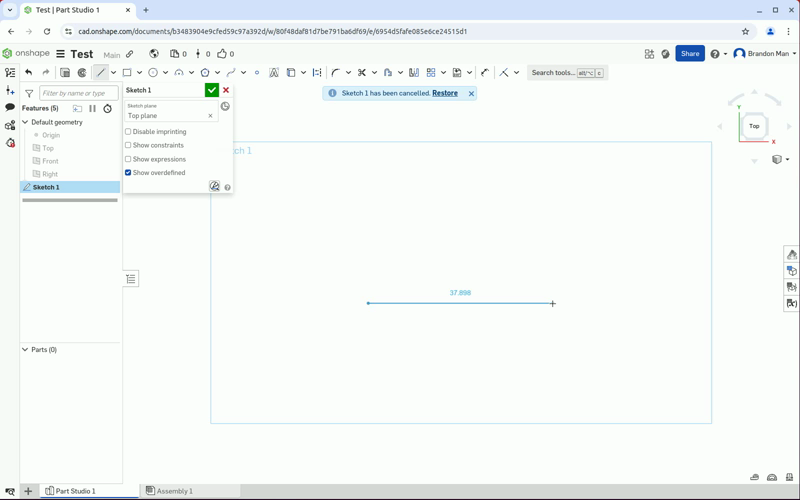
click(552, 303)
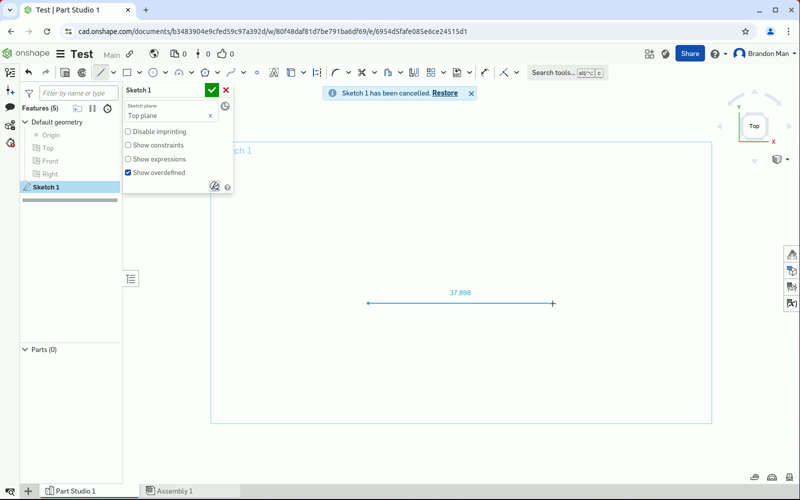
key_up(shift)
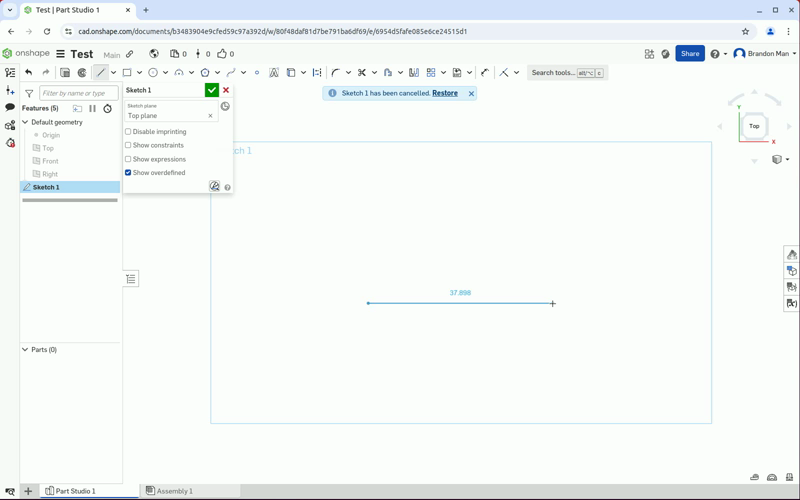
key(esc)
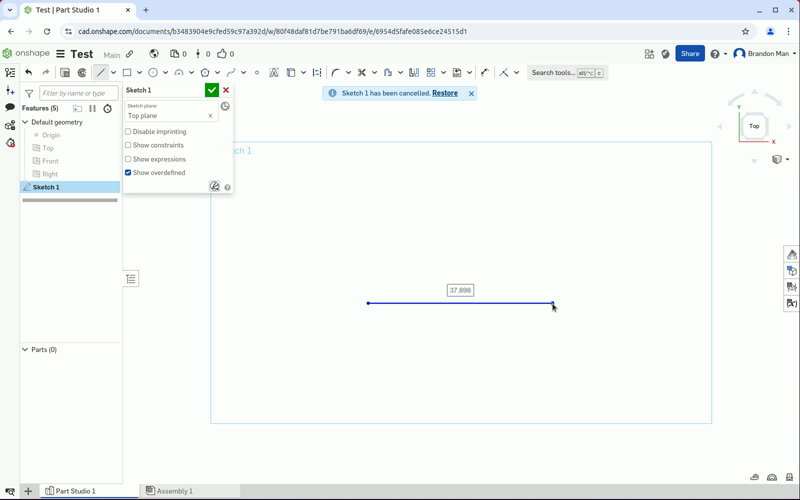
key(a)
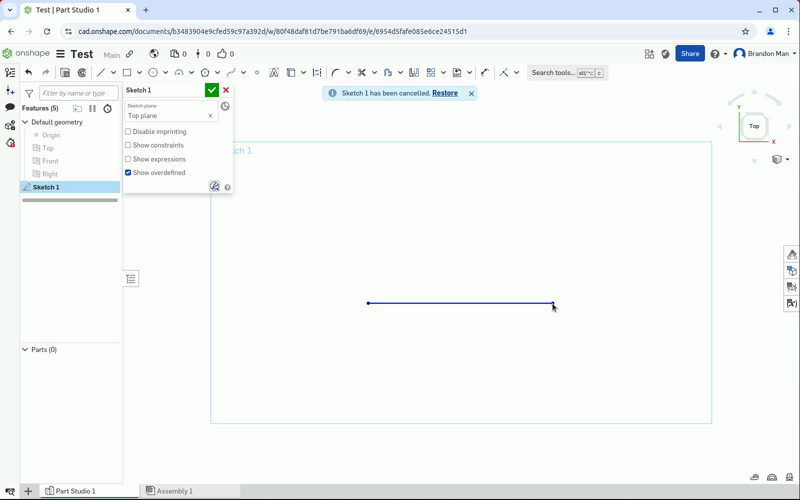
mouse_move(552, 303)
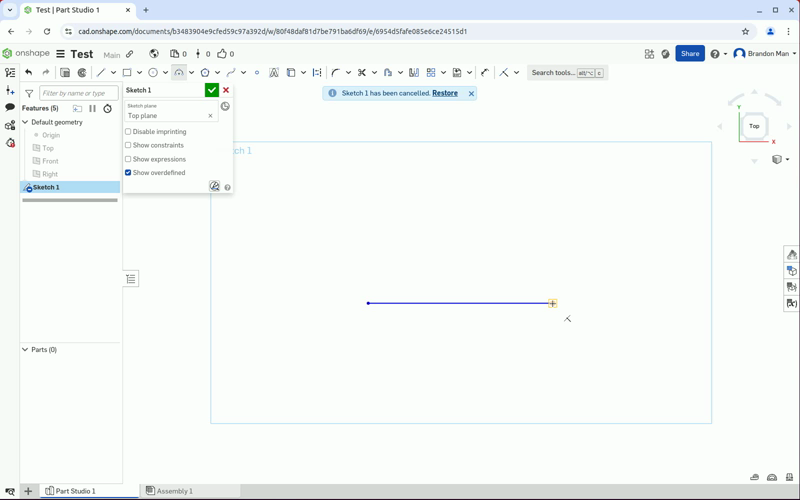
click(552, 303)
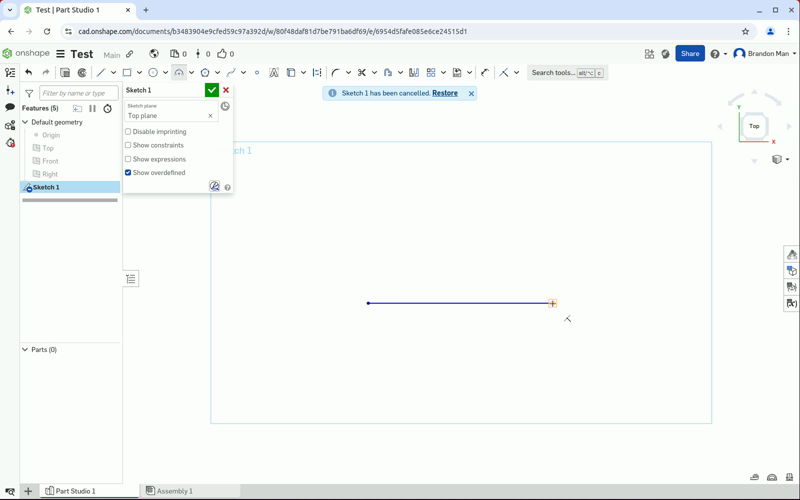
key_down(shift)
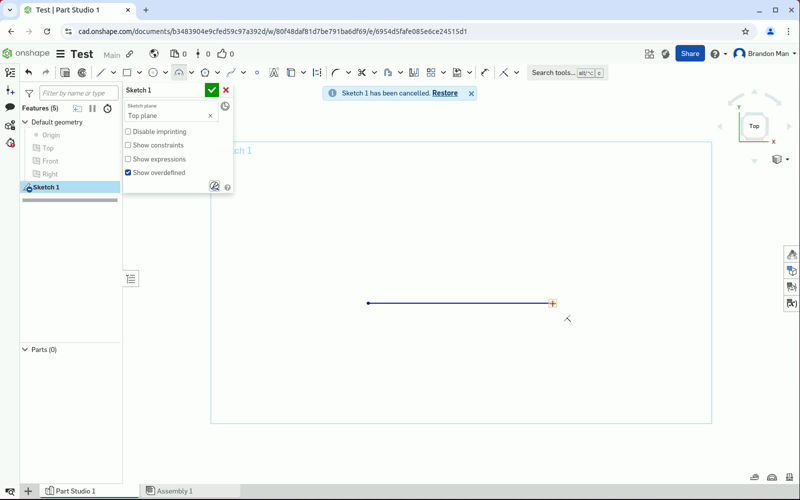
mouse_move(552, 262)
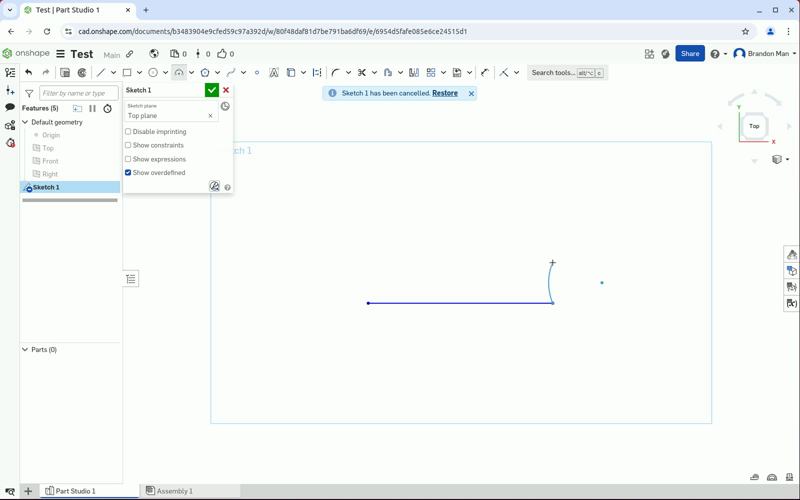
click(552, 262)
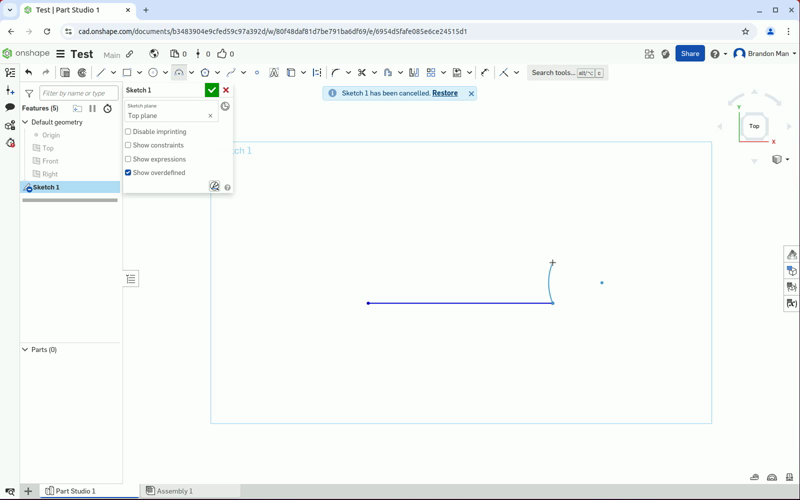
mouse_move(532, 282)
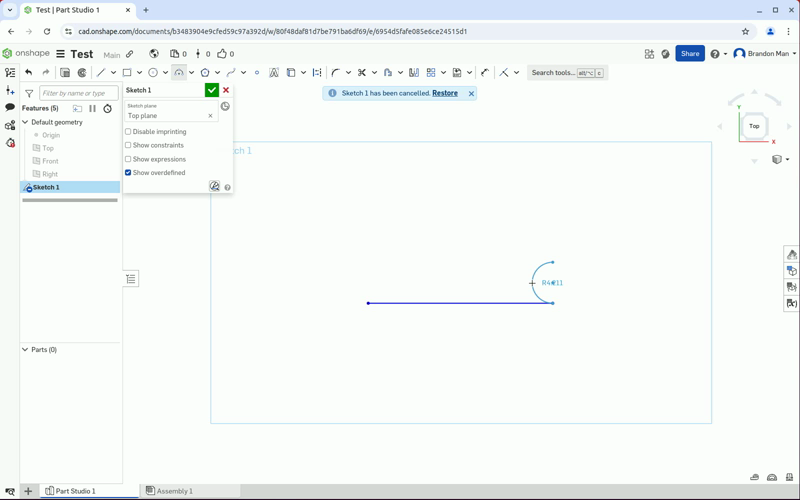
click(532, 282)
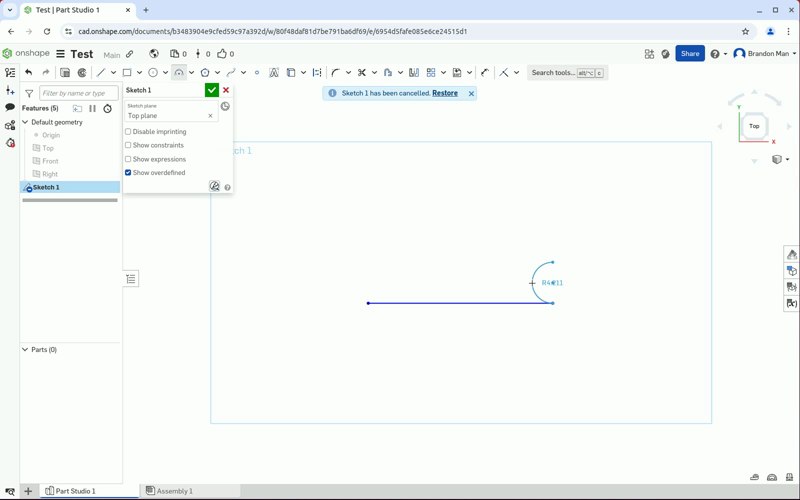
key_up(shift)
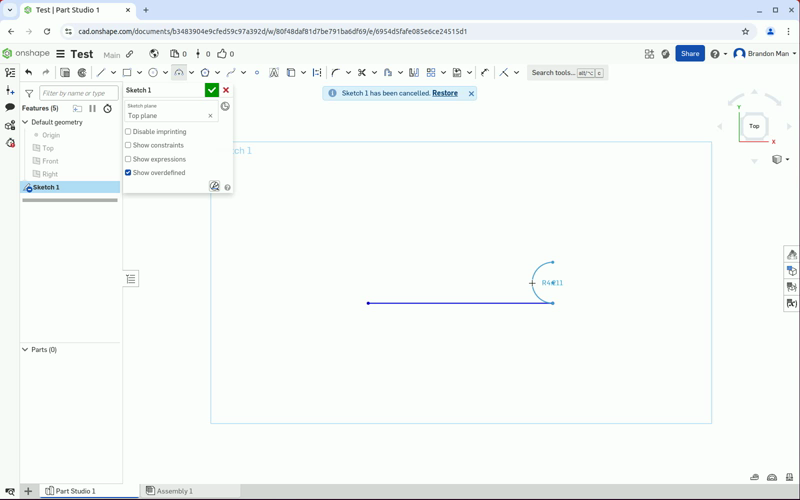
key(esc)
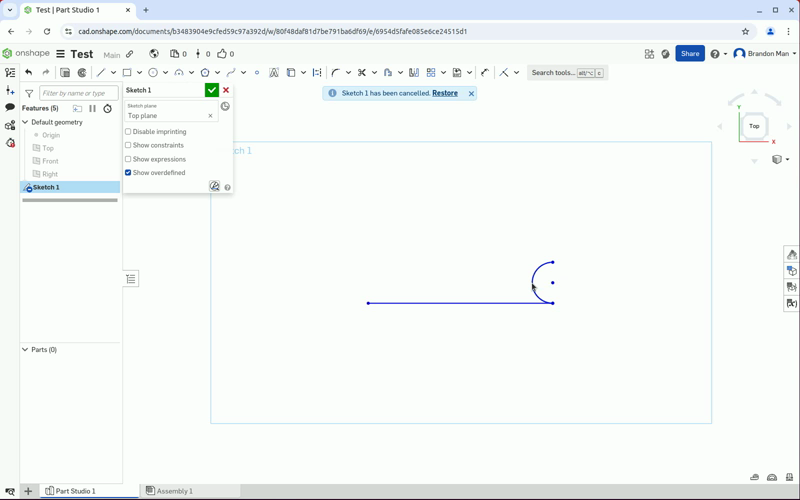
key(l)
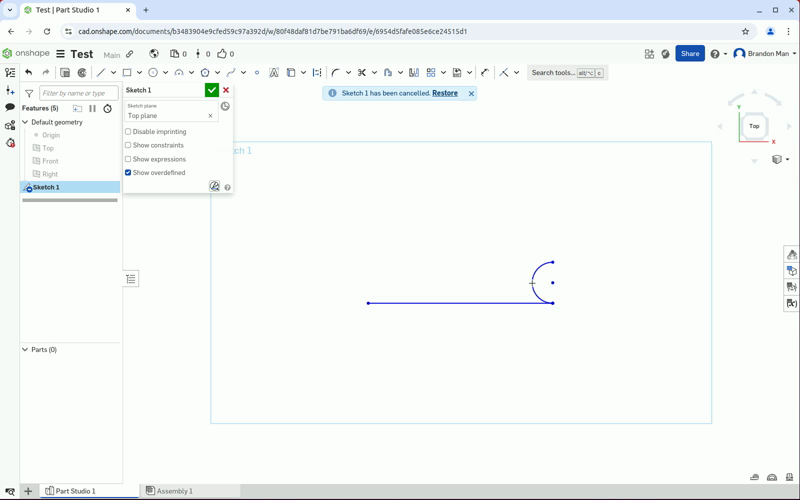
mouse_move(552, 262)
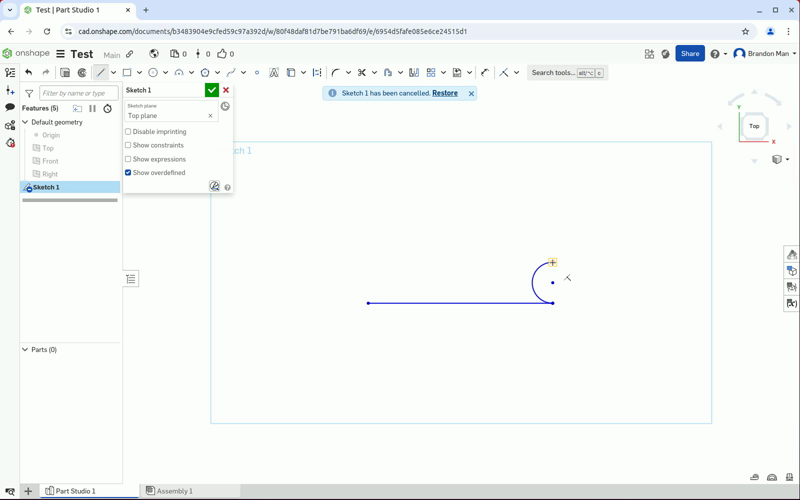
click(552, 262)
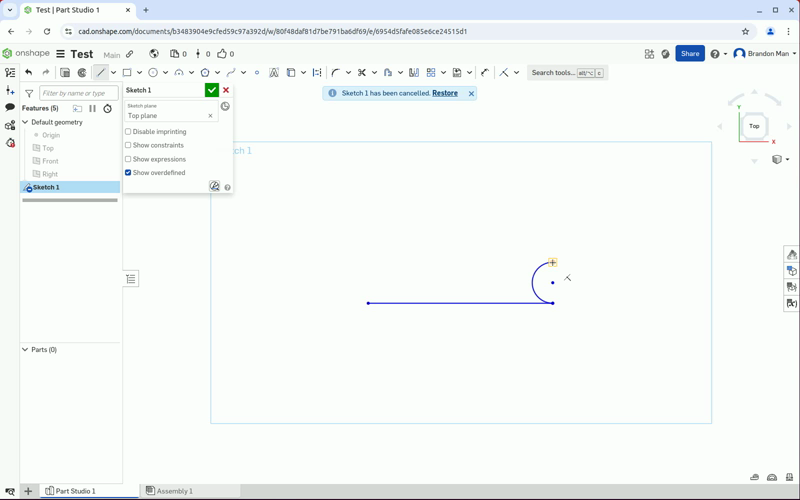
key_down(shift)
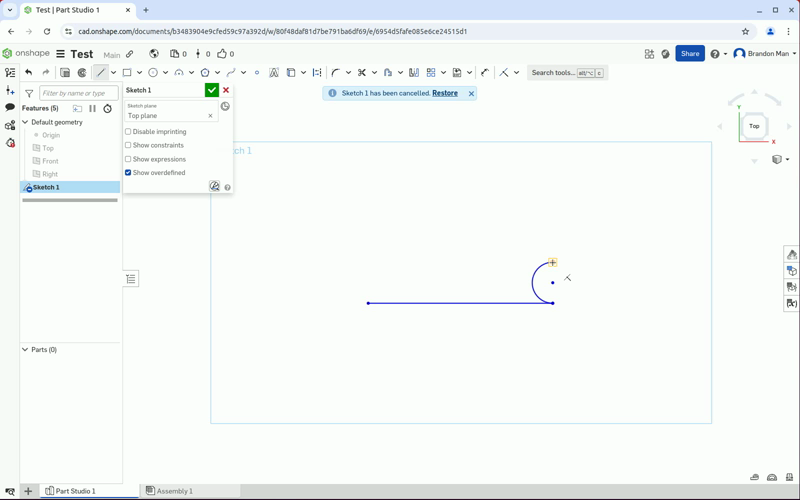
mouse_move(368, 262)
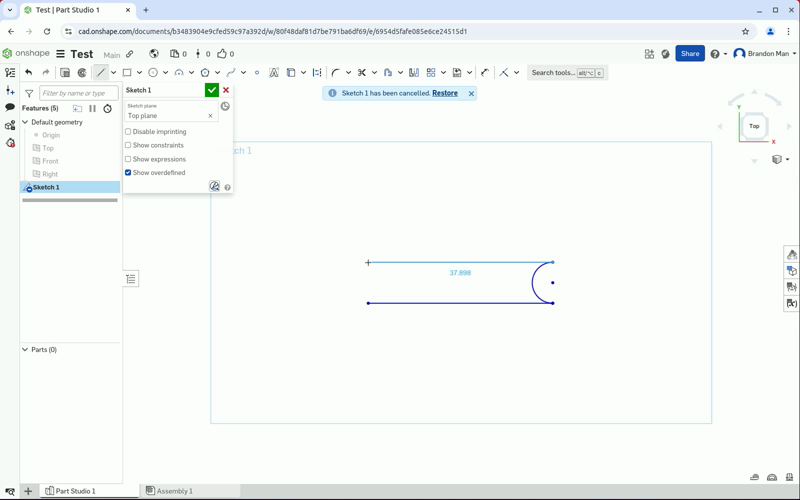
click(368, 262)
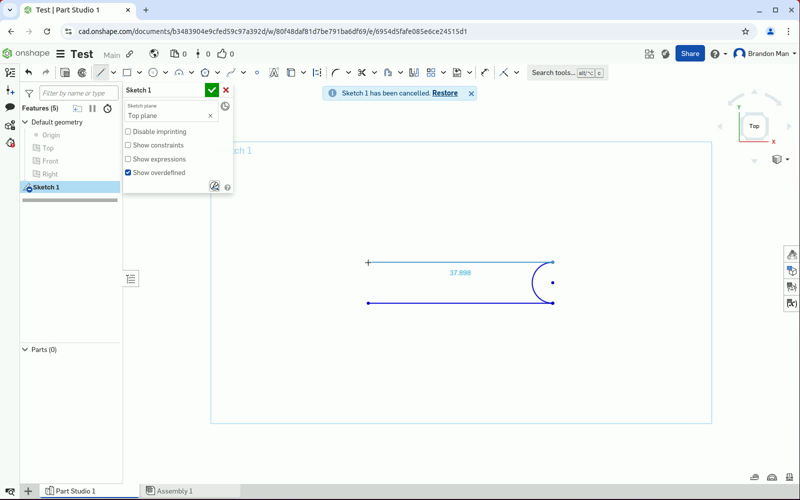
key_up(shift)
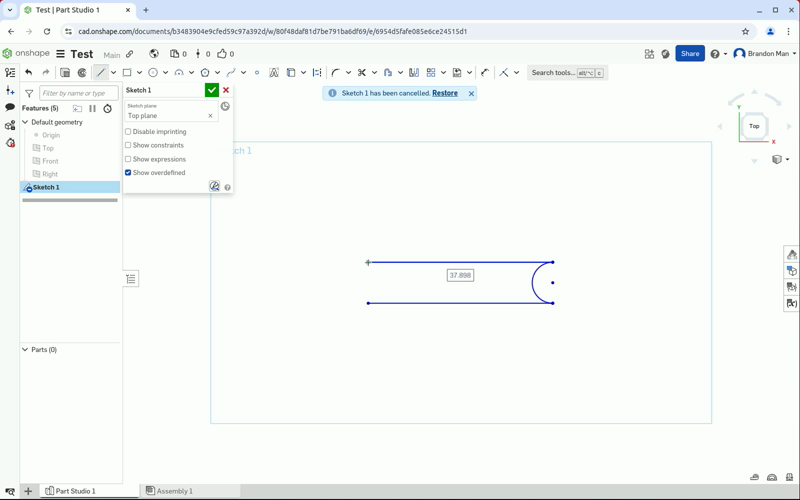
key(esc)
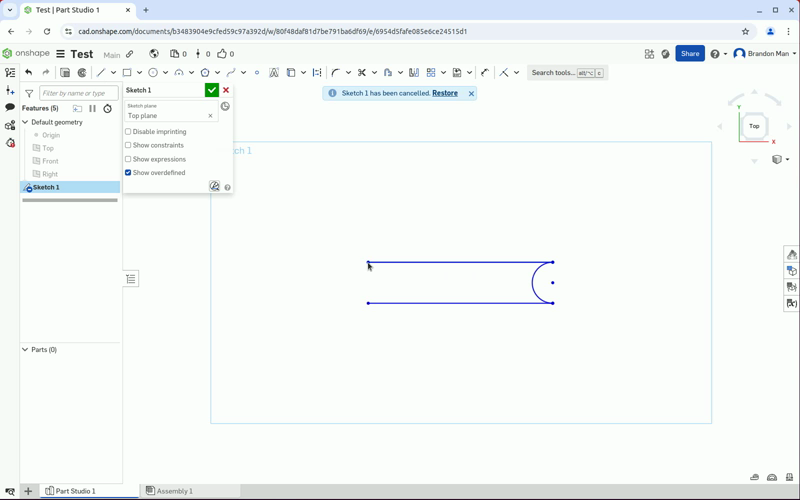
key(a)
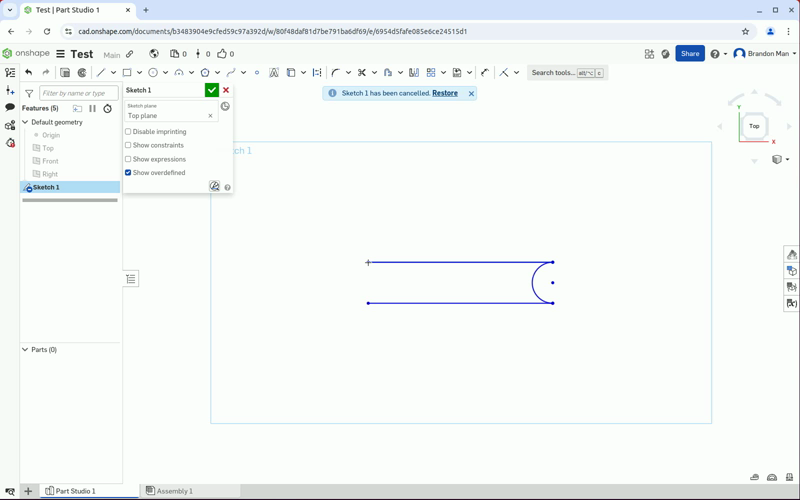
mouse_move(368, 262)
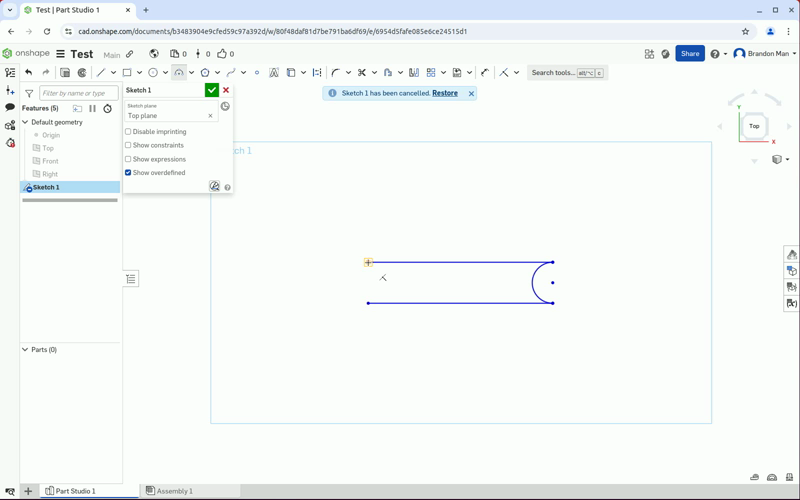
click(368, 262)
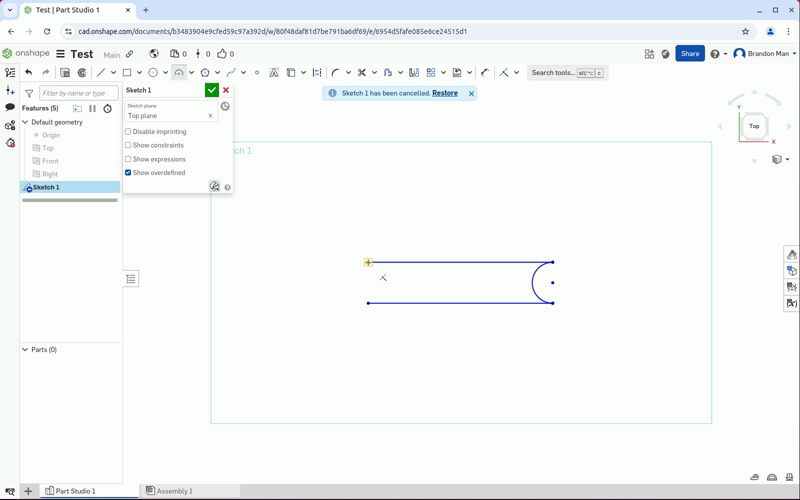
mouse_move(368, 303)
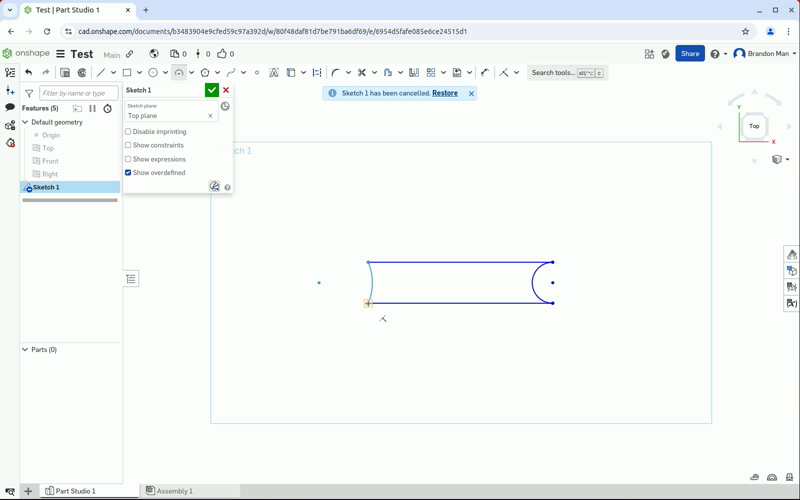
click(368, 303)
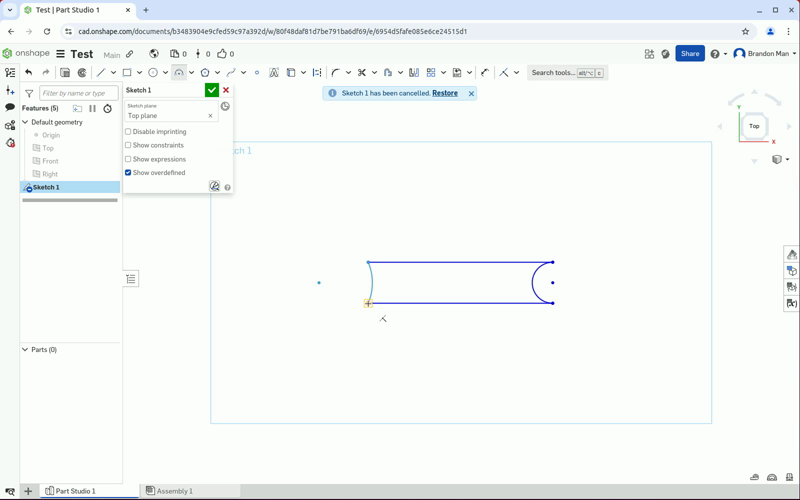
key_down(shift)
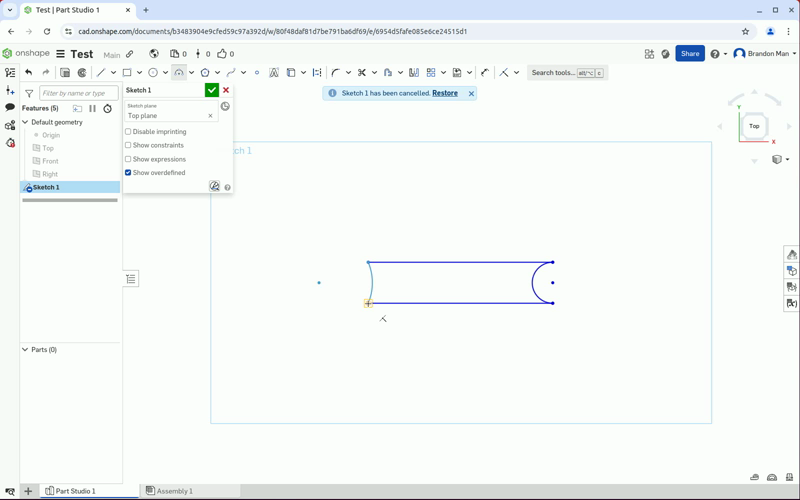
mouse_move(388, 282)
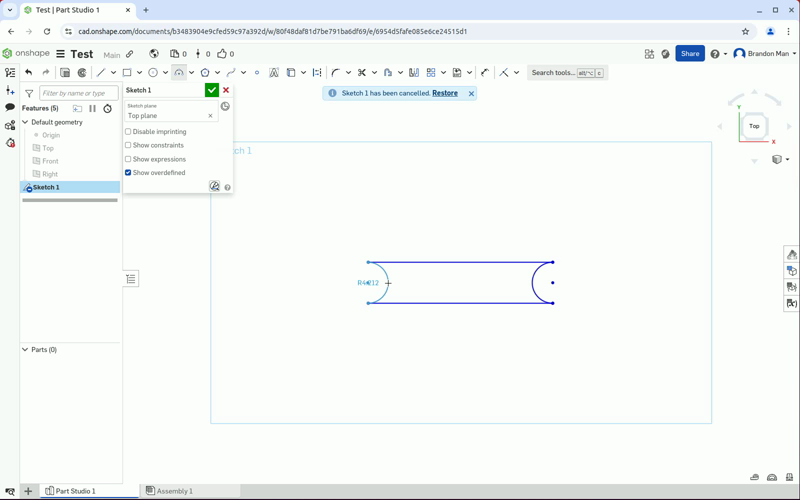
click(388, 282)
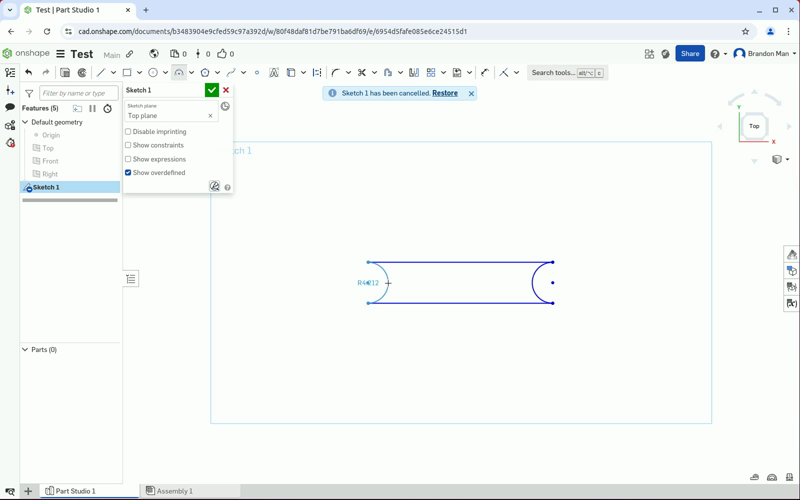
key_up(shift)
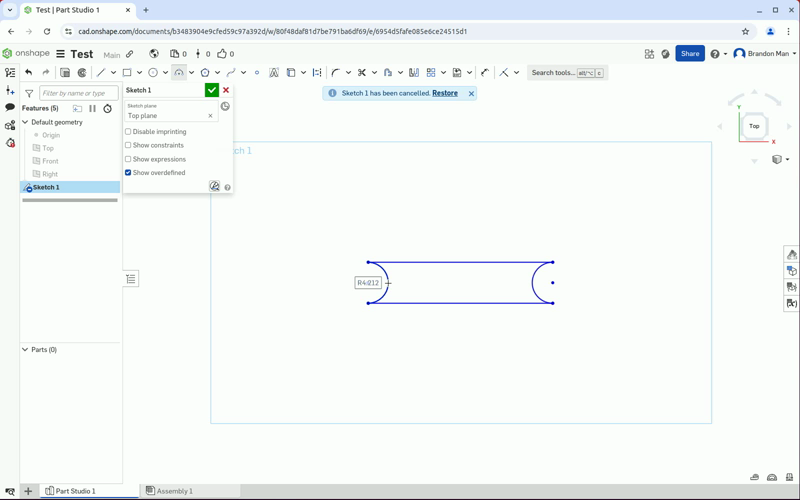
key(esc)
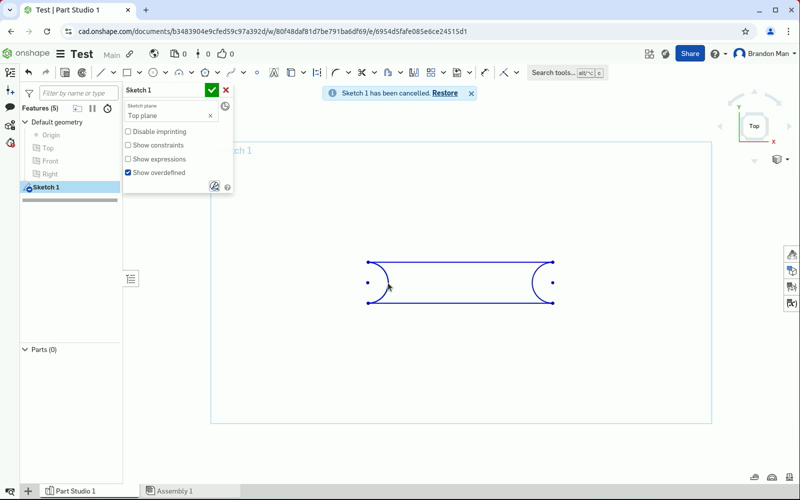
mouse_move(534, 271)
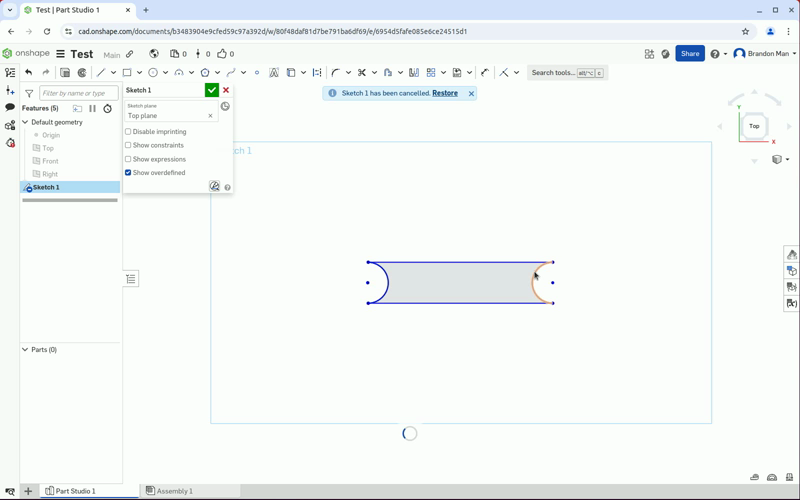
scroll(6)
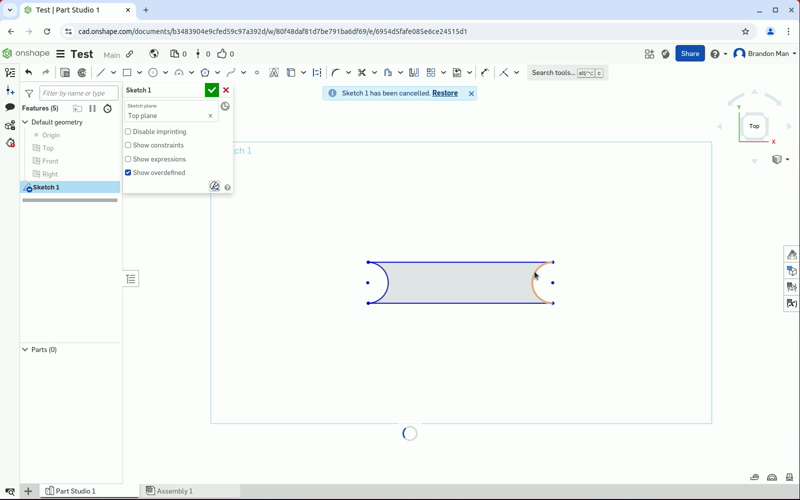
scroll(6)
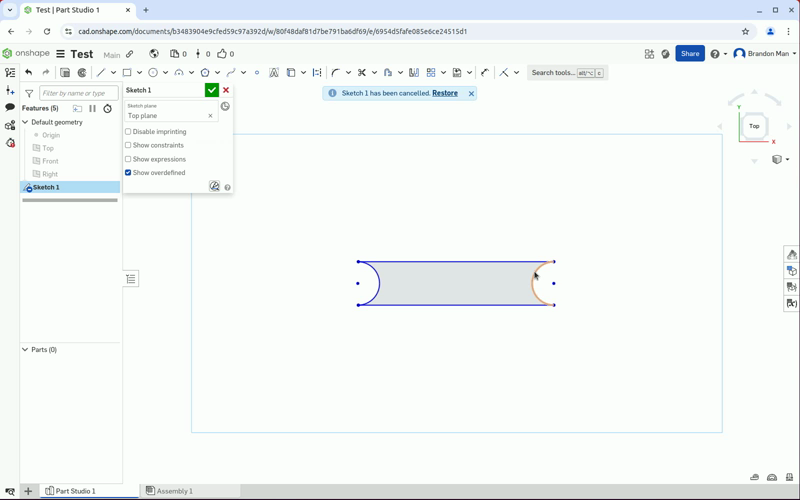
scroll(6)
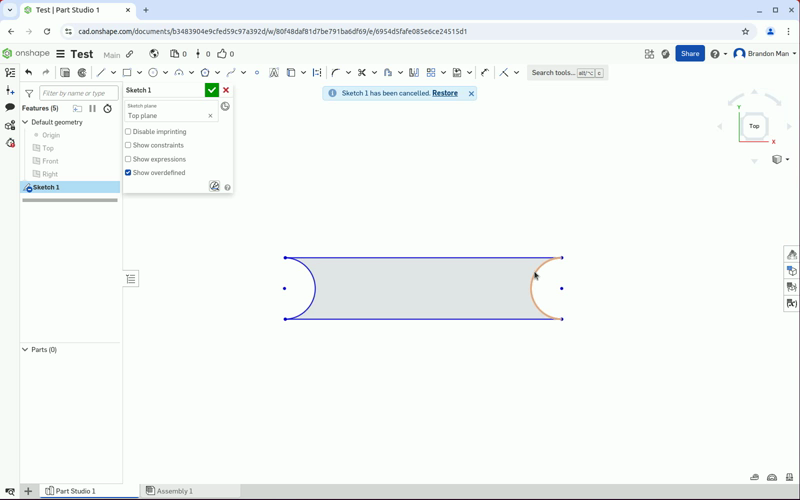
scroll(6)
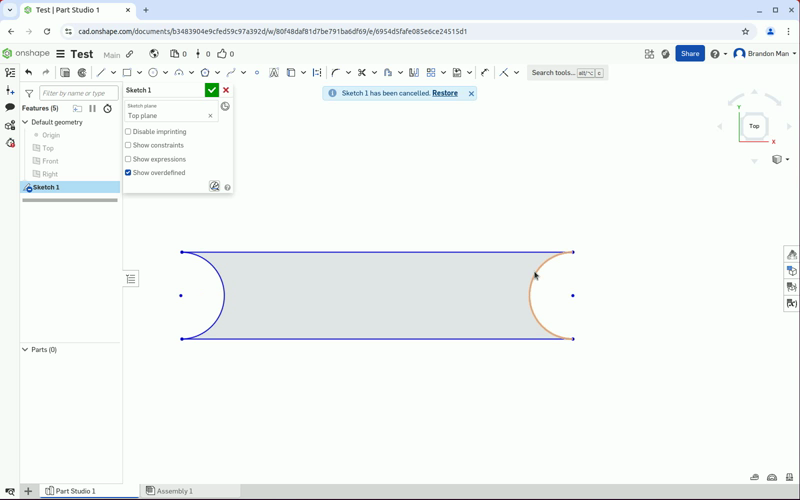
scroll(6)
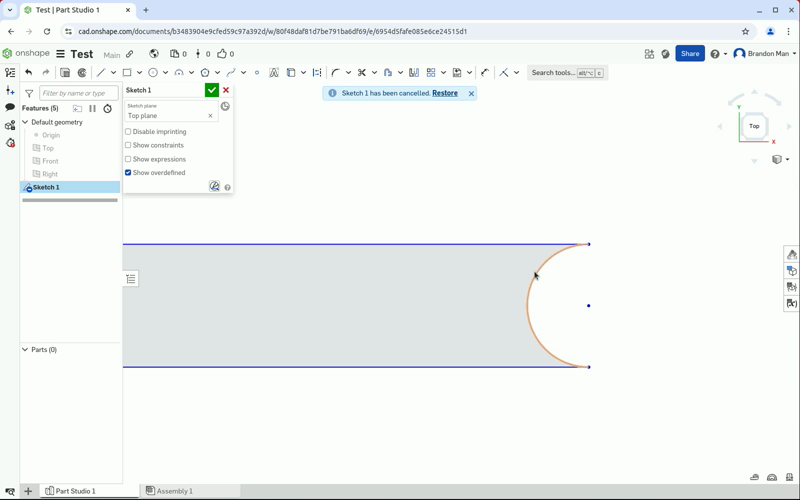
scroll(6)
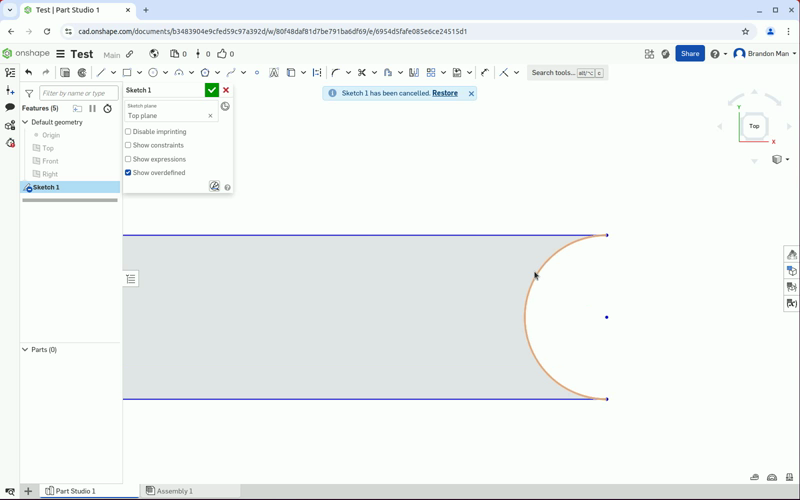
scroll(6)
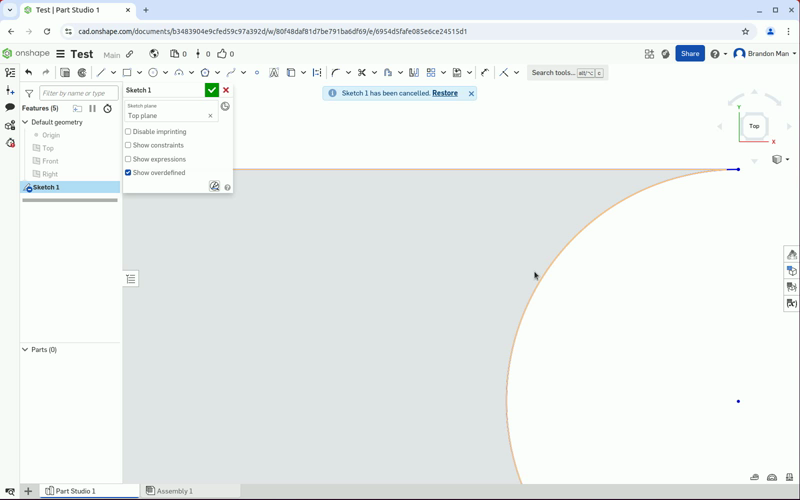
click(534, 271)
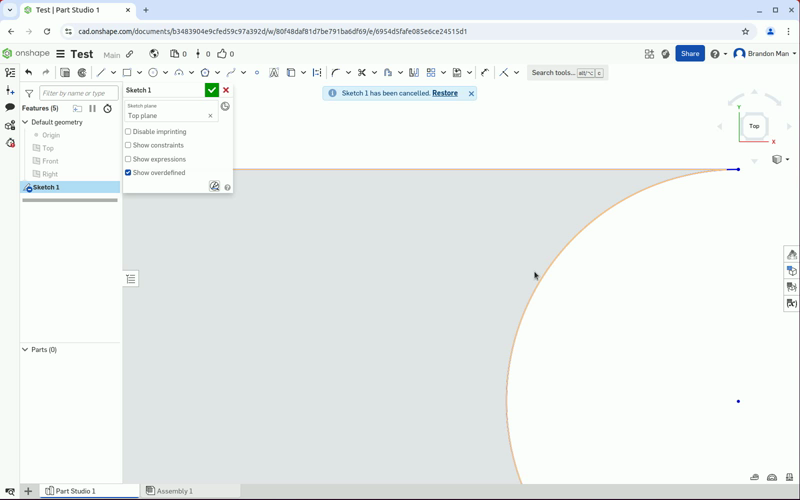
scroll(-6)
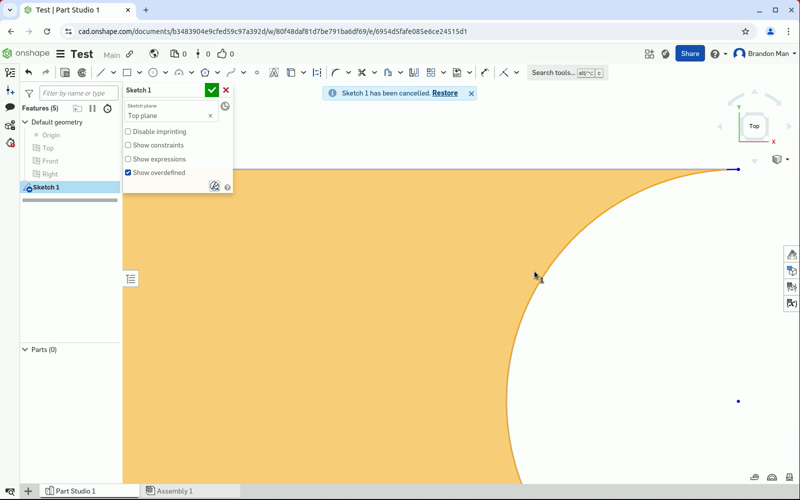
scroll(-6)
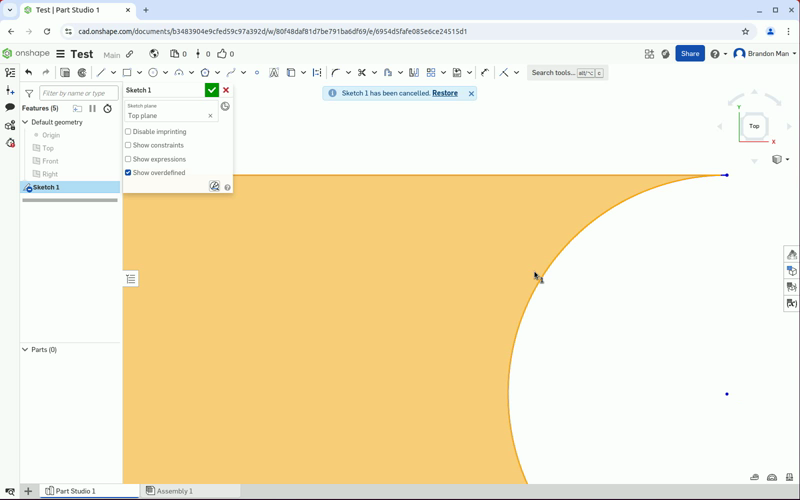
scroll(-6)
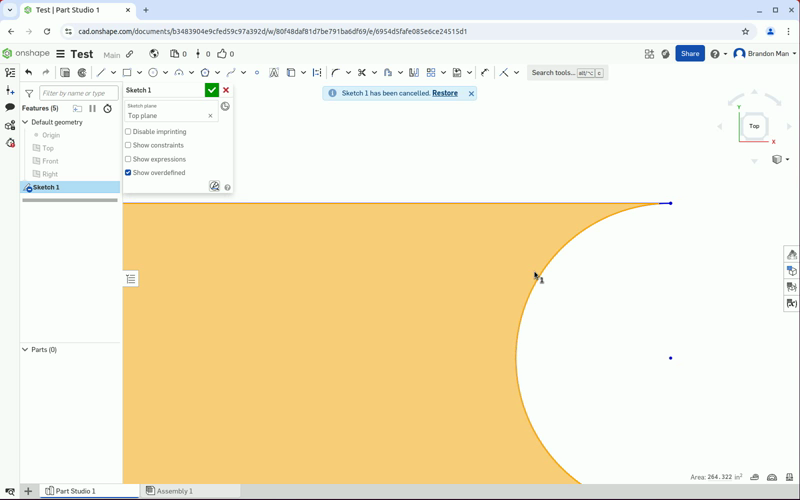
scroll(-6)
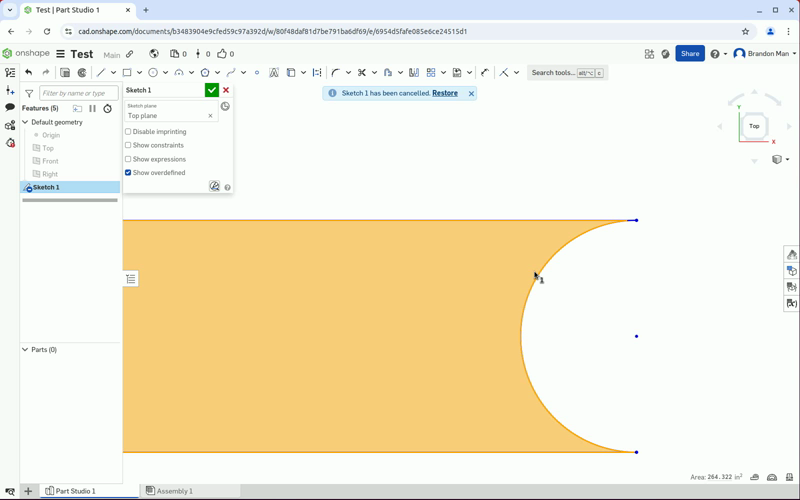
scroll(-6)
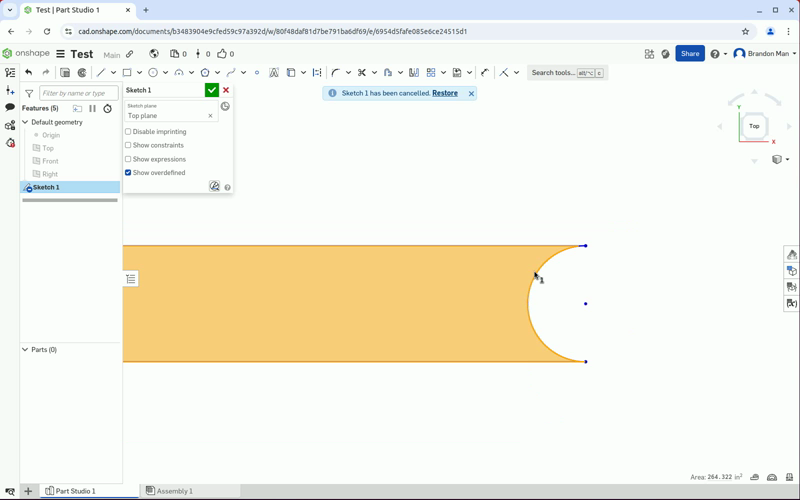
scroll(-6)
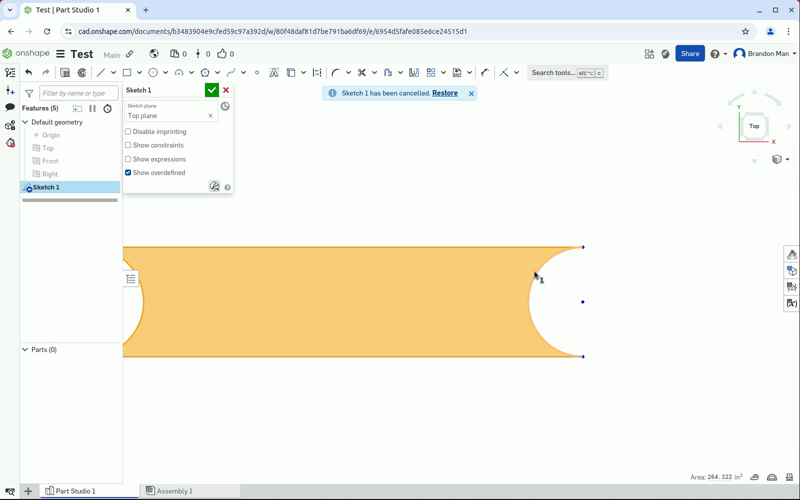
scroll(-6)
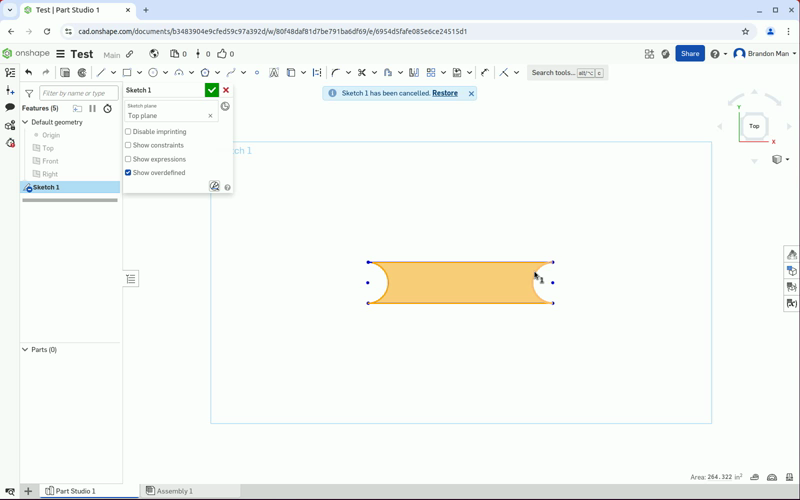
mouse_move(73, 352)
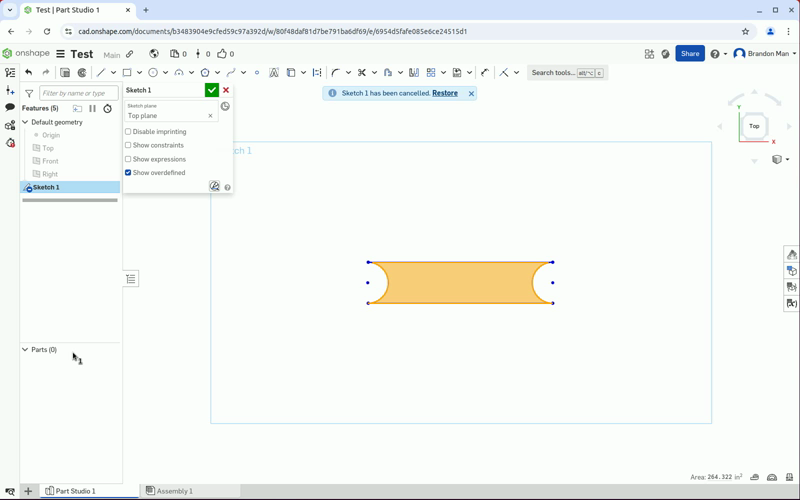
key(shift+y)
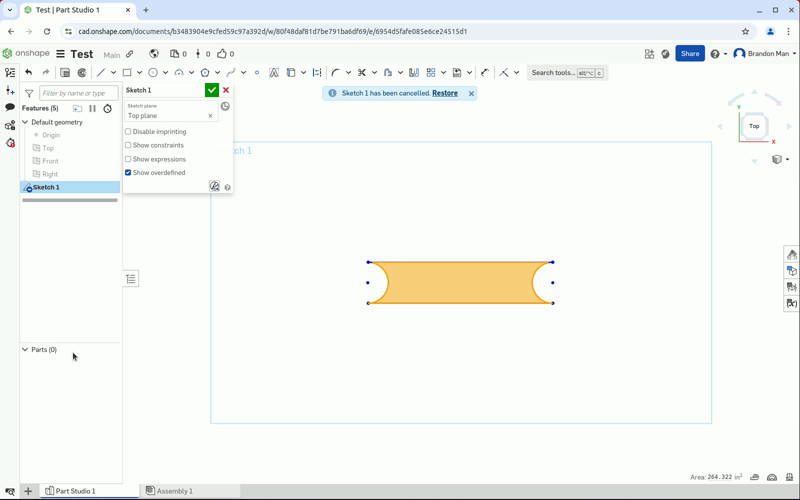
key(shift+e)
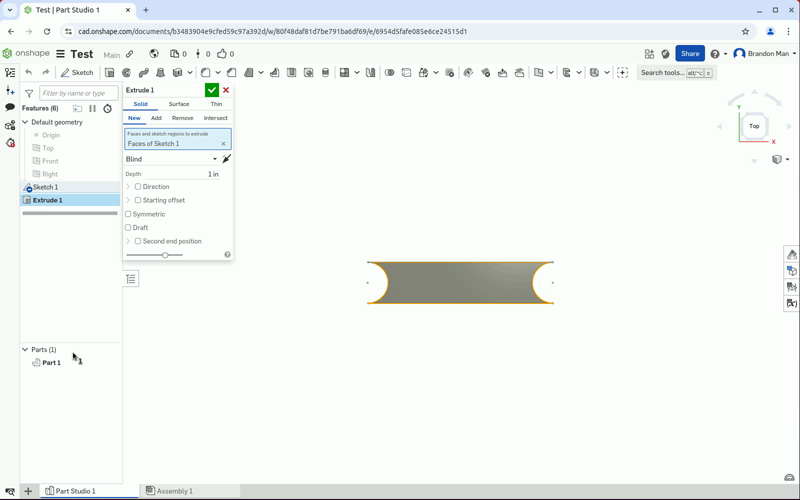
mouse_move(143, 106)
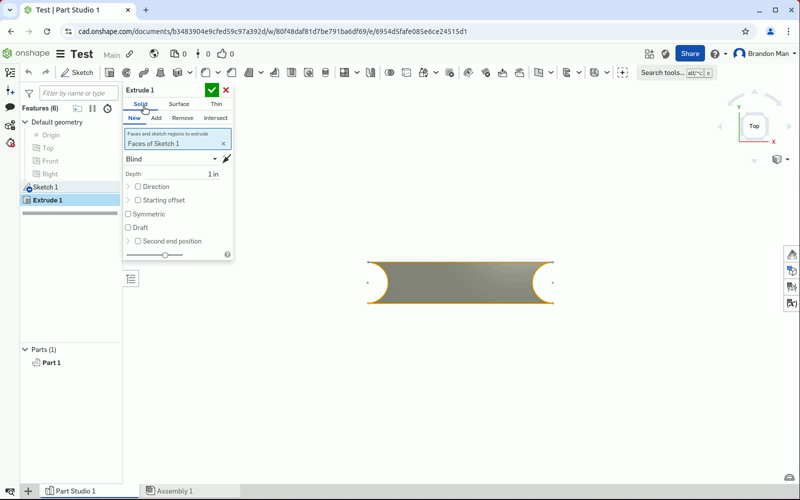
click(143, 106)
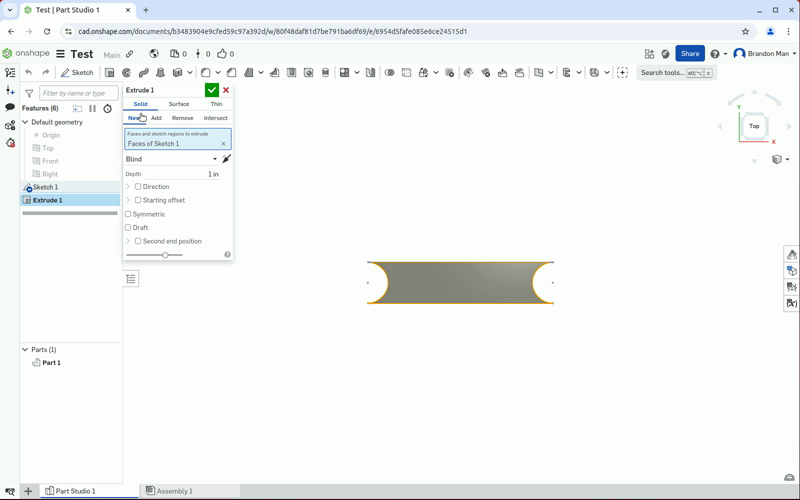
mouse_move(137, 120)
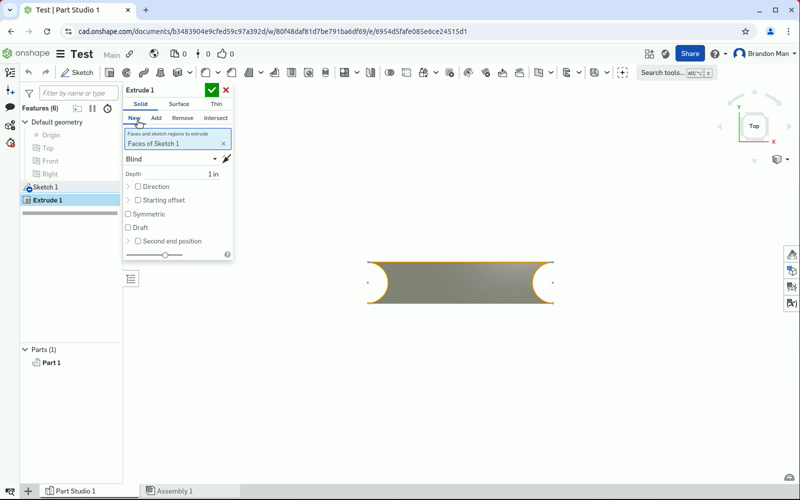
click(137, 120)
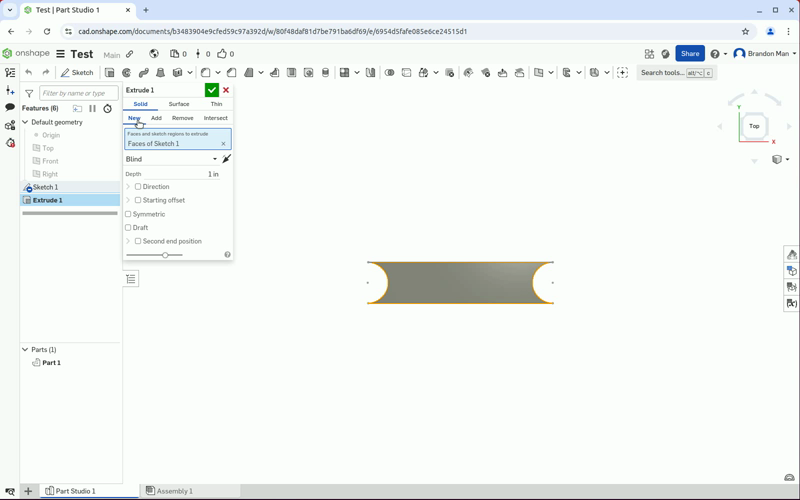
key(tab, 4)
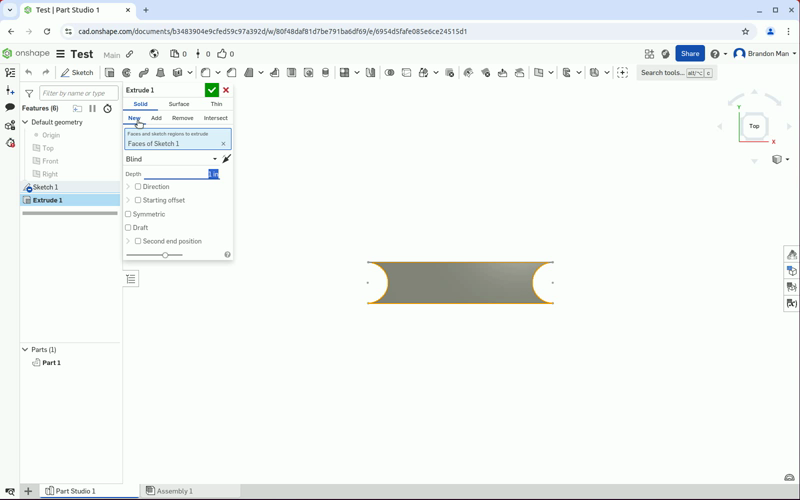
text(4.092)
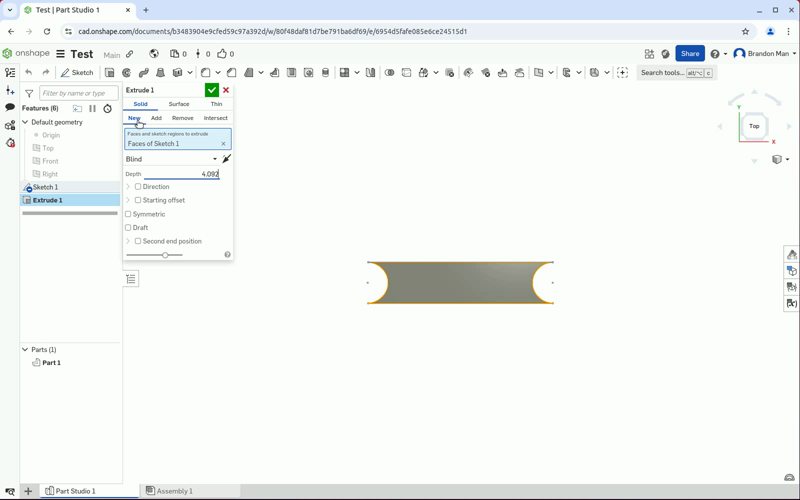
key(enter)
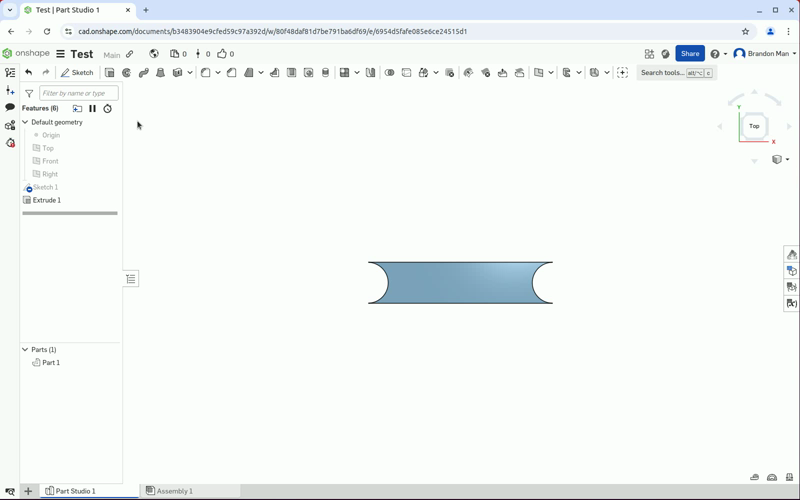
key(shift+h)
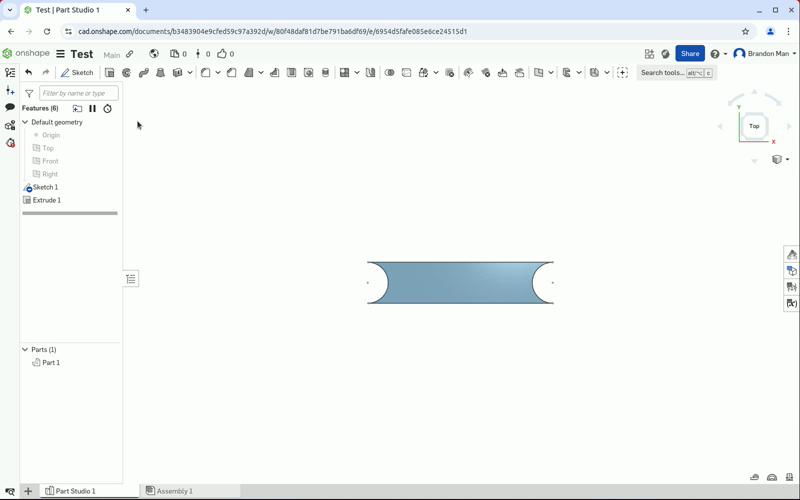
key(shift+h)
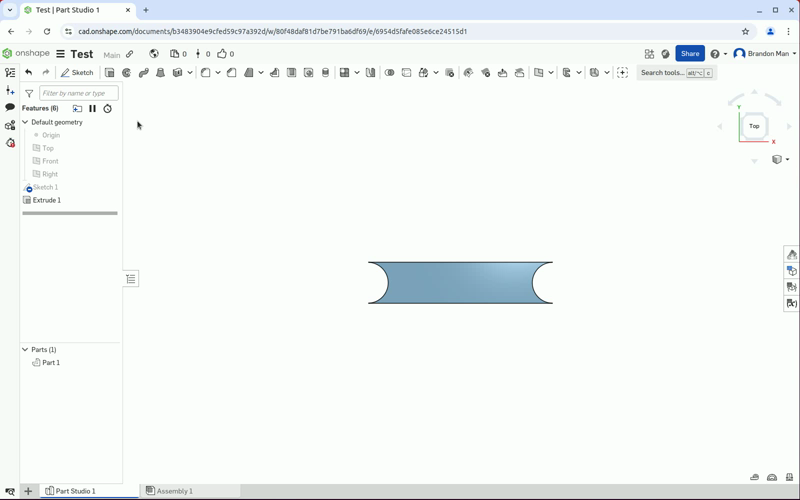
mouse_move(73, 189)
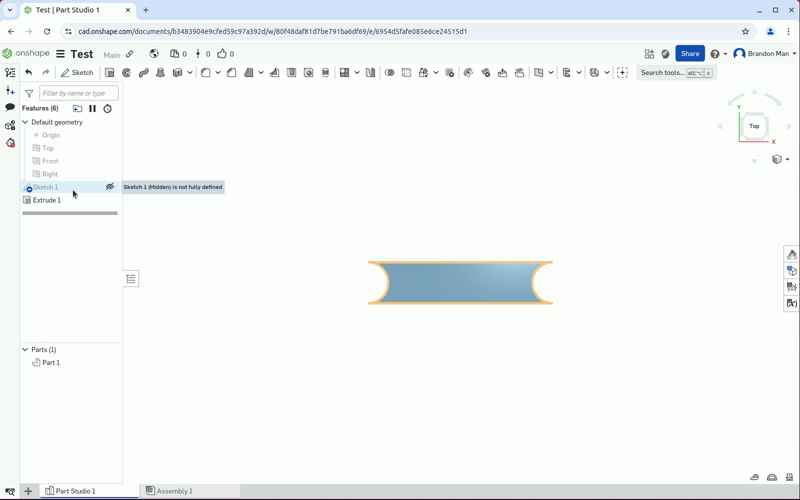
click(73, 189)
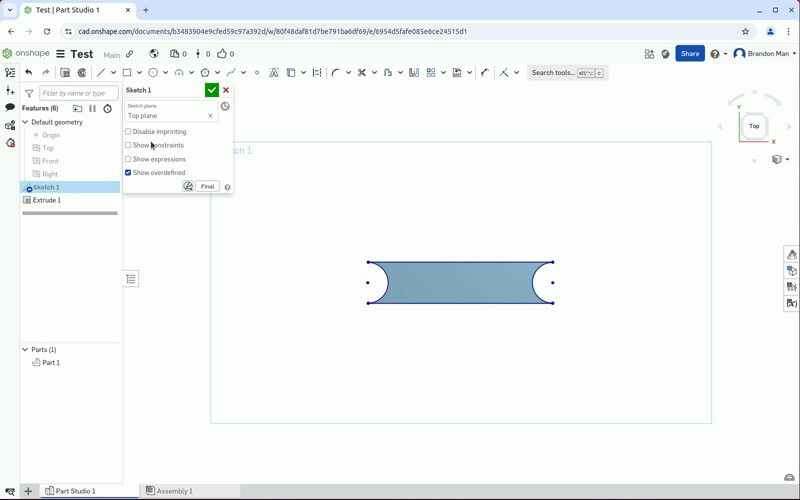
mouse_move(229, 92)
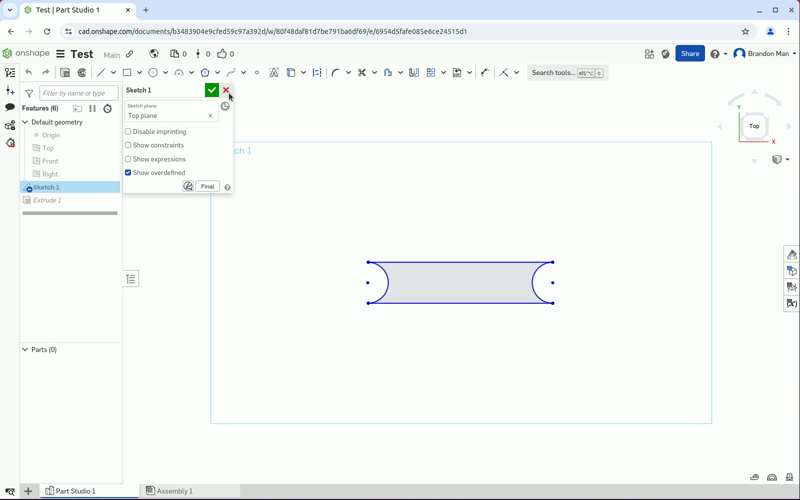
click(229, 92)
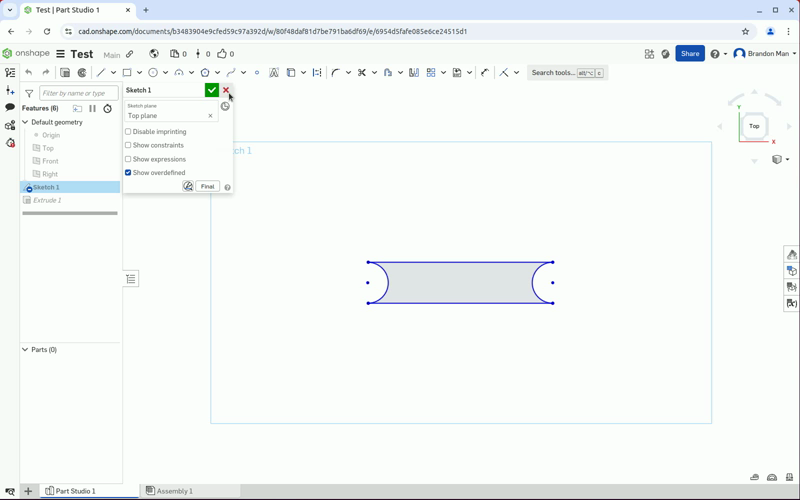
key(shift+s)
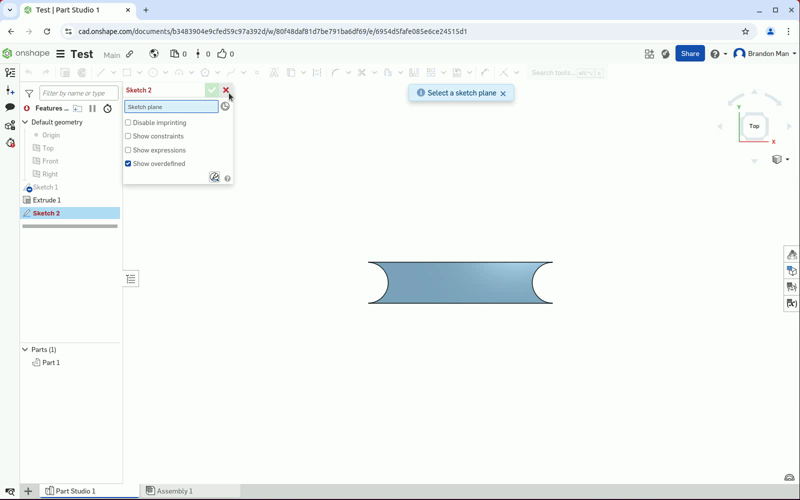
mouse_move(73, 150)
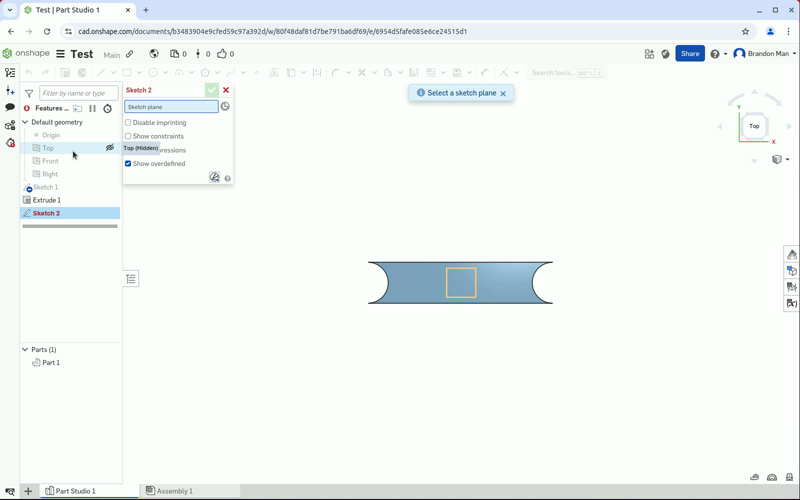
click(73, 150)
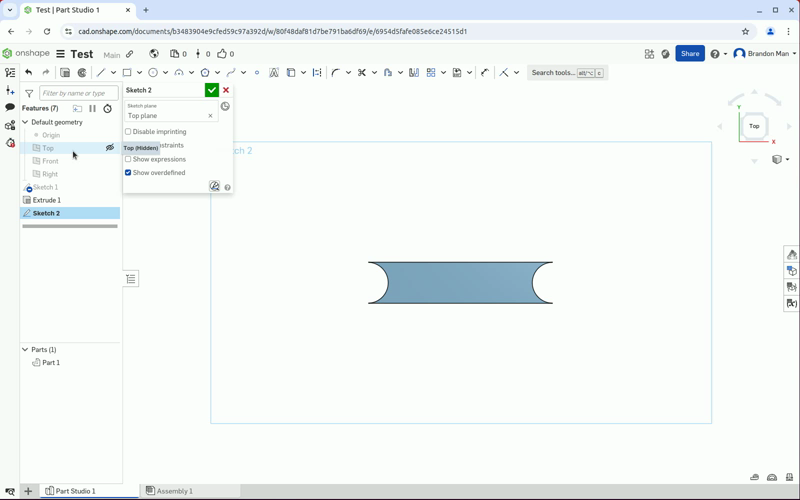
mouse_move(73, 352)
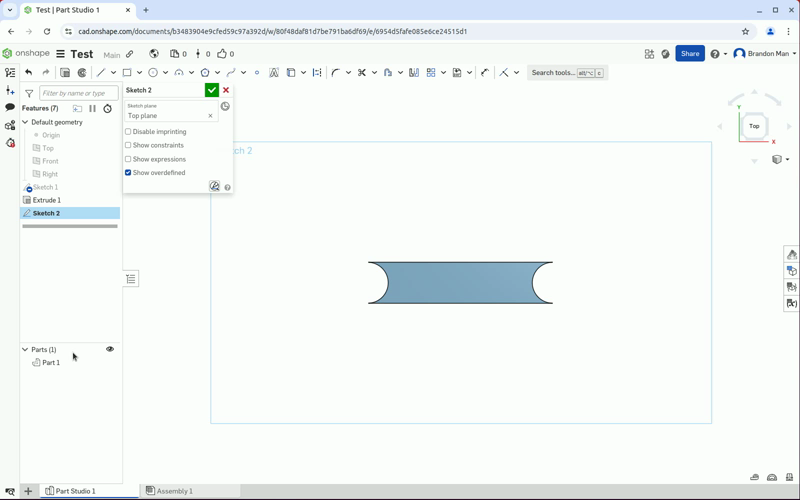
key(y)
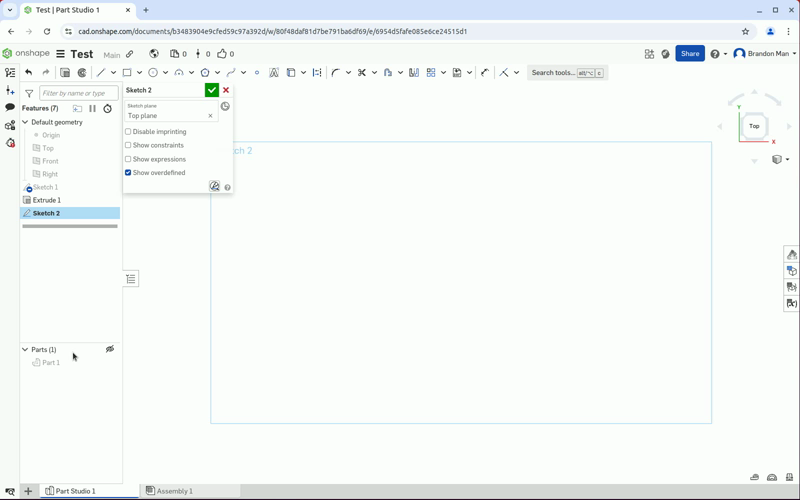
key(l)
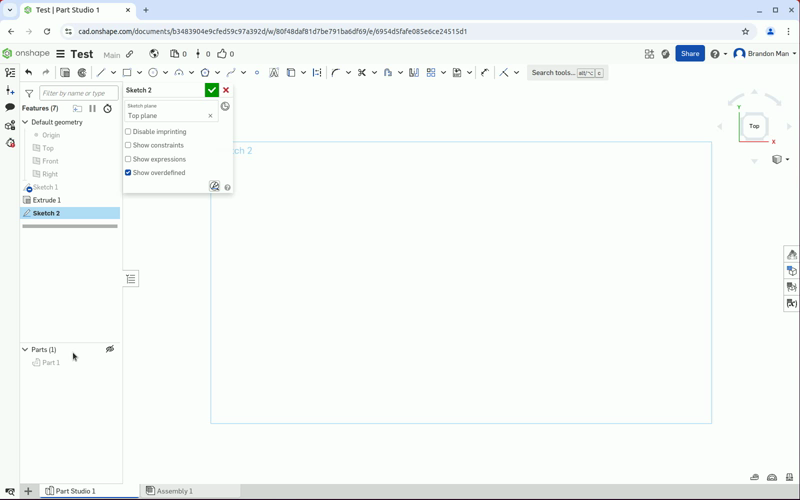
key_down(shift)
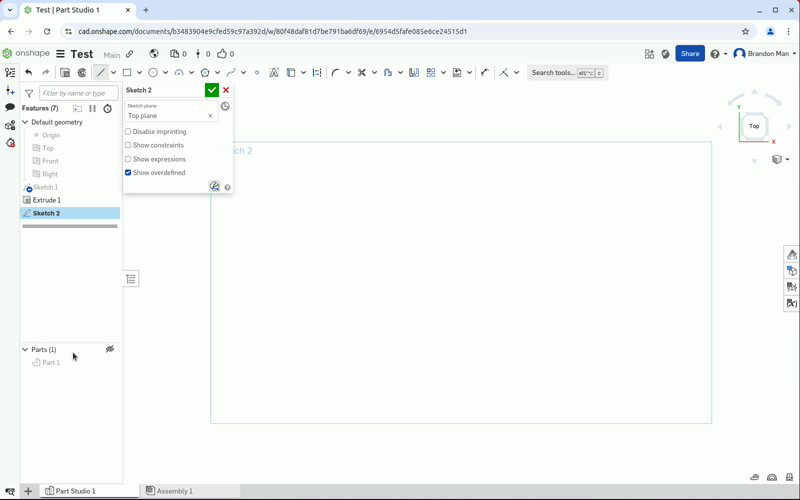
mouse_move(553, 303)
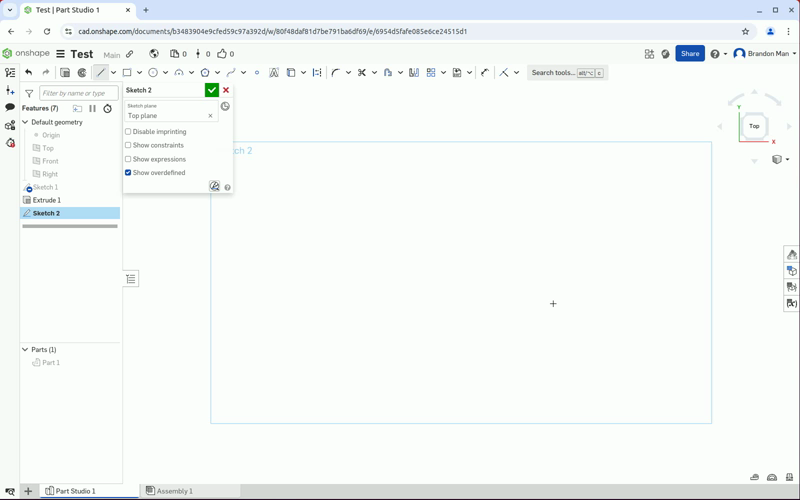
click(553, 303)
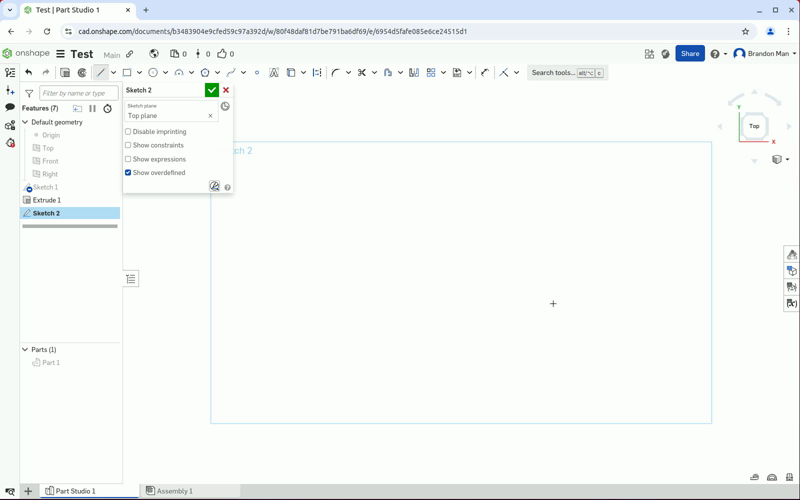
key_up(shift)
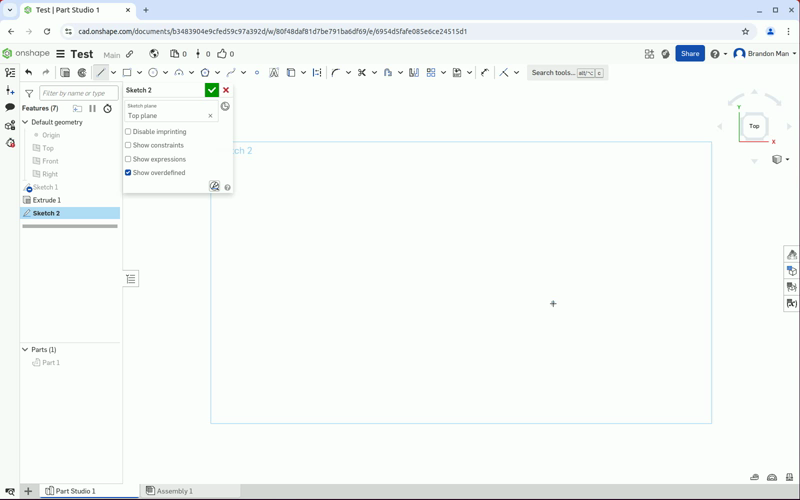
key_down(shift)
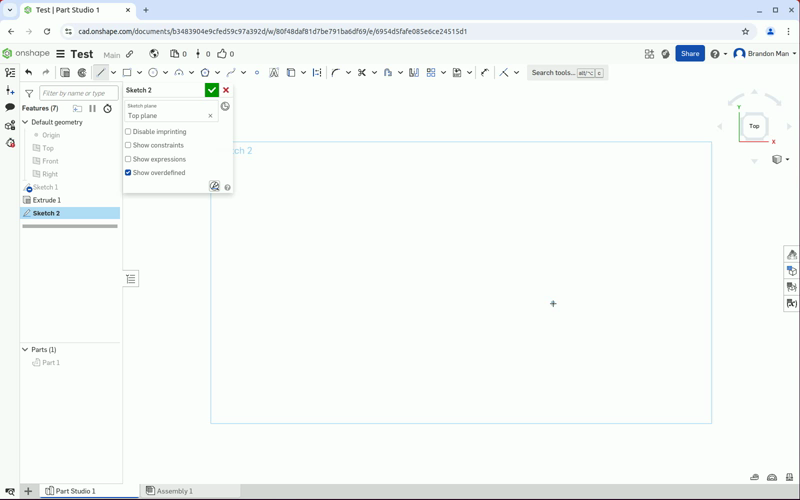
mouse_move(583, 303)
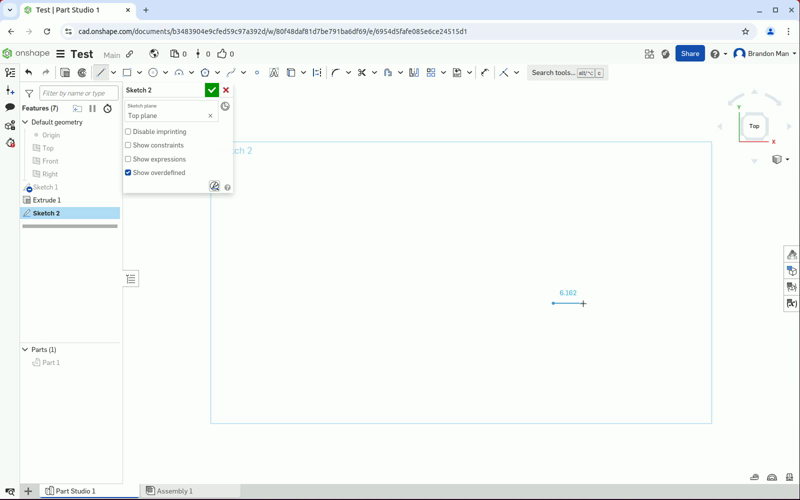
mouse_move(553, 292)
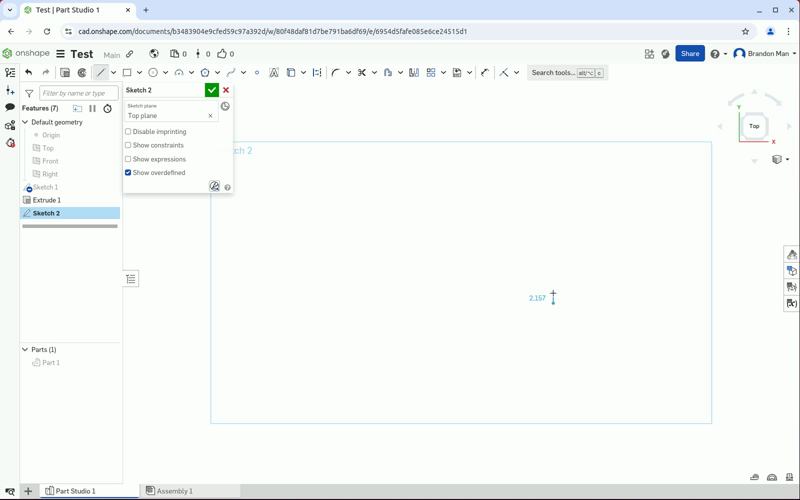
click(553, 292)
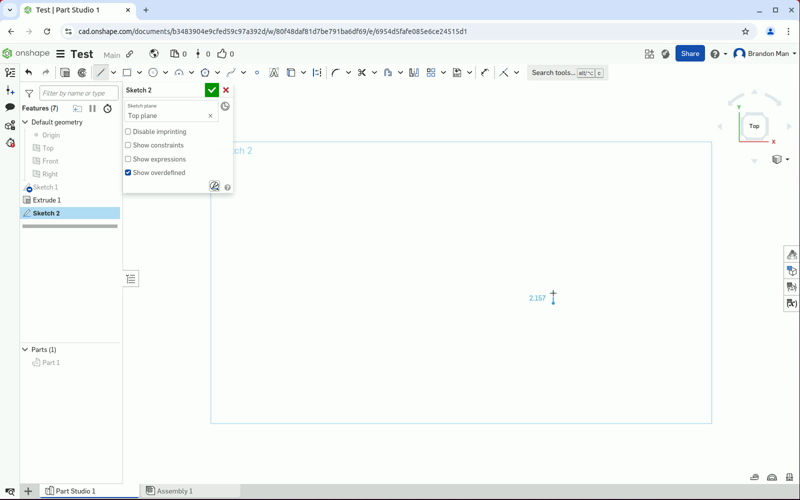
key_up(shift)
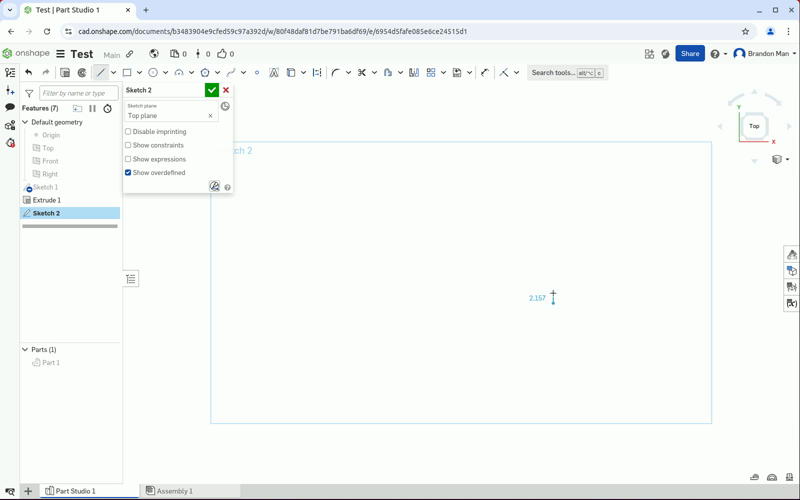
key(esc)
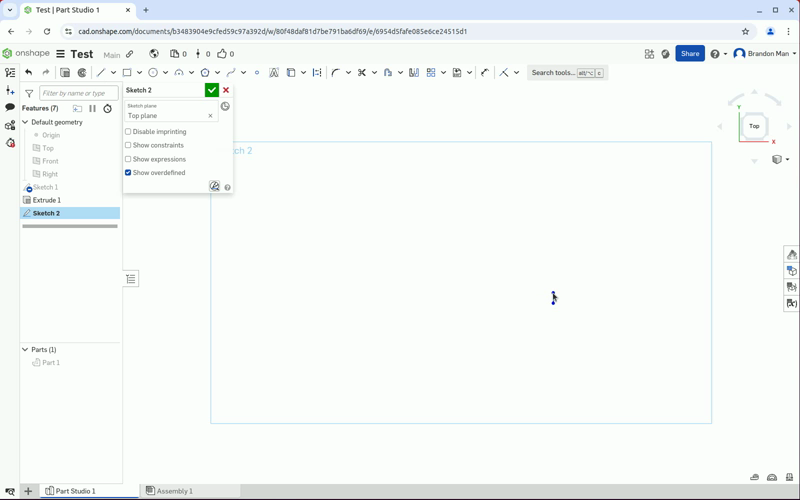
key(a)
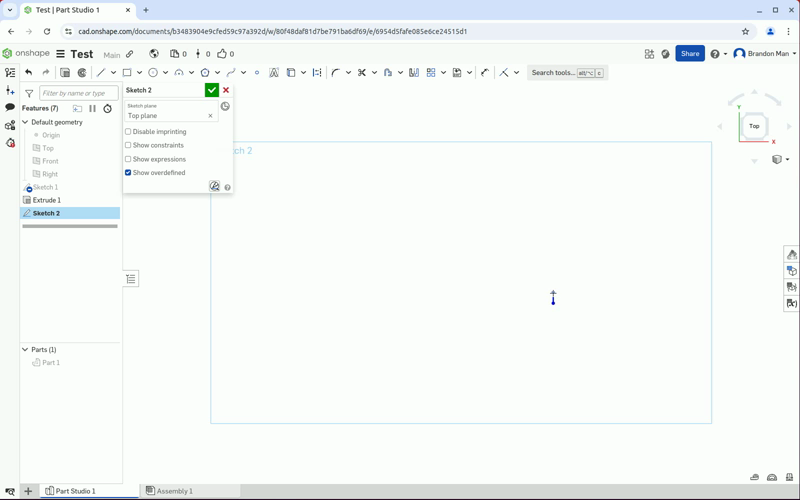
mouse_move(553, 292)
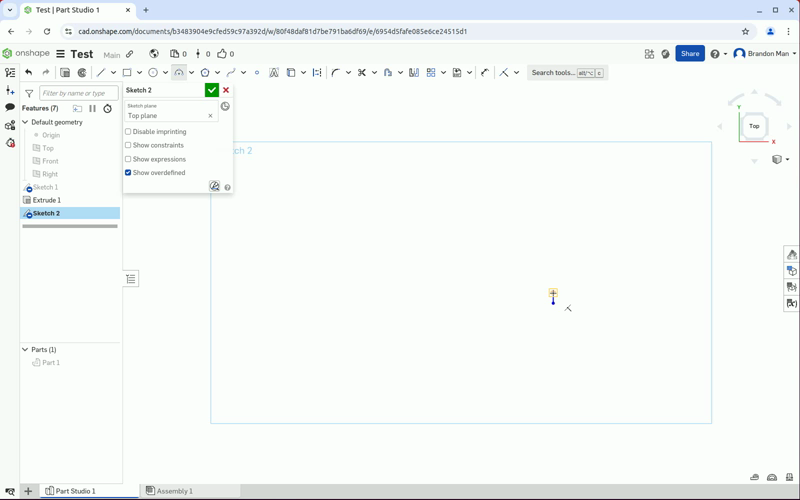
click(553, 292)
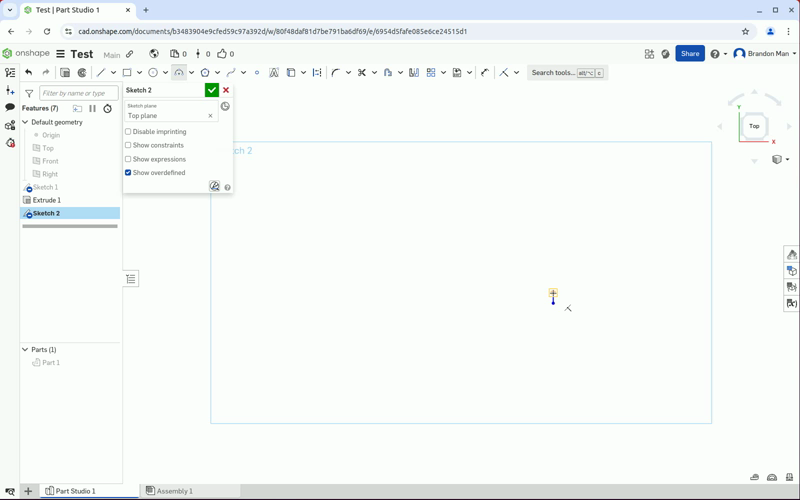
key_down(shift)
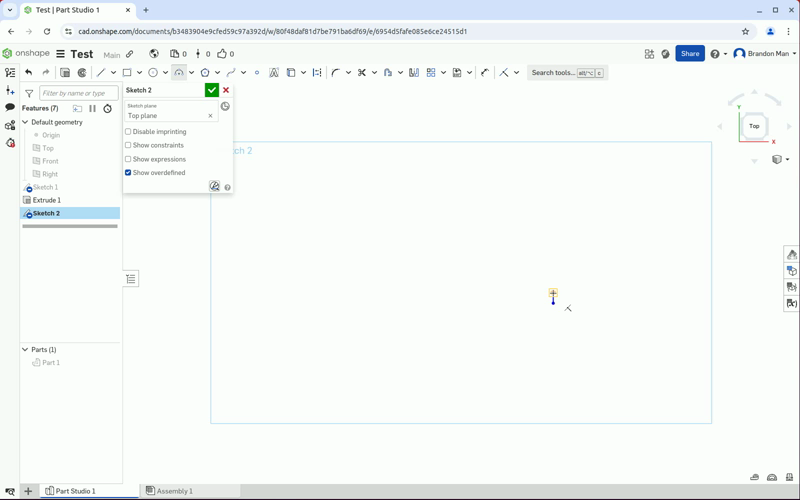
mouse_move(553, 272)
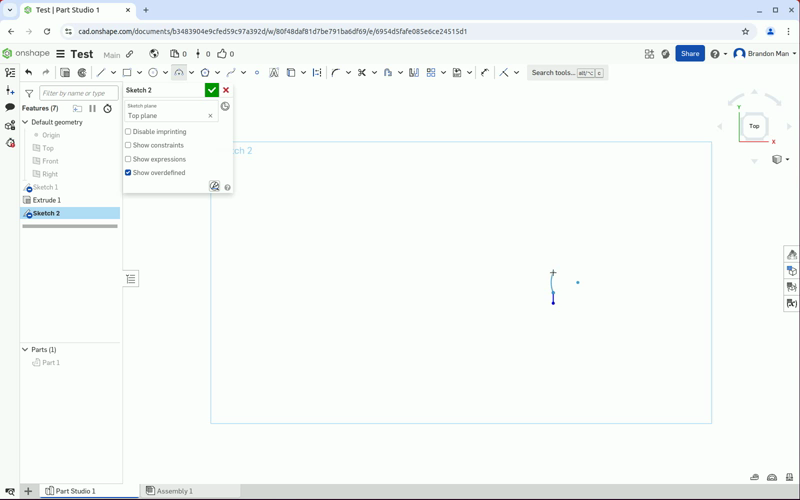
click(553, 272)
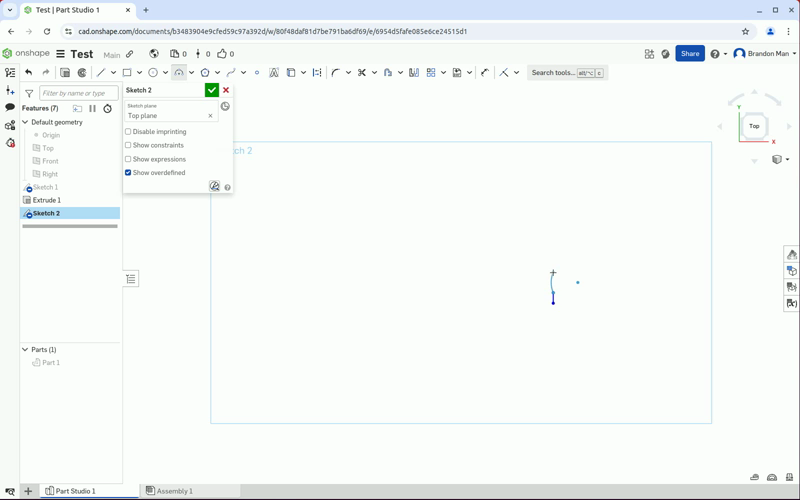
mouse_move(543, 282)
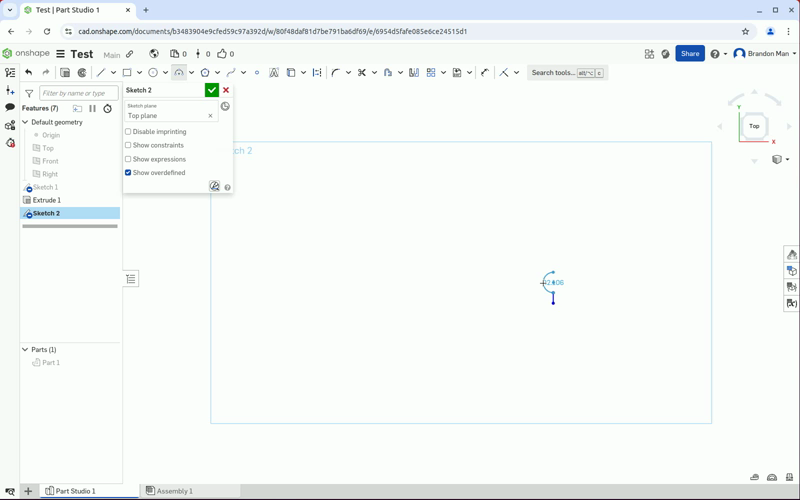
click(543, 282)
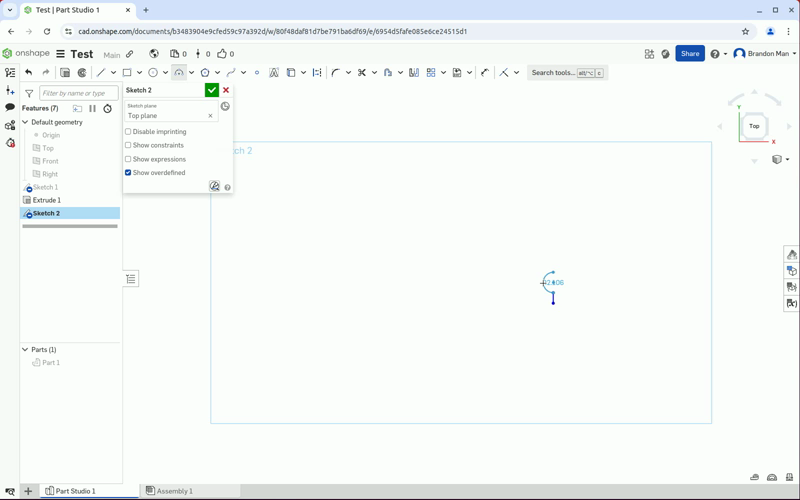
key_up(shift)
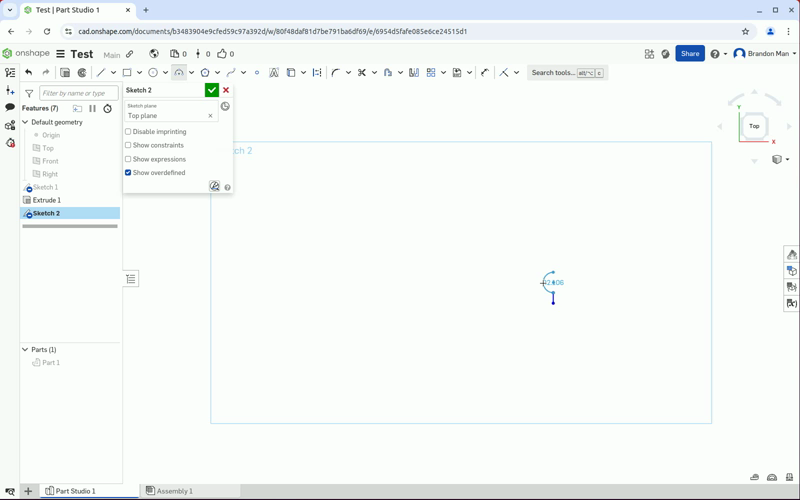
key(esc)
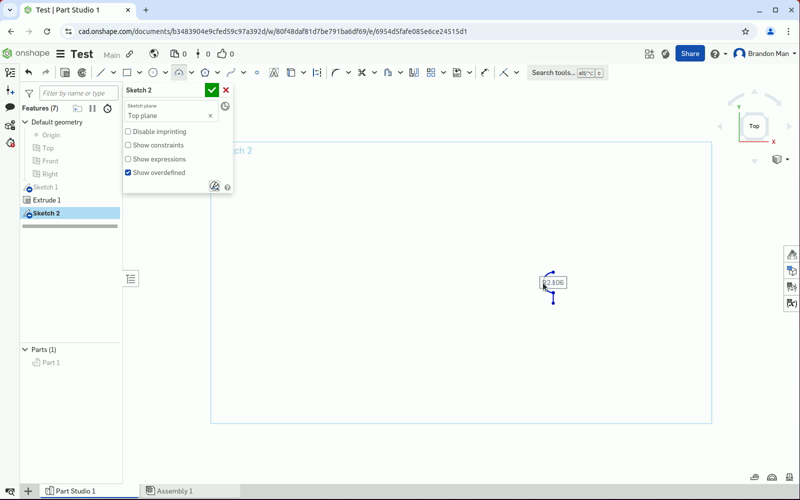
key(l)
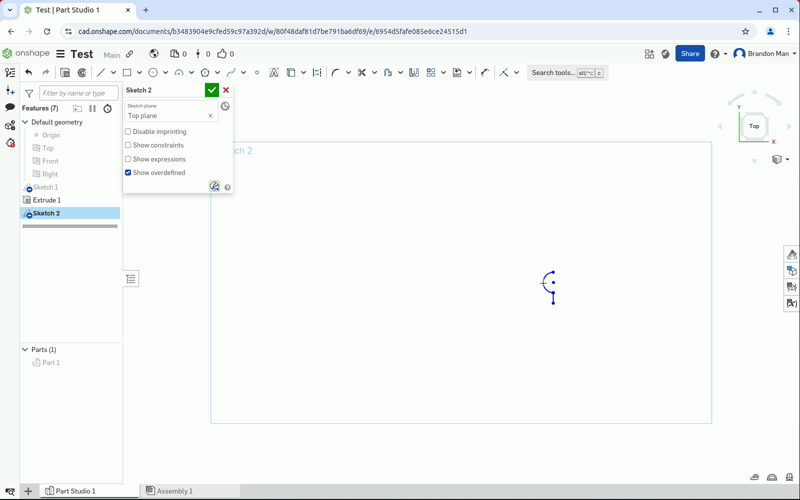
mouse_move(553, 272)
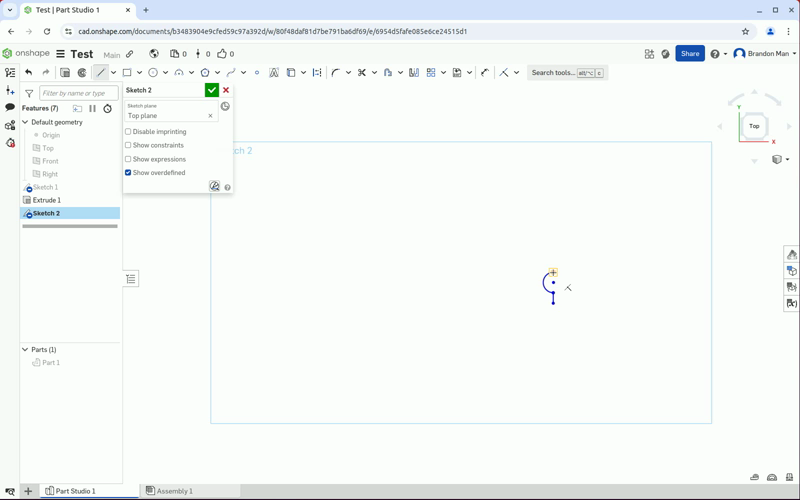
click(553, 272)
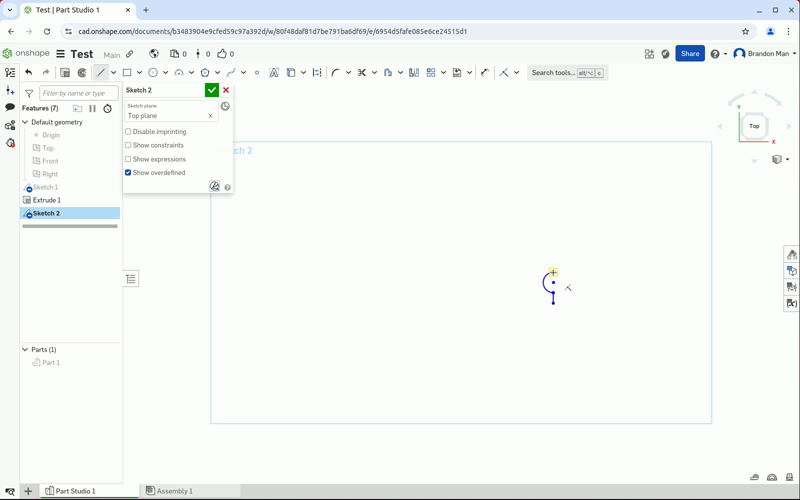
key_down(shift)
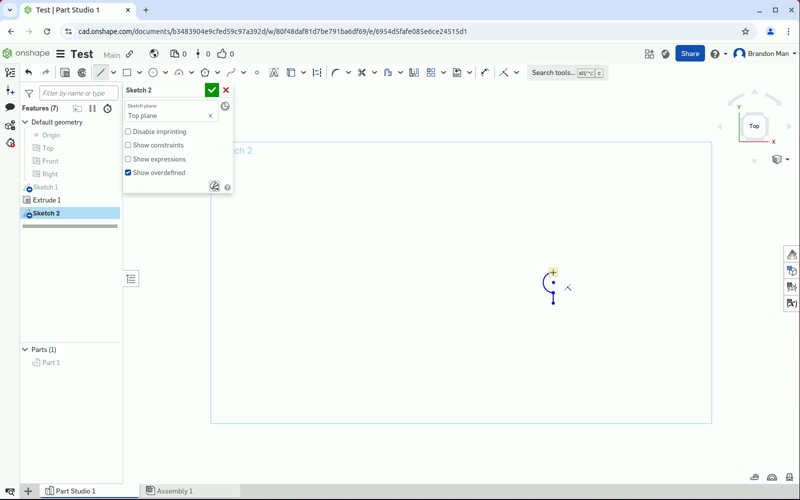
mouse_move(583, 272)
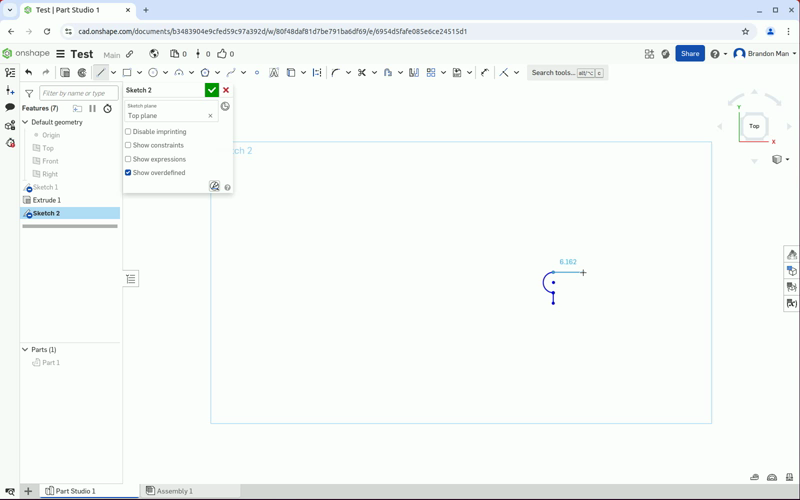
mouse_move(553, 262)
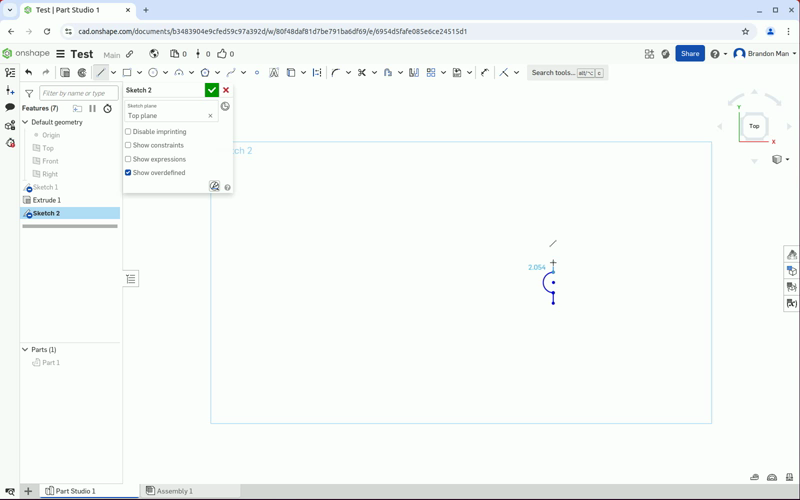
click(553, 262)
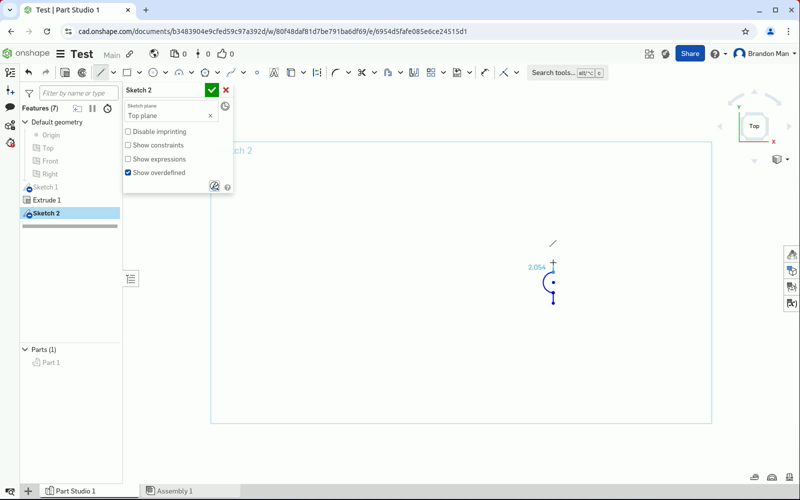
key_up(shift)
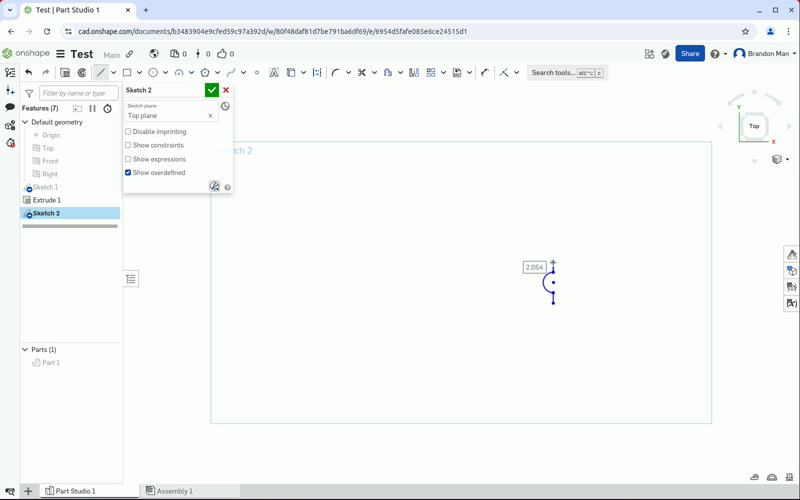
key(esc)
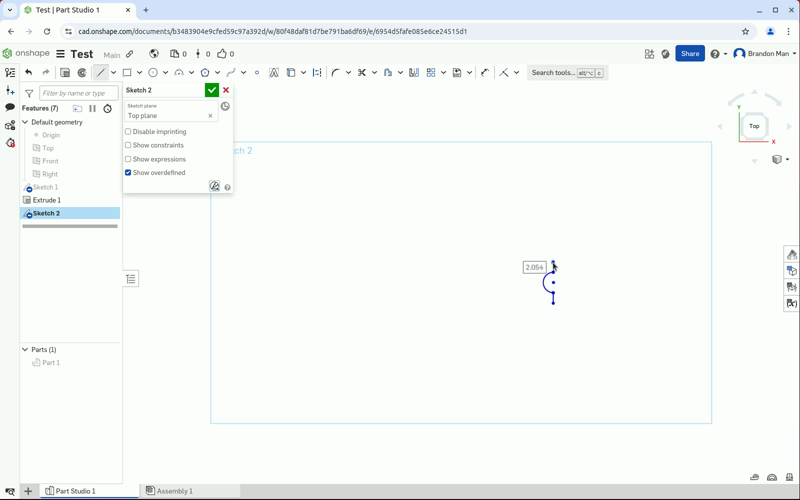
key(a)
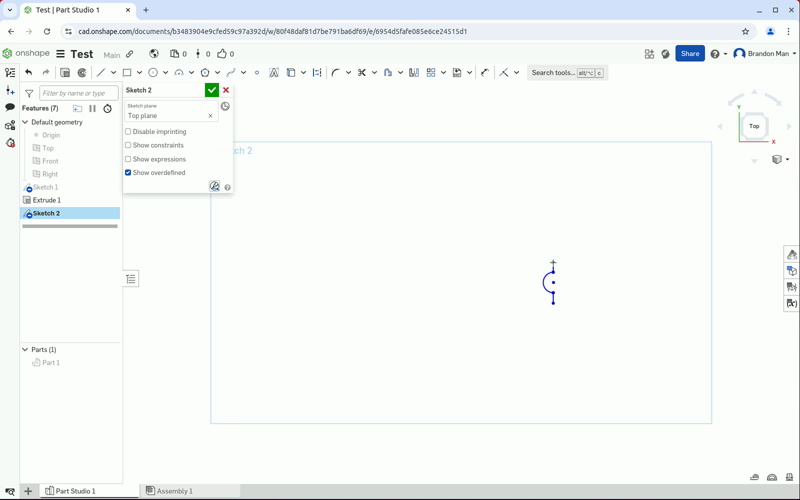
mouse_move(553, 262)
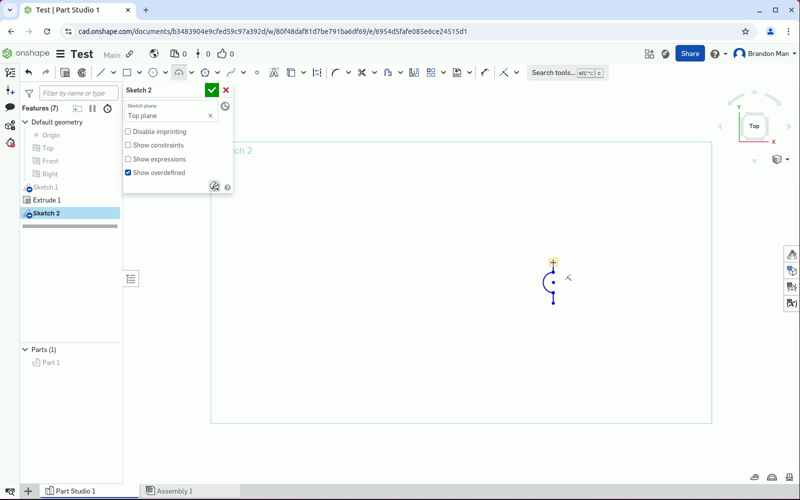
click(553, 262)
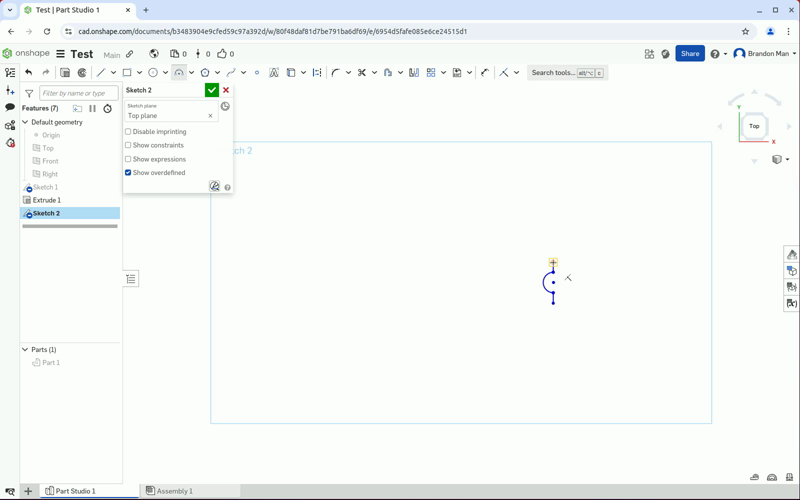
mouse_move(553, 303)
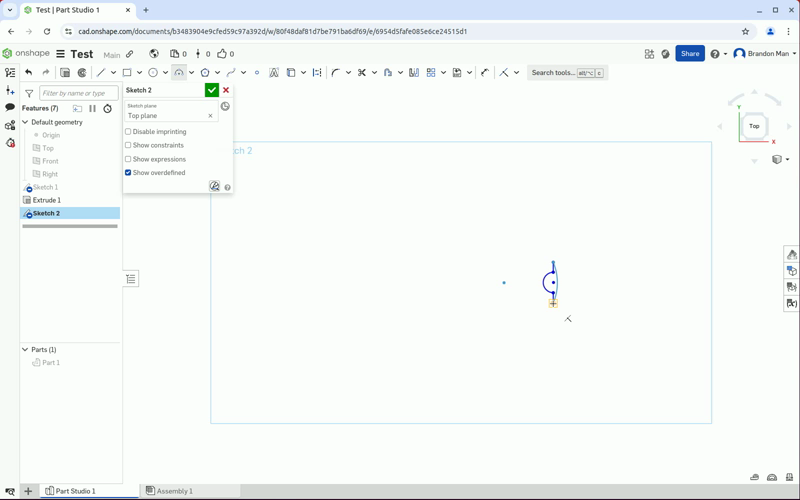
click(553, 303)
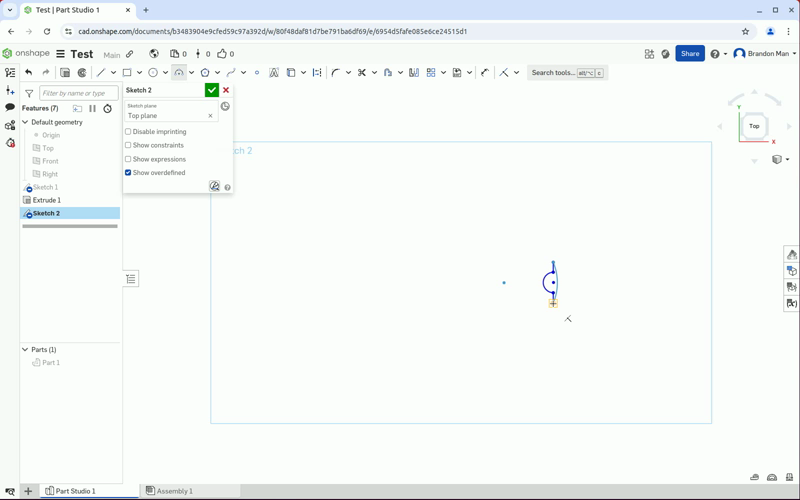
key_down(shift)
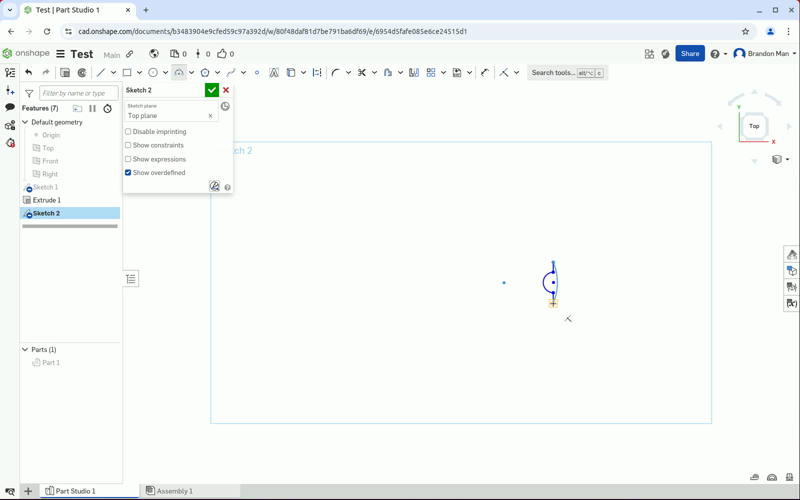
mouse_move(533, 282)
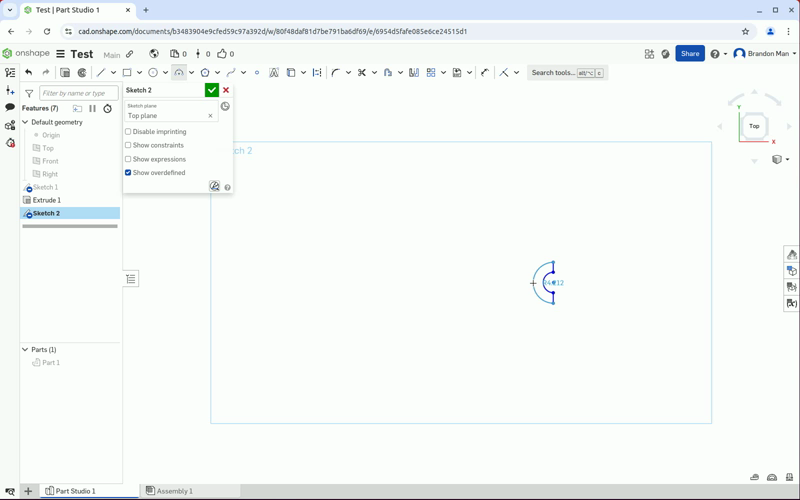
click(533, 282)
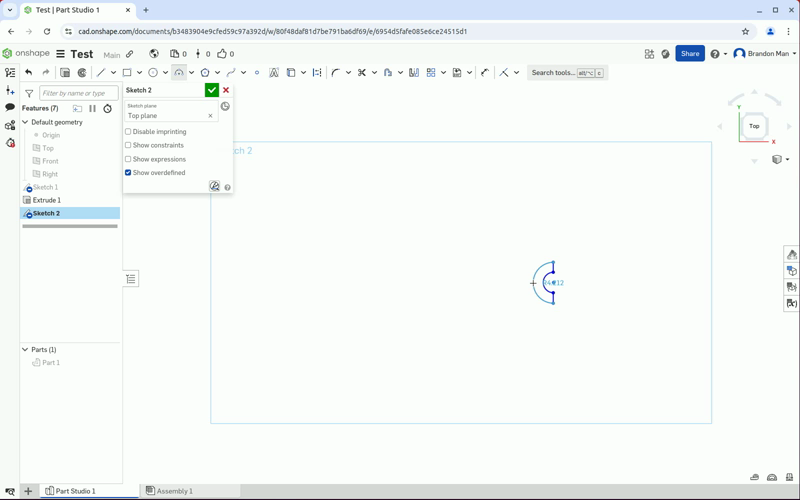
key_up(shift)
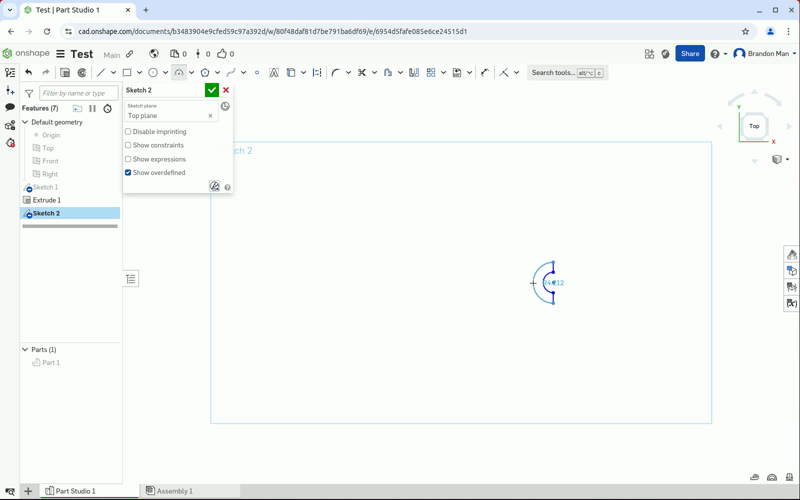
key(esc)
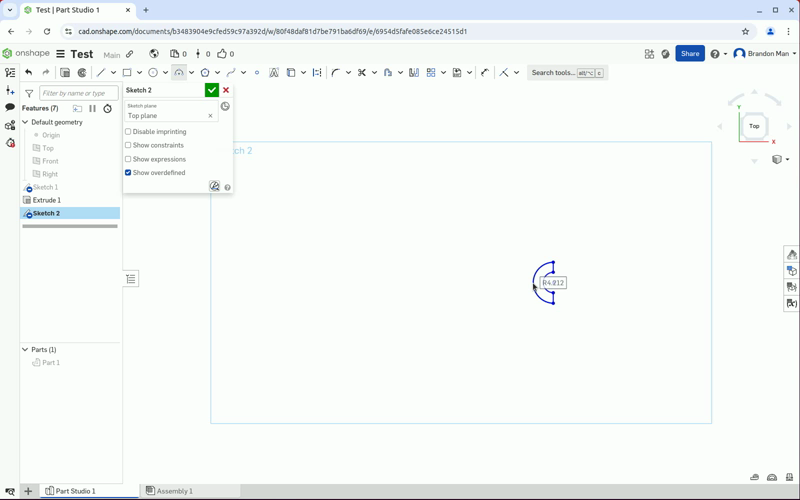
mouse_move(547, 289)
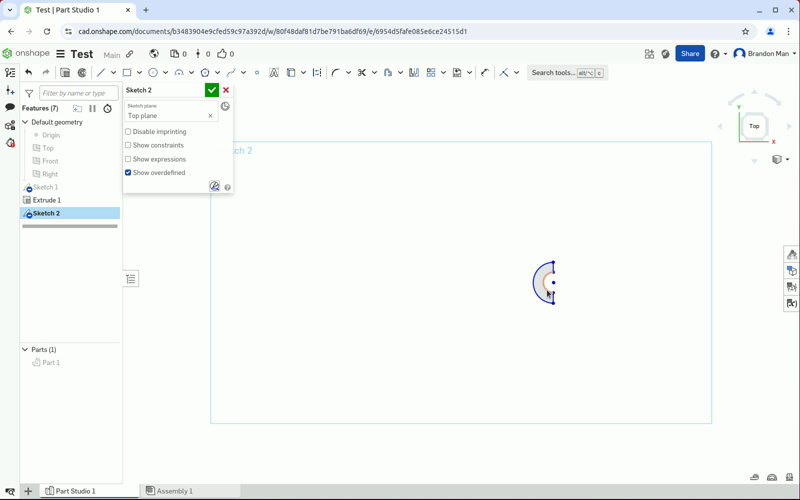
scroll(6)
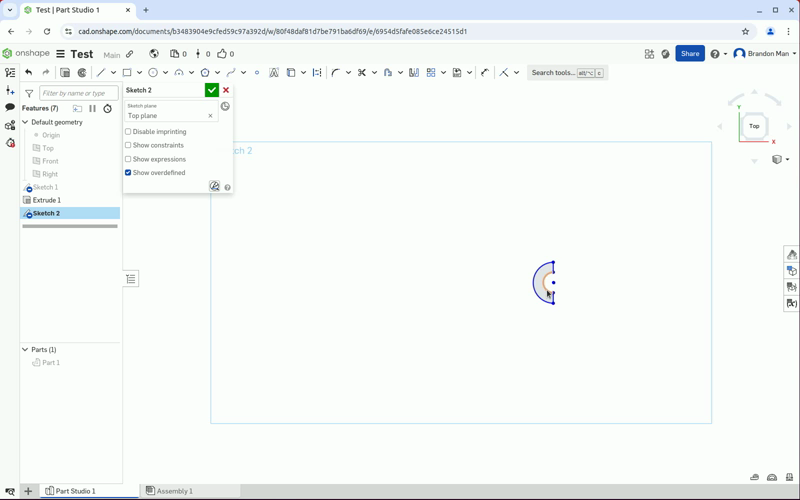
scroll(6)
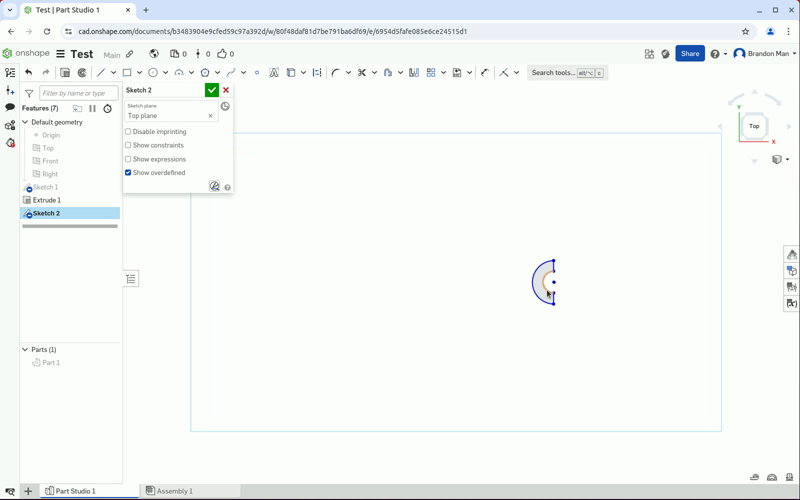
scroll(6)
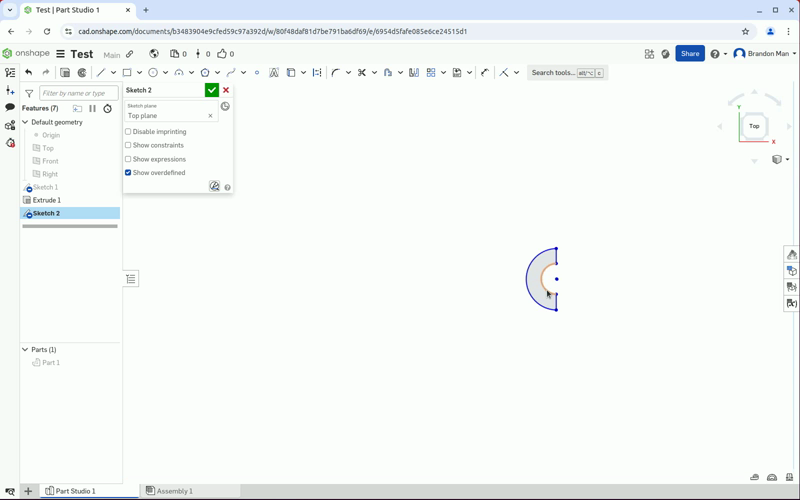
scroll(6)
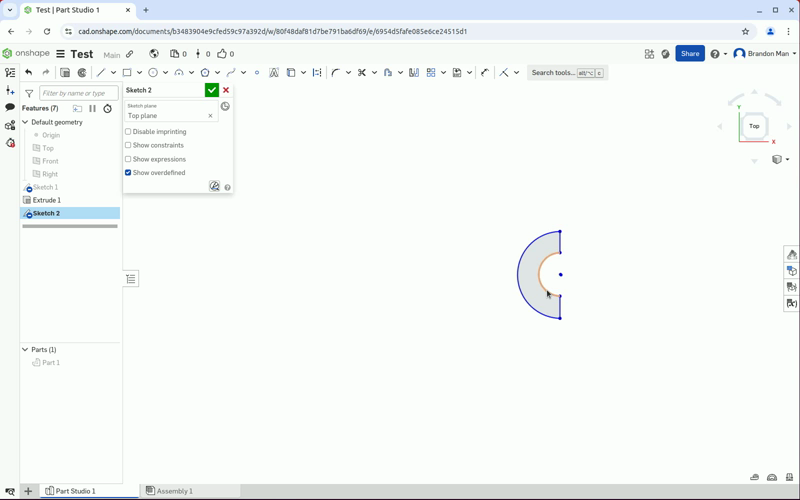
scroll(6)
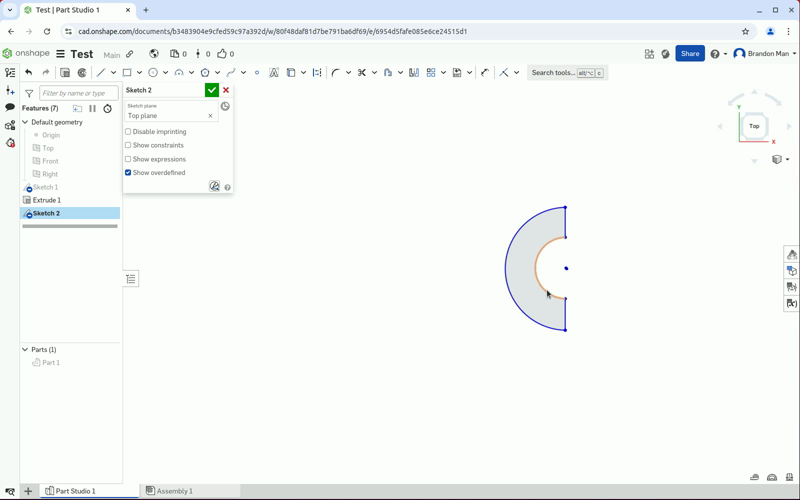
scroll(6)
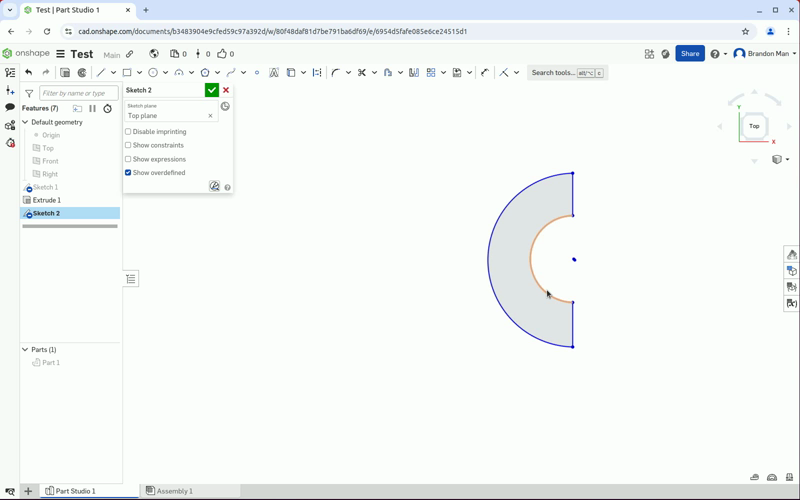
scroll(6)
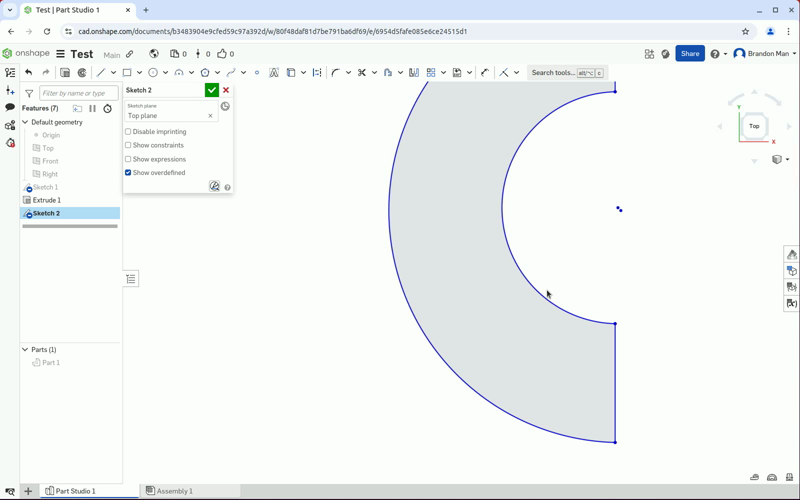
click(547, 289)
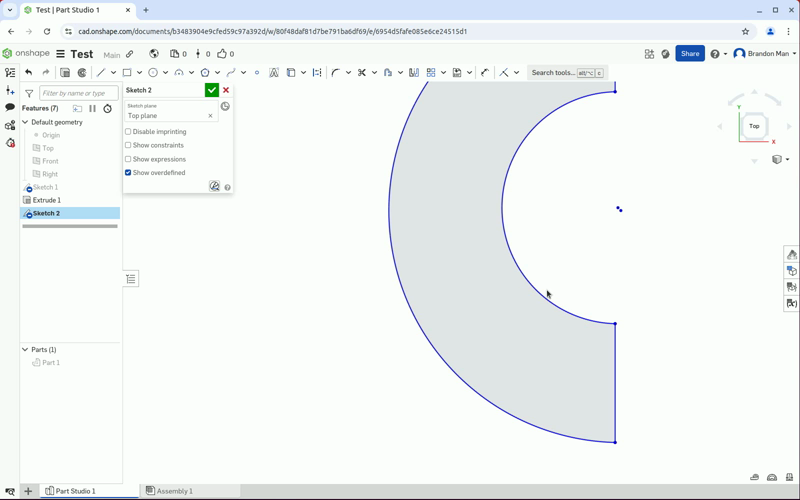
scroll(-6)
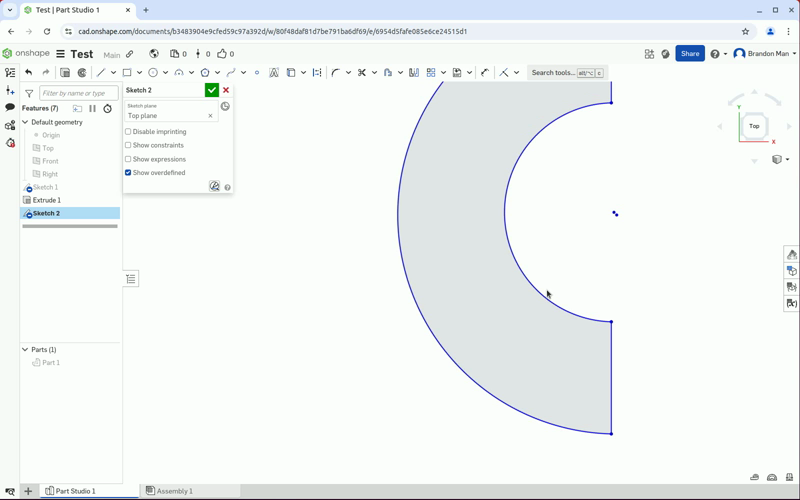
scroll(-6)
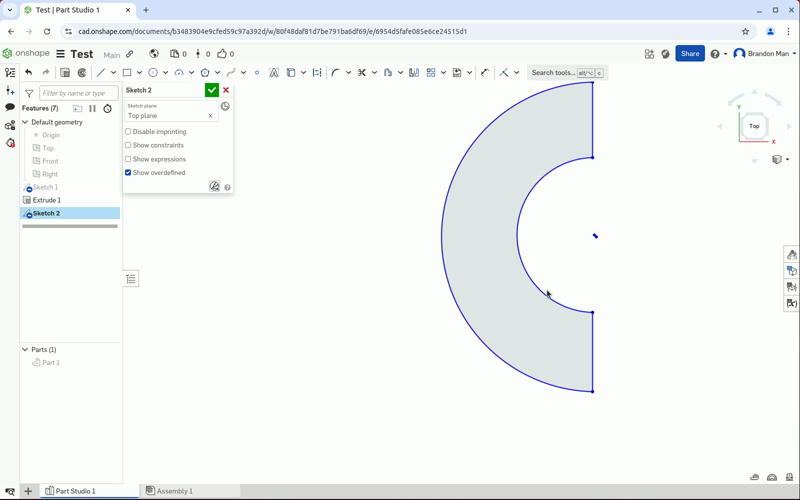
scroll(-6)
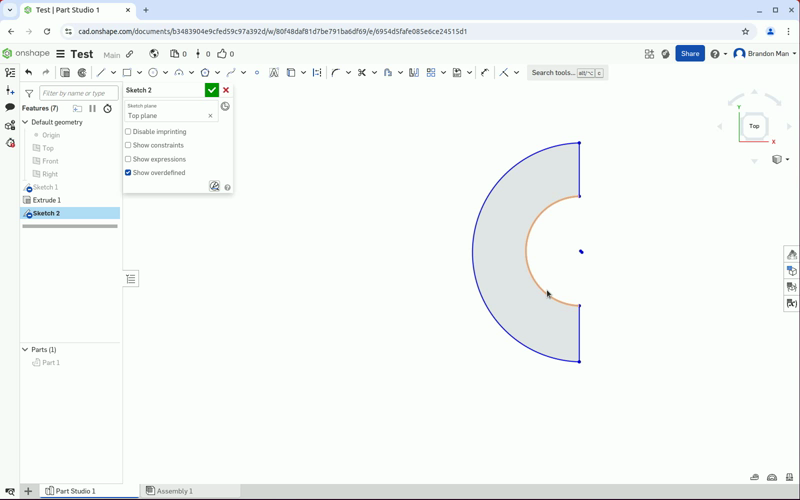
scroll(-6)
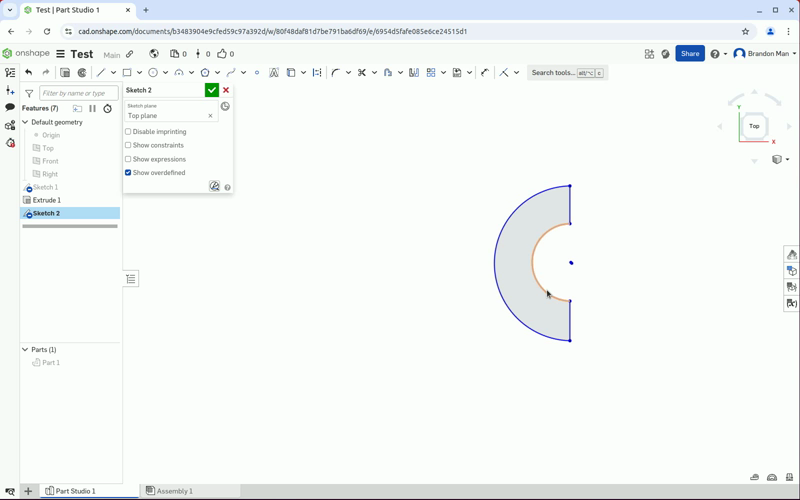
scroll(-6)
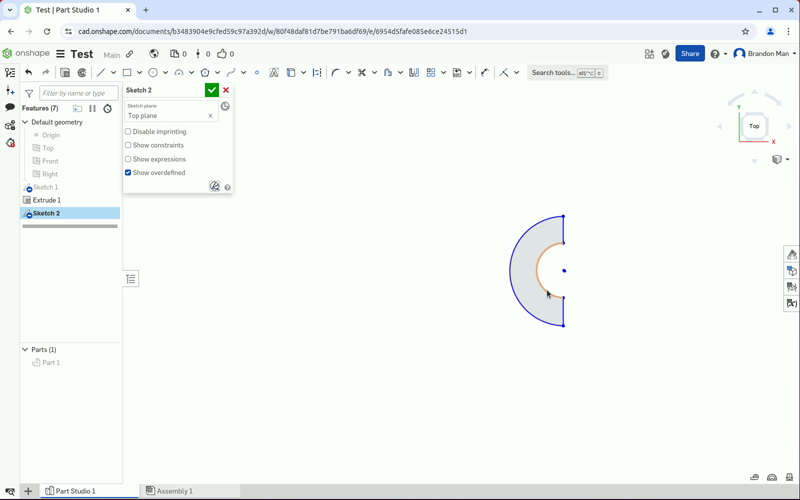
scroll(-6)
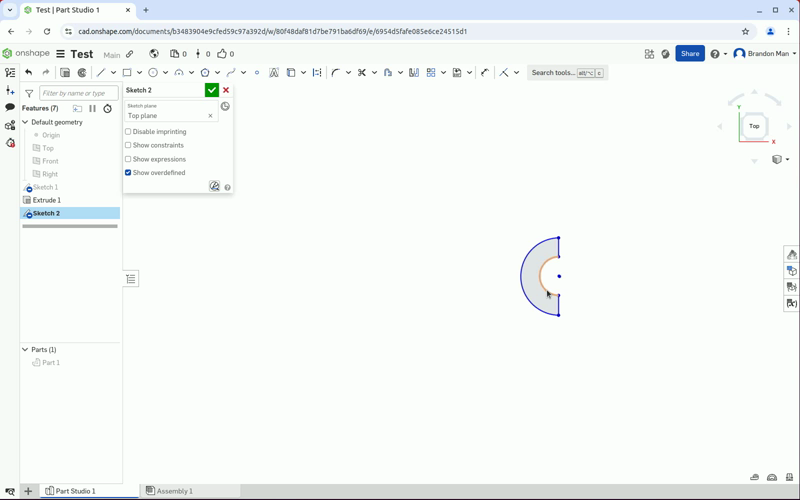
scroll(-6)
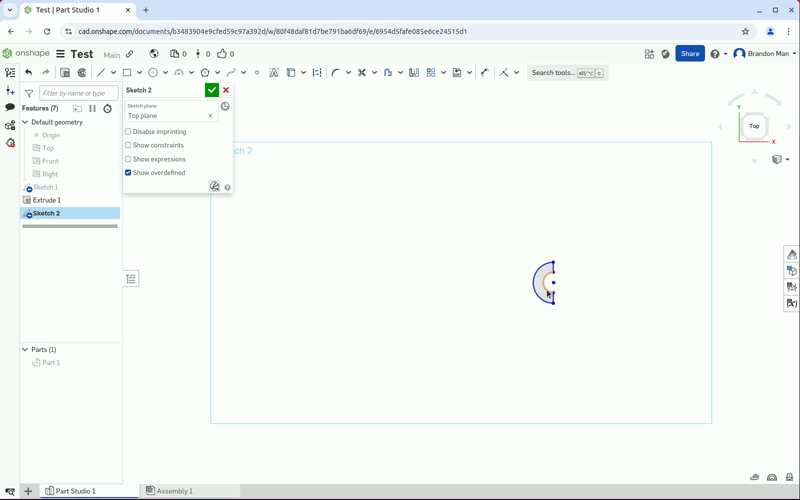
mouse_move(73, 352)
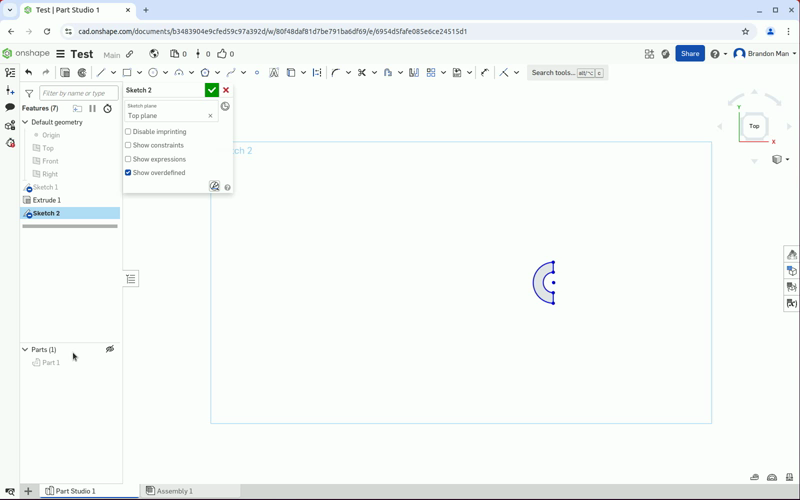
key(shift+y)
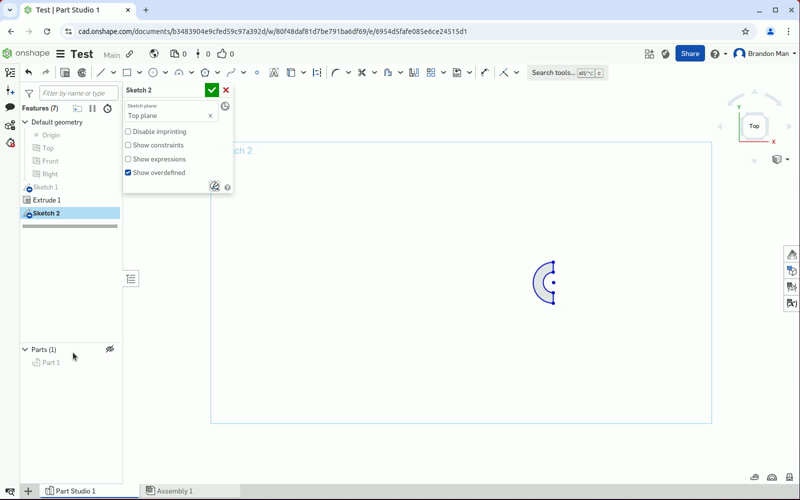
key(shift+e)
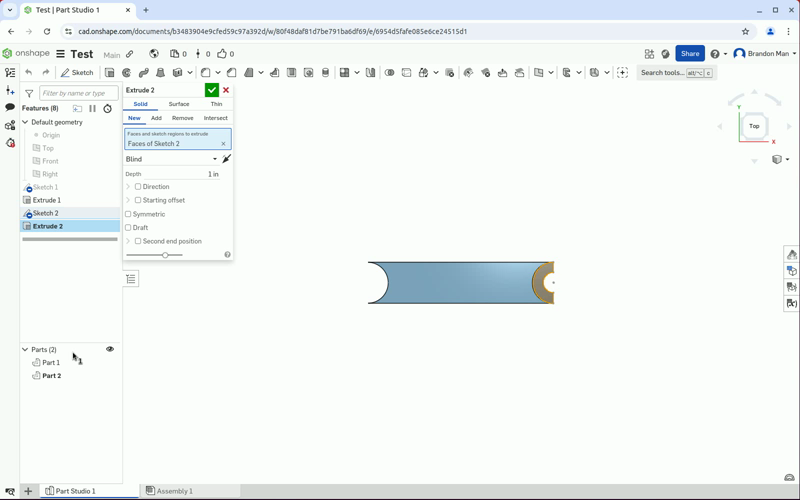
mouse_move(143, 106)
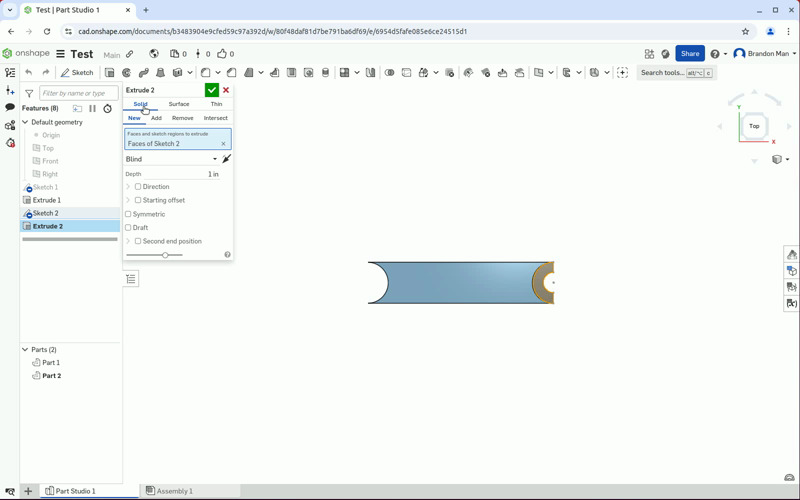
click(143, 106)
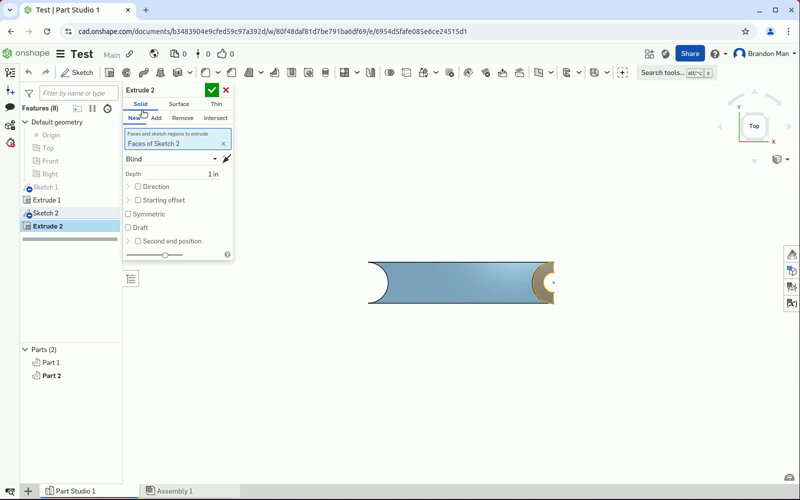
mouse_move(137, 120)
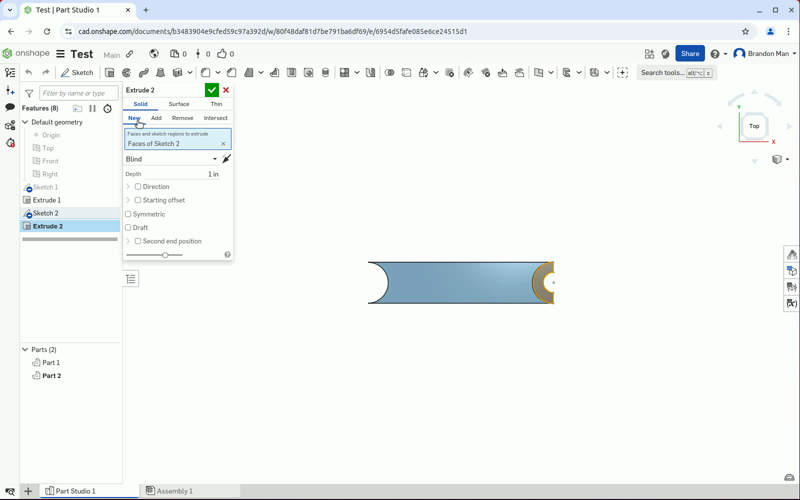
click(137, 120)
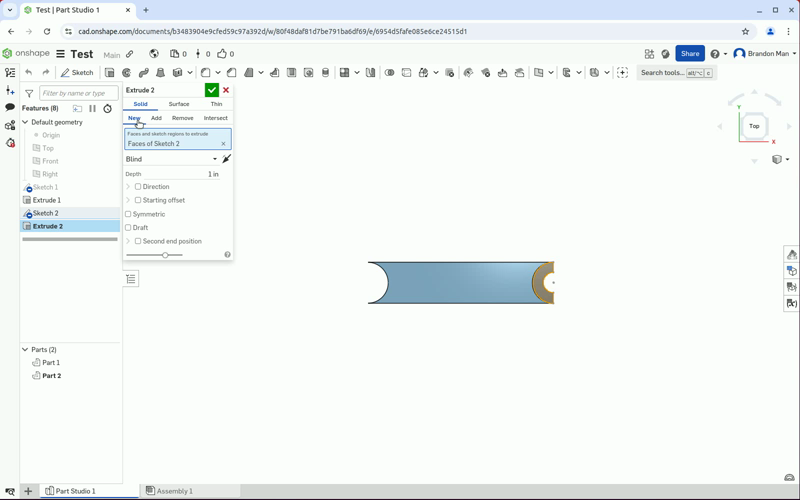
key(tab, 4)
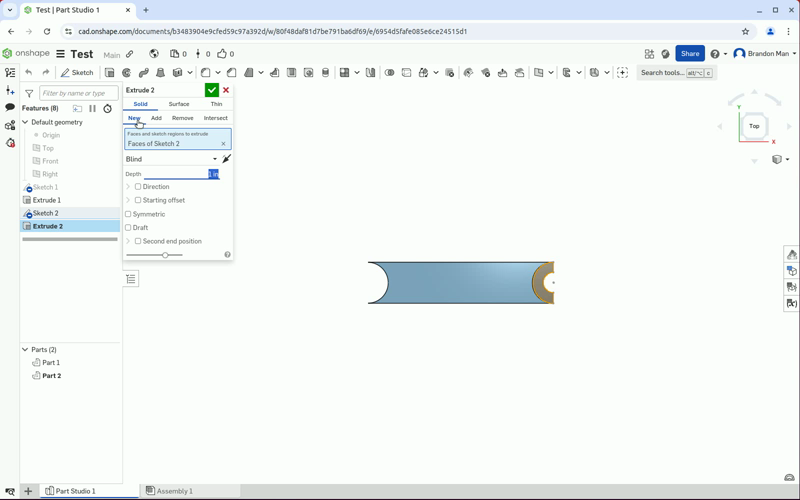
text(4.092)
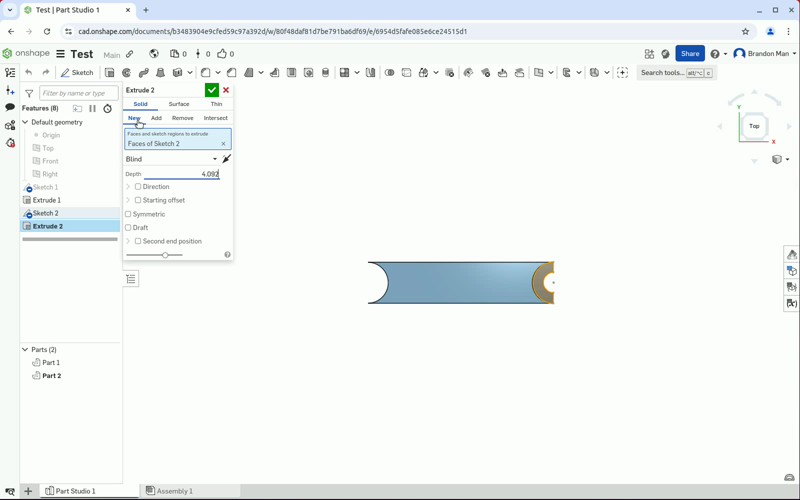
key(enter)
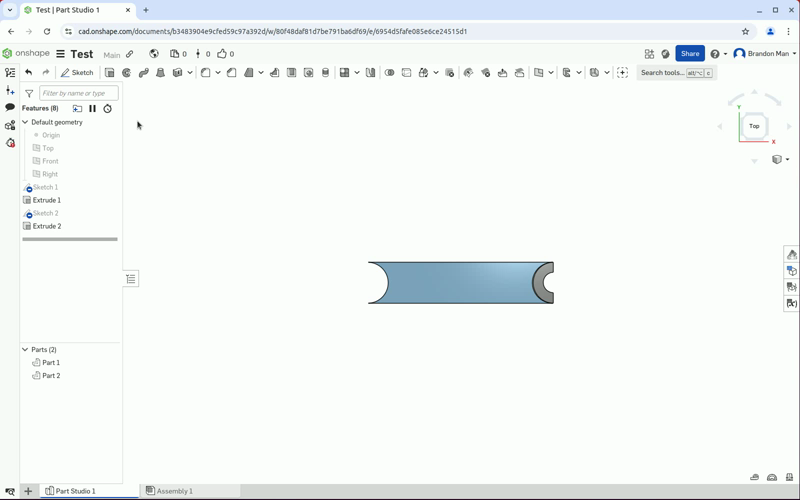
key(shift+h)
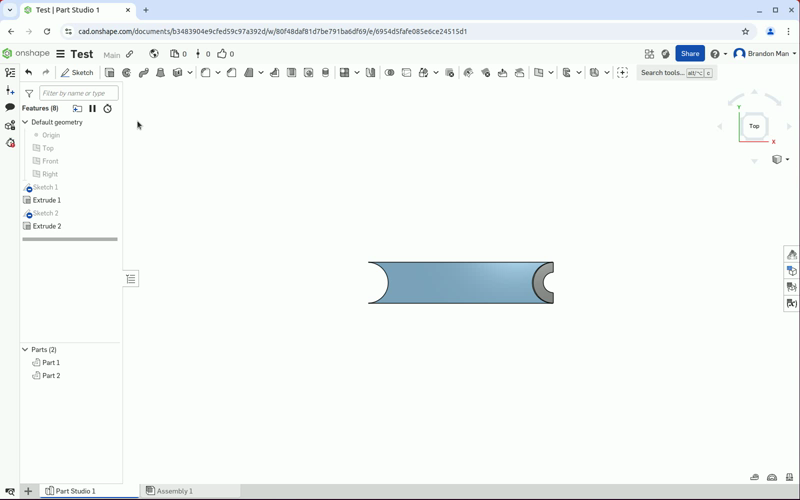
key(shift+h)
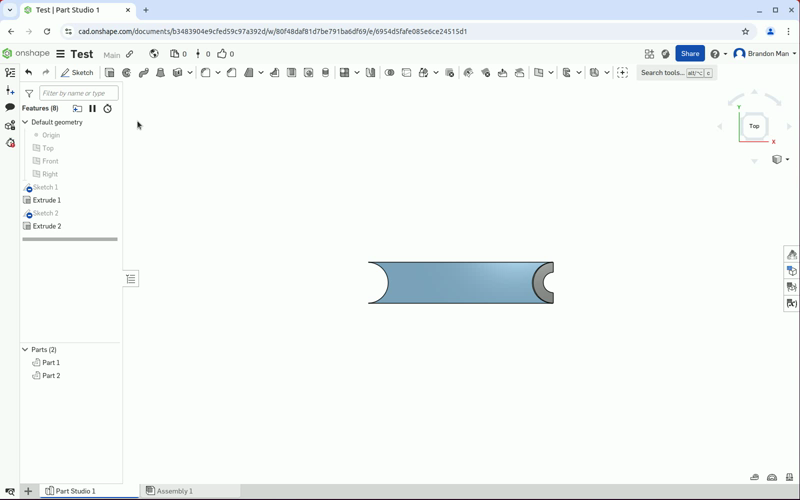
mouse_move(73, 189)
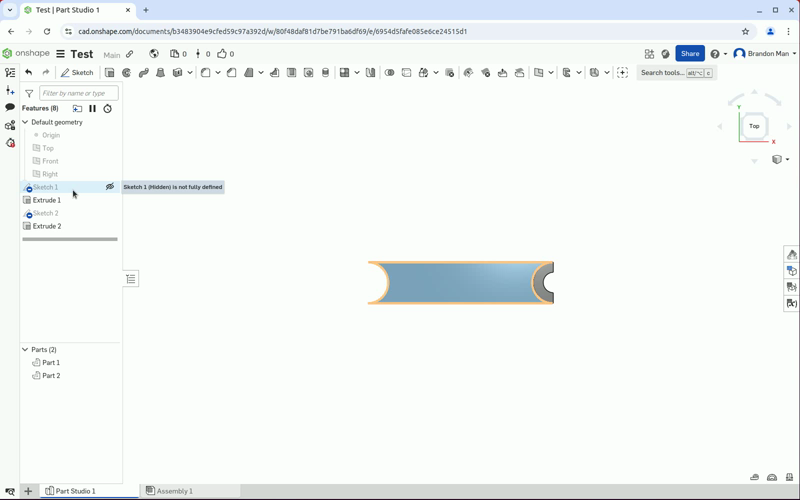
click(73, 189)
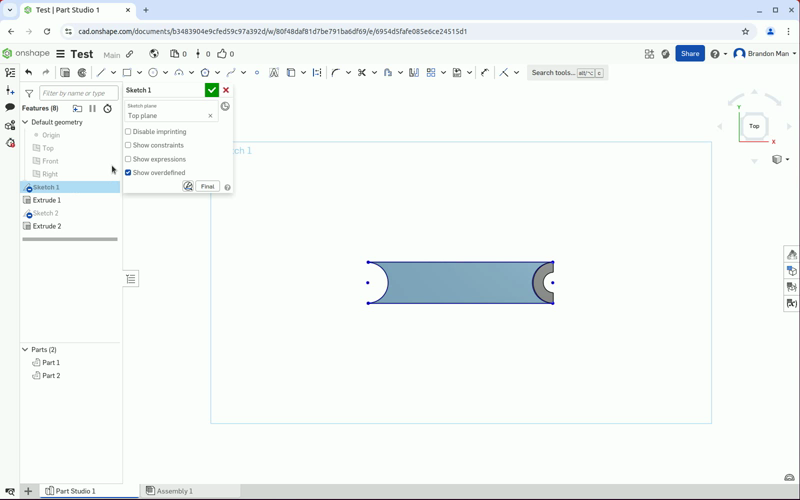
mouse_move(229, 92)
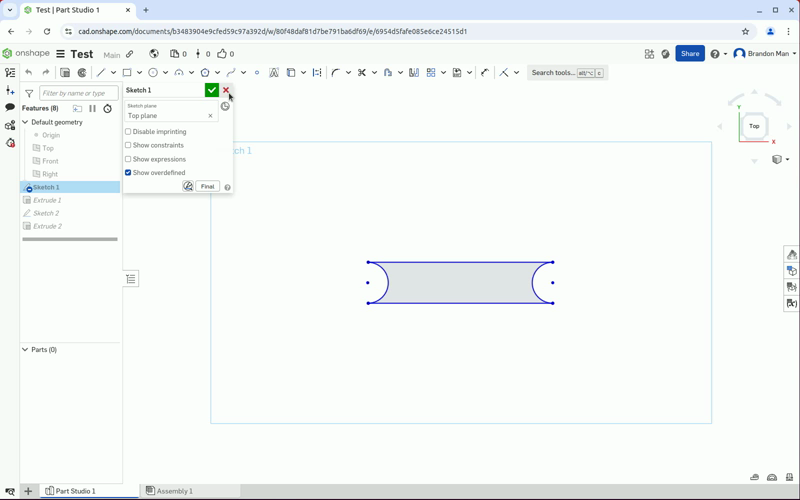
click(229, 92)
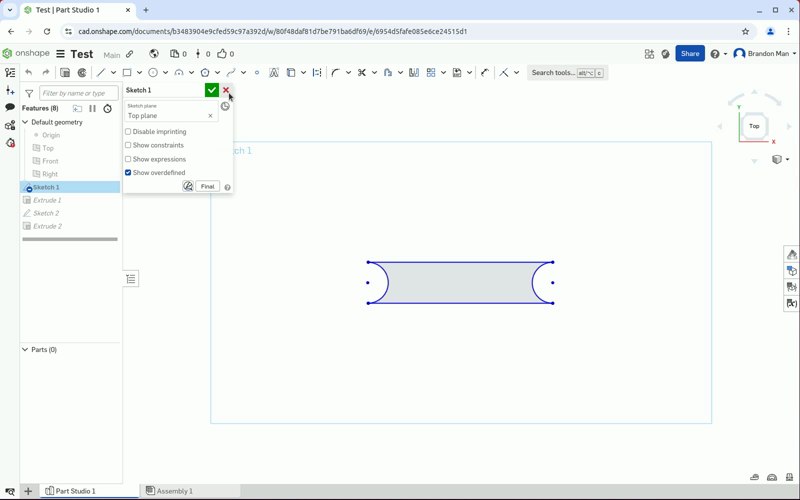
key(shift+s)
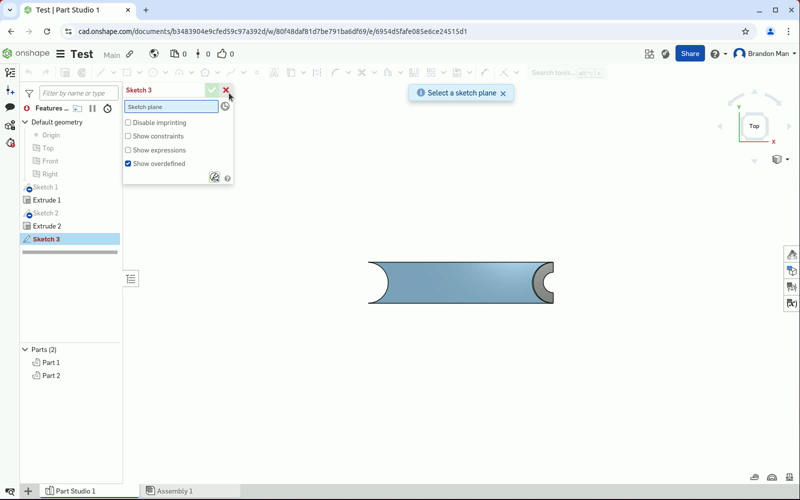
mouse_move(73, 150)
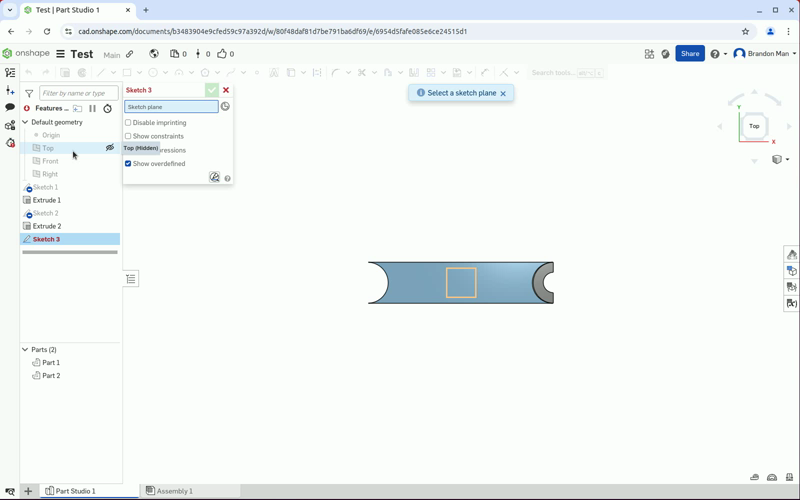
click(73, 150)
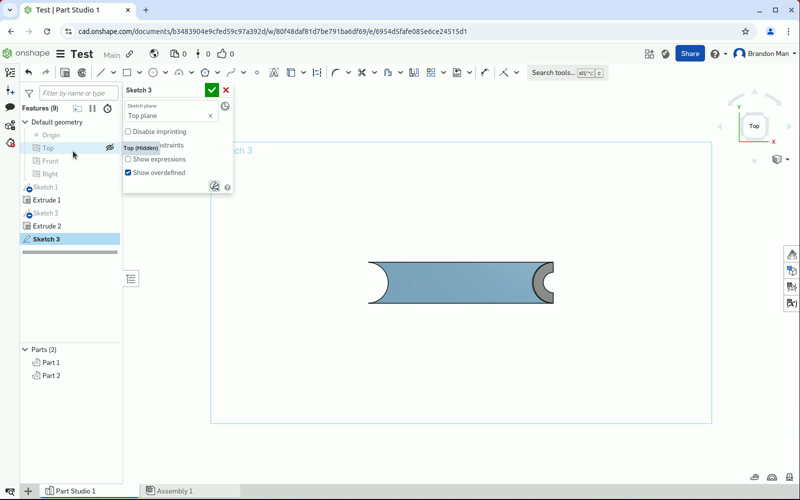
mouse_move(73, 352)
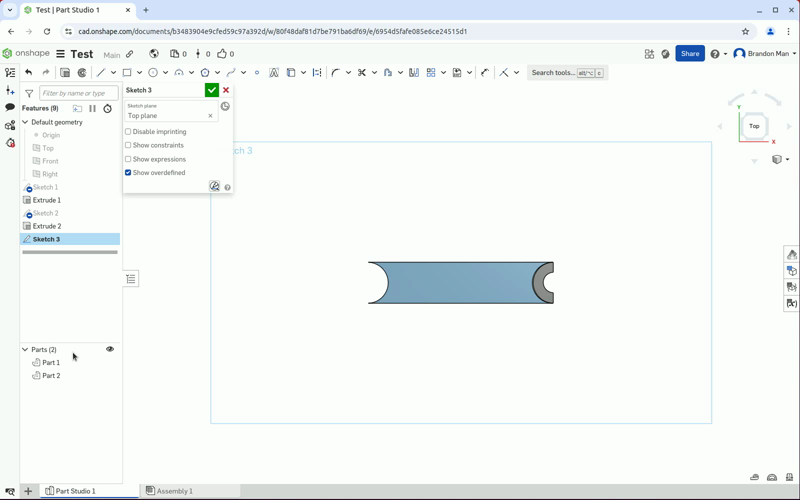
key(y)
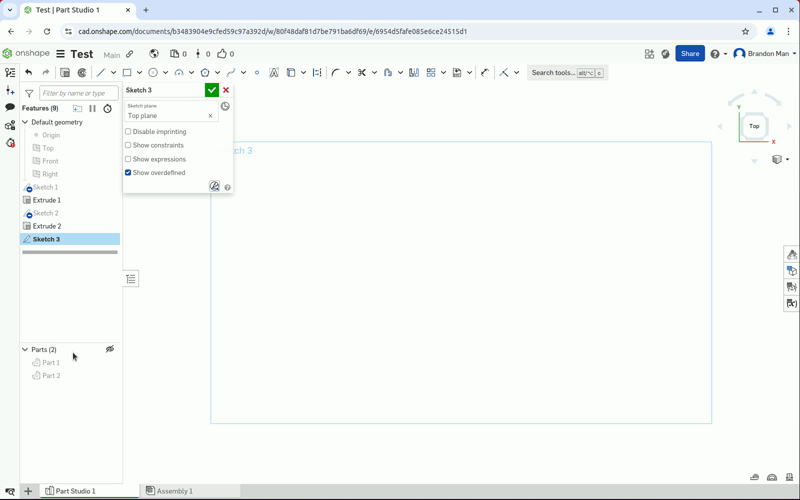
key(a)
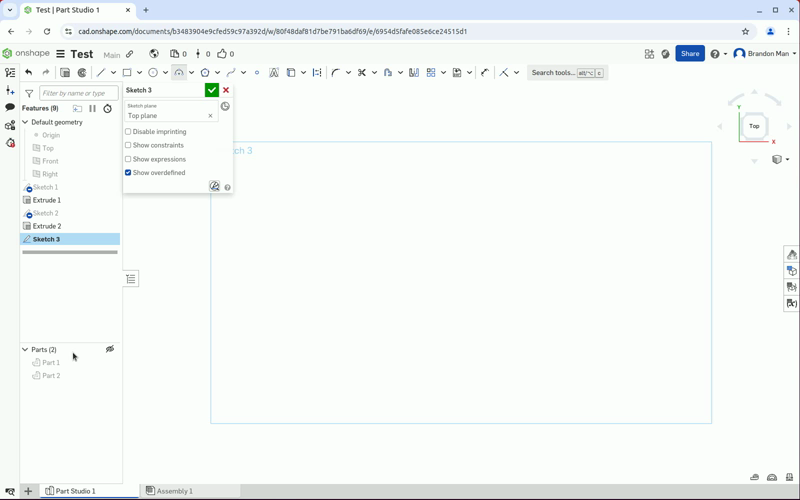
key_down(shift)
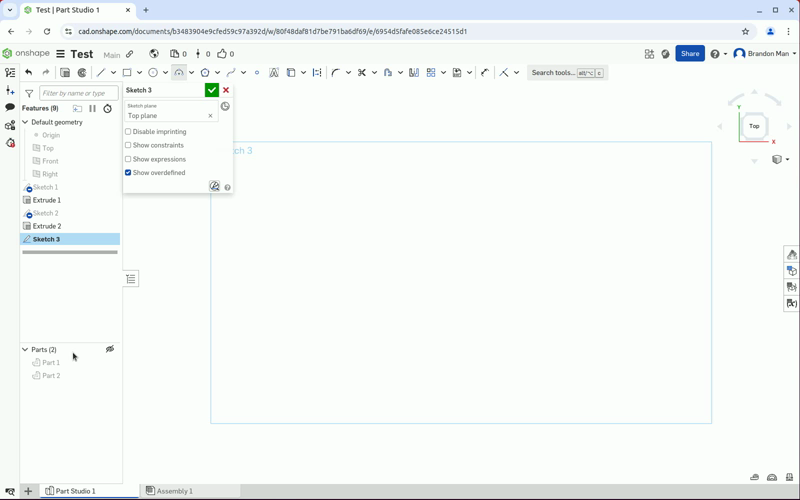
mouse_move(553, 303)
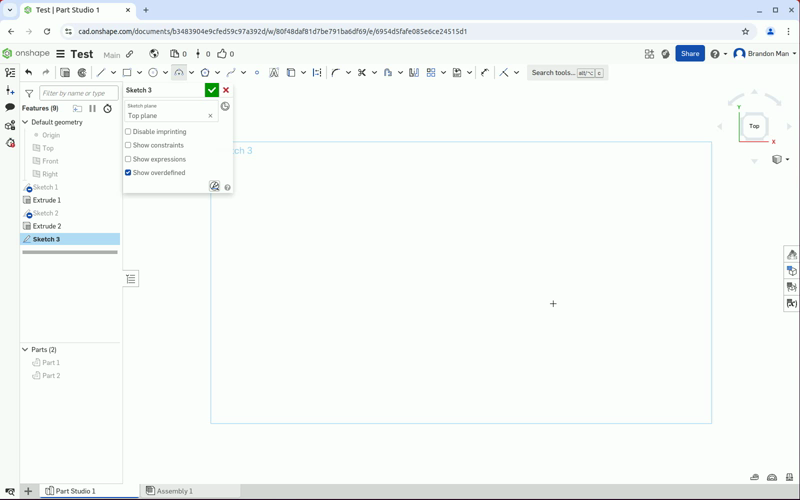
click(553, 303)
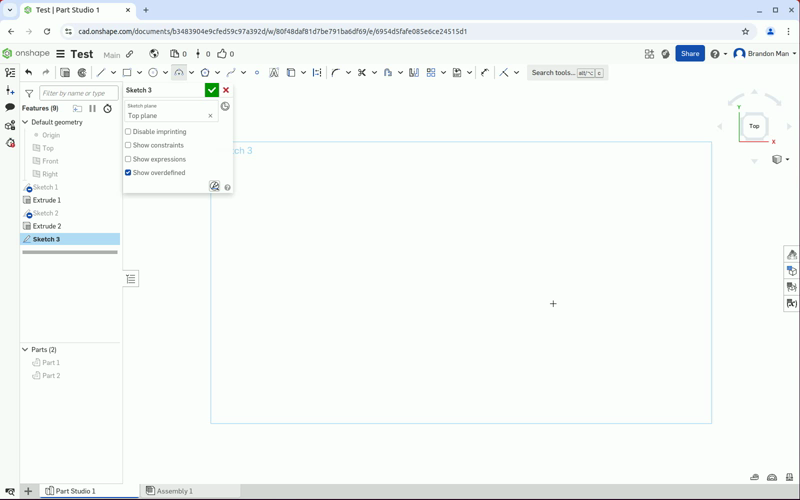
key_up(shift)
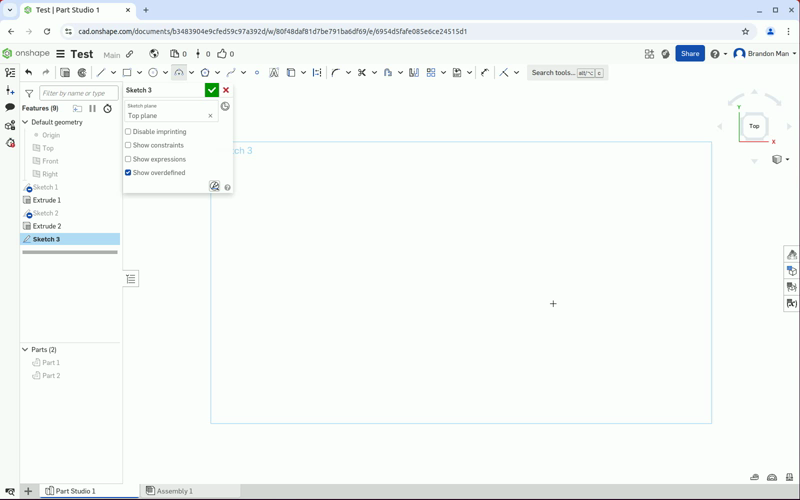
key_down(shift)
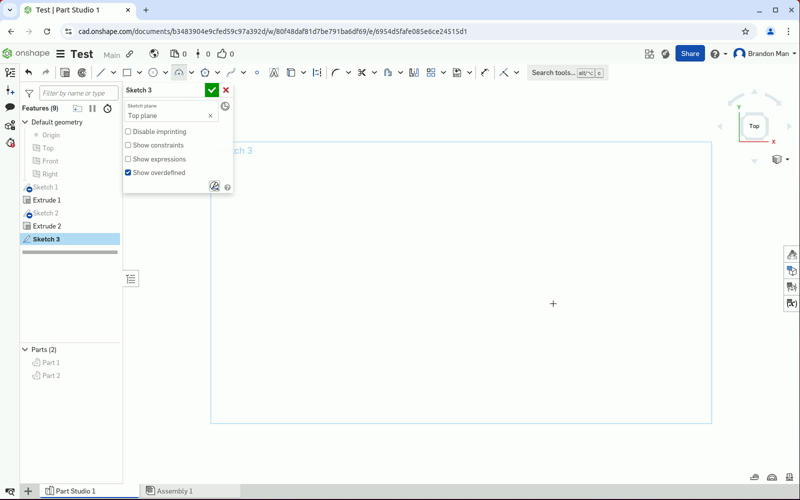
mouse_move(553, 262)
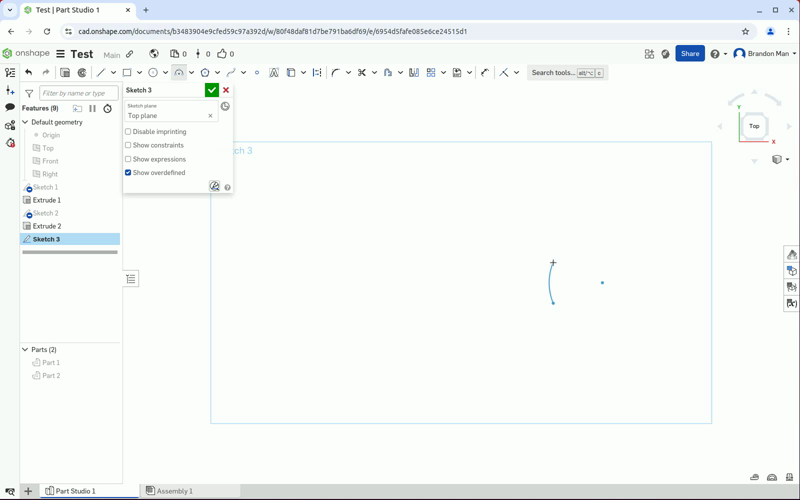
click(553, 262)
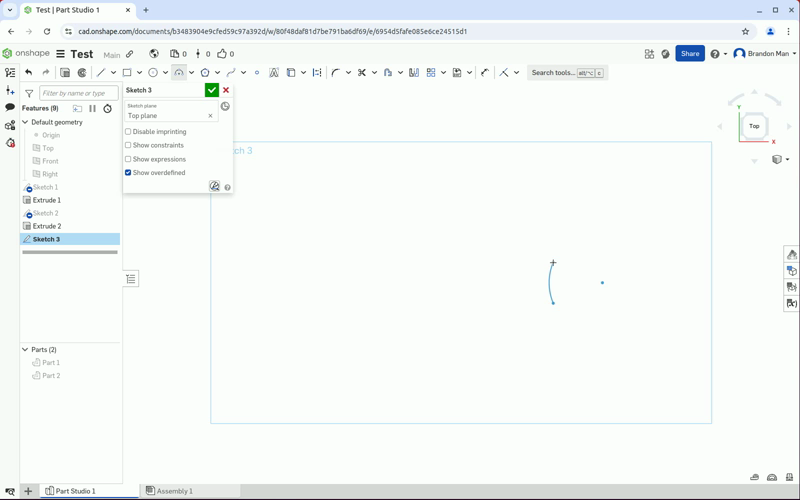
mouse_move(573, 282)
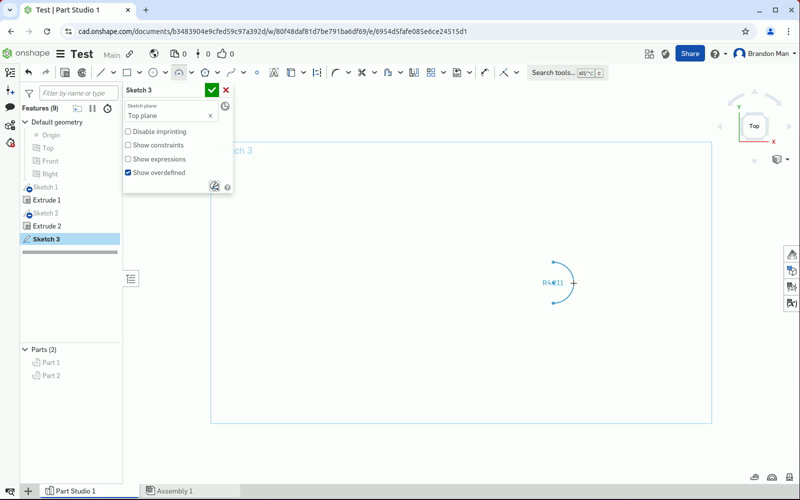
click(573, 282)
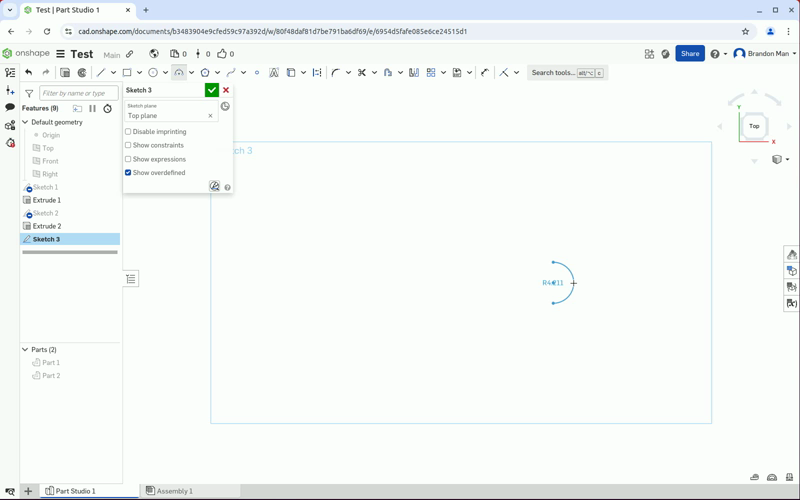
key_up(shift)
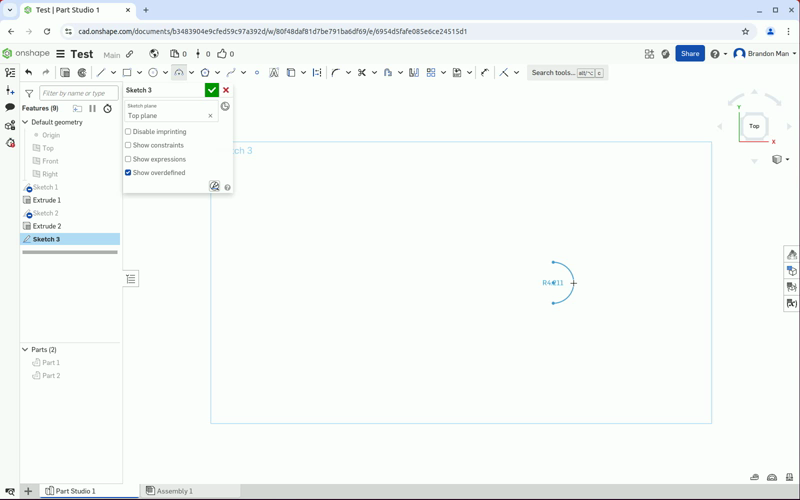
key(esc)
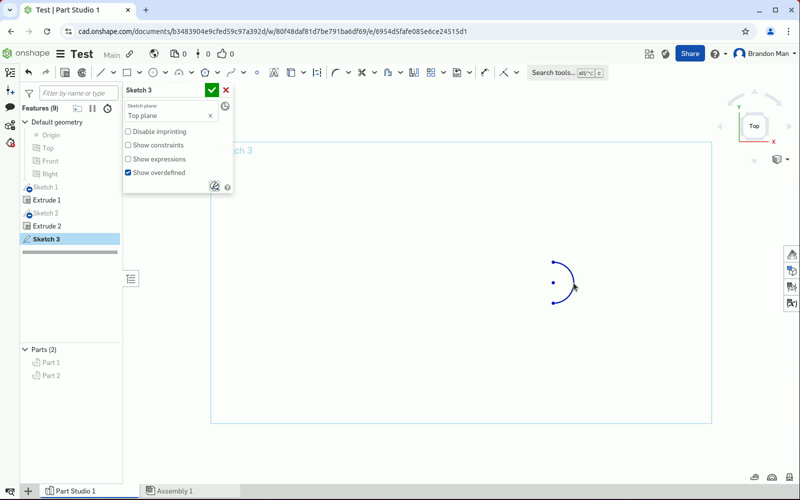
key(l)
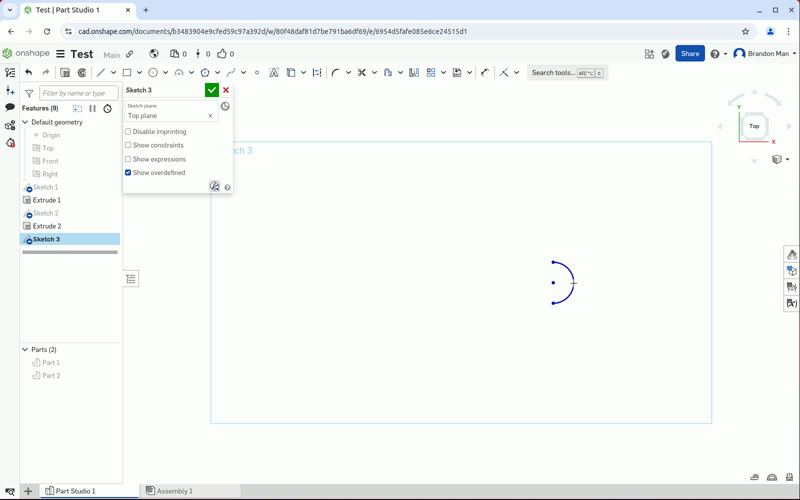
mouse_move(553, 262)
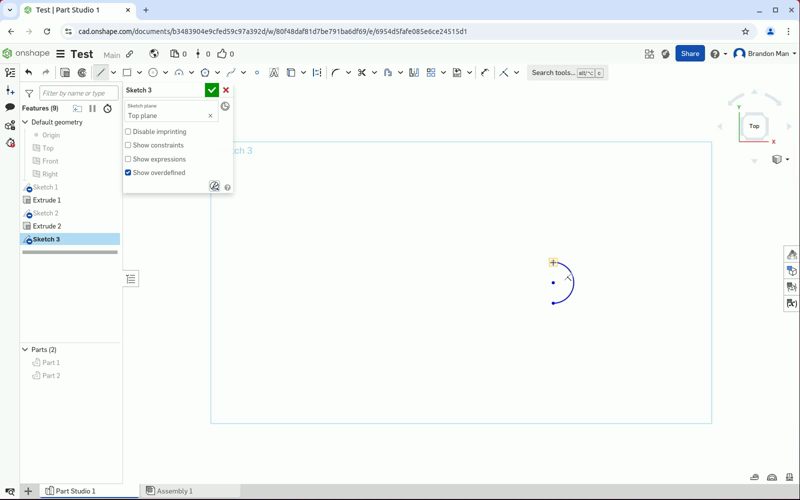
click(553, 262)
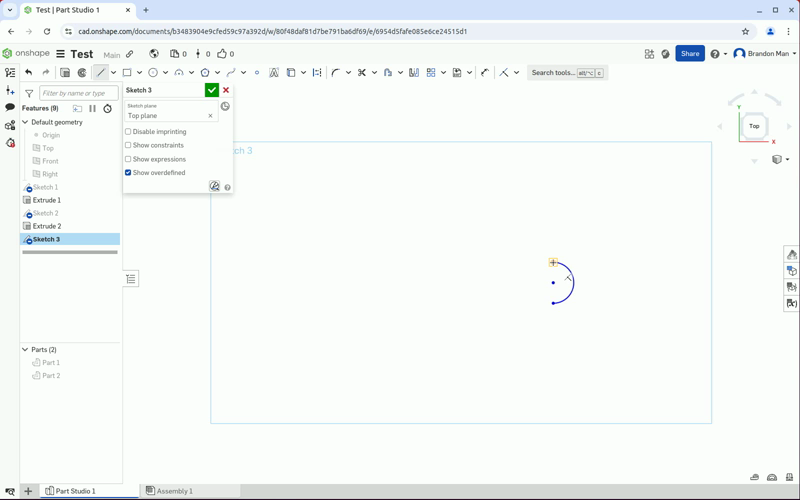
key_down(shift)
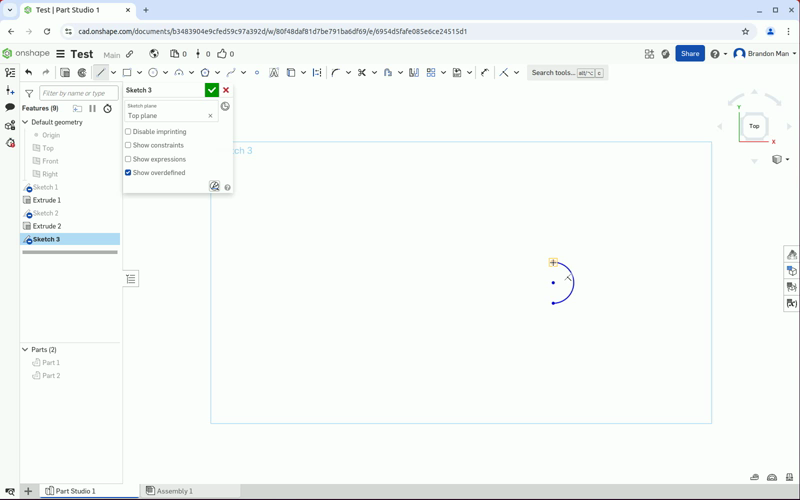
mouse_move(583, 262)
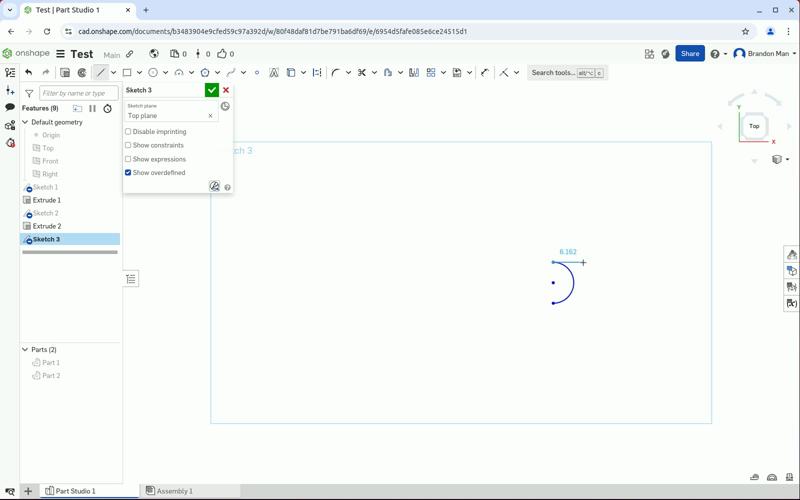
mouse_move(553, 272)
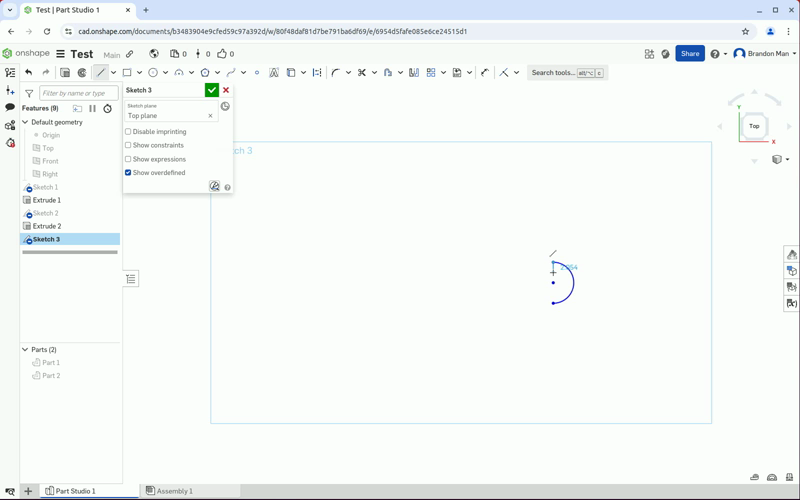
click(553, 272)
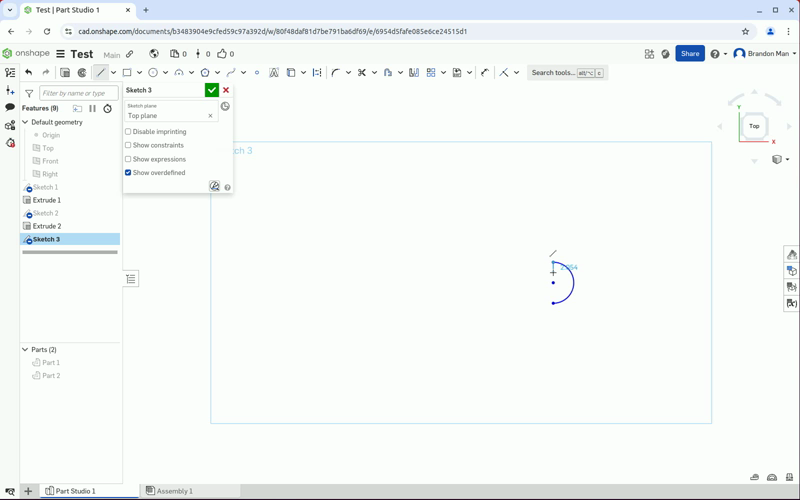
key_up(shift)
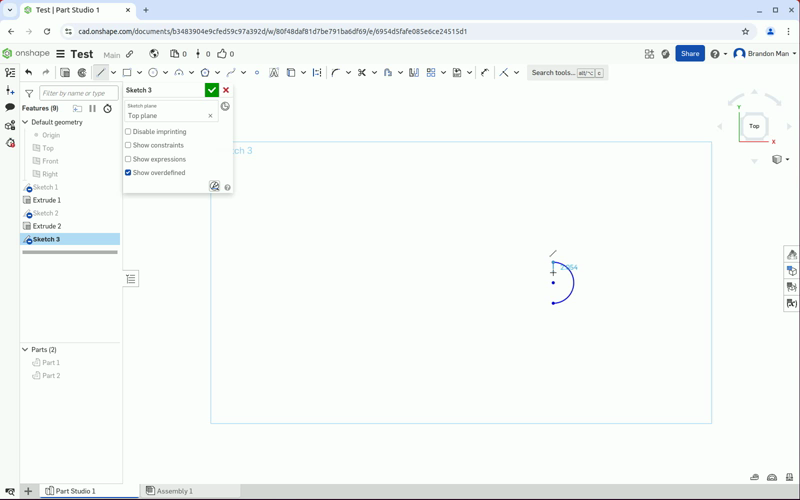
key(esc)
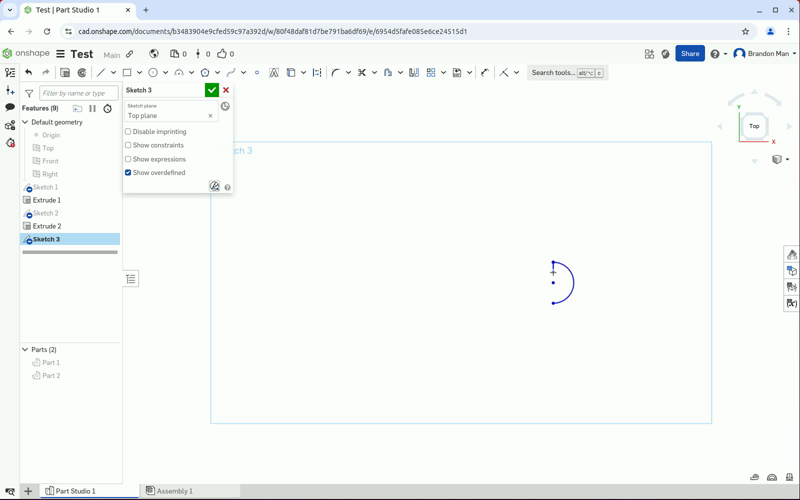
key(a)
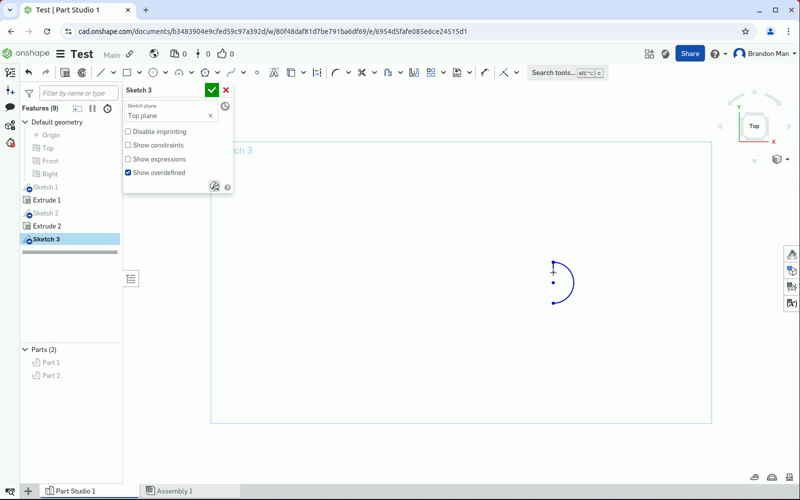
mouse_move(553, 272)
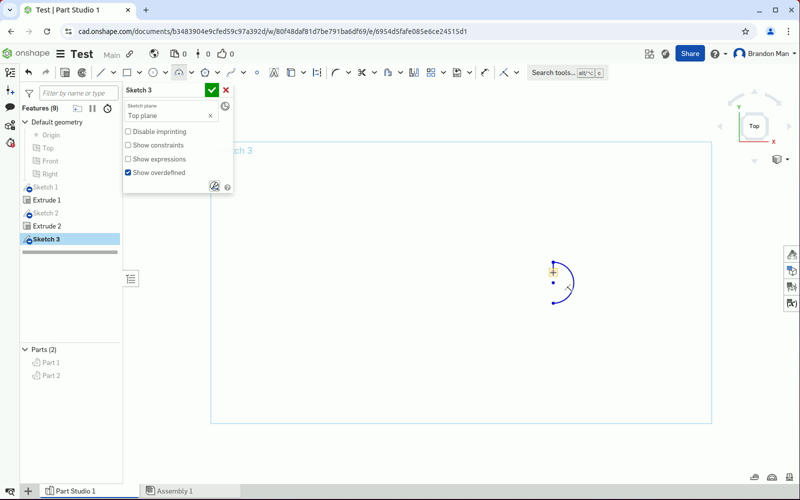
click(553, 272)
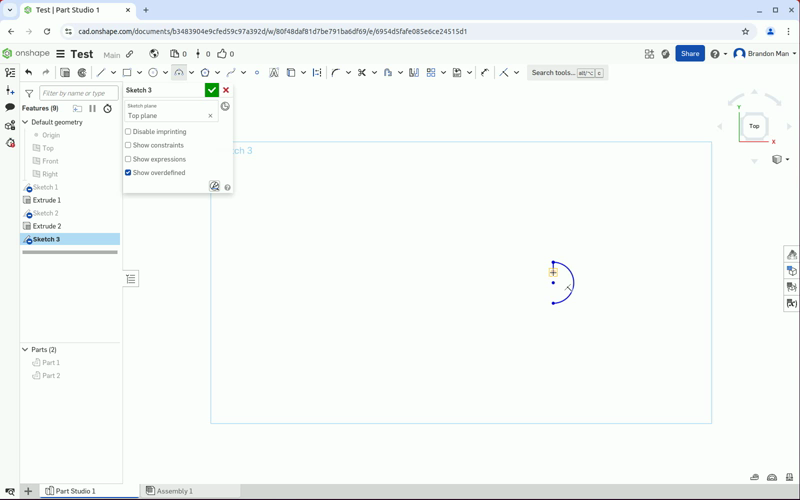
key_down(shift)
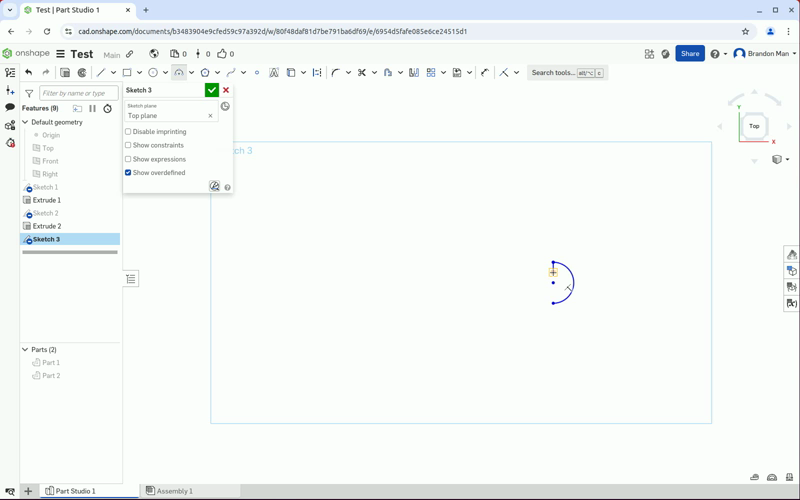
mouse_move(553, 292)
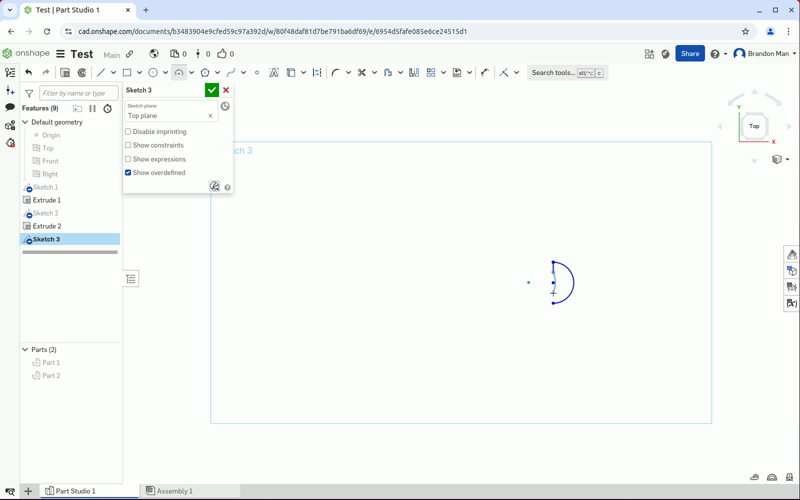
click(553, 292)
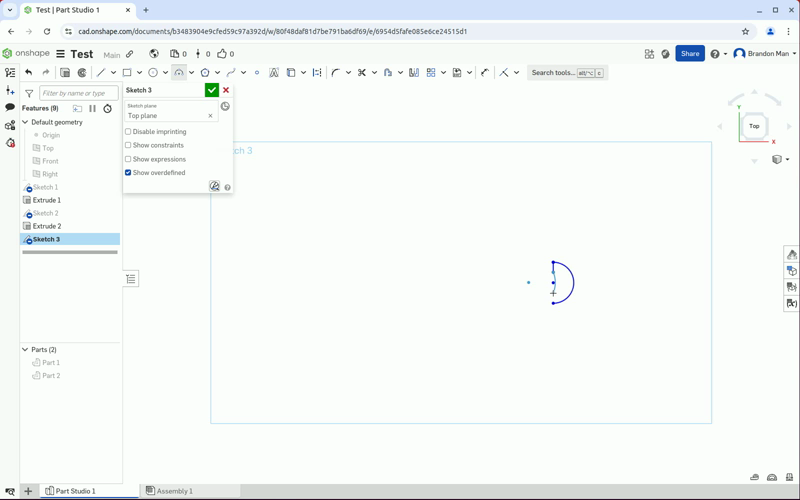
mouse_move(563, 282)
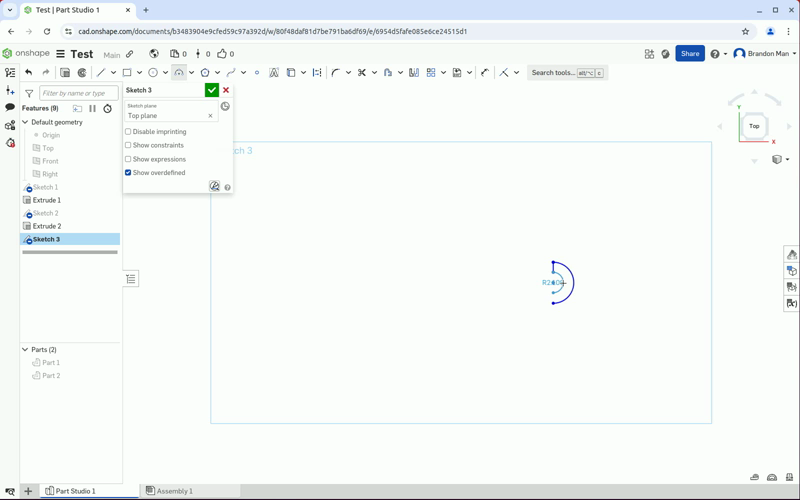
click(563, 282)
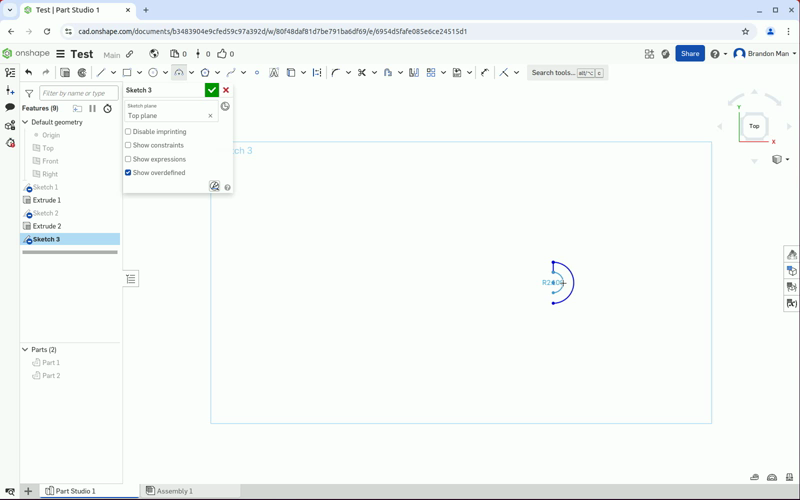
key_up(shift)
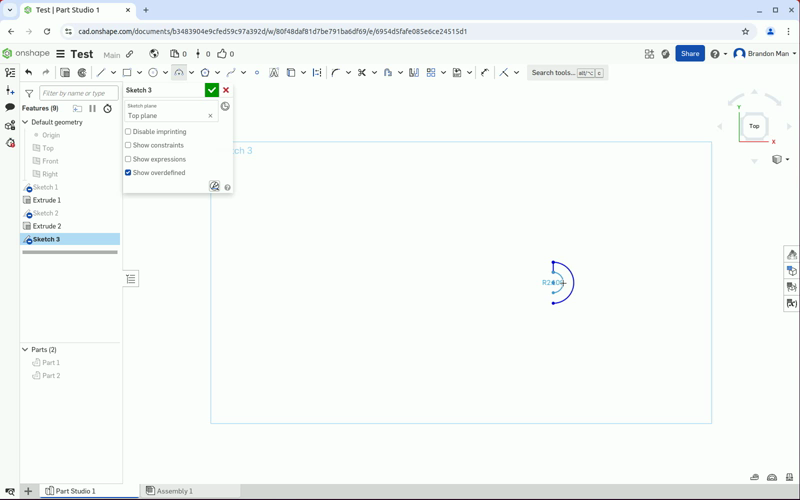
key(esc)
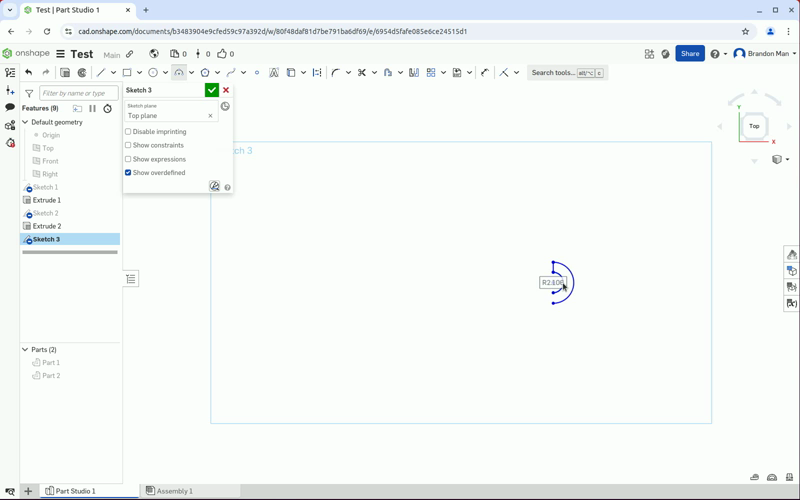
key(l)
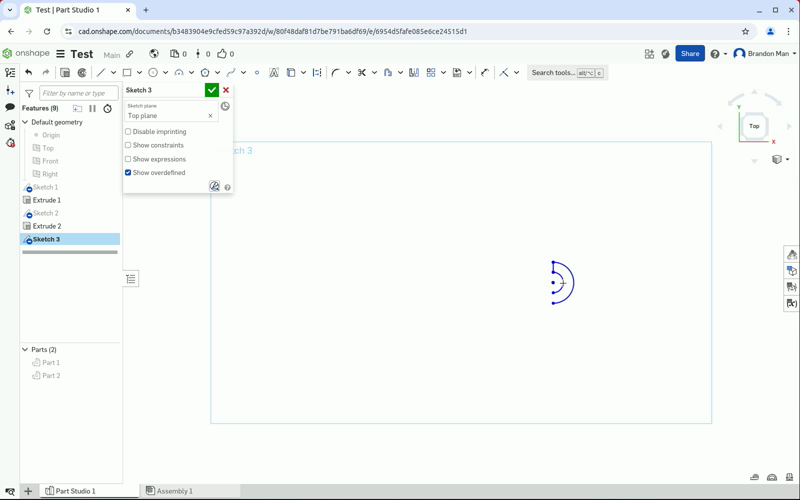
mouse_move(553, 292)
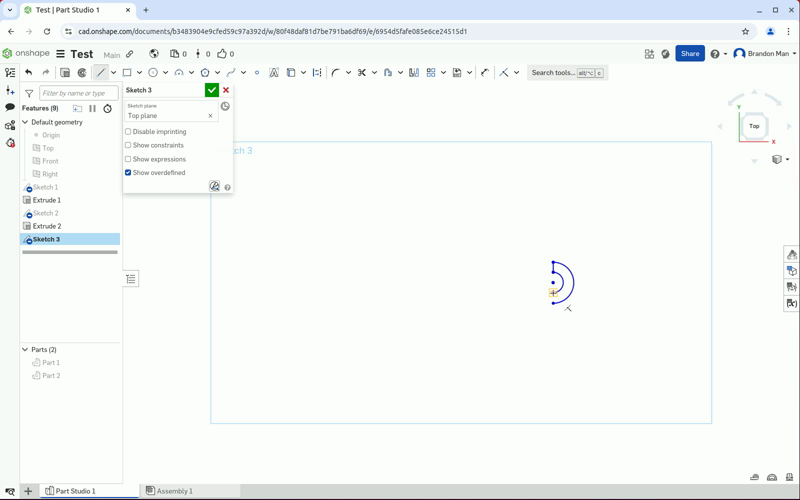
click(553, 292)
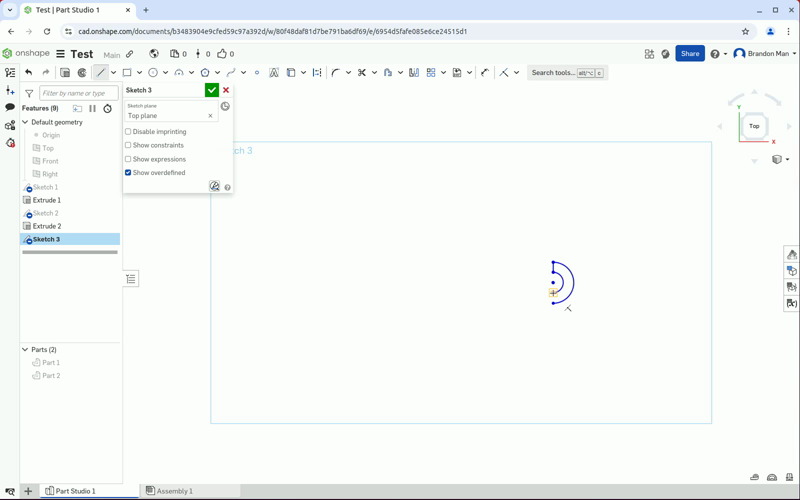
mouse_move(583, 292)
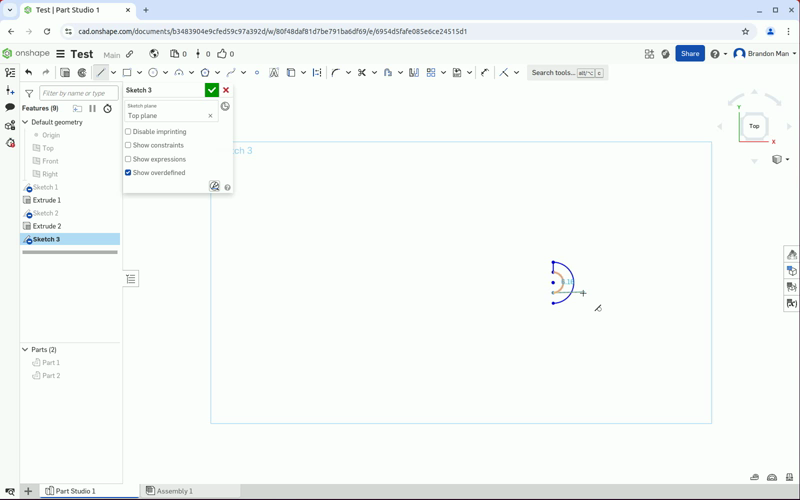
key_down(shift)
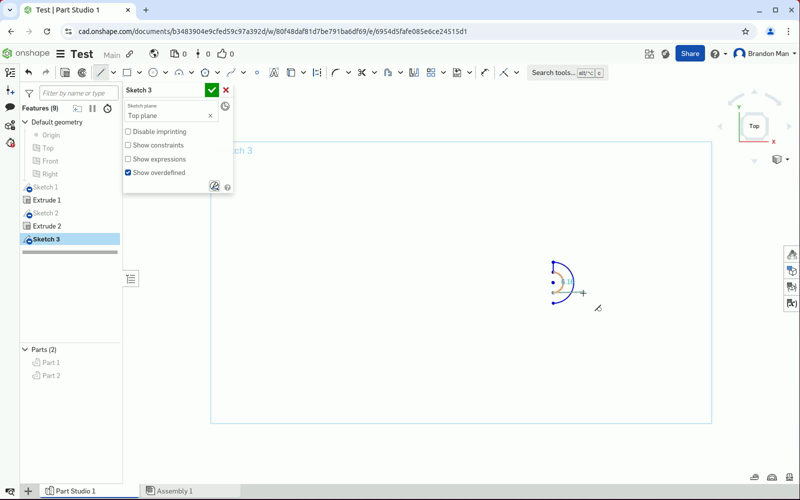
mouse_move(553, 303)
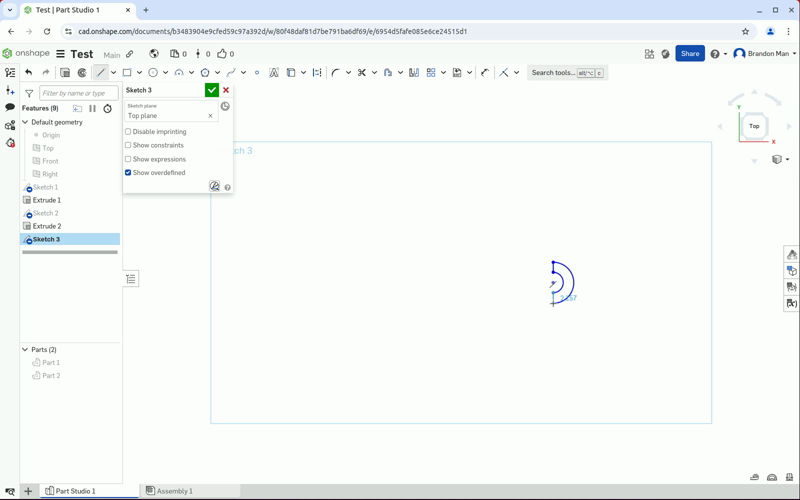
key_up(shift)
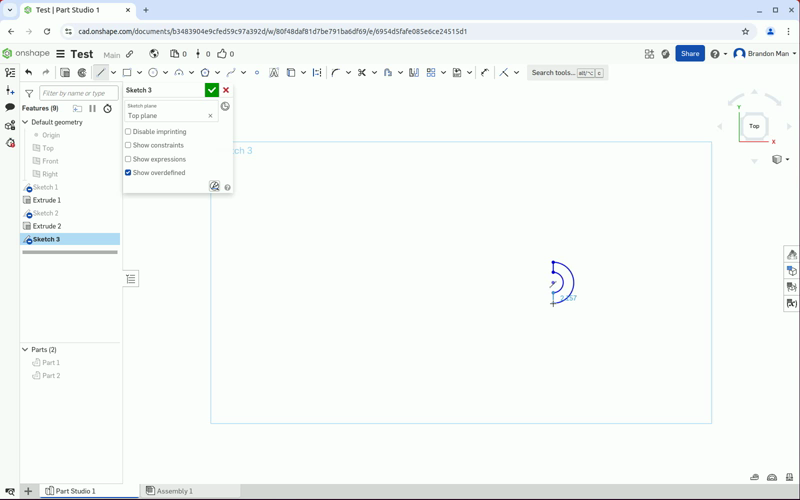
click(553, 303)
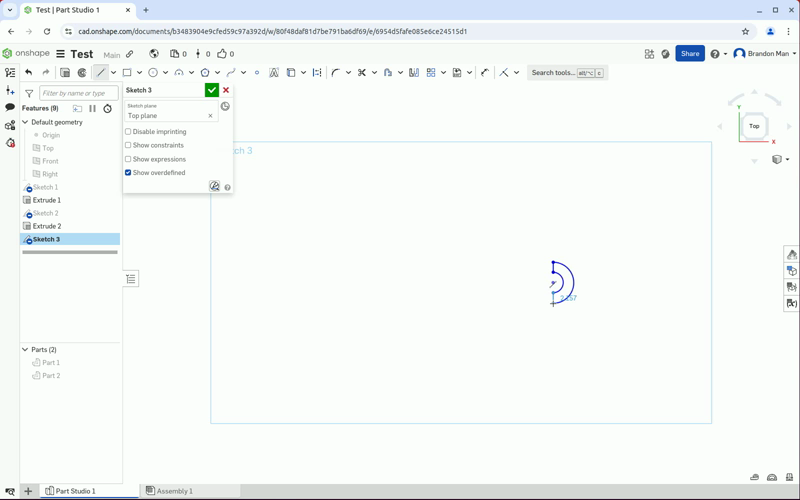
key(esc)
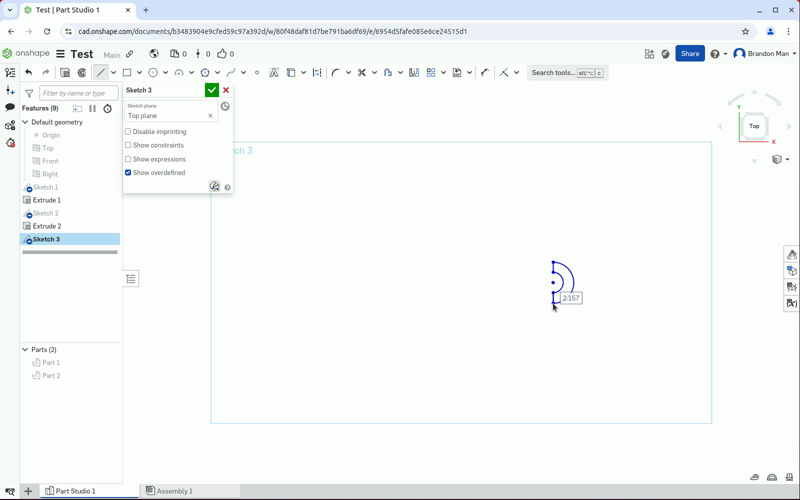
mouse_move(558, 291)
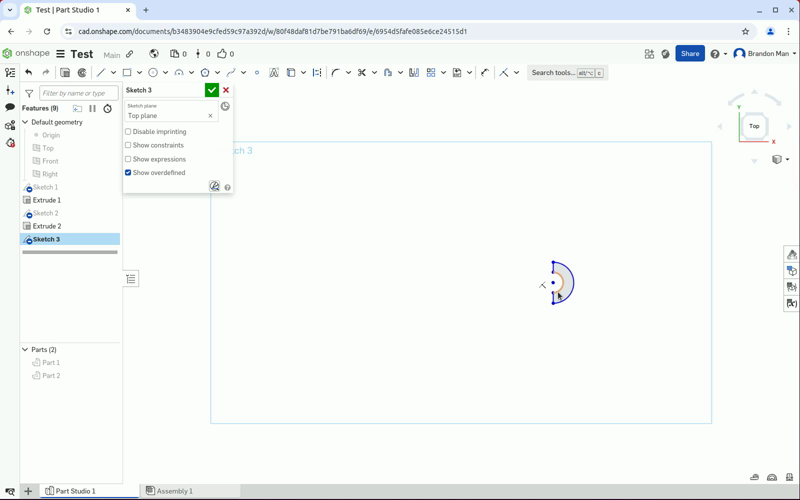
scroll(6)
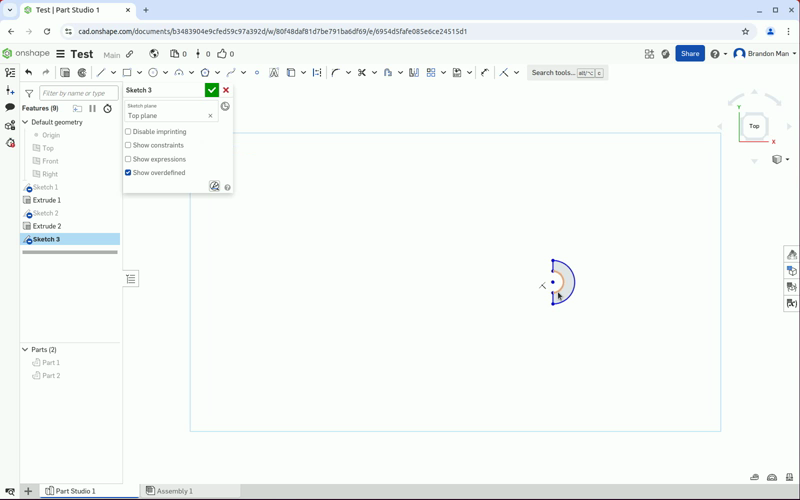
scroll(6)
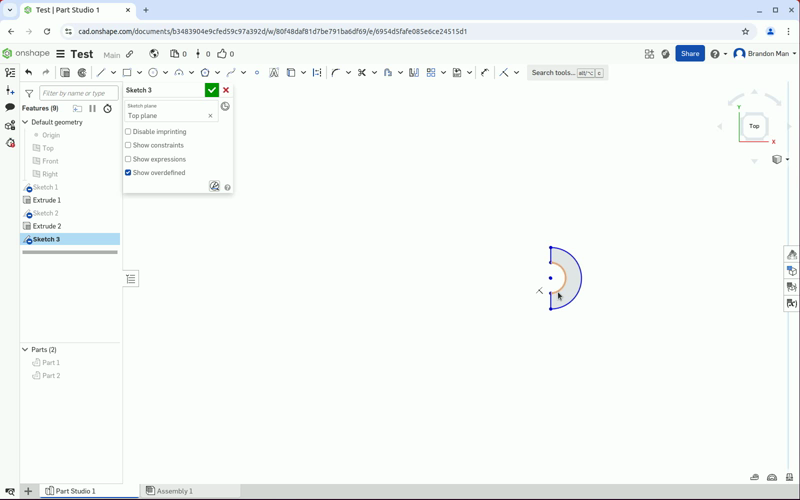
scroll(6)
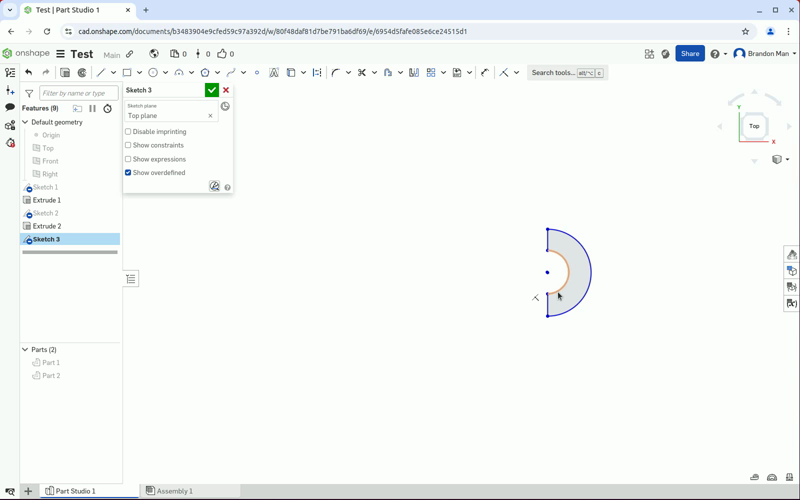
scroll(6)
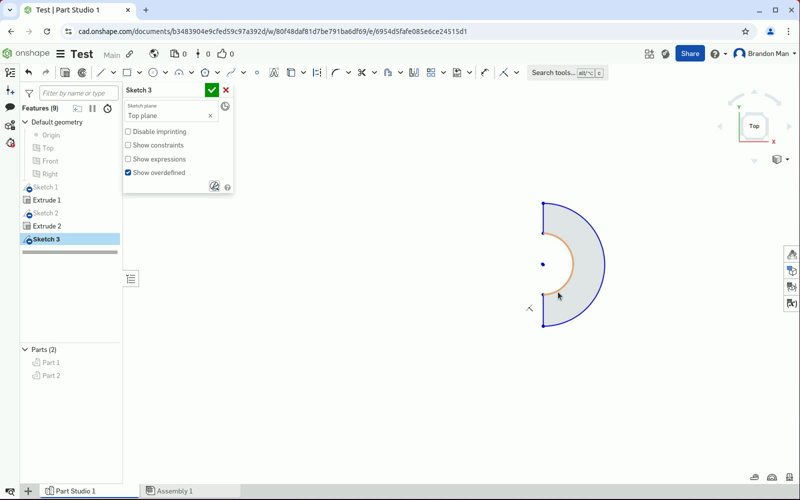
scroll(6)
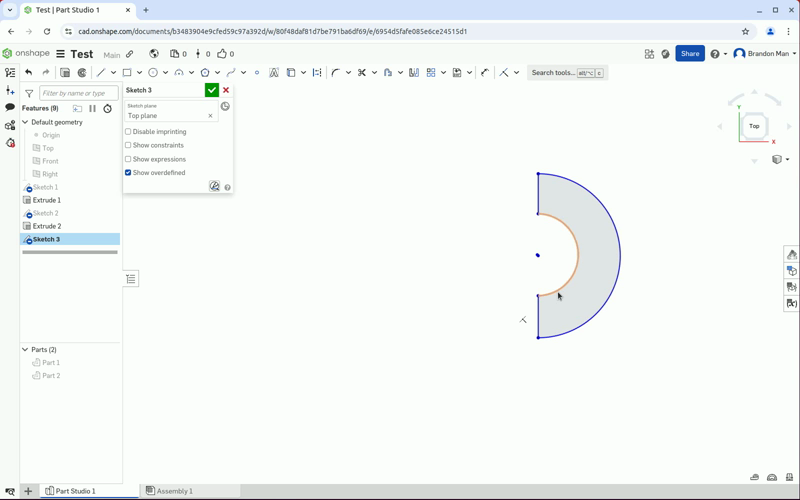
scroll(6)
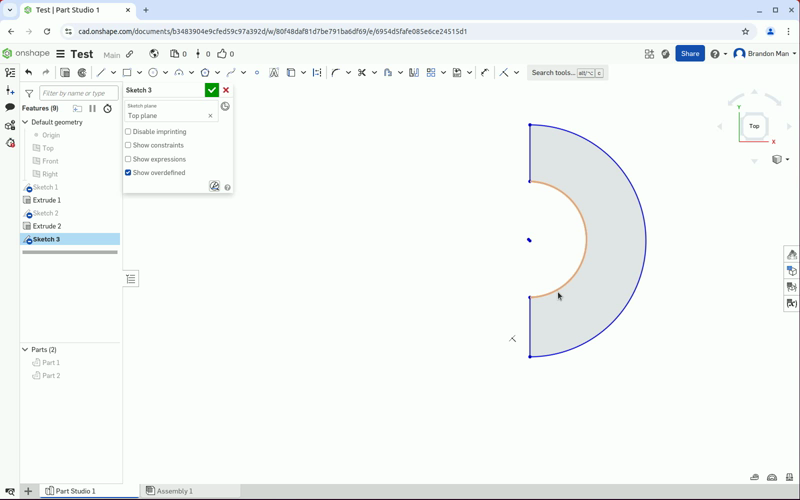
scroll(6)
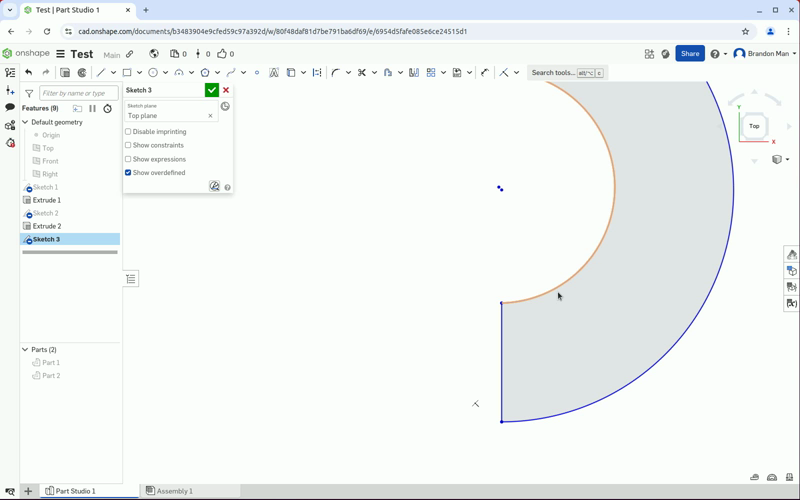
click(558, 291)
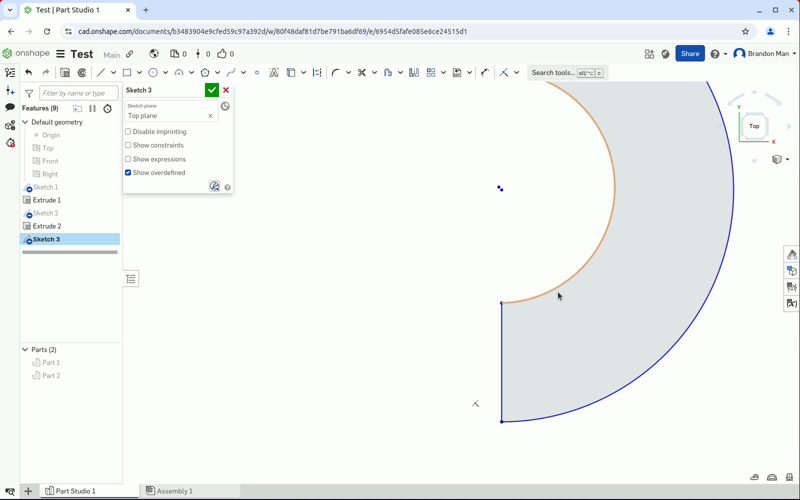
scroll(-6)
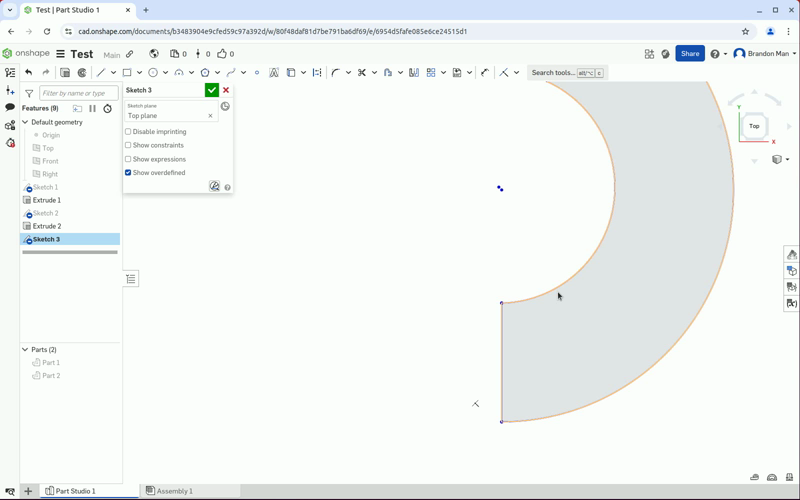
scroll(-6)
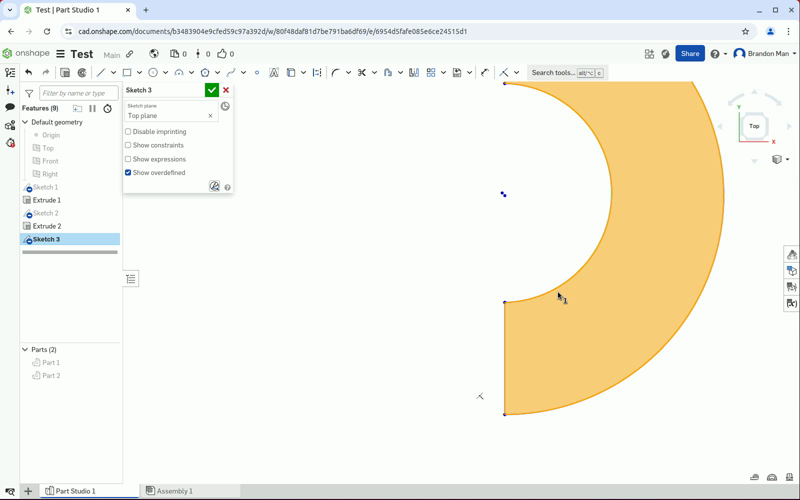
scroll(-6)
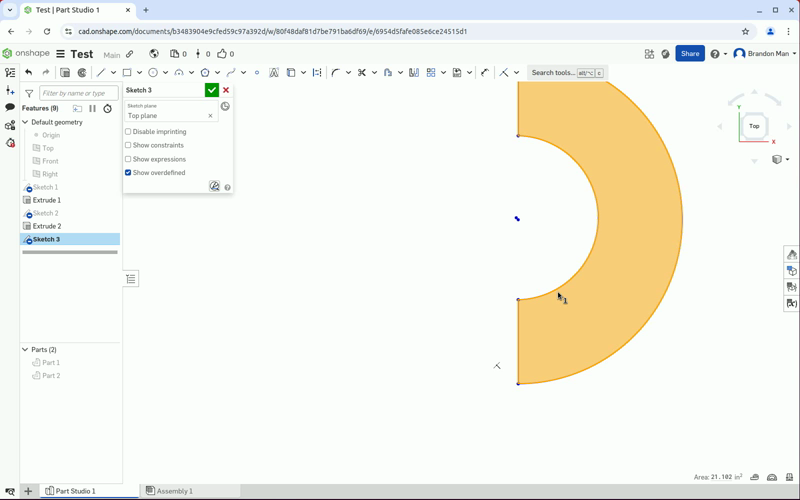
scroll(-6)
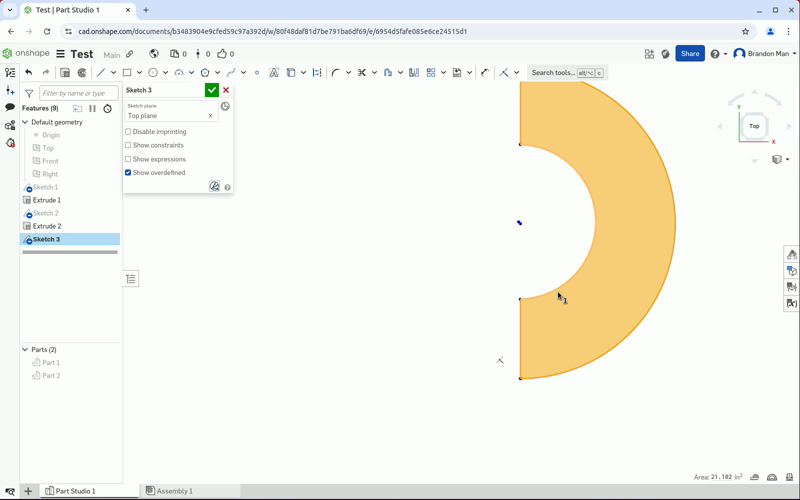
scroll(-6)
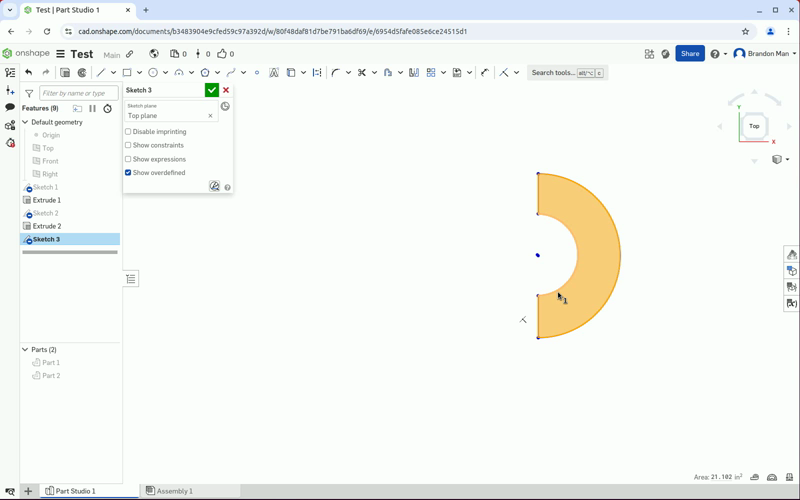
scroll(-6)
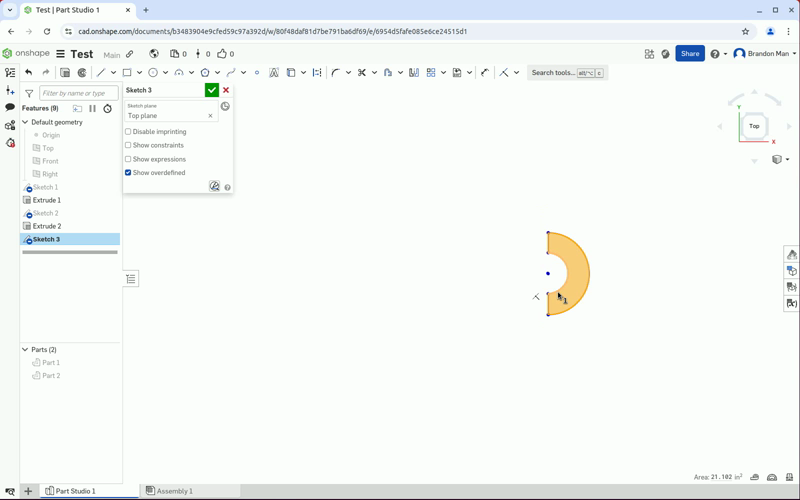
scroll(-6)
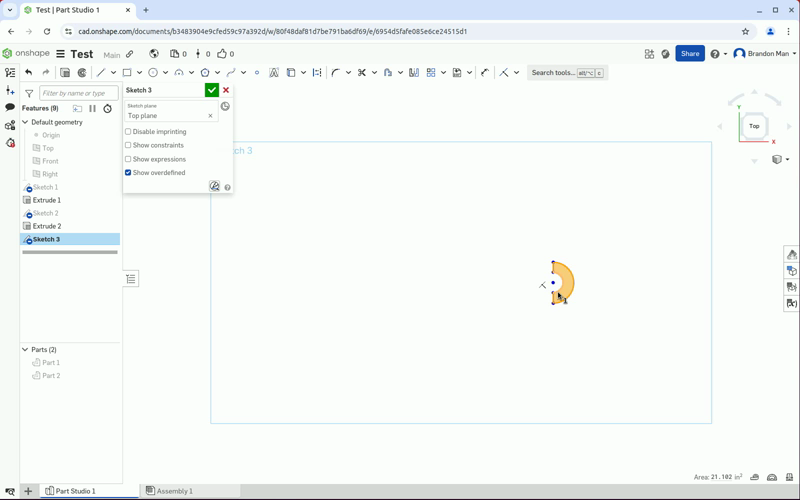
mouse_move(73, 352)
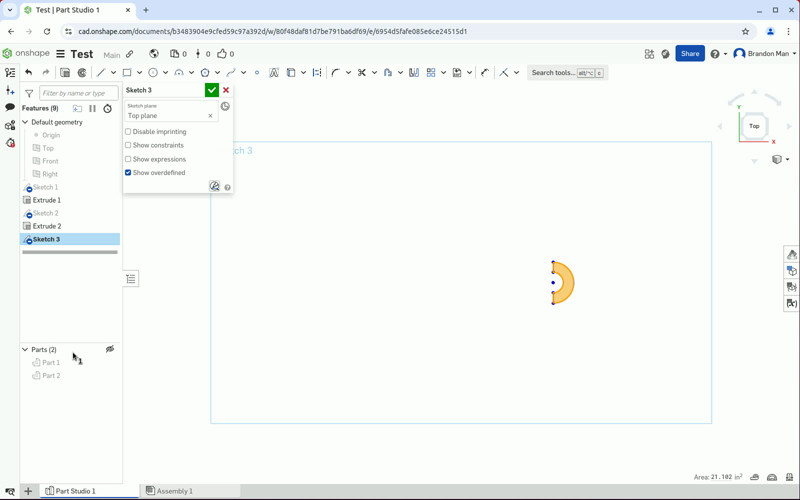
key(shift+y)
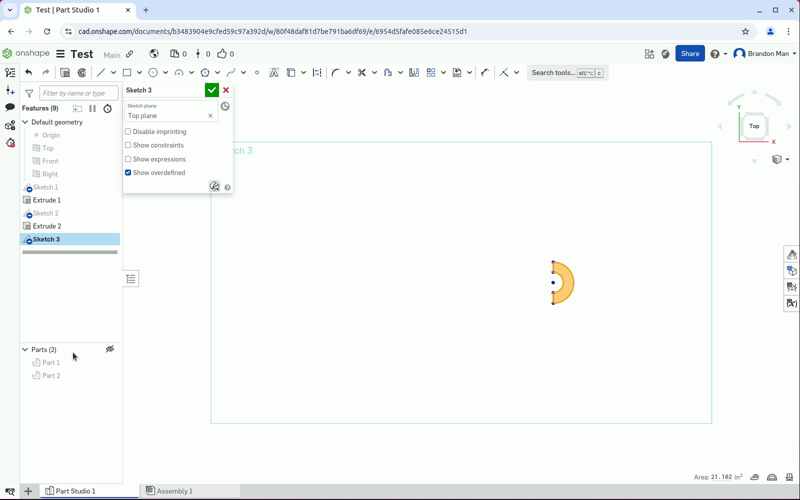
key(shift+e)
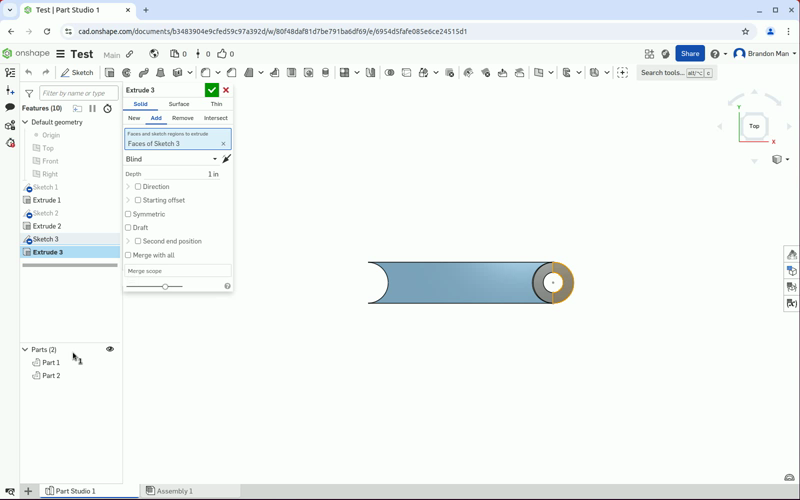
mouse_move(143, 106)
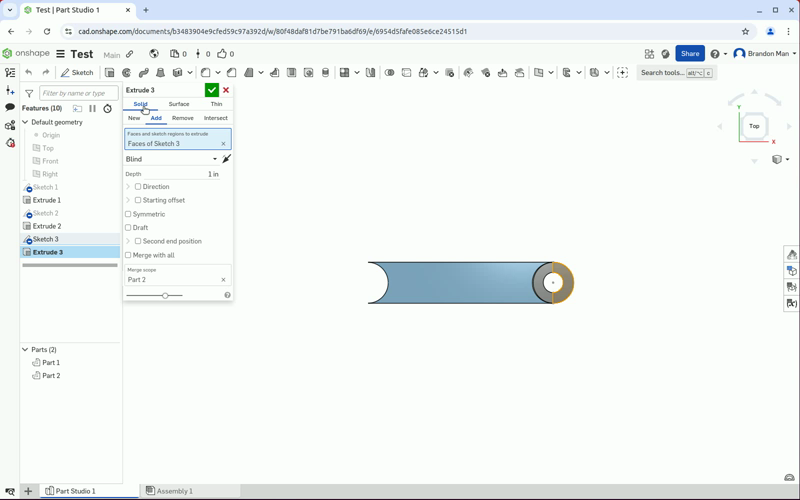
click(143, 106)
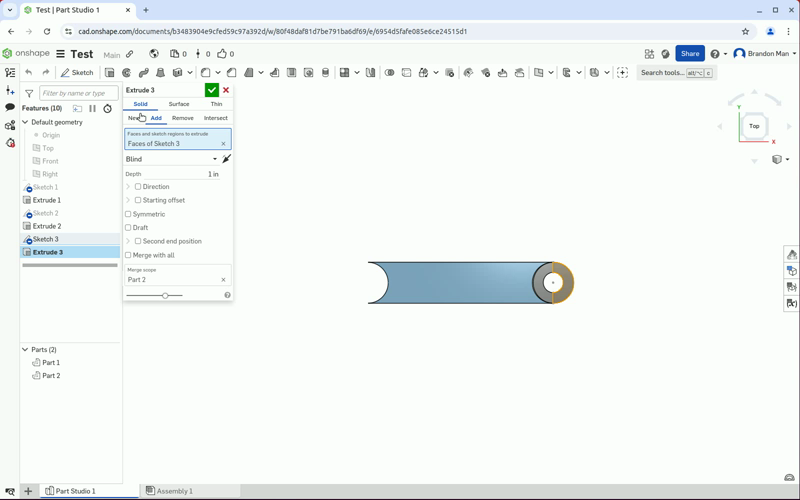
mouse_move(137, 120)
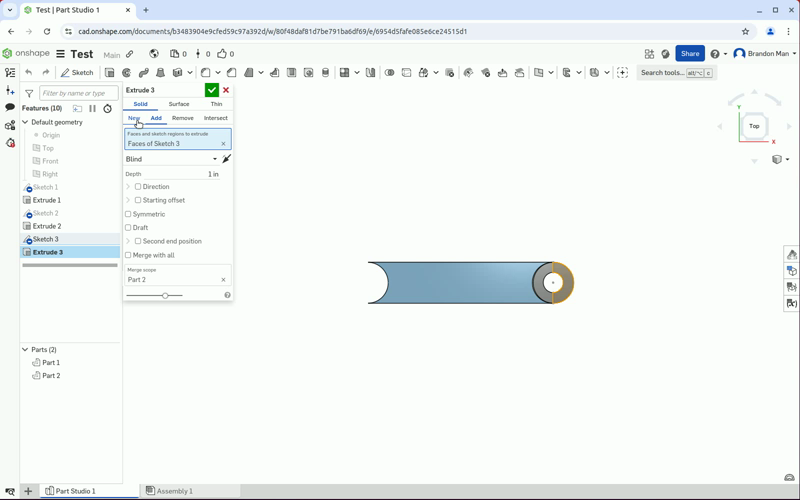
click(137, 120)
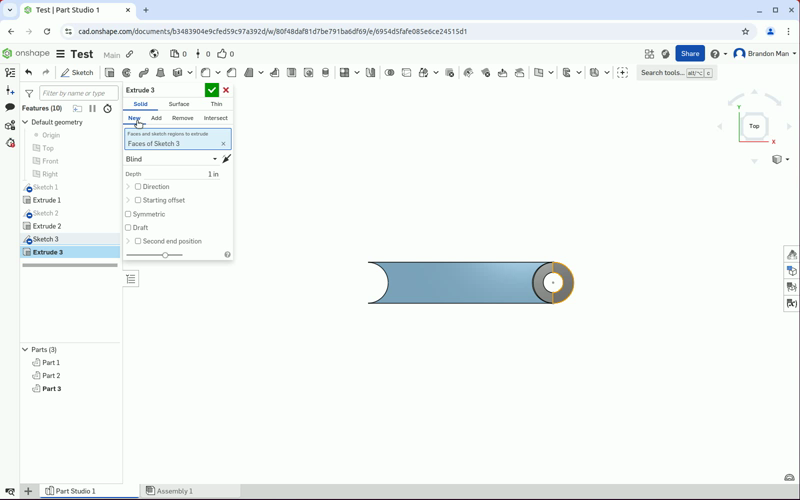
key(tab, 4)
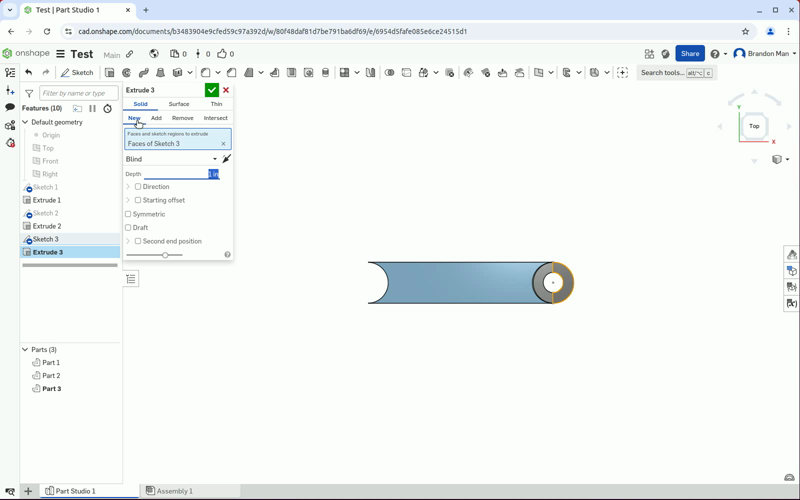
text(4.092)
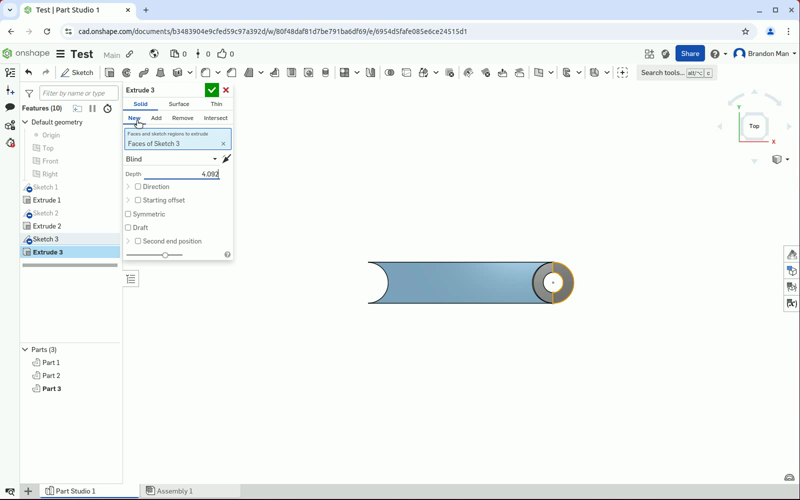
key(enter)
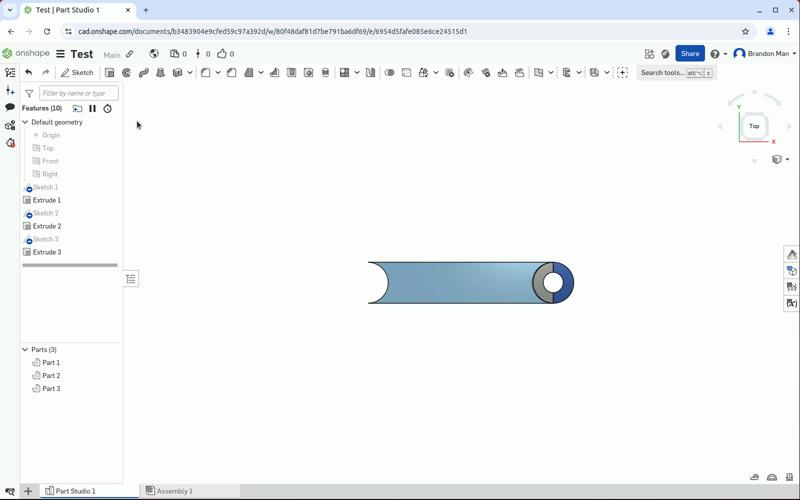
key(shift+h)
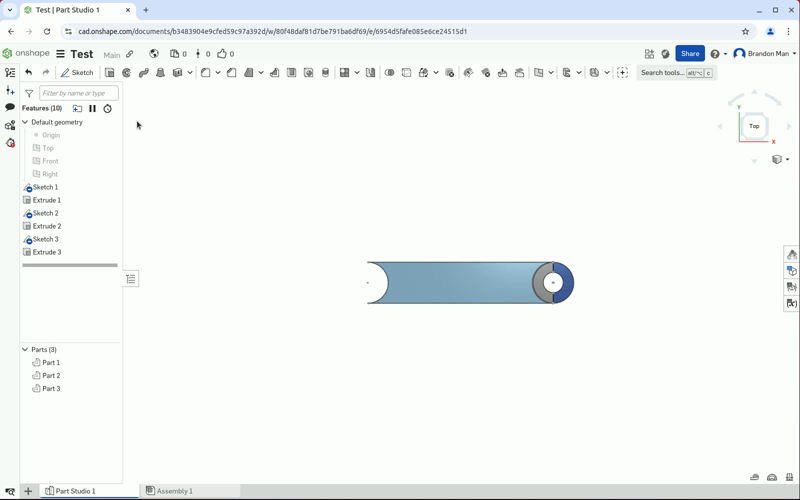
key(shift+h)
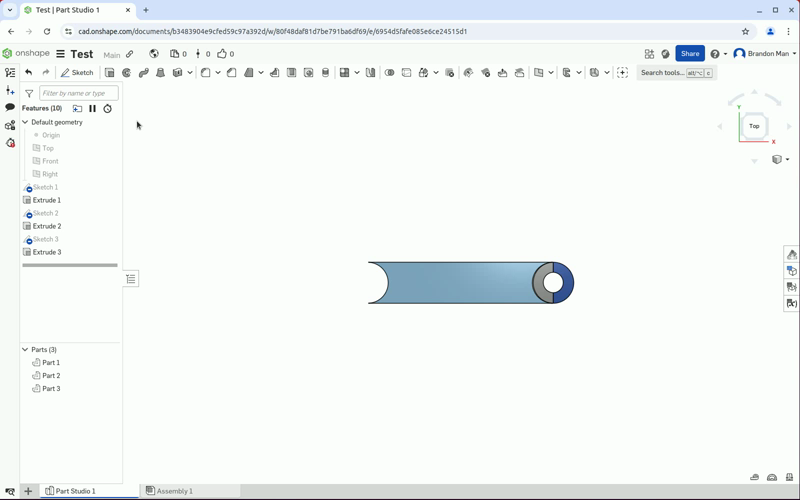
mouse_move(73, 189)
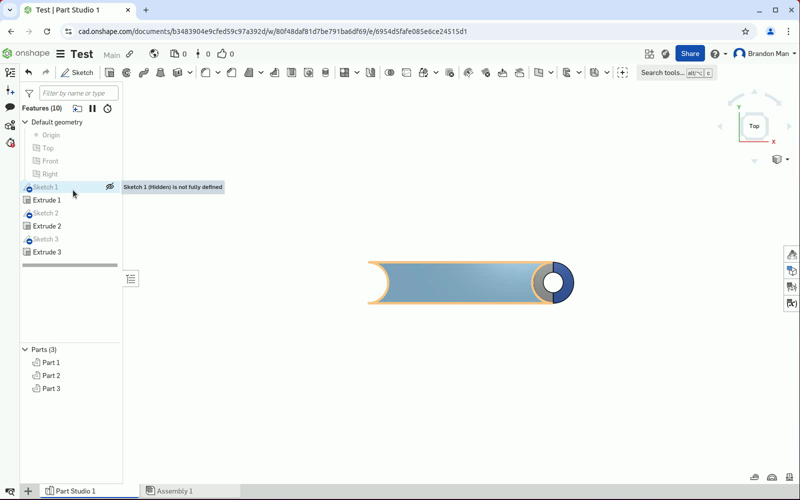
click(73, 189)
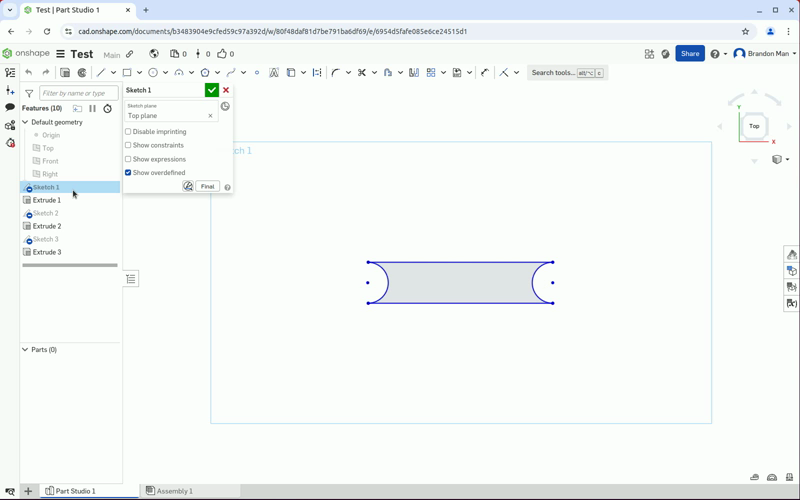
mouse_move(229, 92)
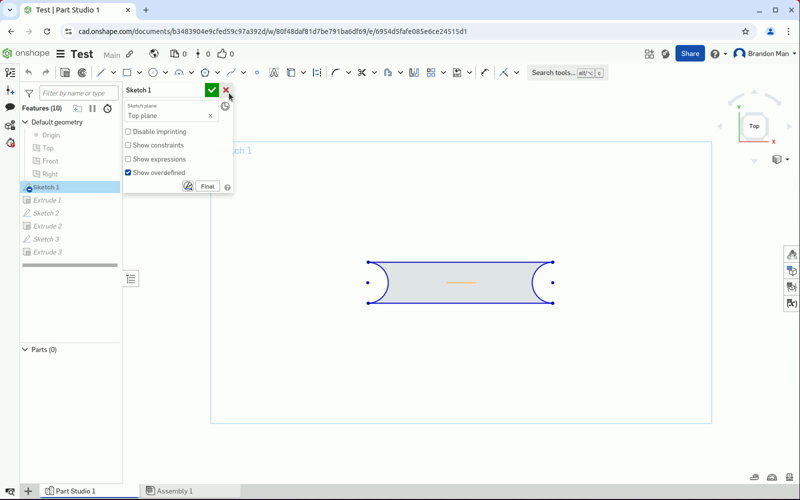
click(229, 92)
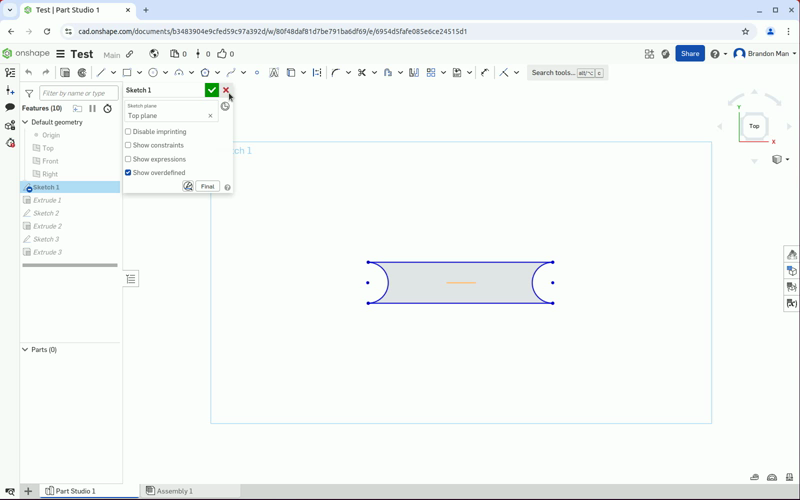
key(shift+s)
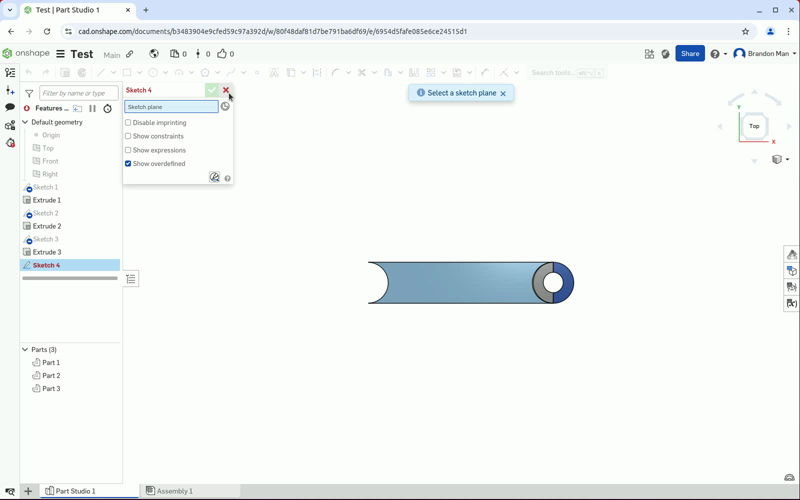
mouse_move(73, 150)
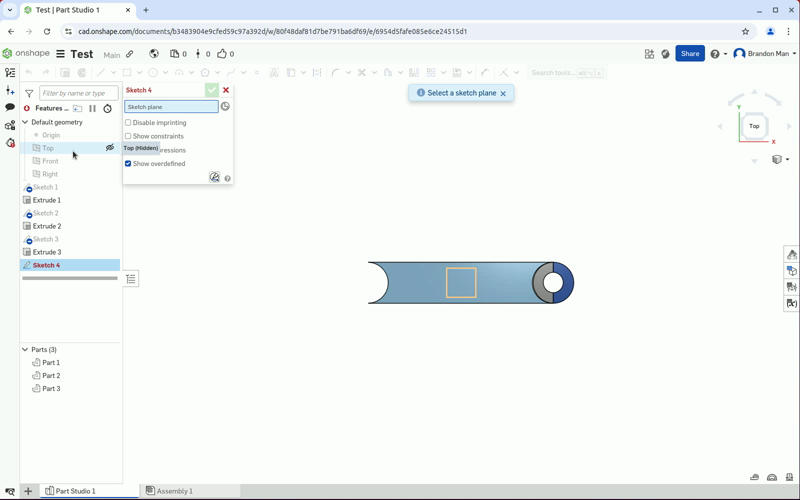
click(73, 150)
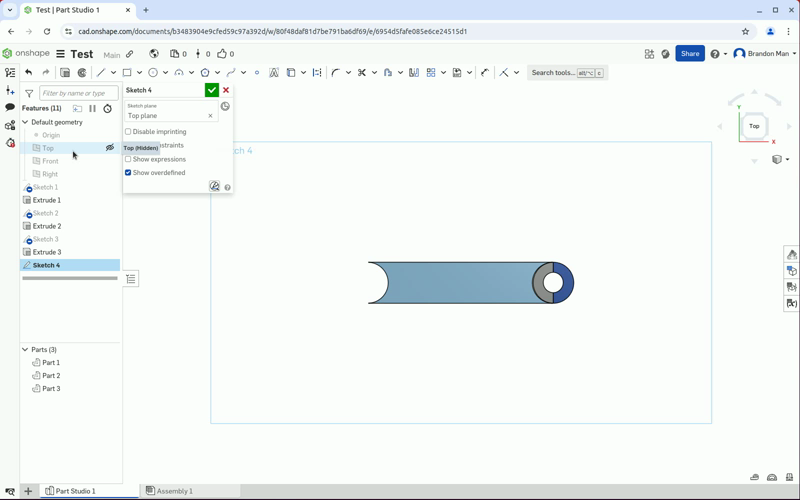
mouse_move(73, 352)
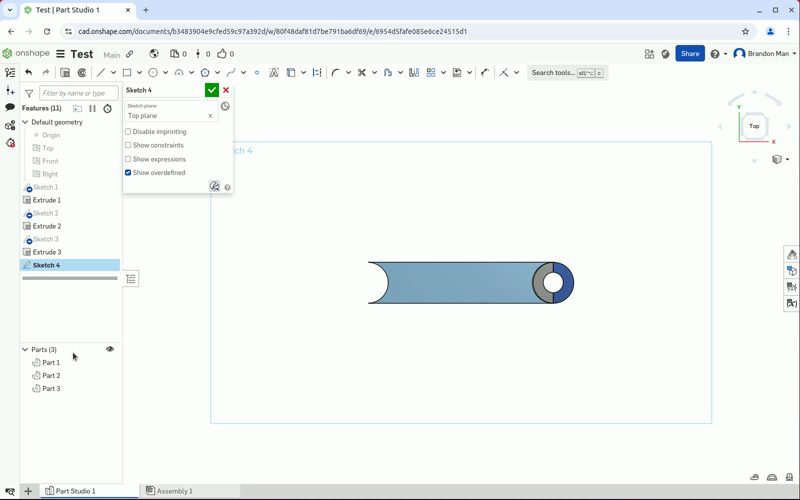
key(y)
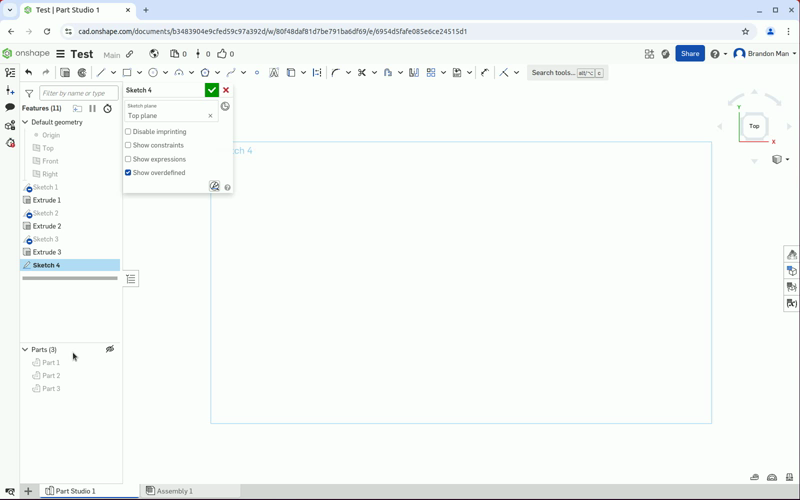
key(l)
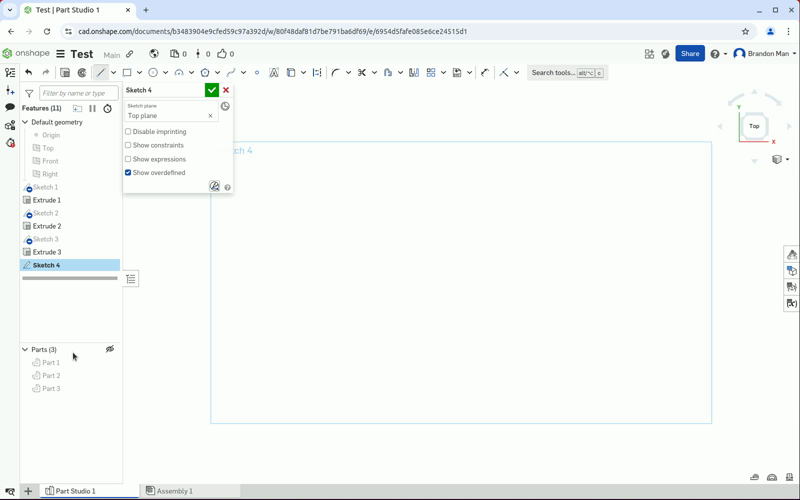
key_down(shift)
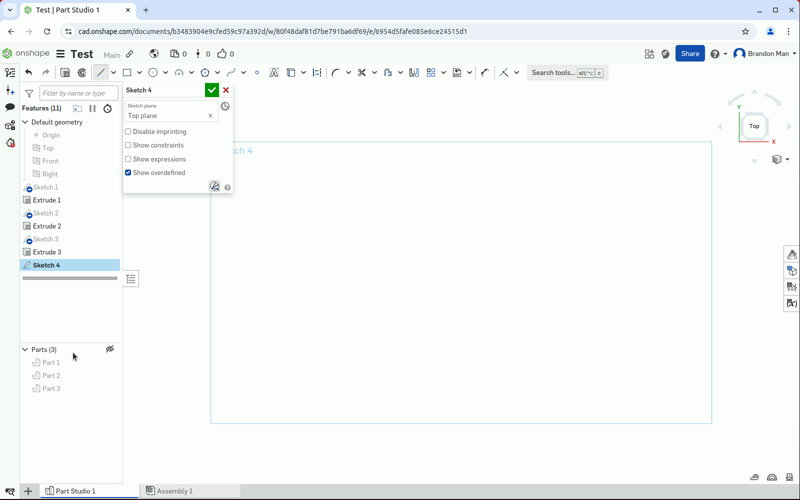
mouse_move(368, 303)
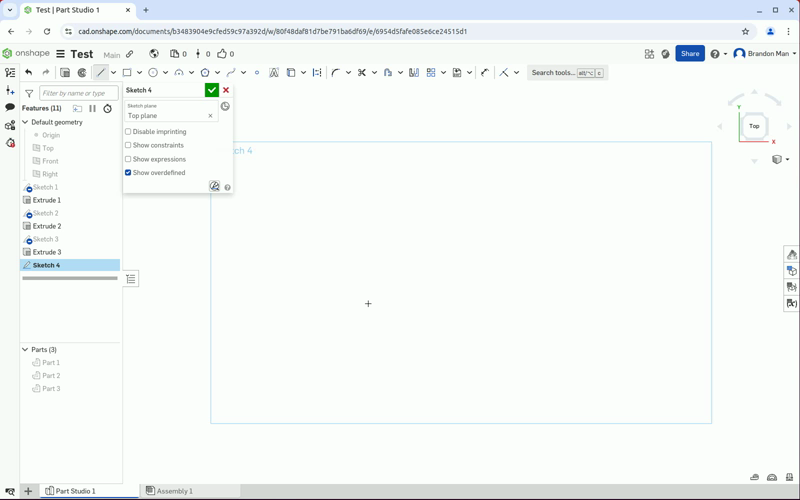
click(368, 303)
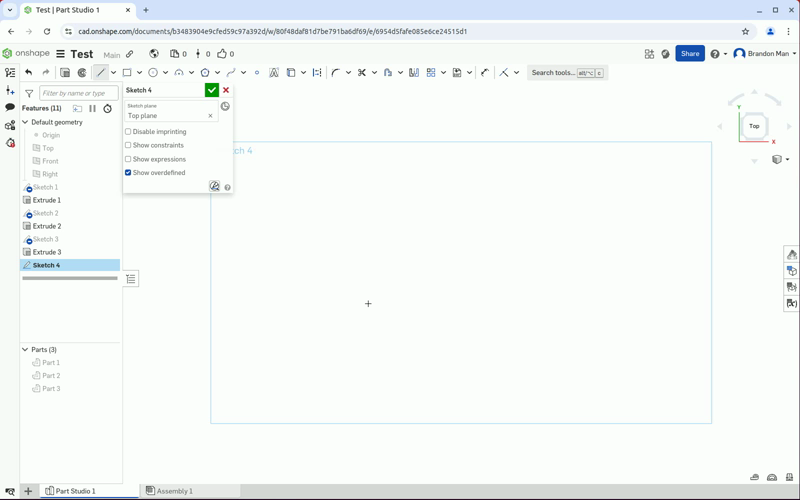
key_up(shift)
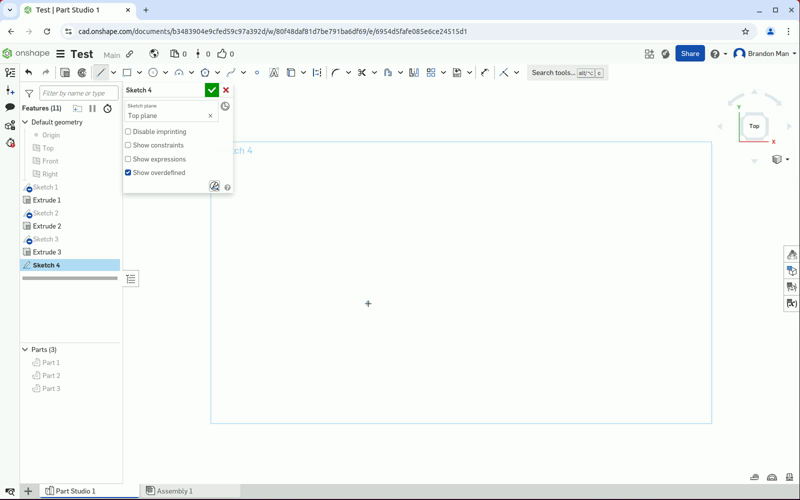
key_down(shift)
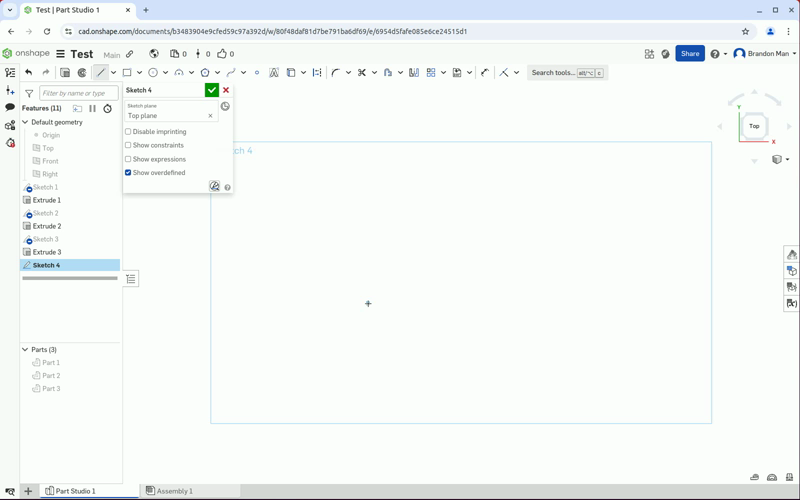
mouse_move(398, 303)
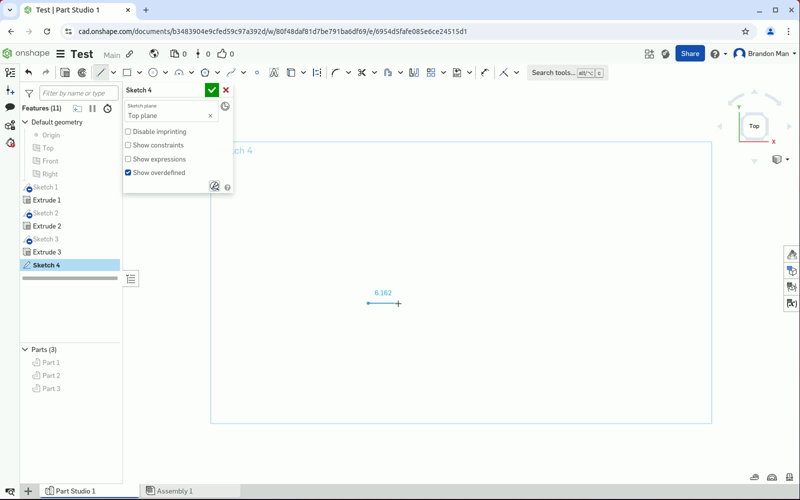
mouse_move(368, 292)
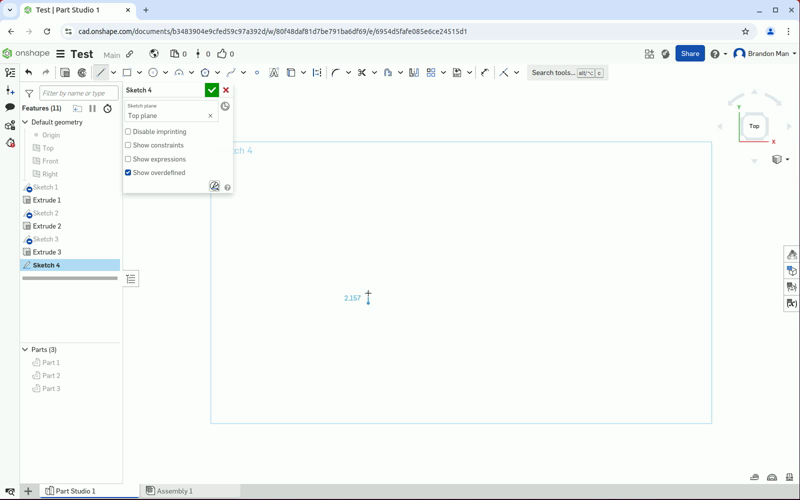
click(368, 292)
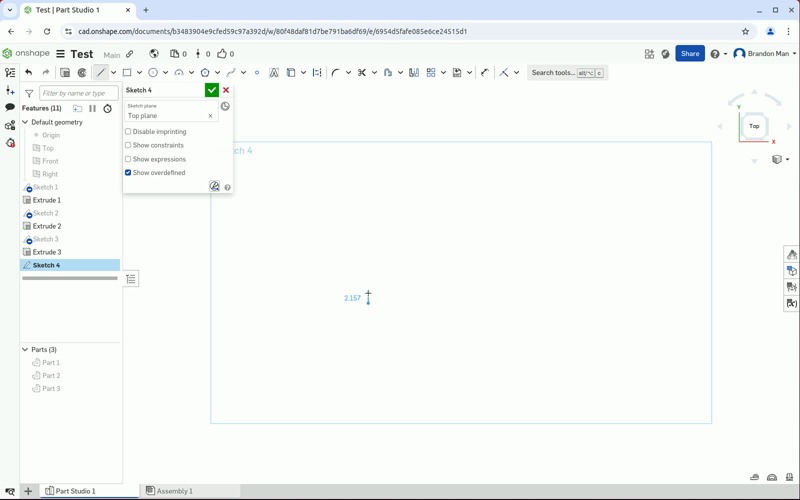
key_up(shift)
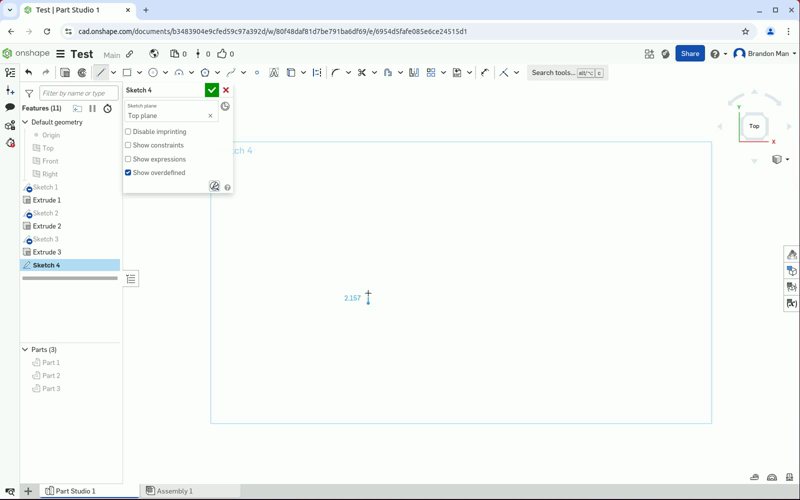
key(esc)
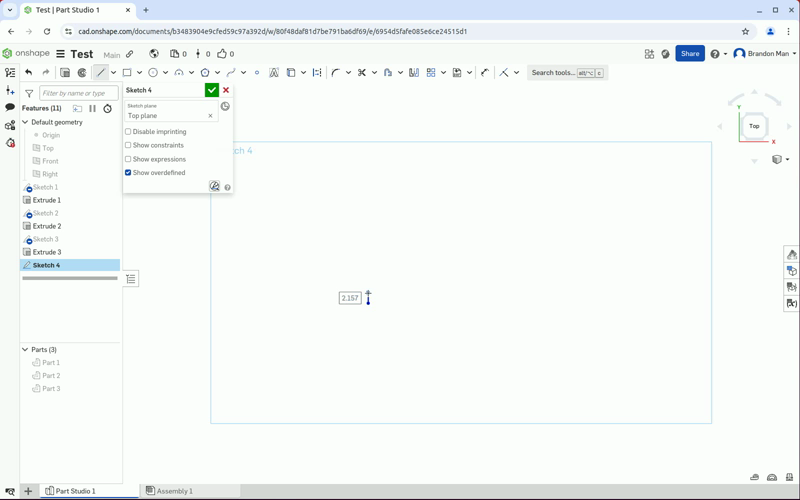
key(a)
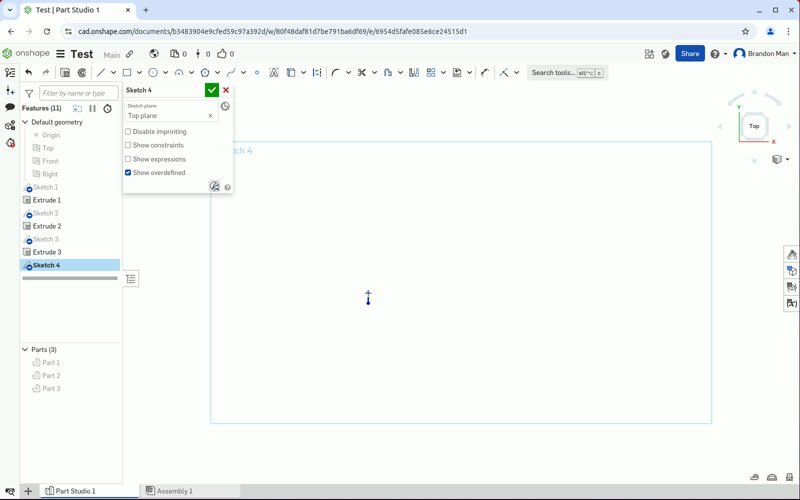
mouse_move(368, 292)
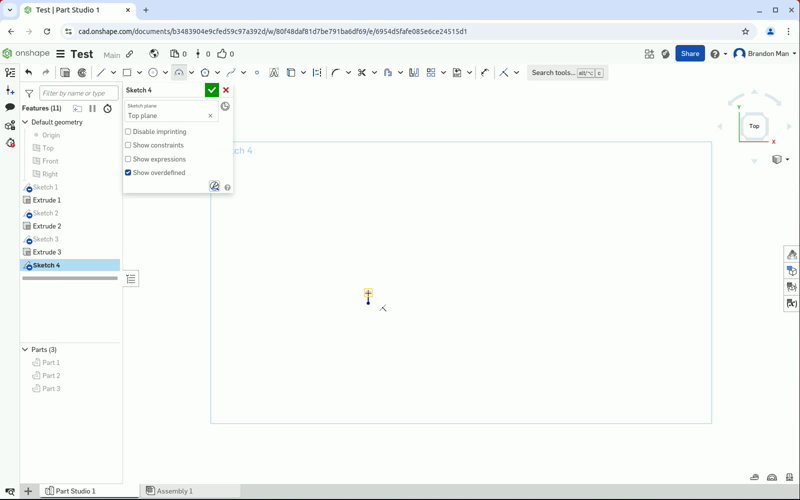
click(368, 292)
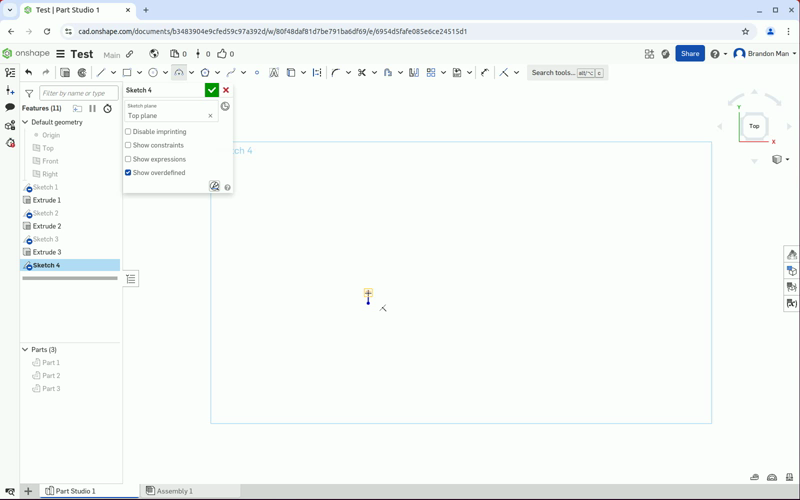
key_down(shift)
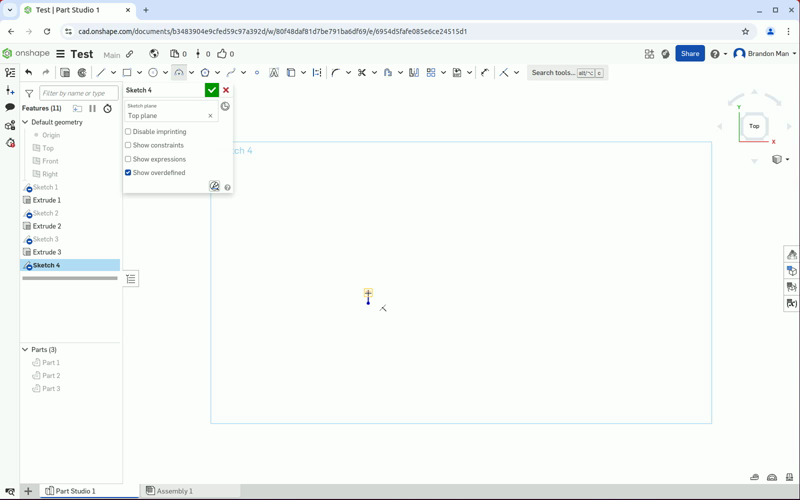
mouse_move(368, 272)
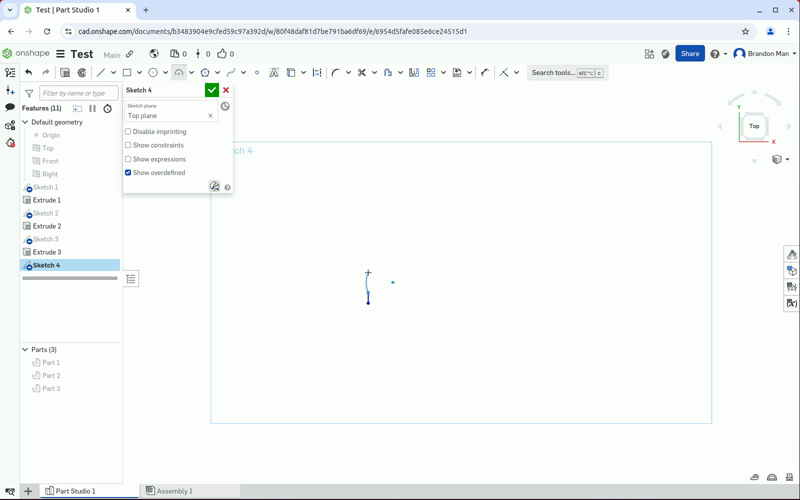
click(368, 272)
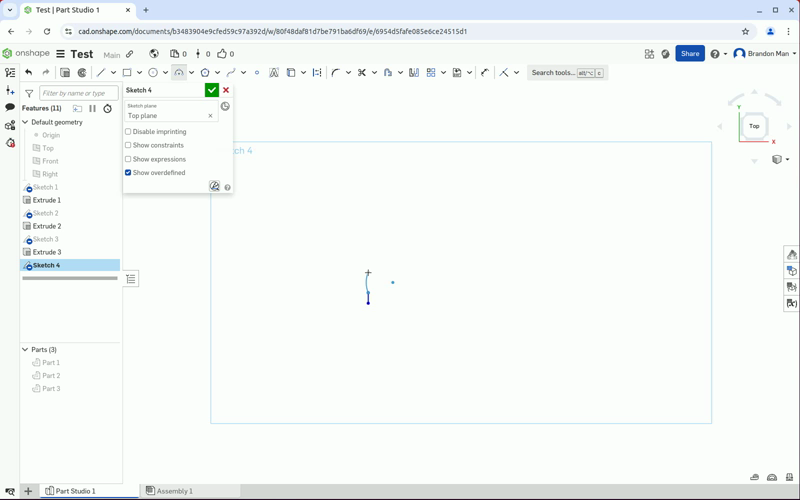
mouse_move(358, 282)
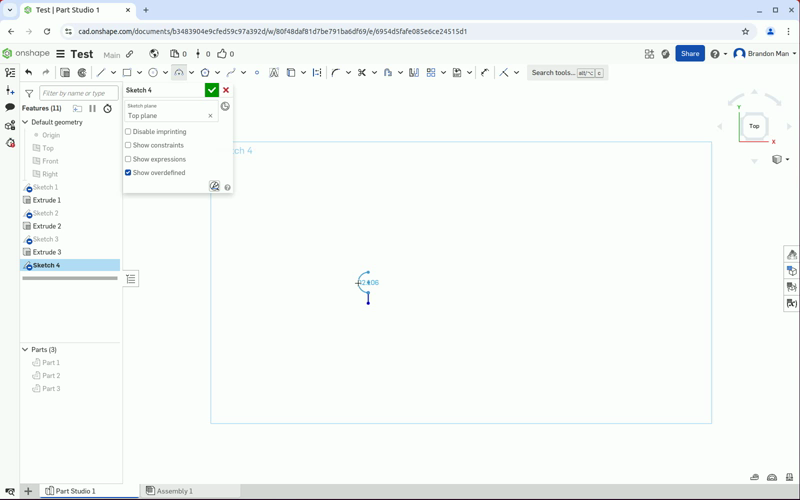
click(358, 282)
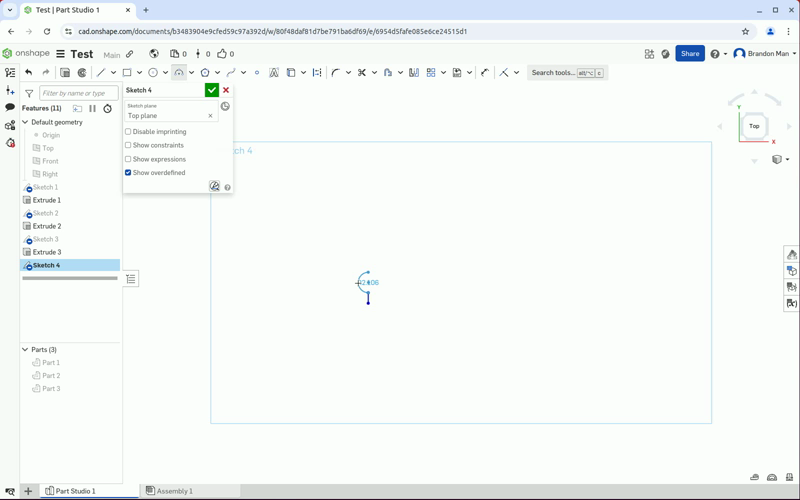
key_up(shift)
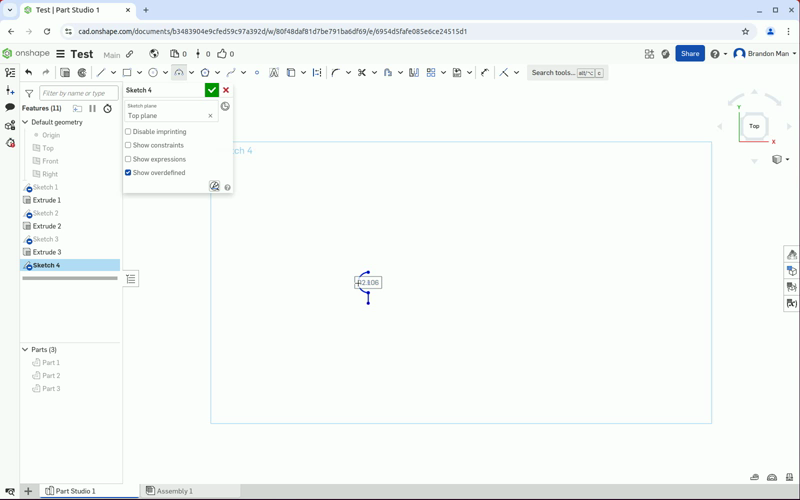
key(esc)
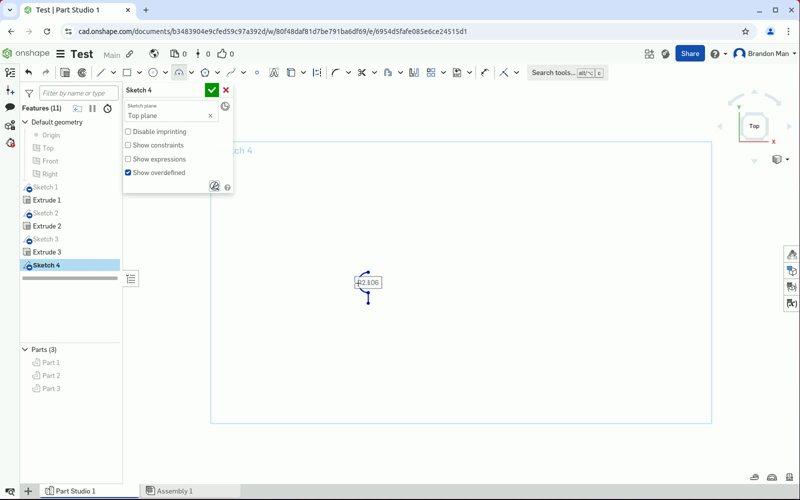
key(l)
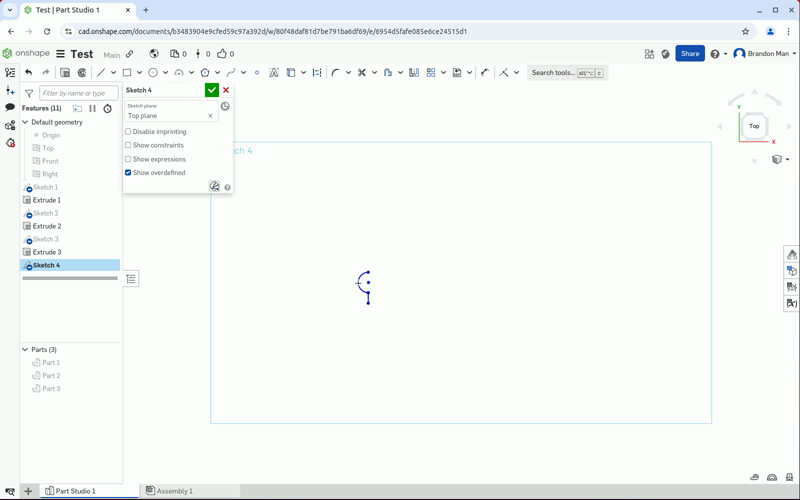
mouse_move(368, 272)
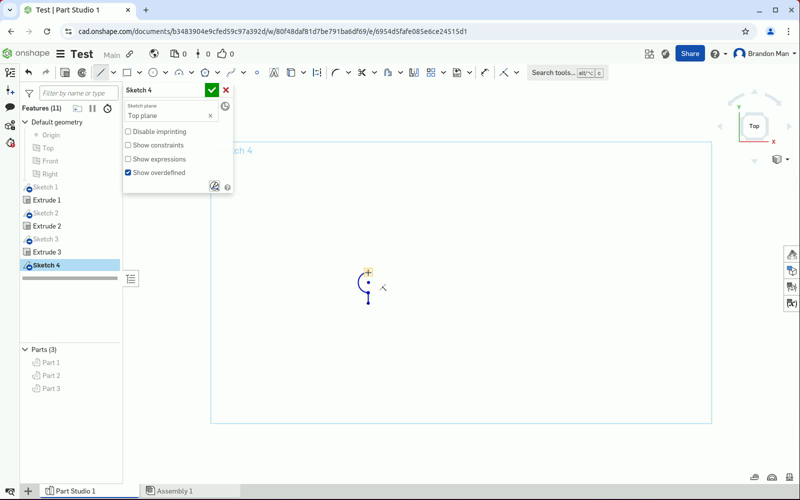
click(368, 272)
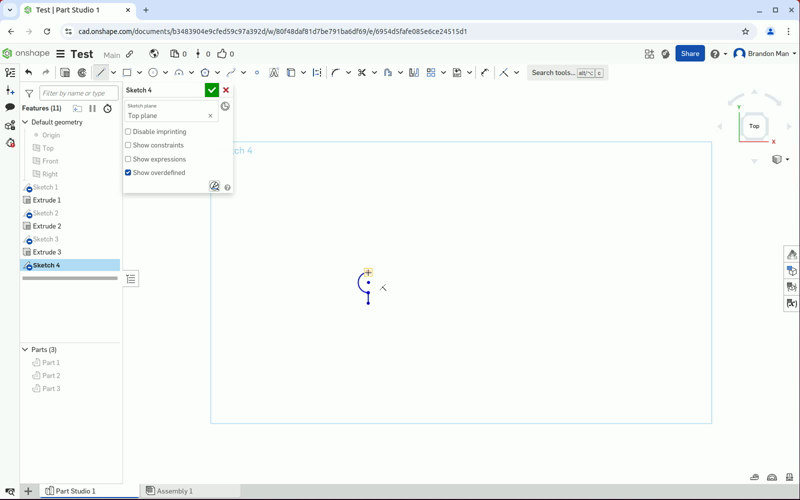
key_down(shift)
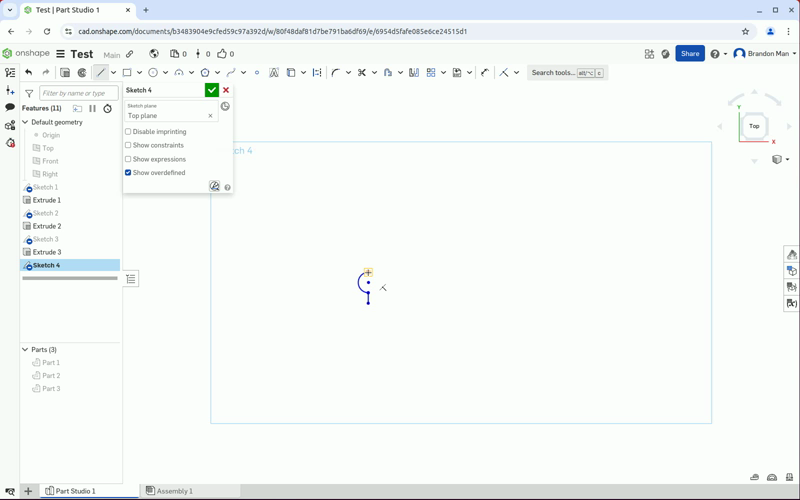
mouse_move(398, 272)
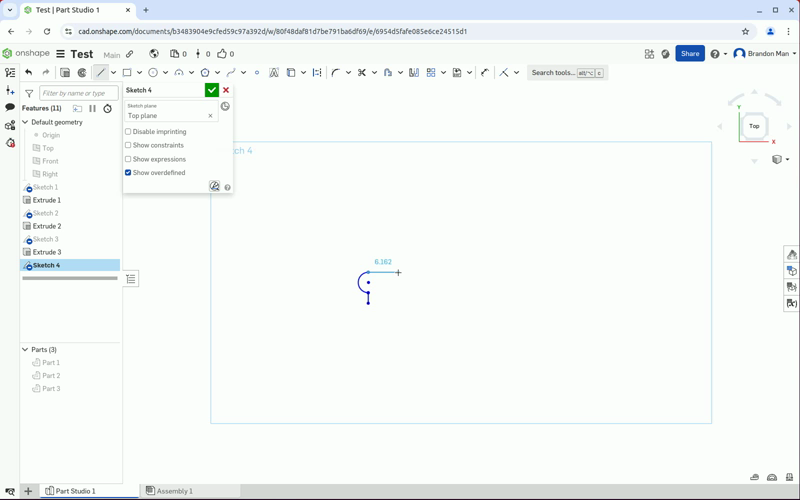
mouse_move(368, 262)
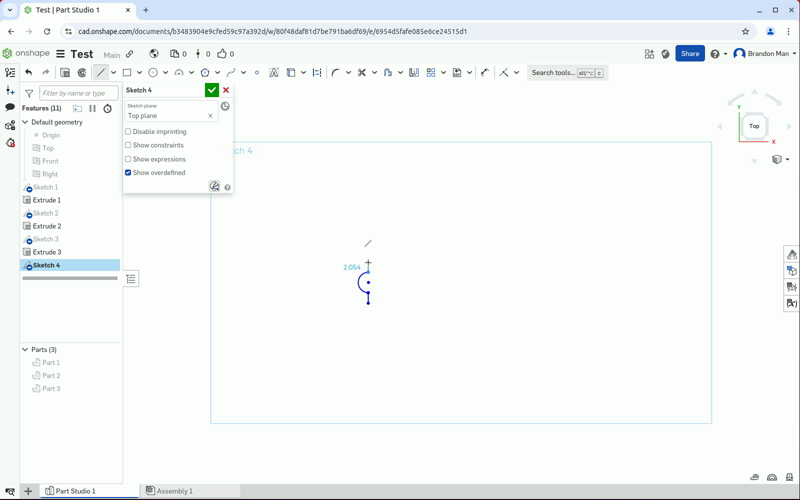
click(368, 262)
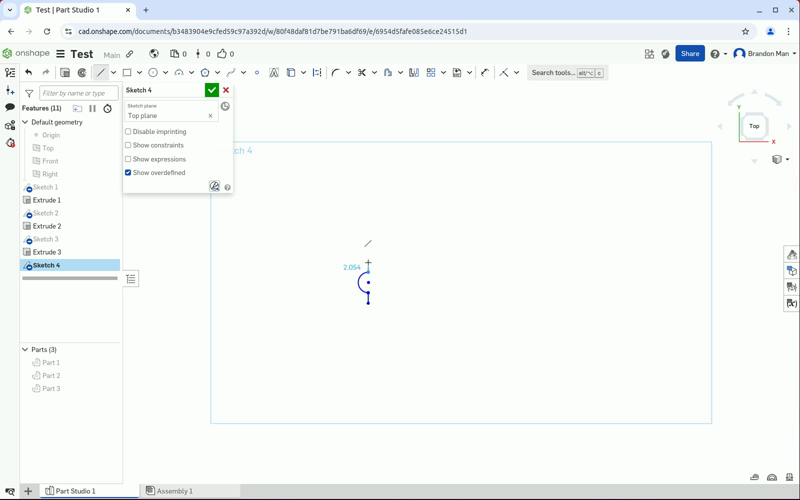
key_up(shift)
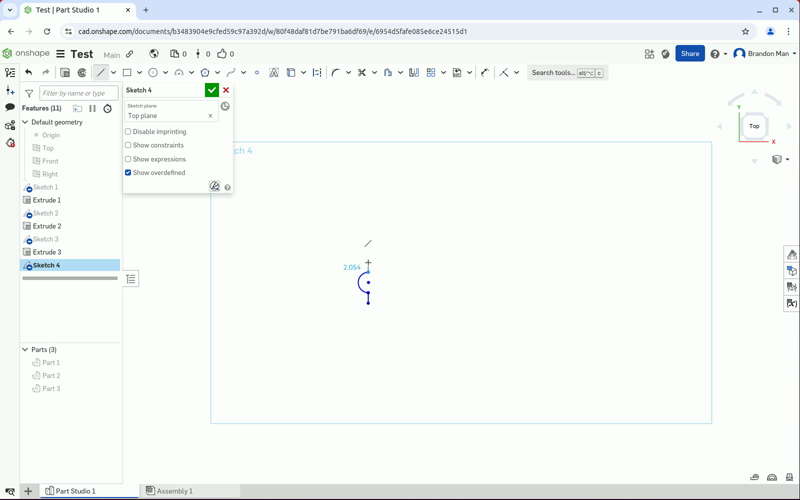
key(esc)
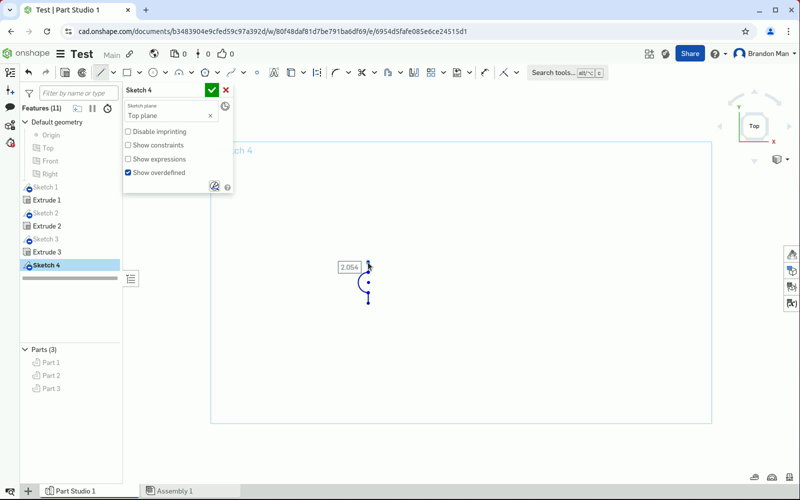
key(a)
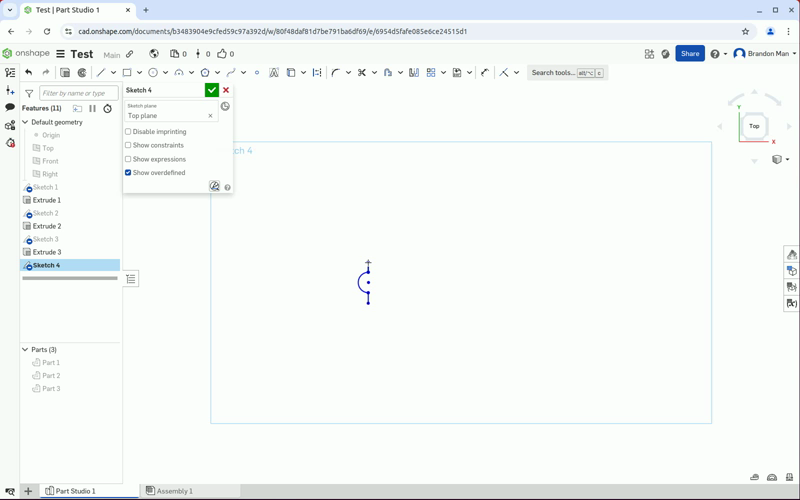
mouse_move(368, 262)
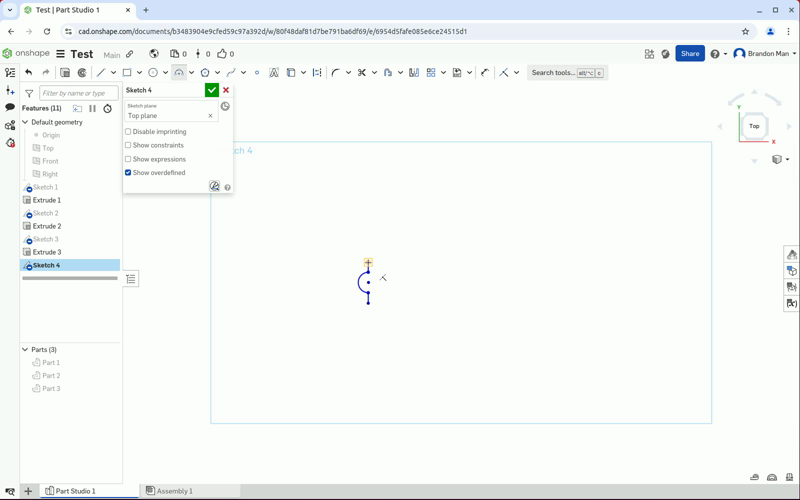
click(368, 262)
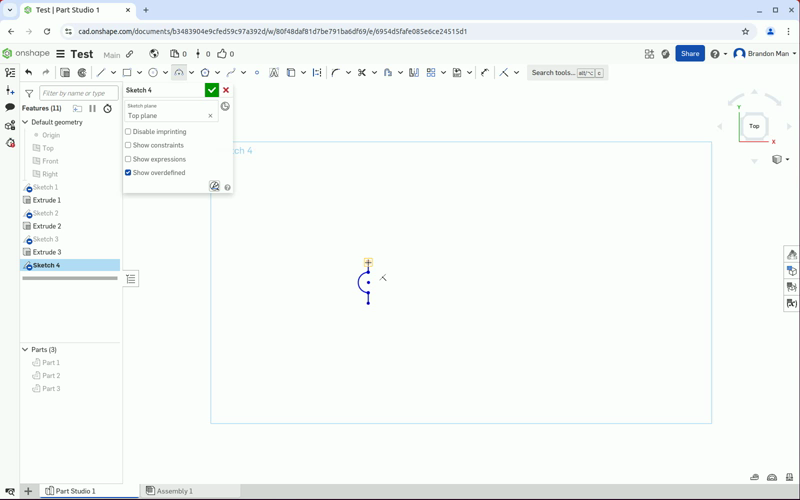
mouse_move(368, 303)
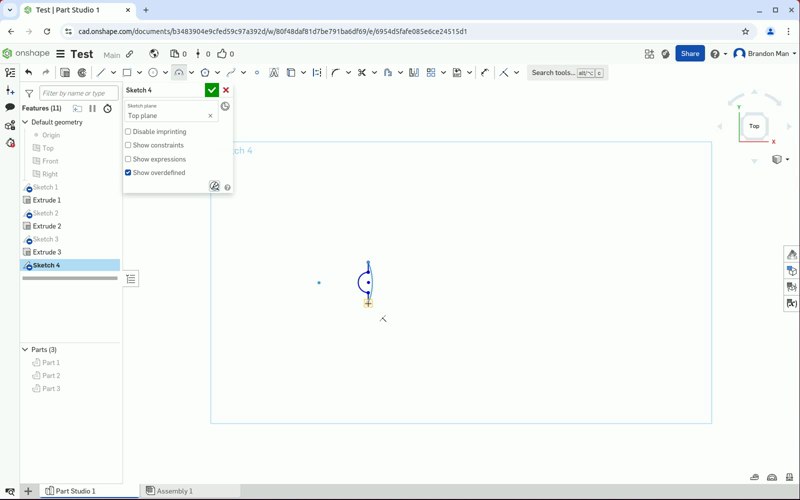
click(368, 303)
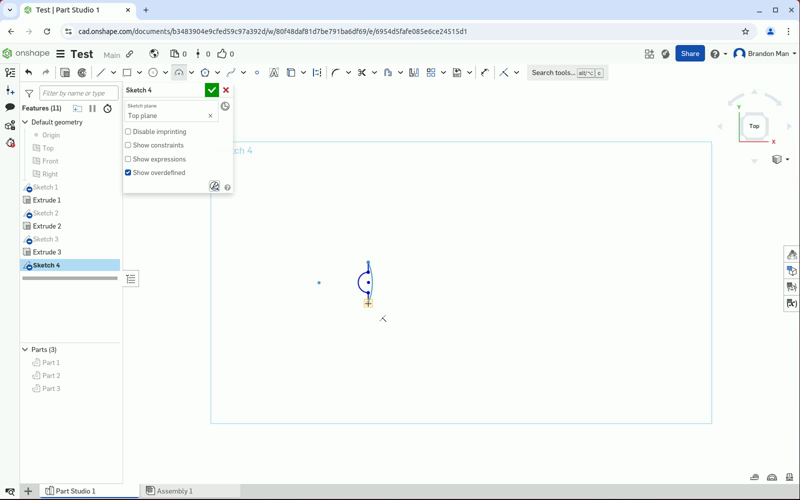
key_down(shift)
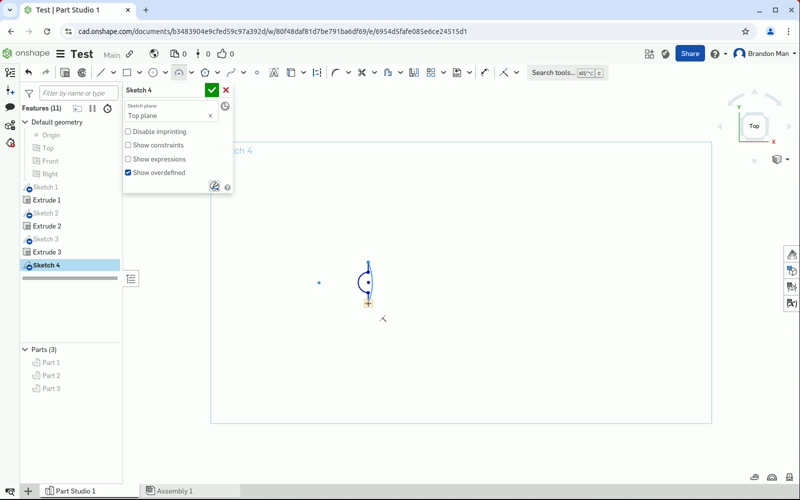
mouse_move(347, 282)
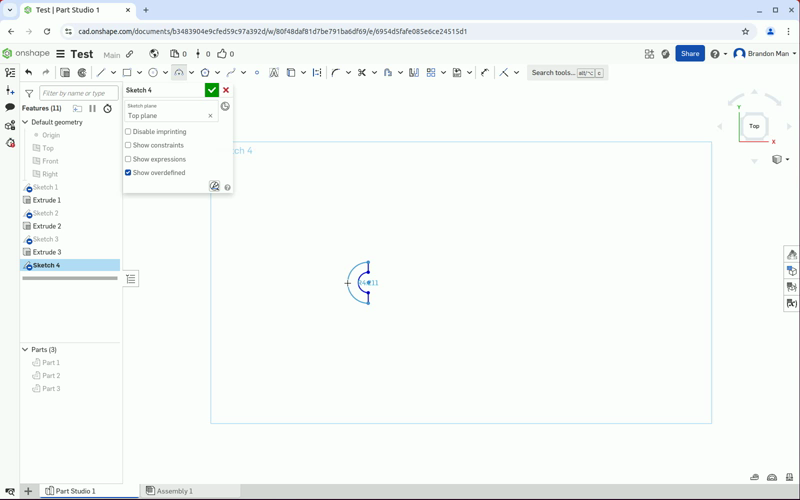
click(347, 282)
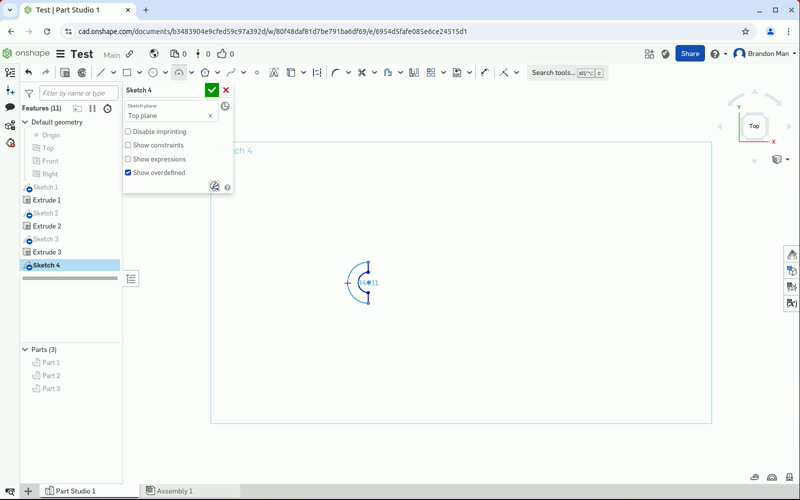
key_up(shift)
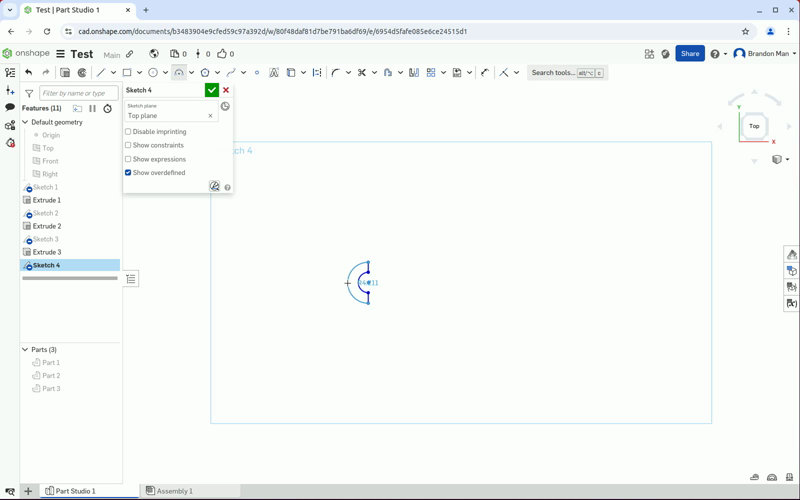
key(esc)
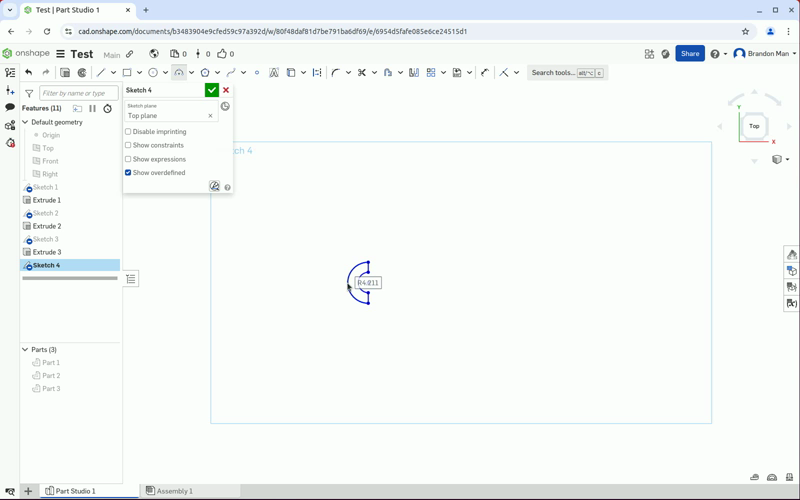
mouse_move(366, 267)
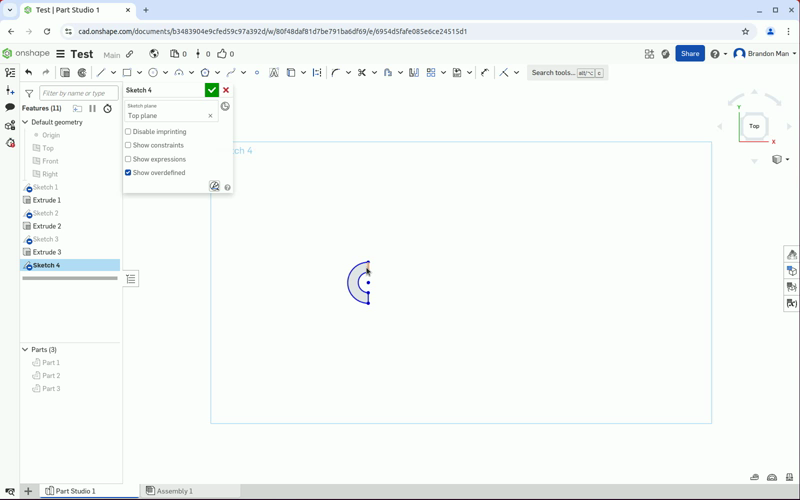
scroll(6)
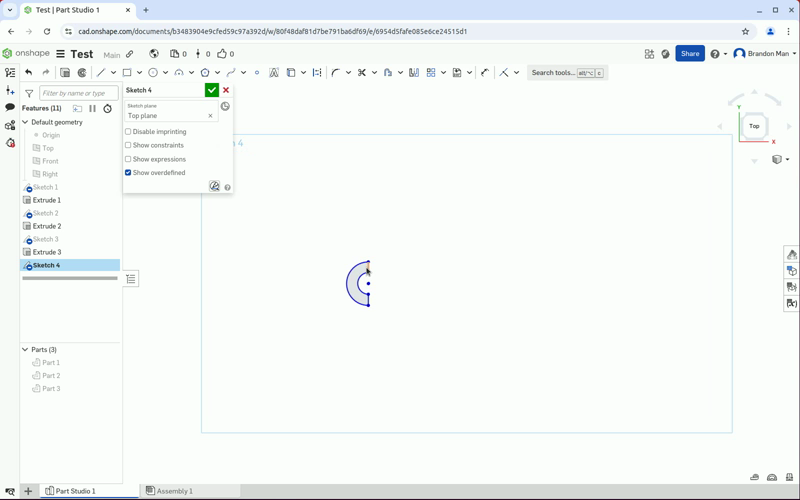
scroll(6)
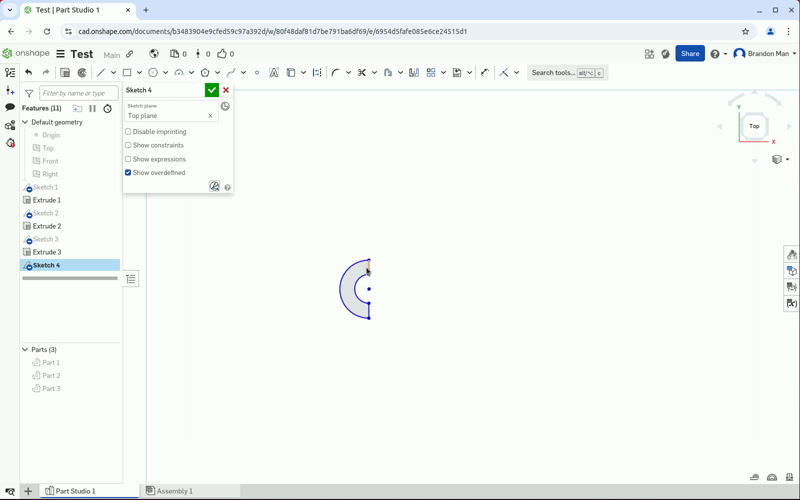
scroll(6)
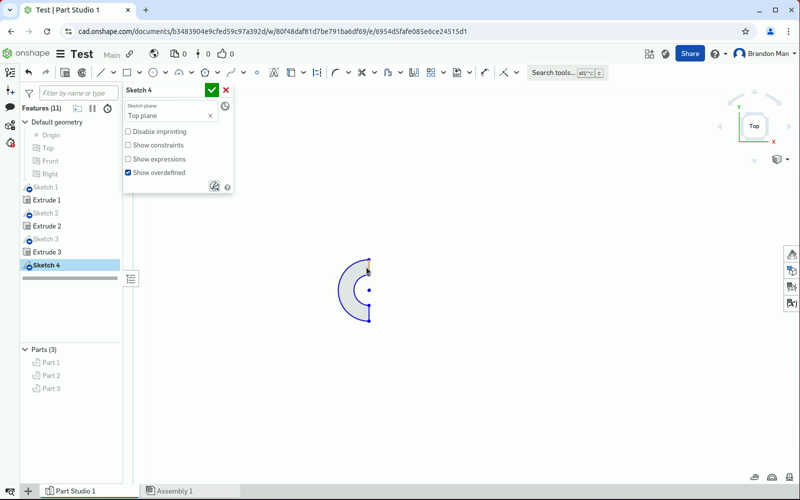
scroll(6)
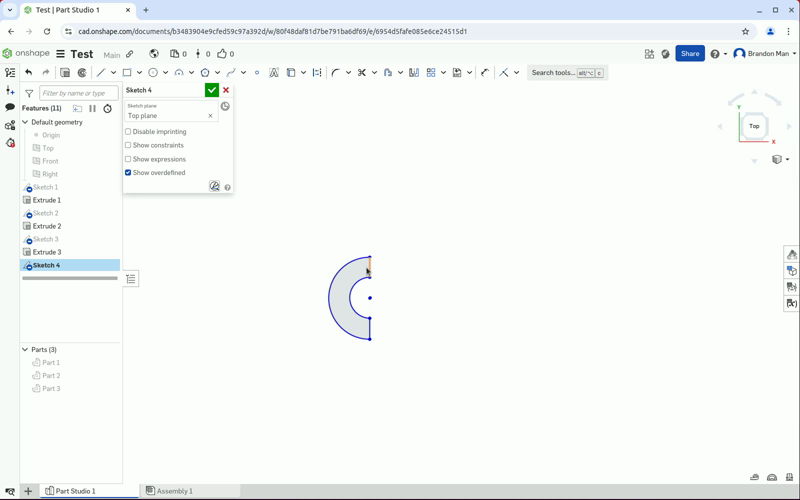
scroll(6)
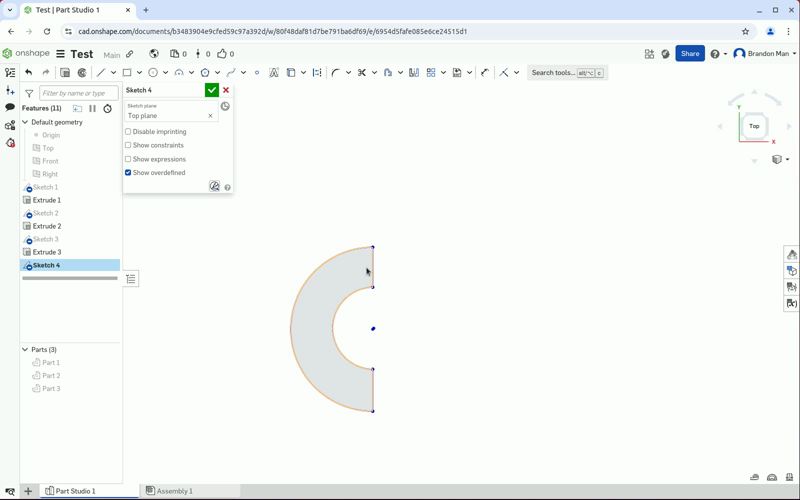
scroll(6)
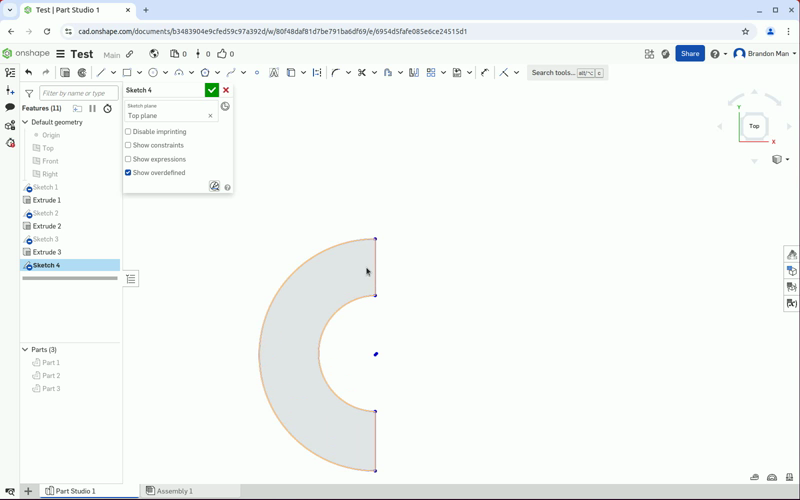
scroll(6)
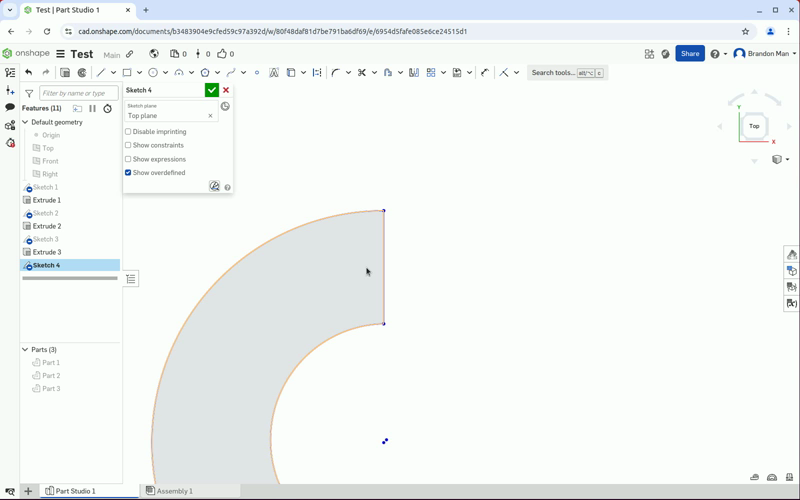
click(366, 267)
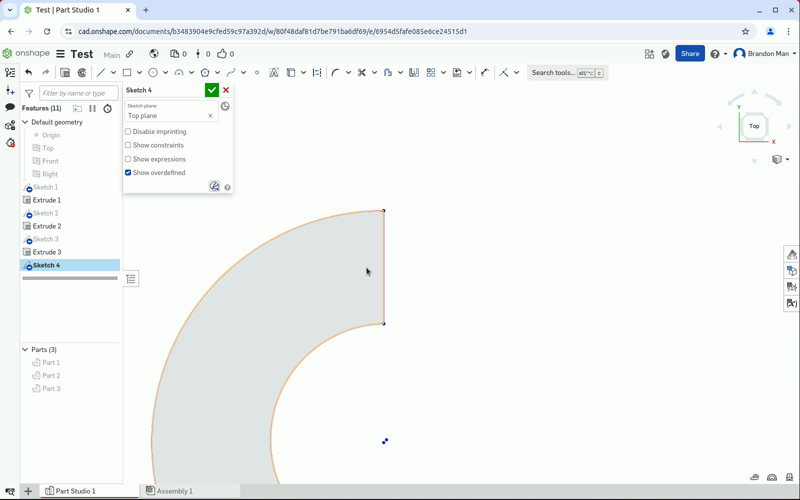
scroll(-6)
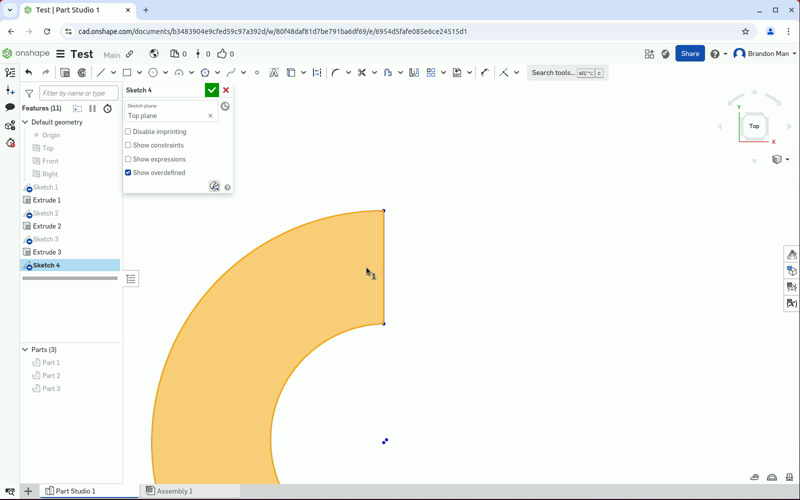
scroll(-6)
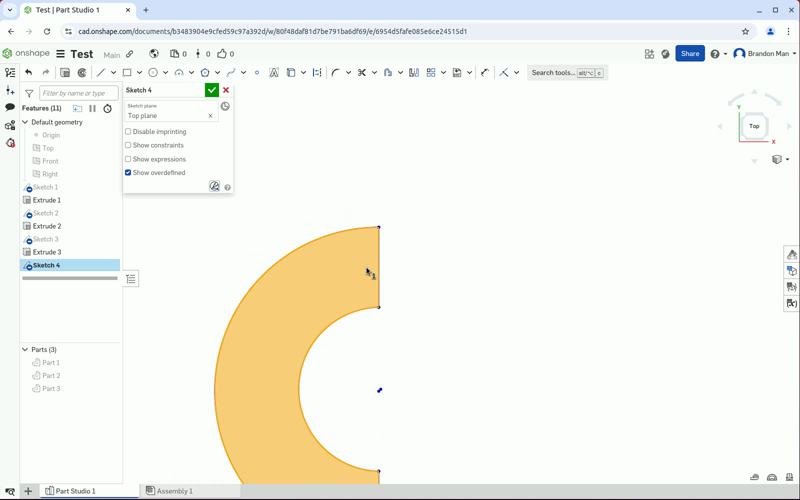
scroll(-6)
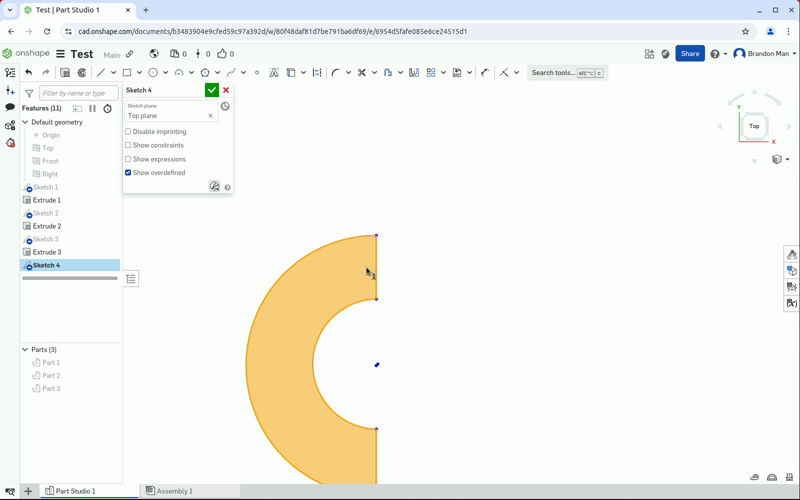
scroll(-6)
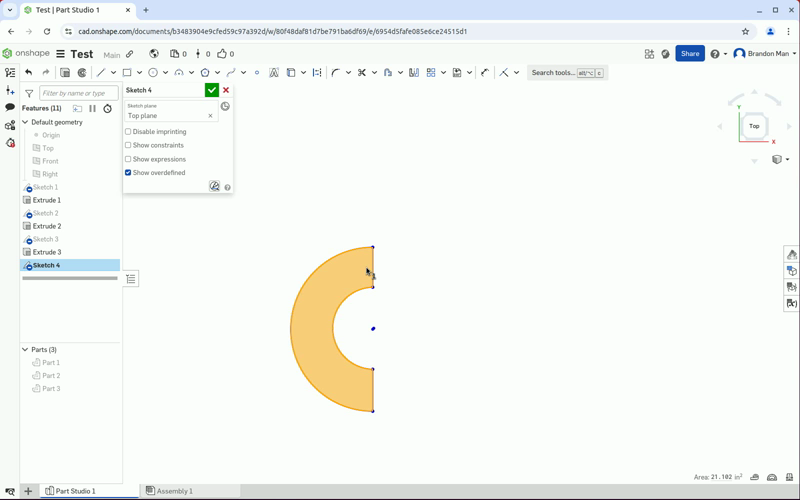
scroll(-6)
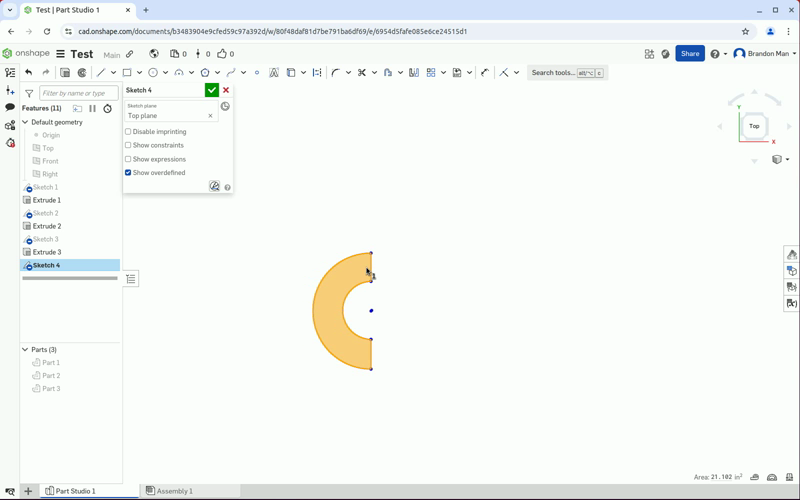
scroll(-6)
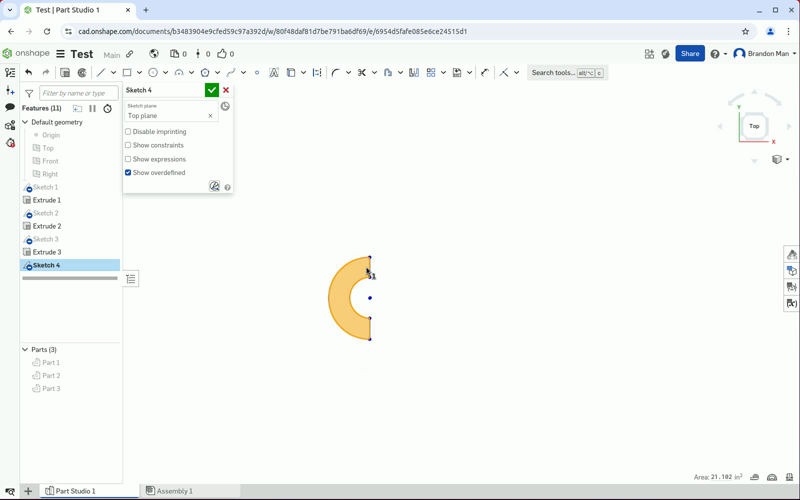
scroll(-6)
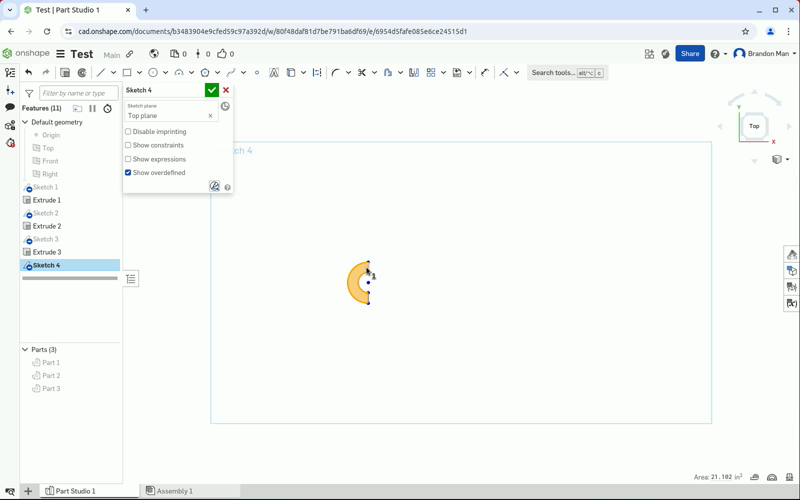
mouse_move(73, 352)
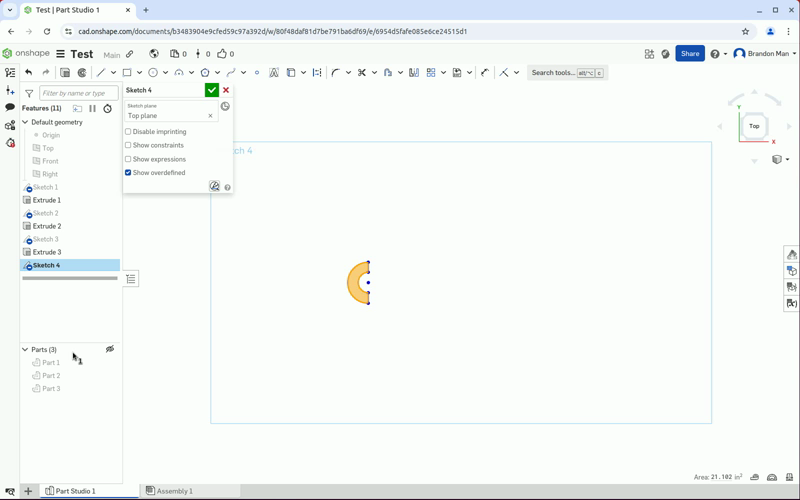
key(shift+y)
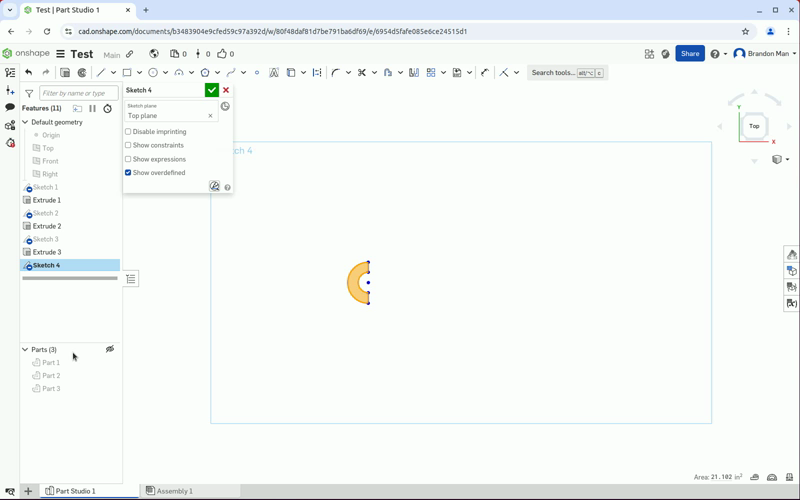
key(shift+e)
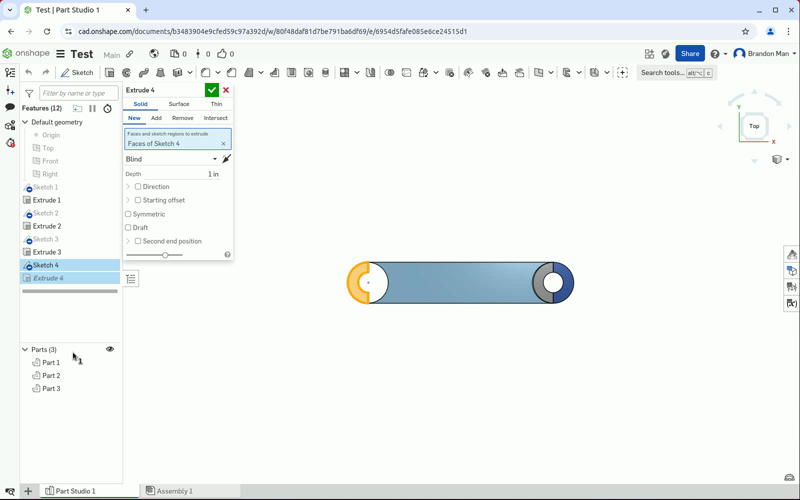
mouse_move(143, 106)
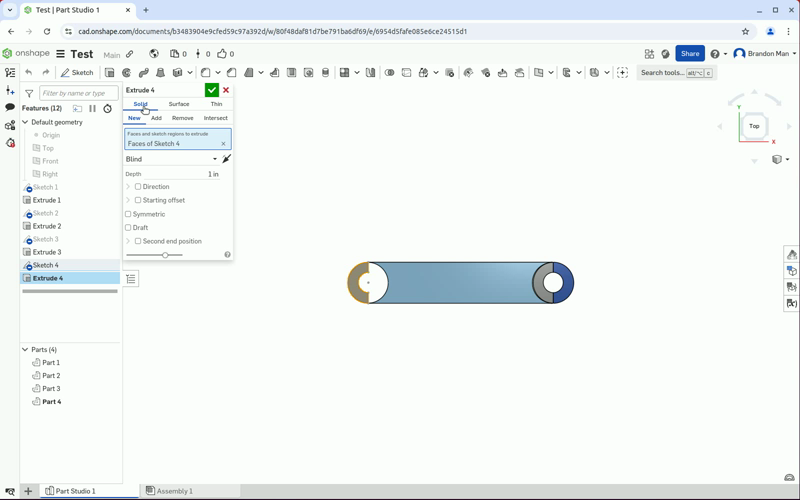
click(143, 106)
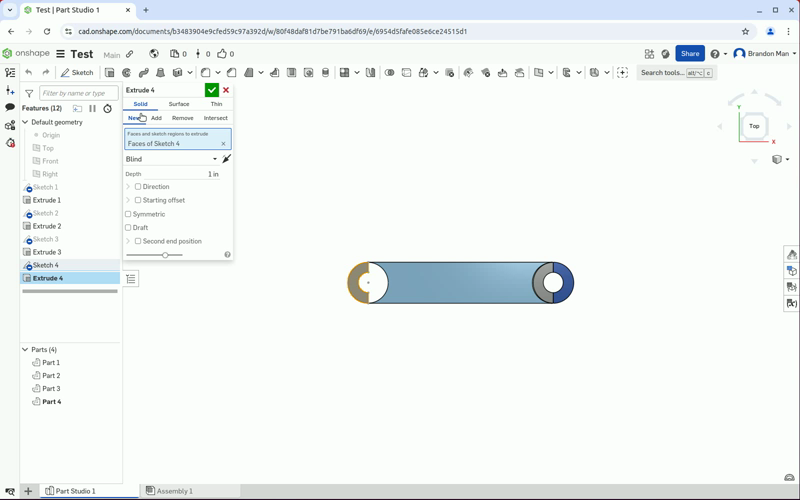
mouse_move(137, 120)
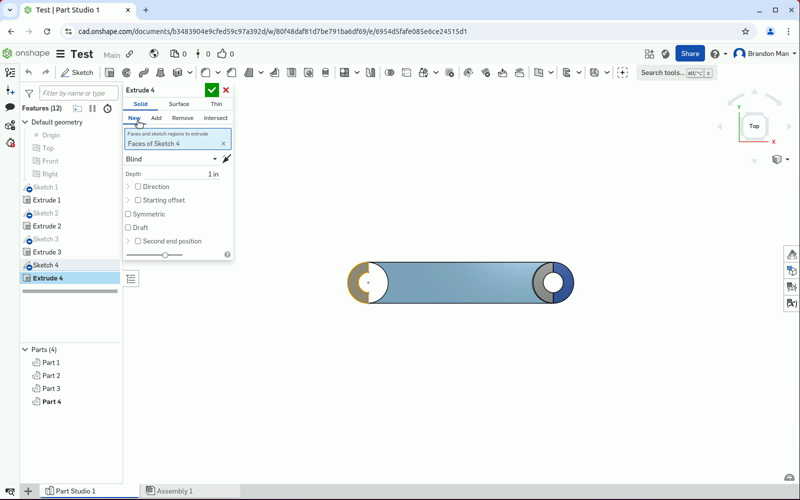
click(137, 120)
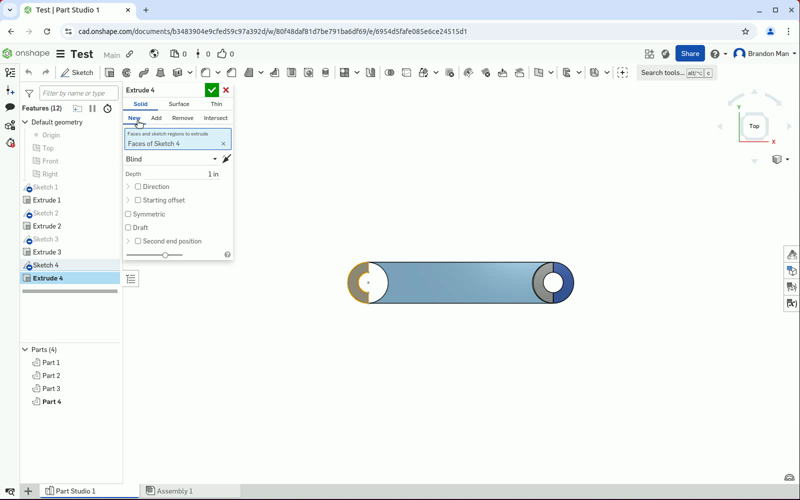
key(tab, 4)
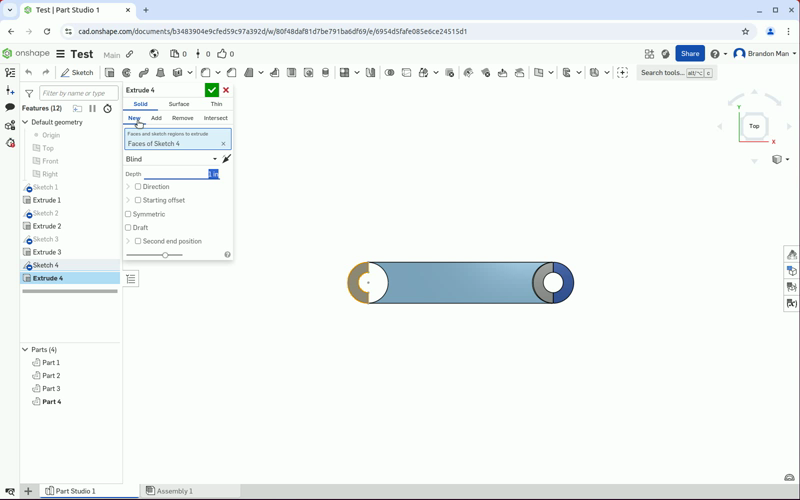
text(4.092)
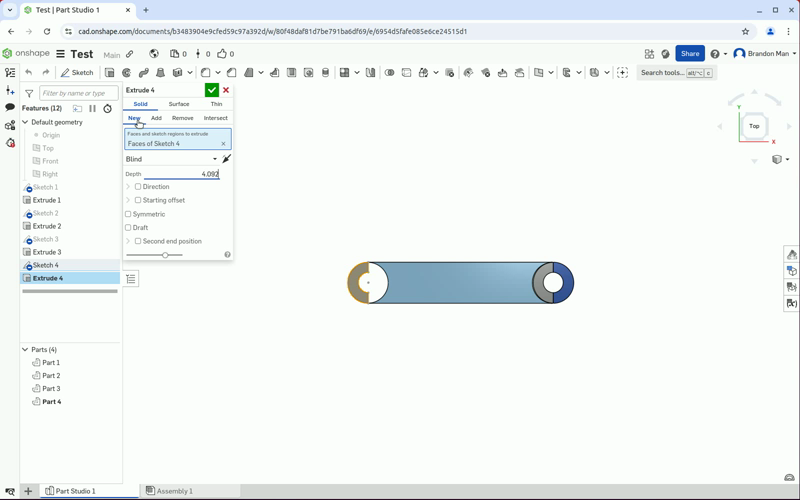
key(enter)
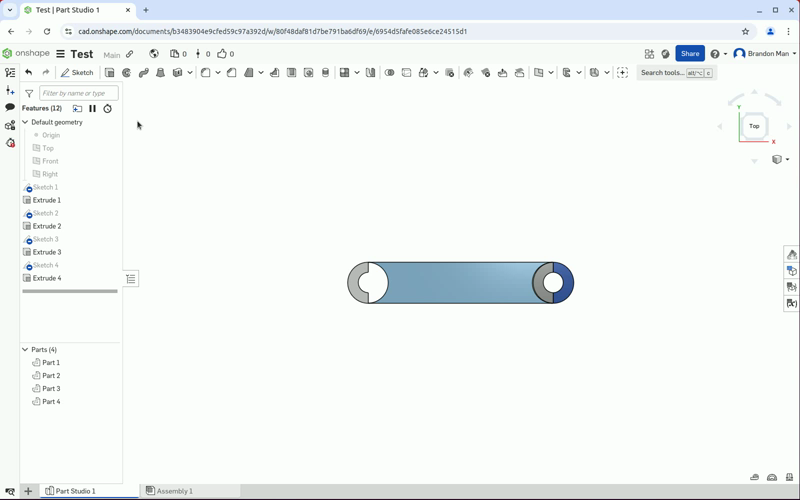
key(shift+h)
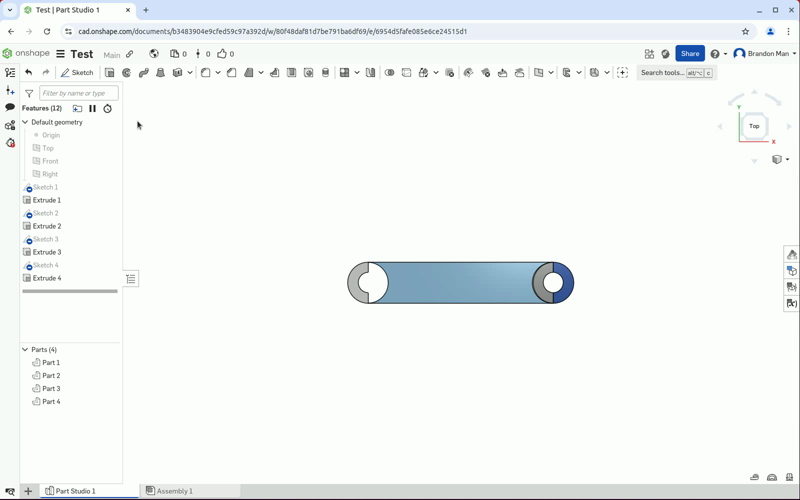
key(shift+h)
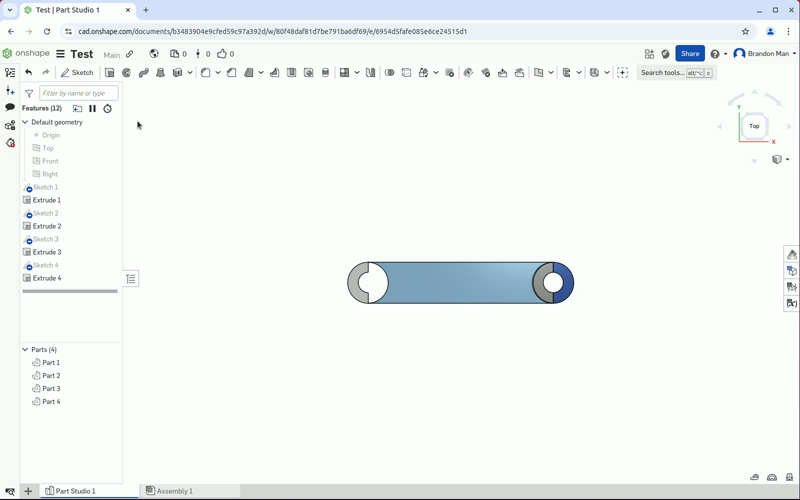
mouse_move(73, 189)
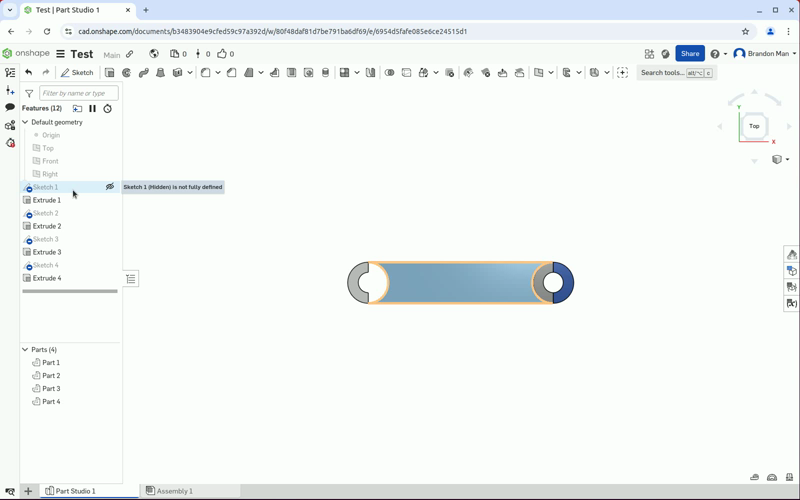
click(73, 189)
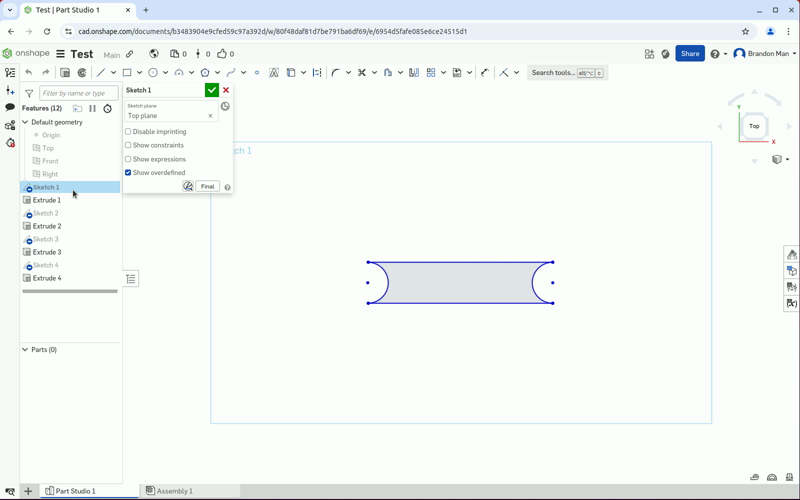
mouse_move(229, 92)
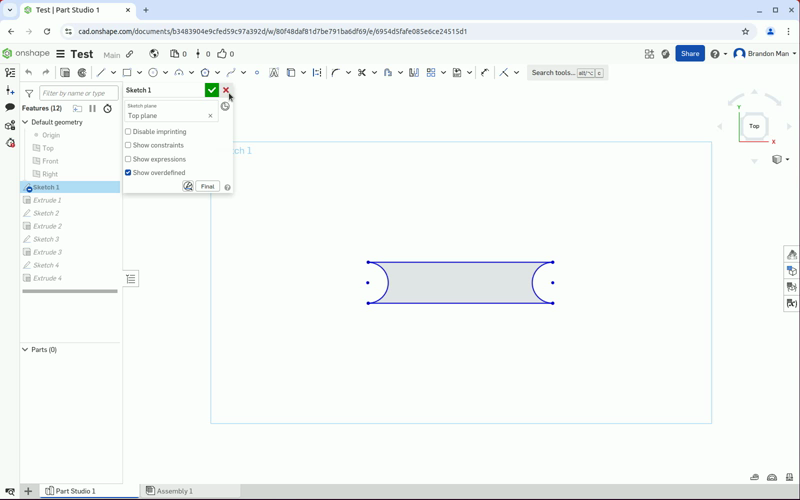
click(229, 92)
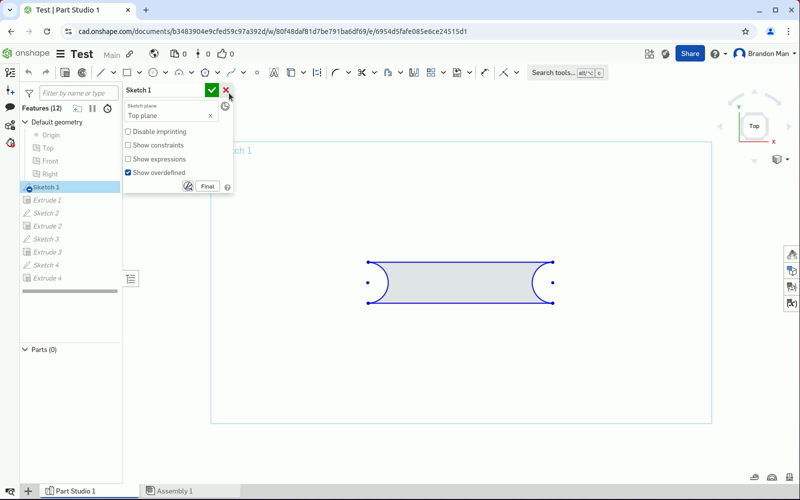
key(shift+s)
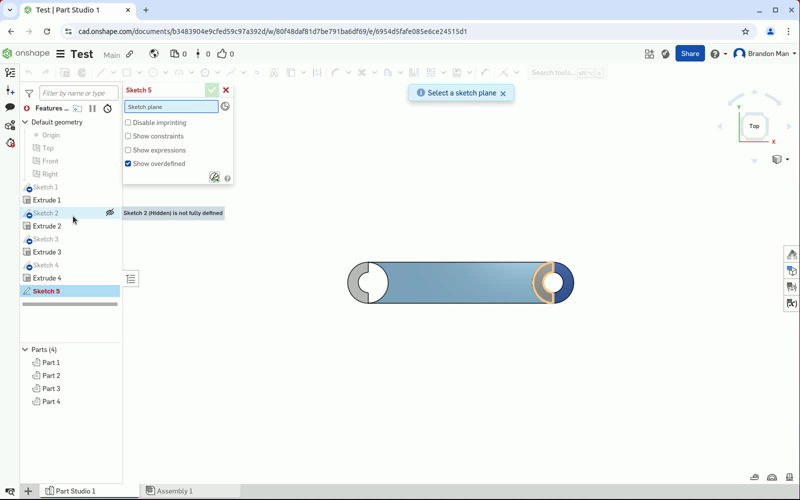
scroll(3)
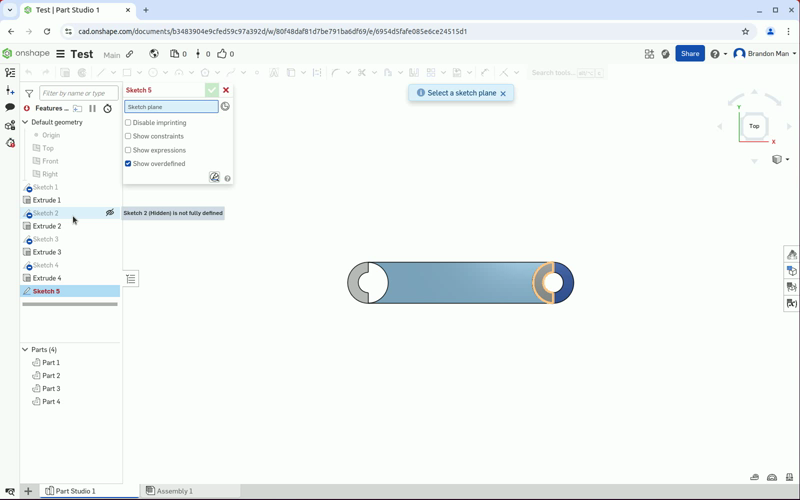
mouse_move(73, 150)
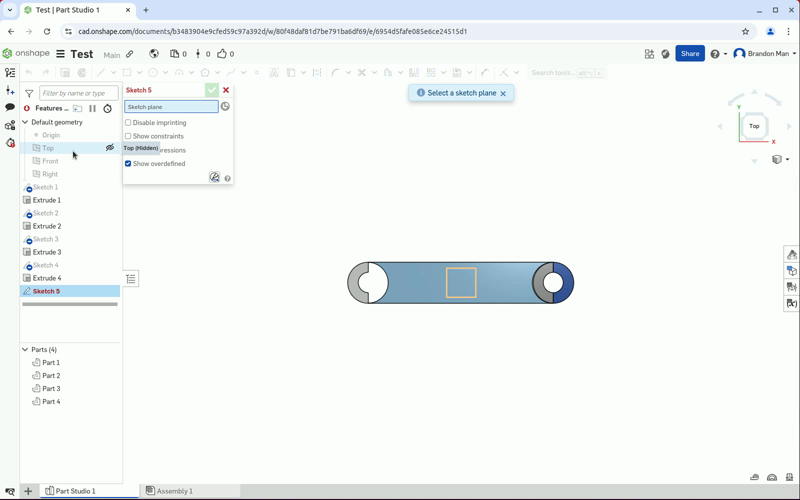
click(73, 150)
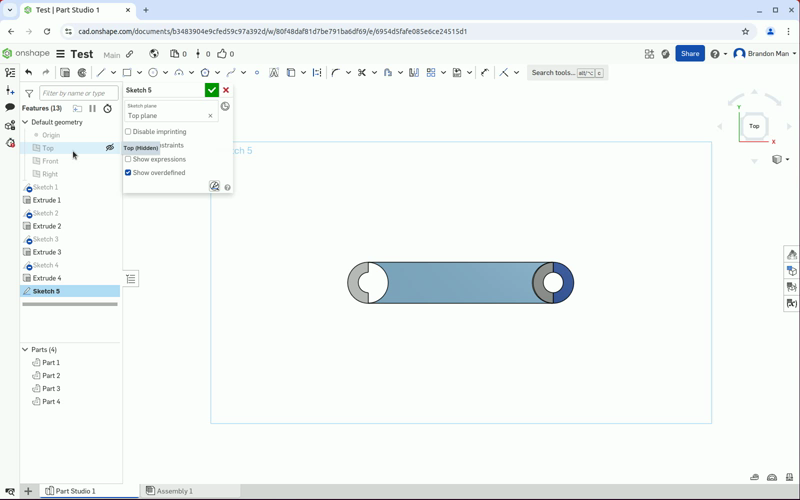
mouse_move(73, 352)
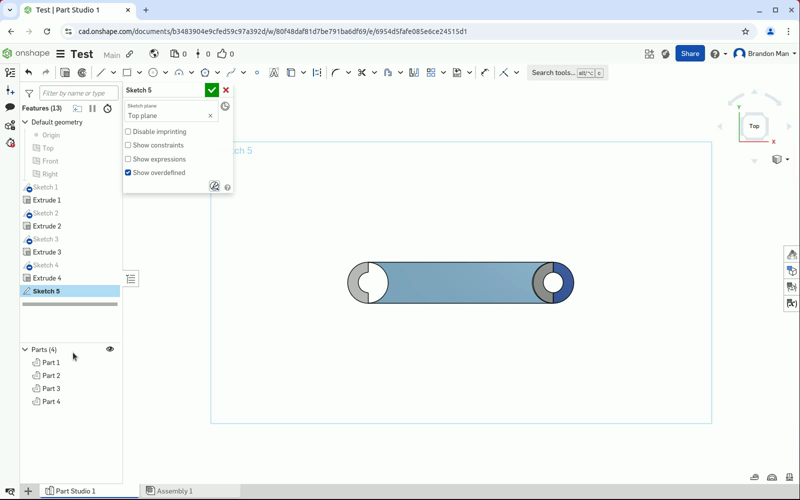
key(y)
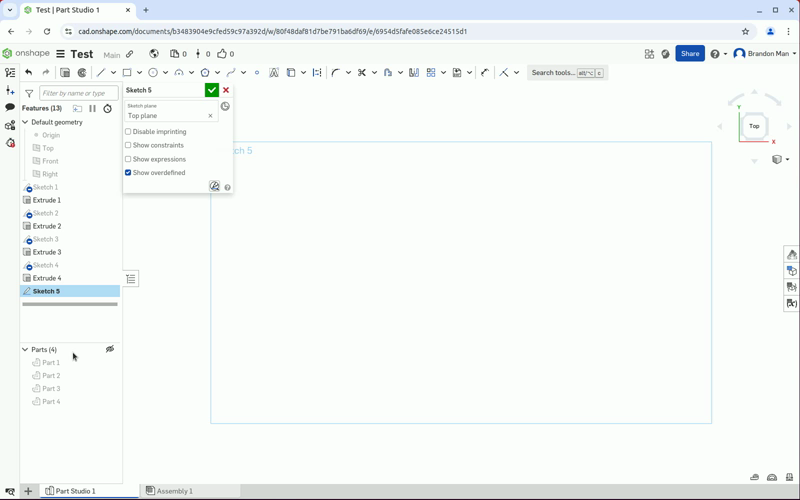
key(a)
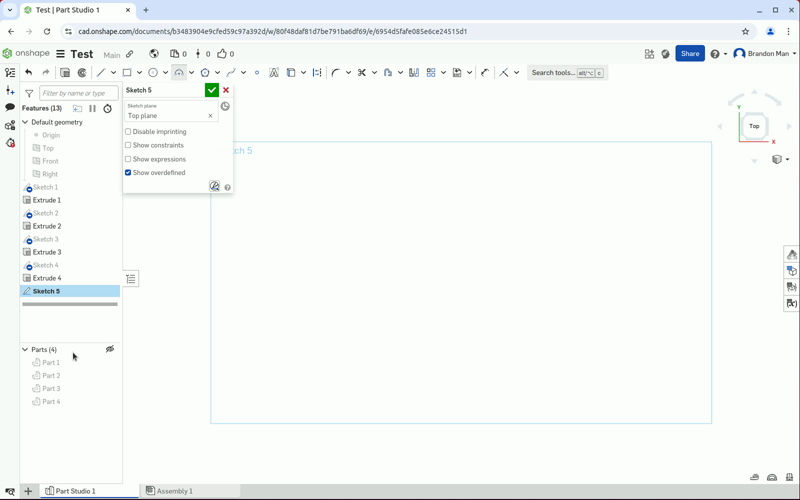
key_down(shift)
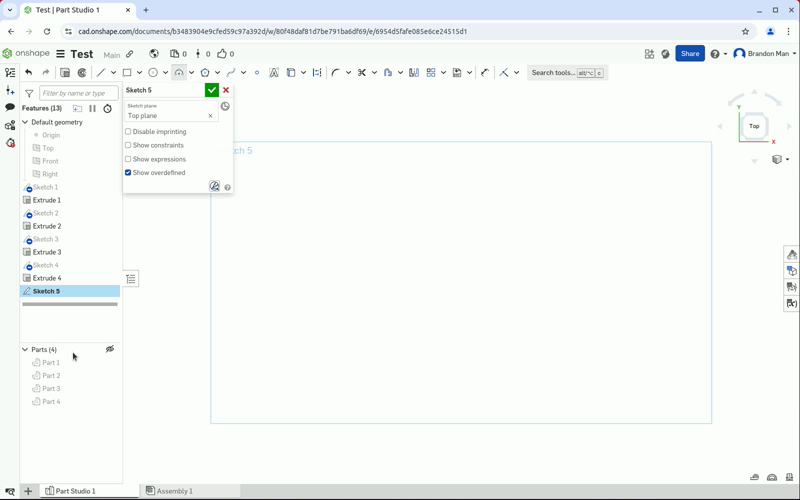
mouse_move(368, 303)
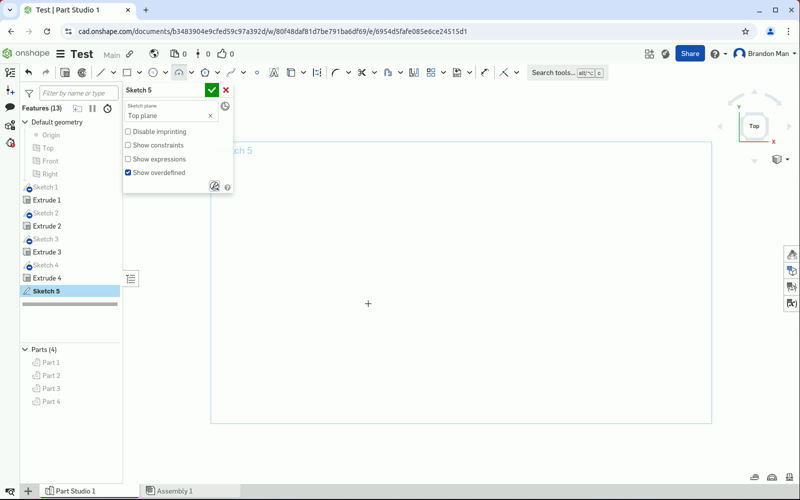
click(368, 303)
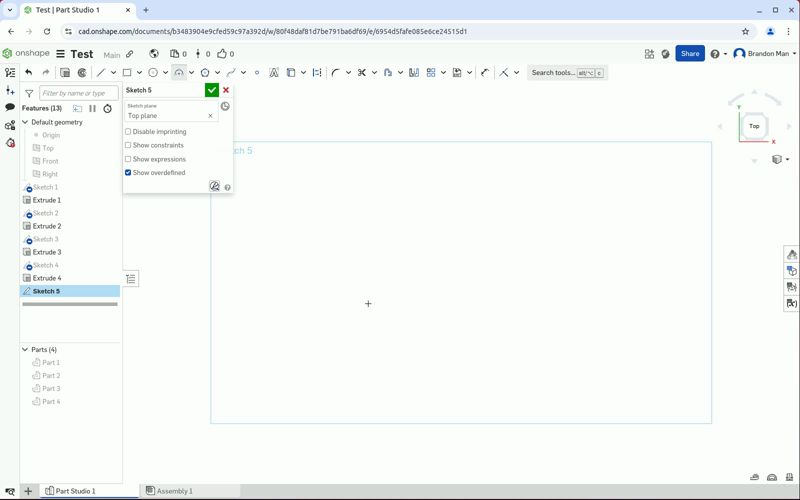
key_up(shift)
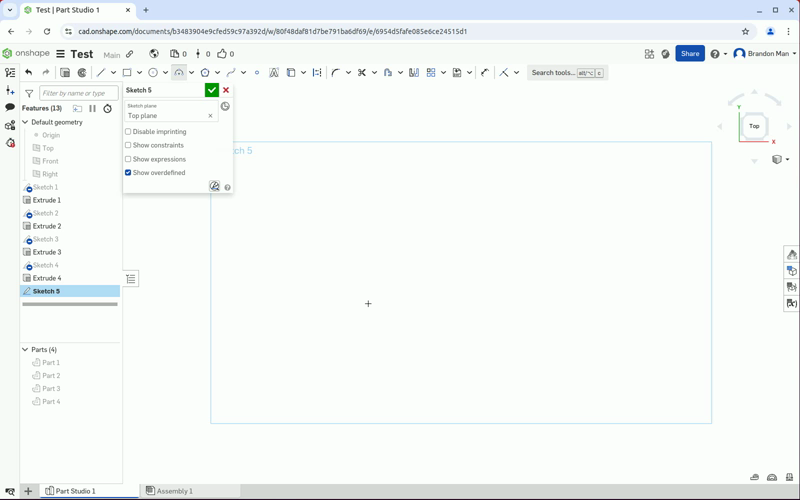
key_down(shift)
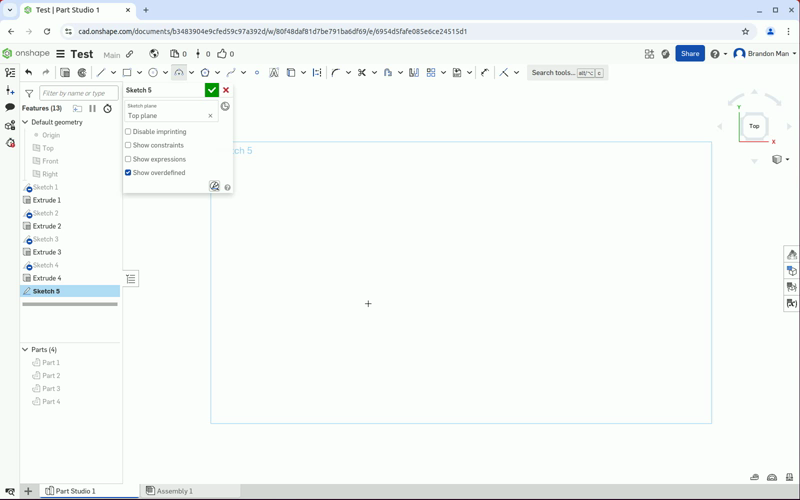
mouse_move(368, 262)
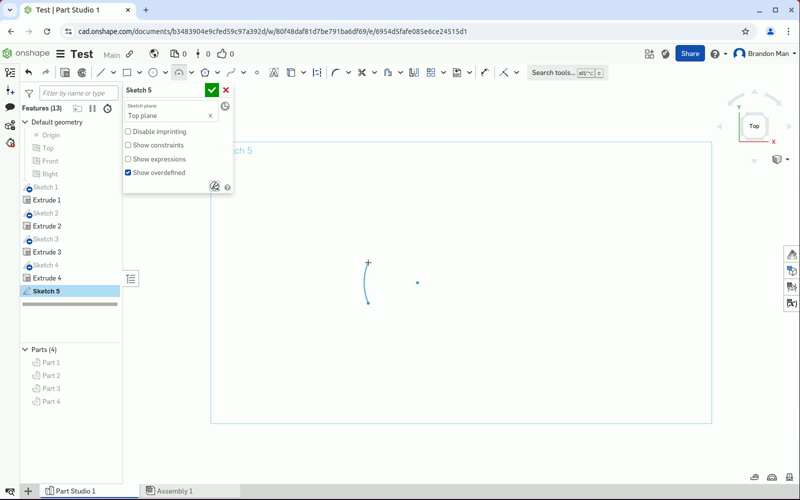
click(368, 262)
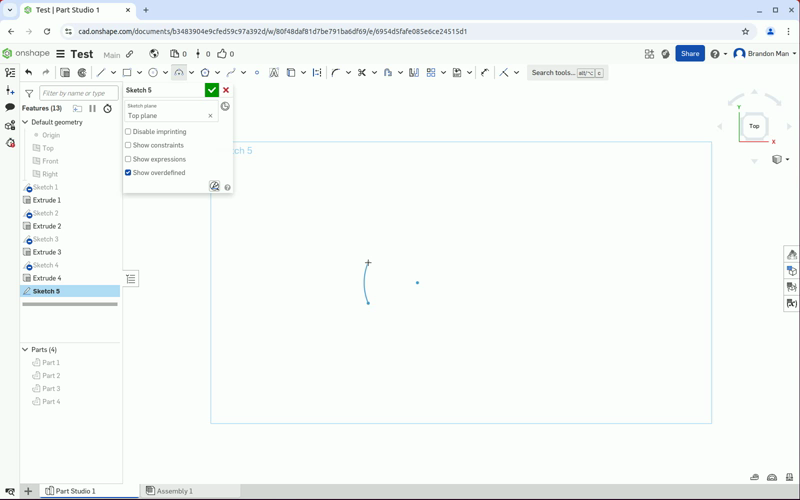
mouse_move(388, 282)
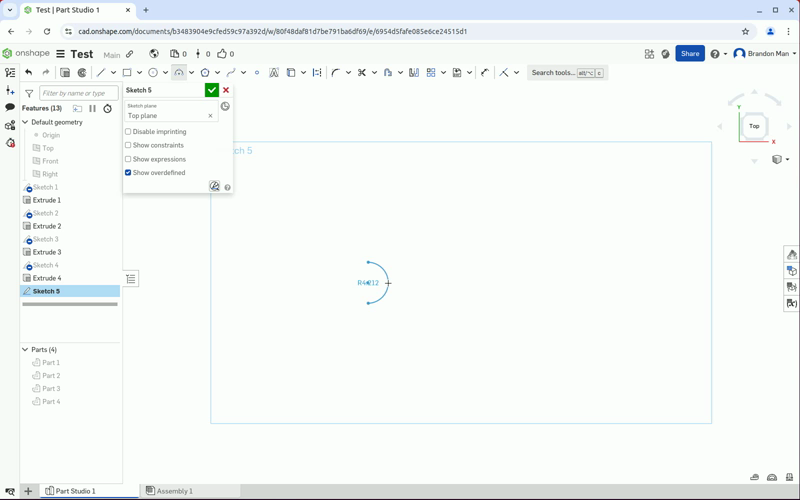
click(388, 282)
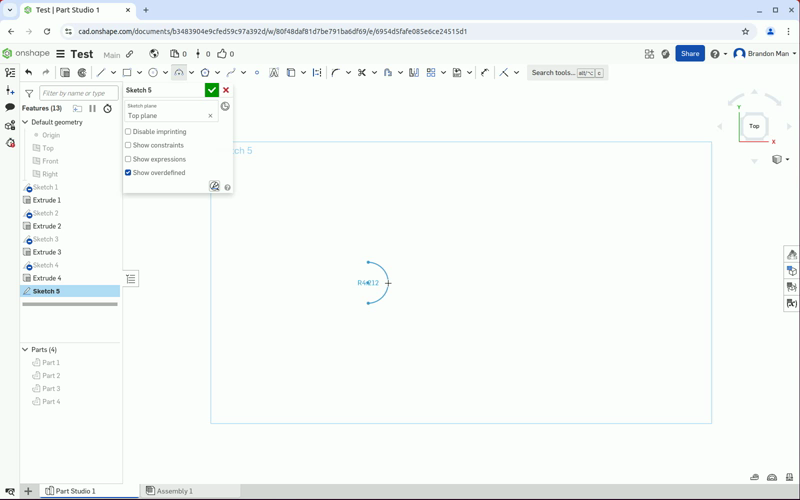
key_up(shift)
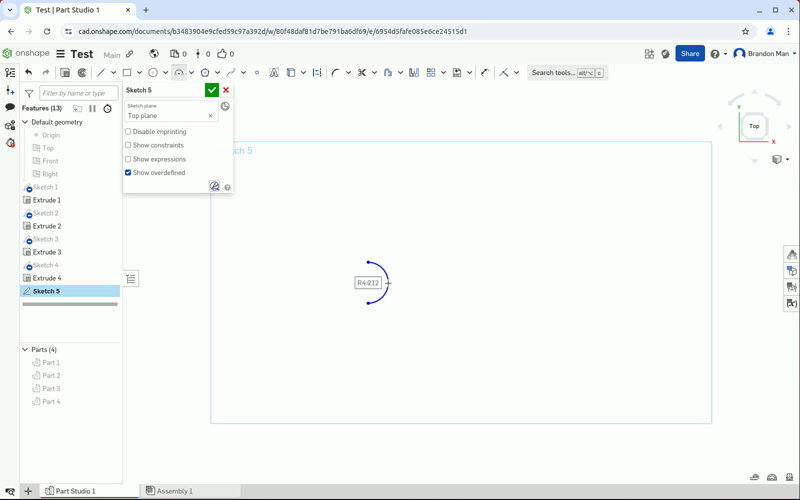
key(esc)
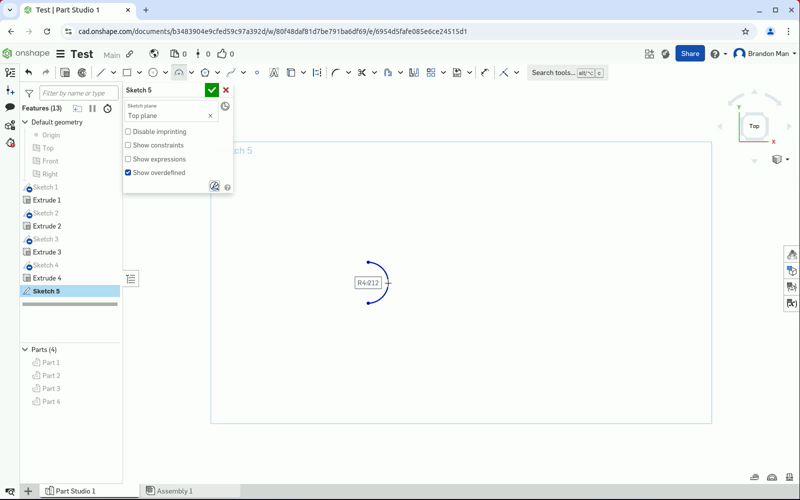
key(l)
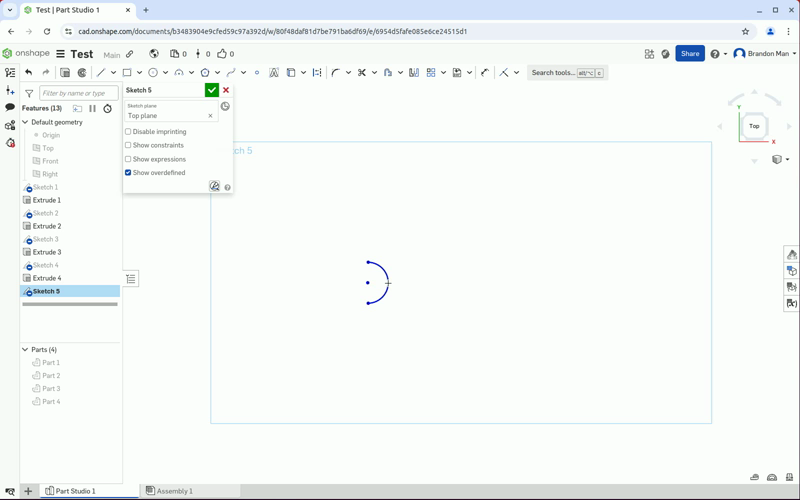
mouse_move(368, 262)
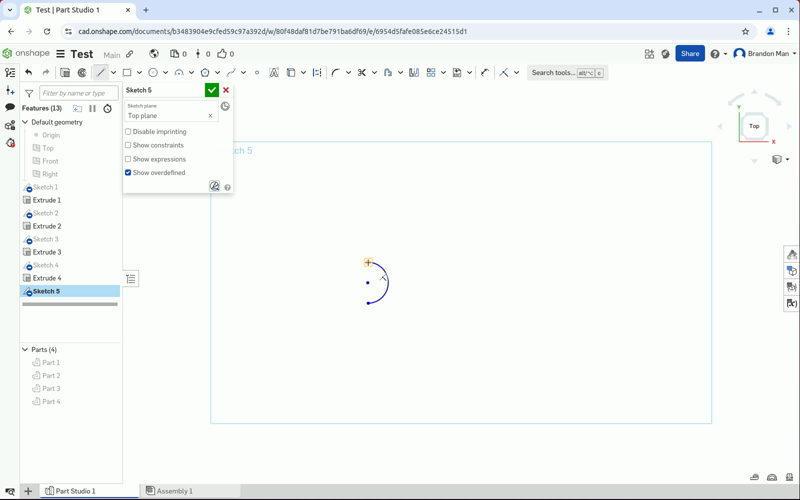
click(368, 262)
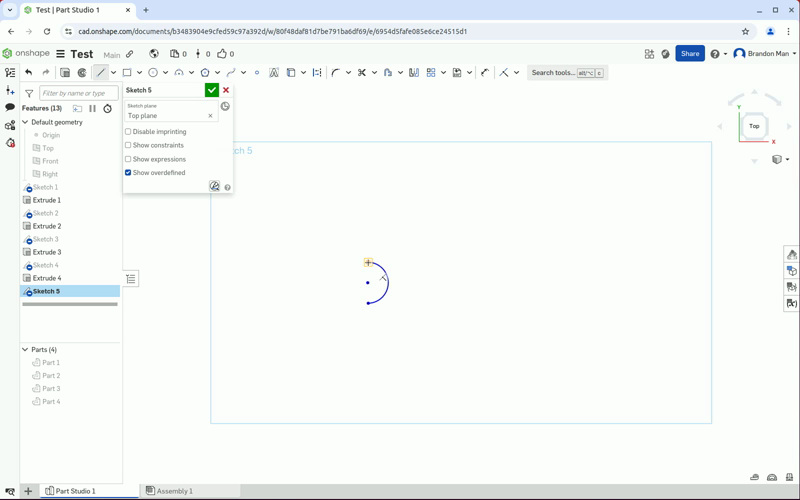
key_down(shift)
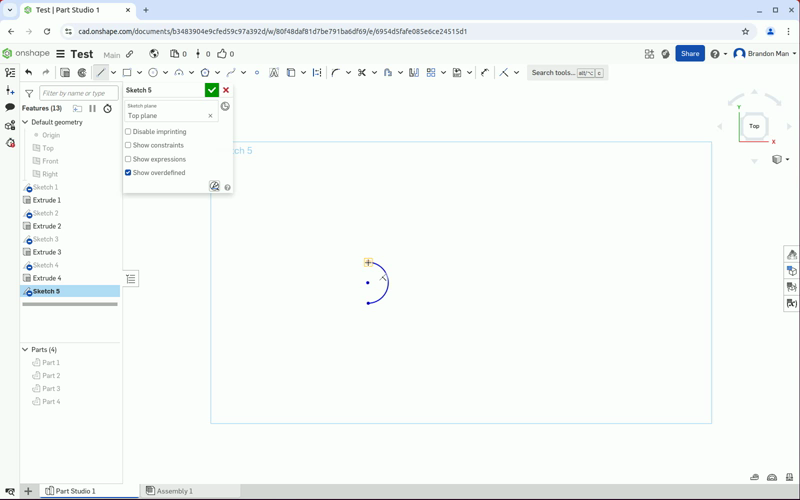
mouse_move(398, 262)
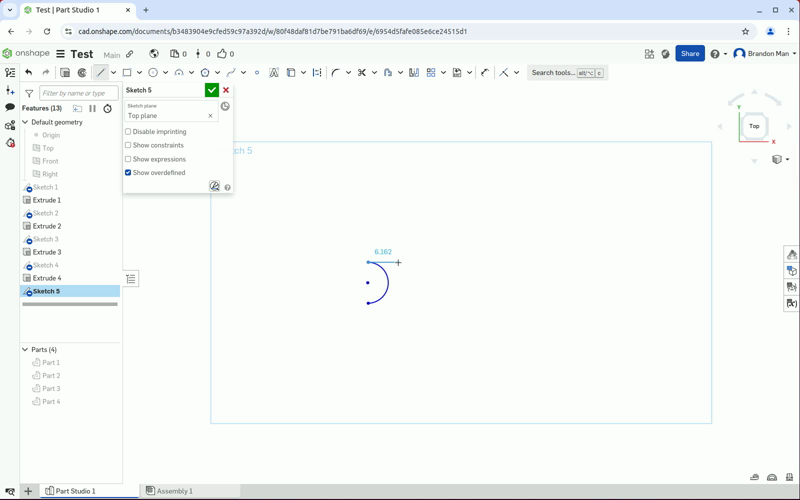
mouse_move(368, 272)
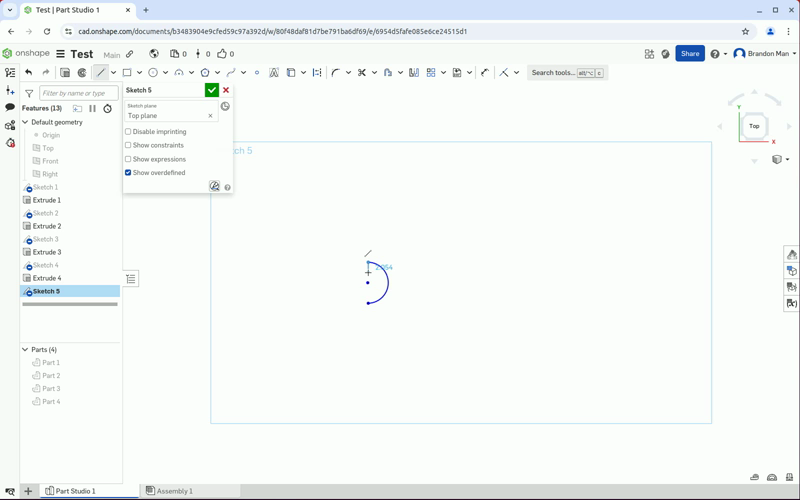
click(368, 272)
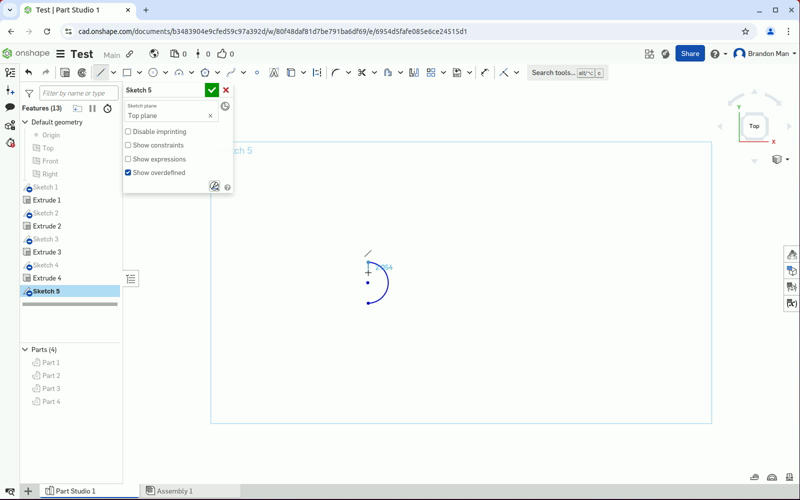
key_up(shift)
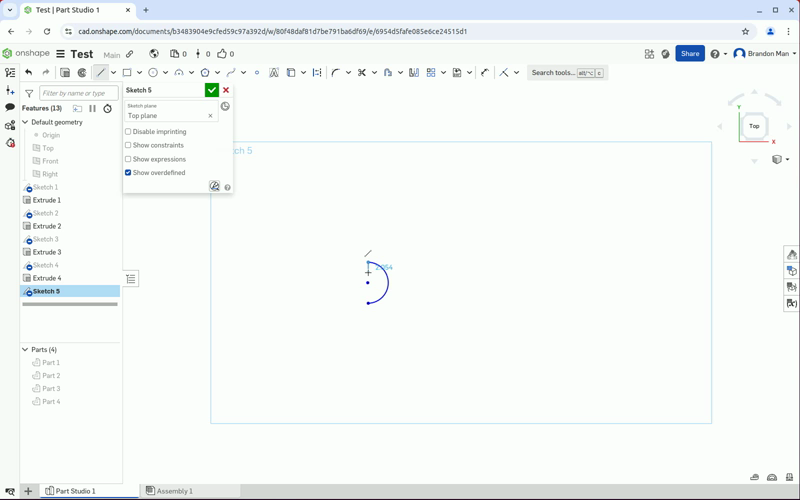
key(esc)
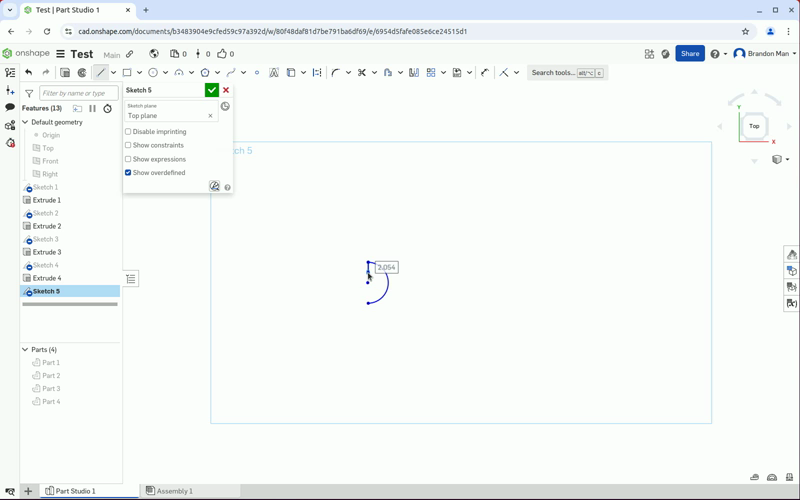
key(a)
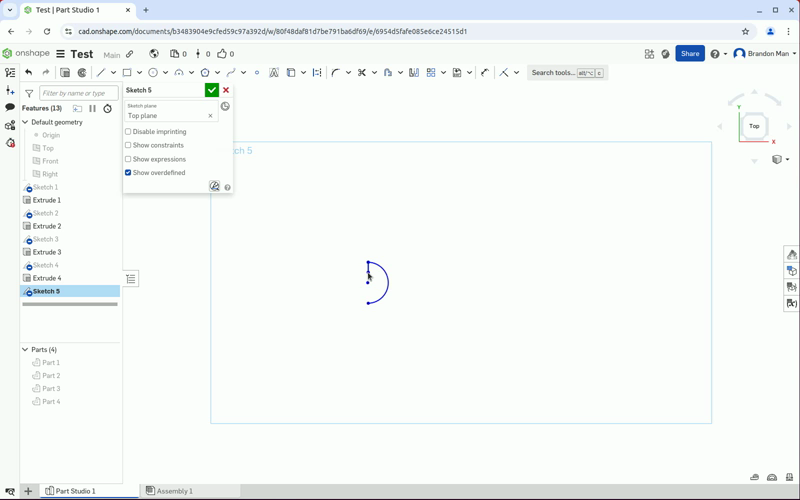
mouse_move(368, 272)
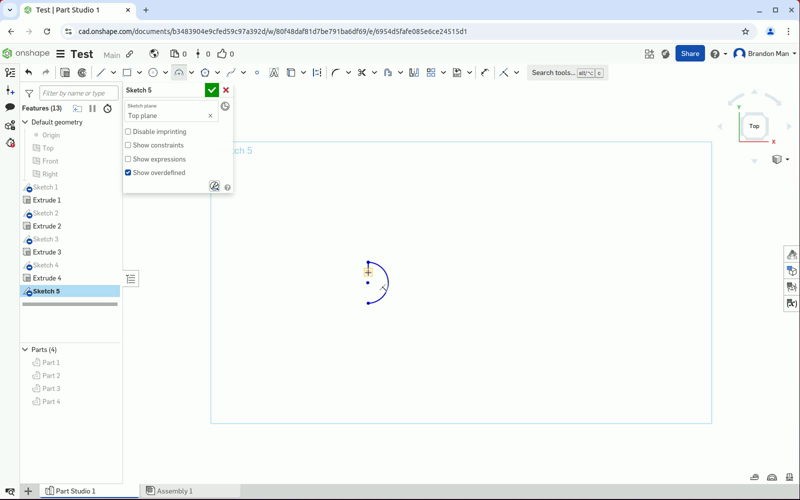
click(368, 272)
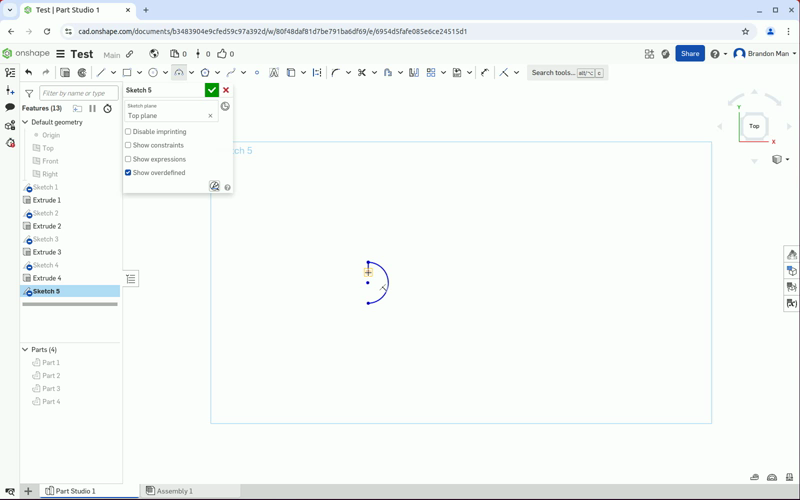
key_down(shift)
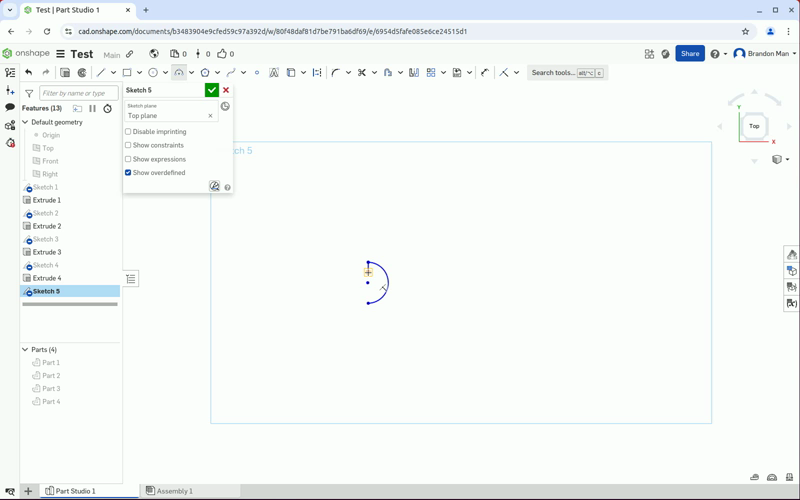
mouse_move(368, 292)
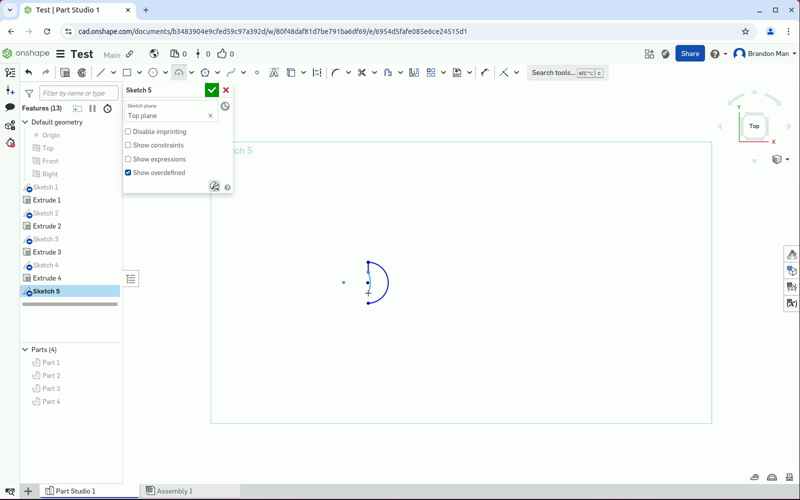
click(368, 292)
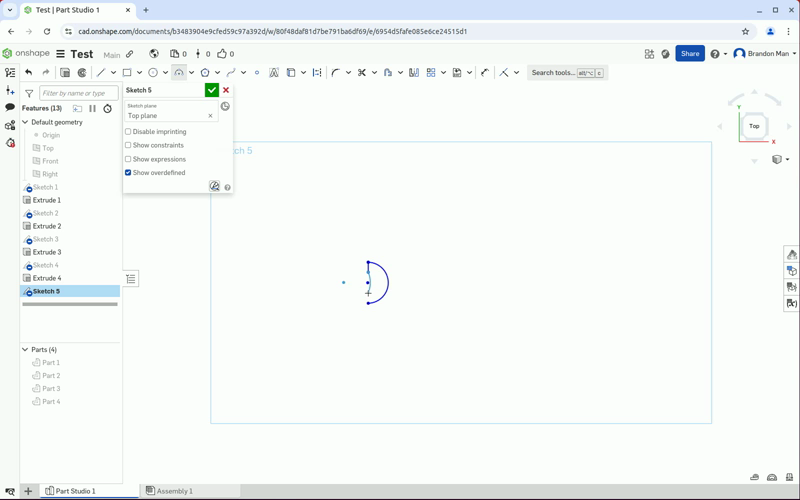
mouse_move(378, 282)
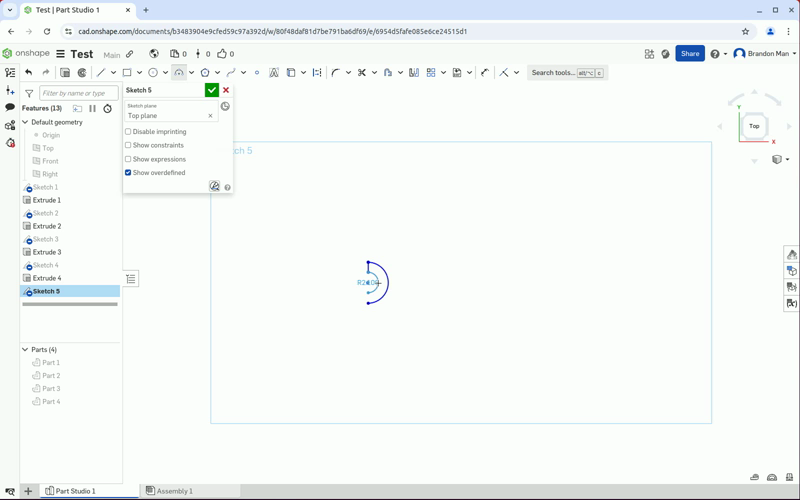
click(378, 282)
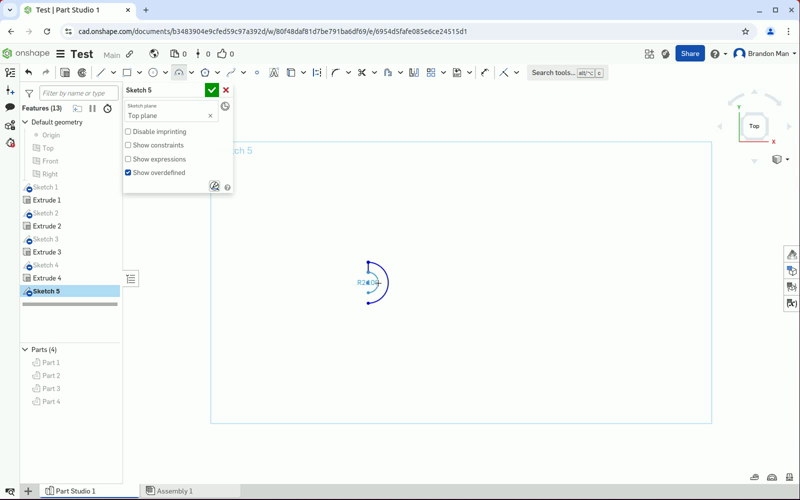
key_up(shift)
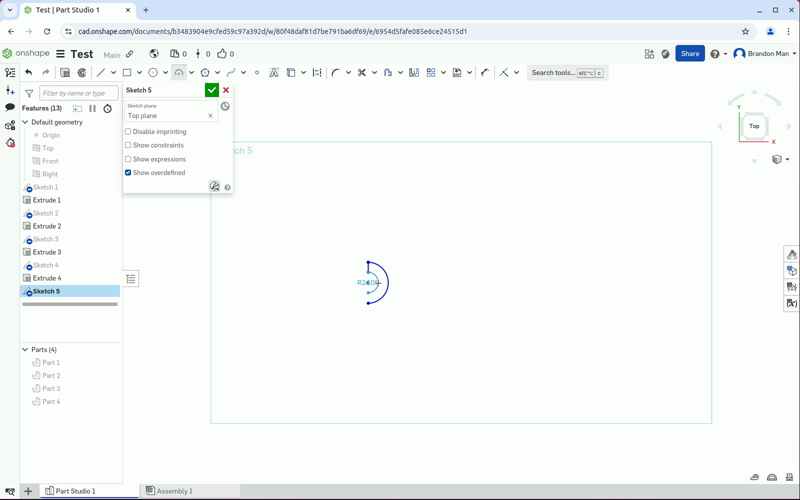
key(esc)
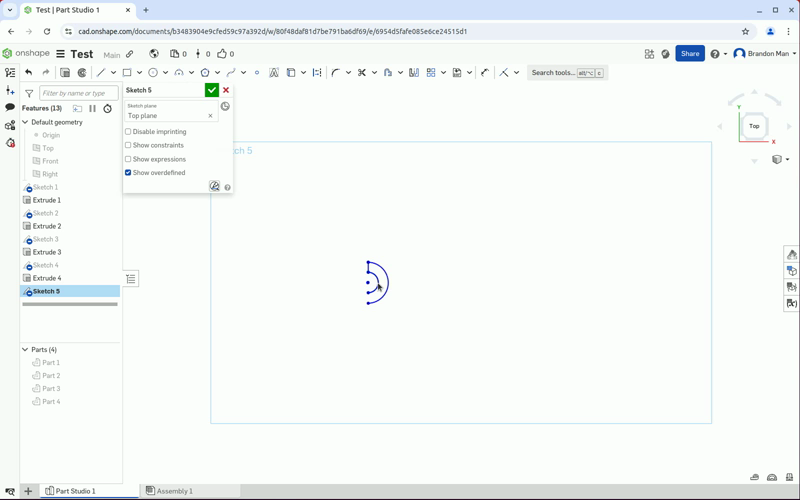
key(l)
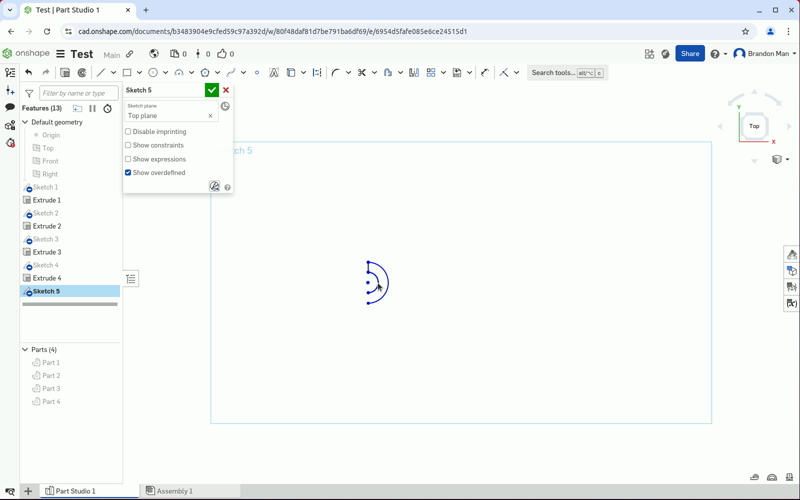
mouse_move(368, 292)
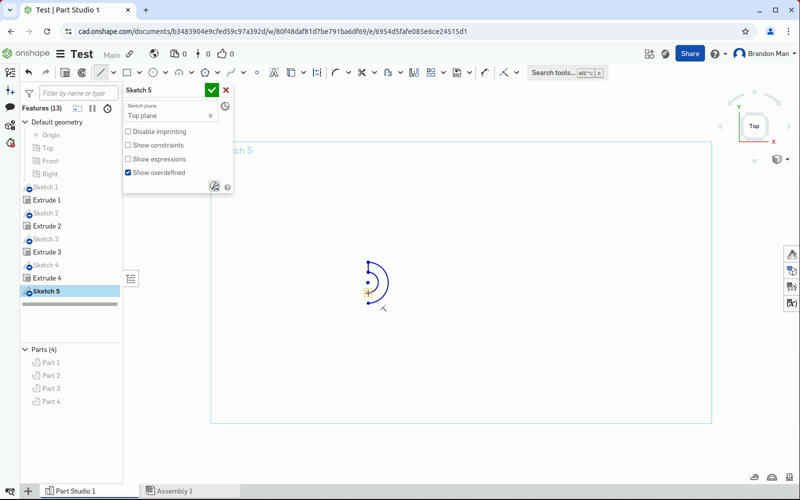
click(368, 292)
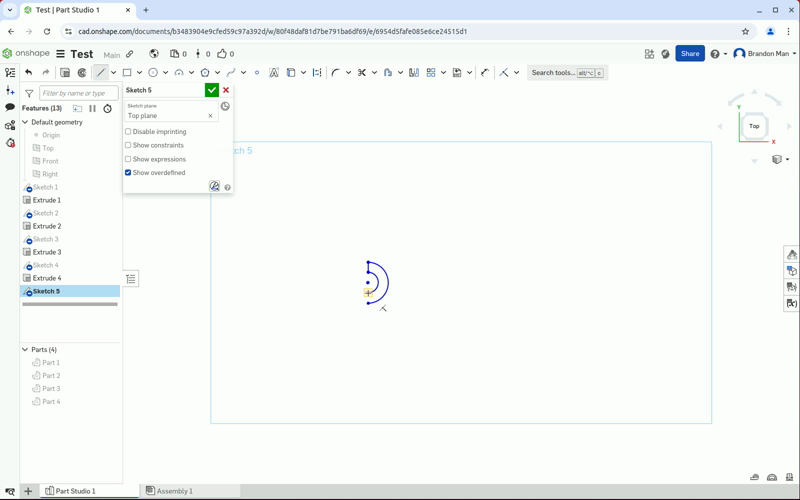
mouse_move(398, 292)
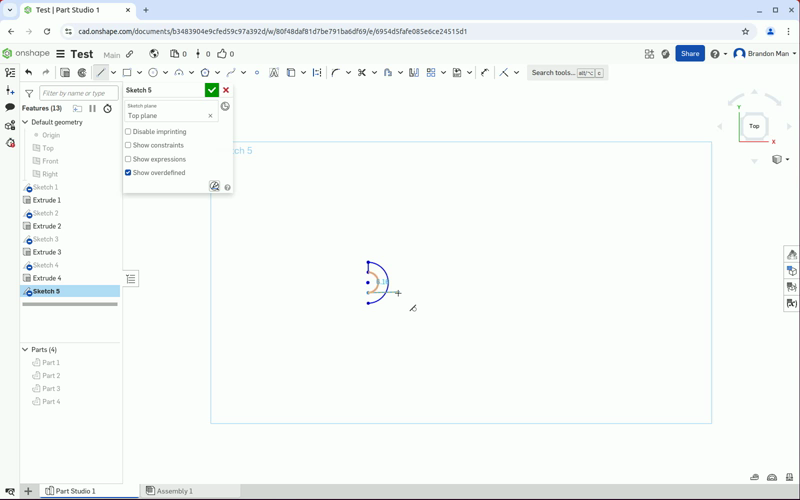
key_down(shift)
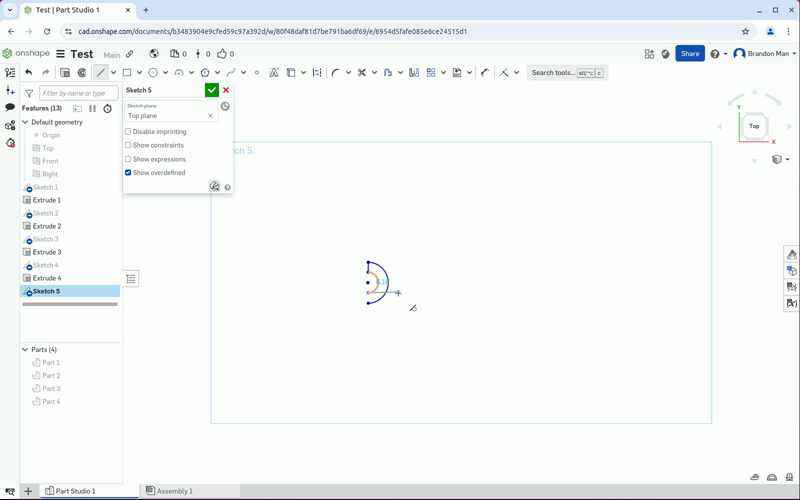
mouse_move(368, 303)
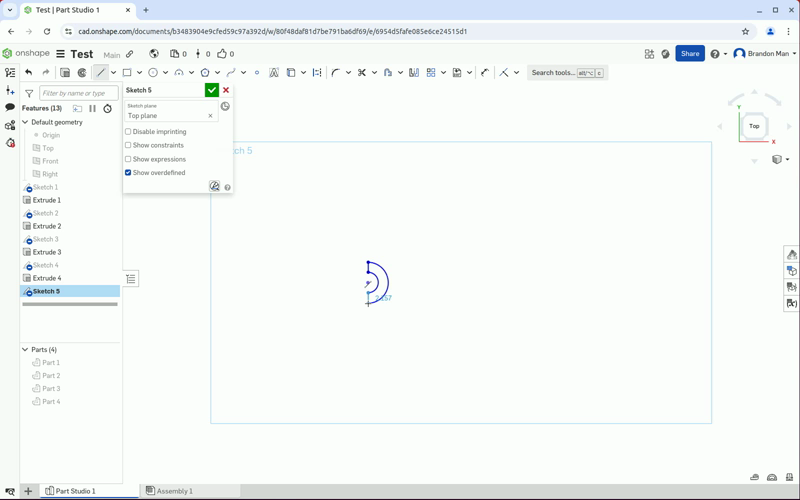
key_up(shift)
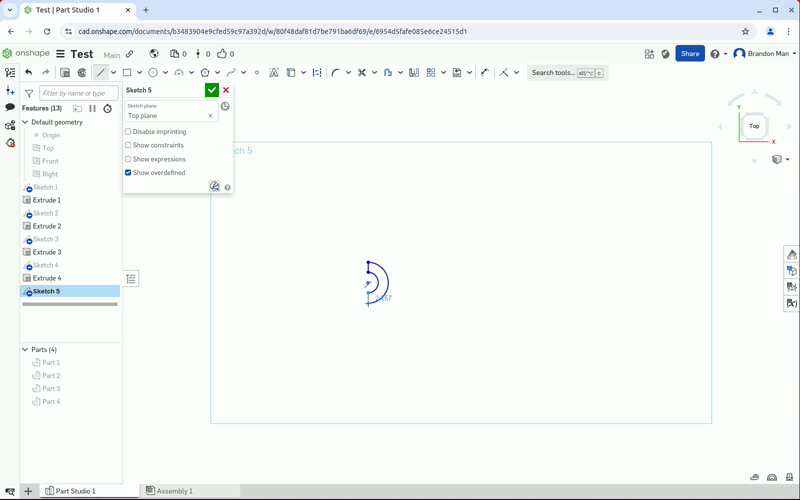
click(368, 303)
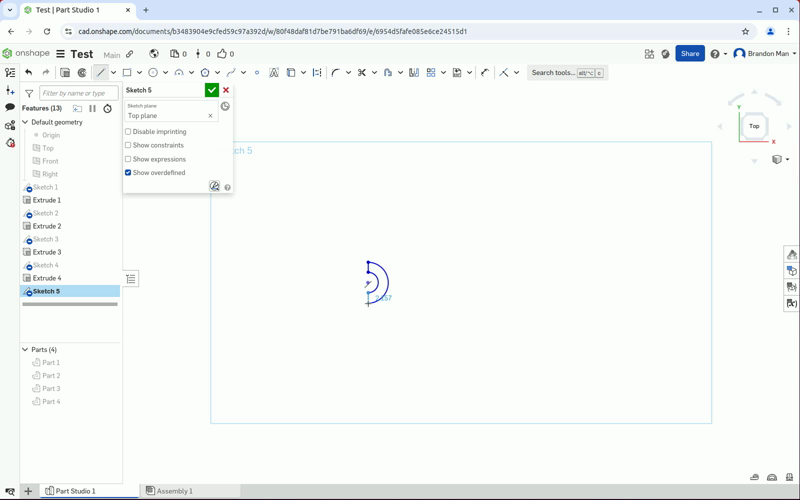
key(esc)
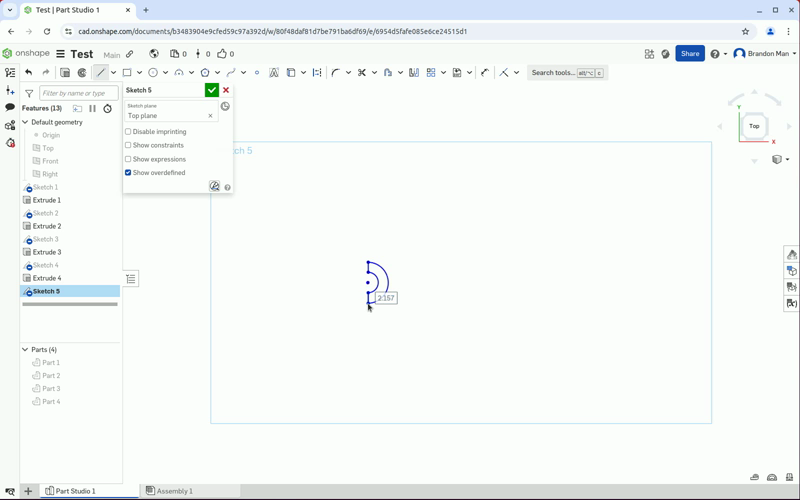
mouse_move(376, 270)
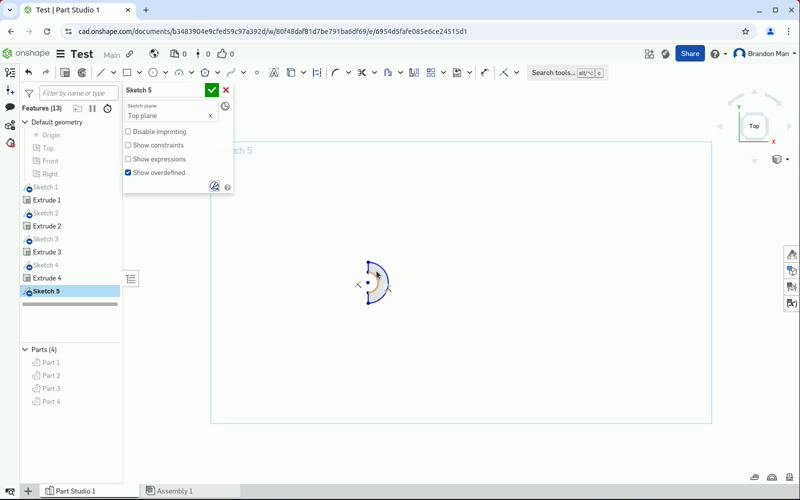
scroll(6)
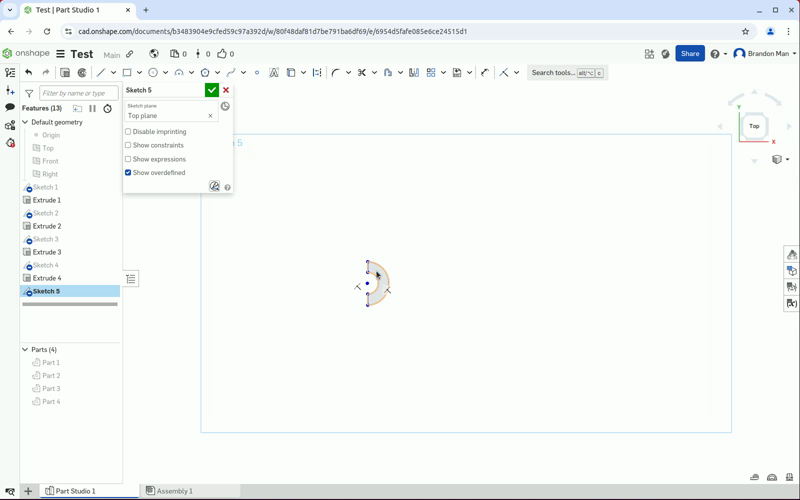
scroll(6)
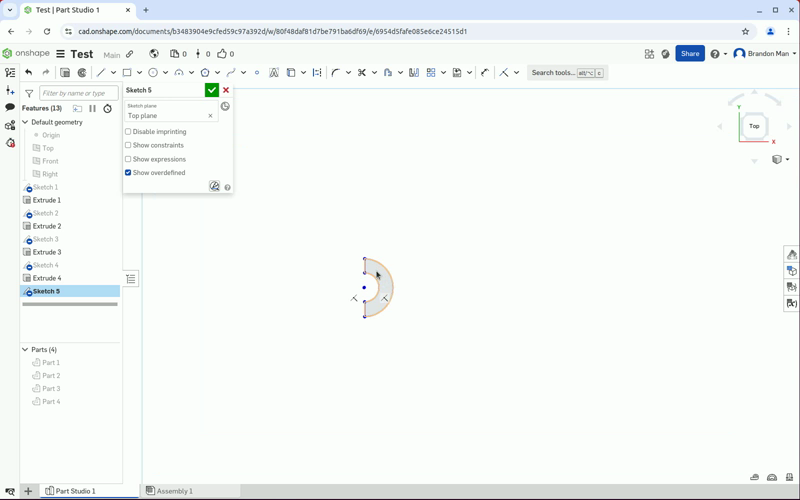
scroll(6)
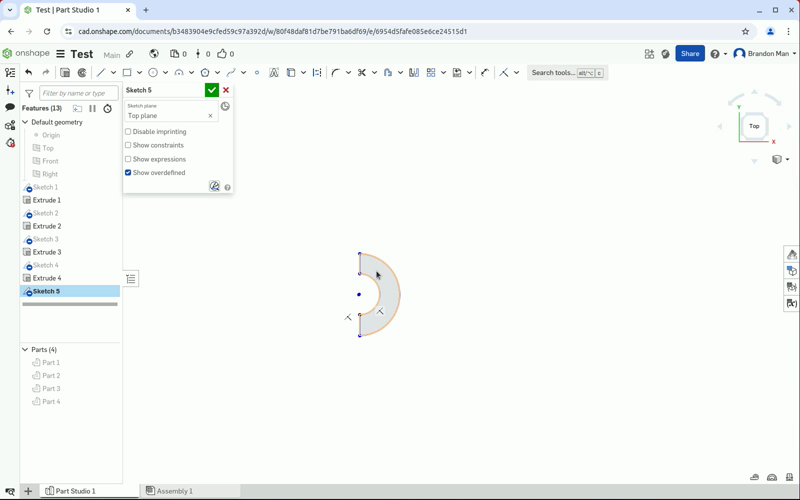
scroll(6)
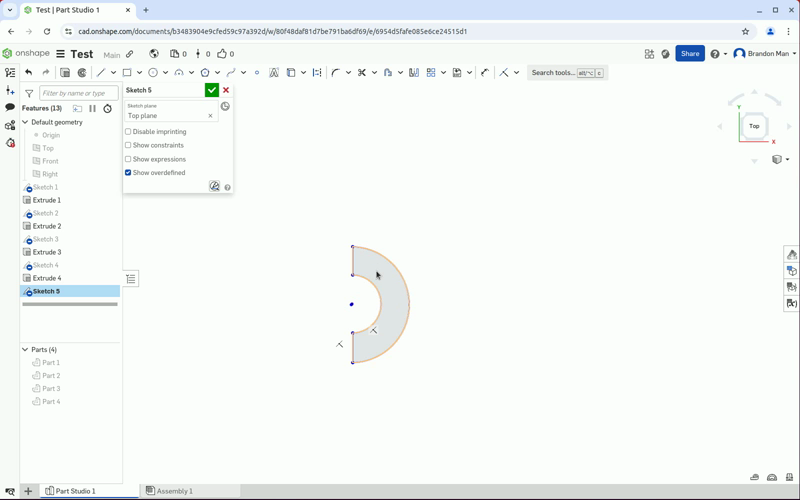
scroll(6)
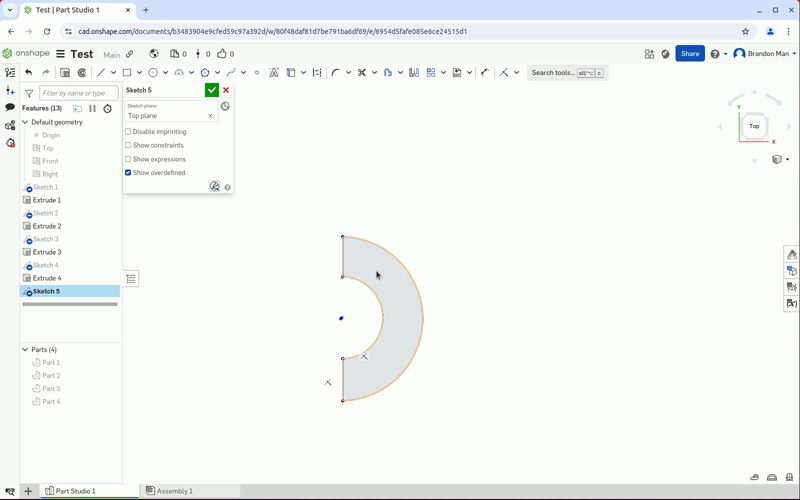
scroll(6)
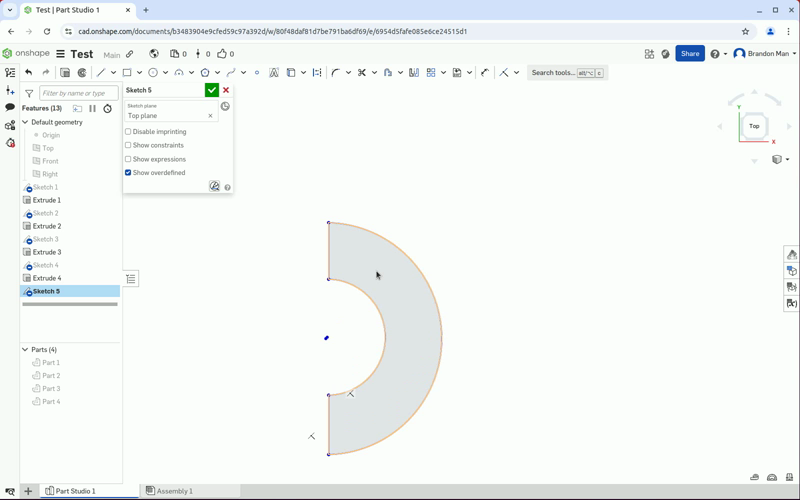
scroll(6)
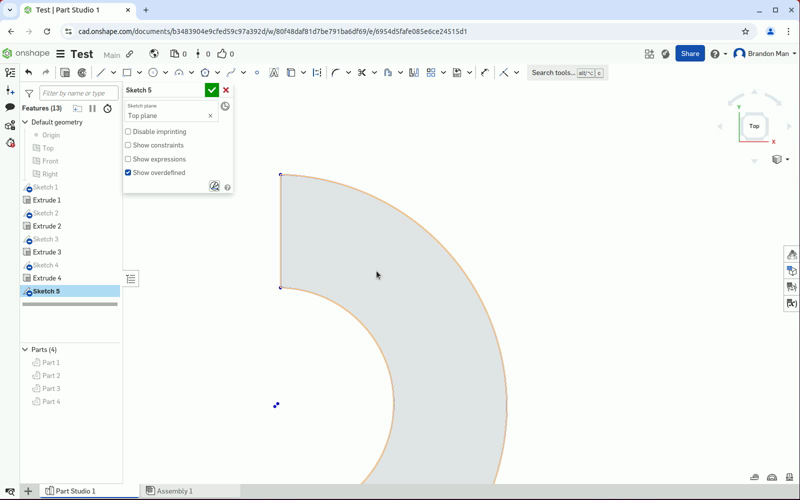
click(376, 270)
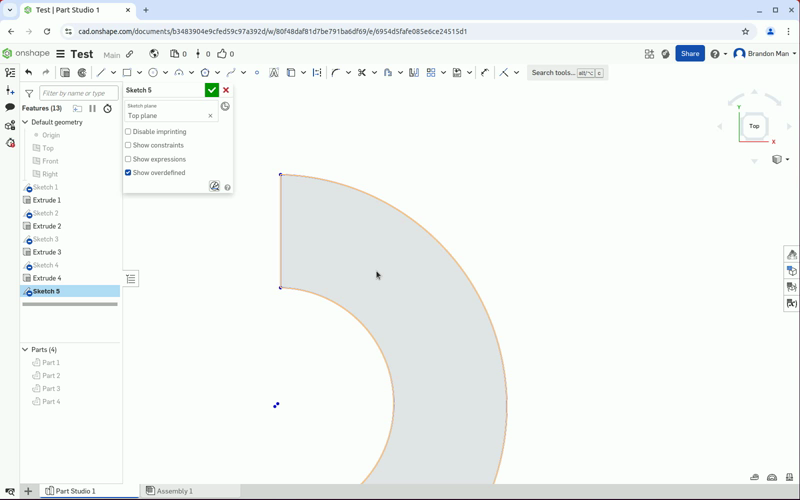
scroll(-6)
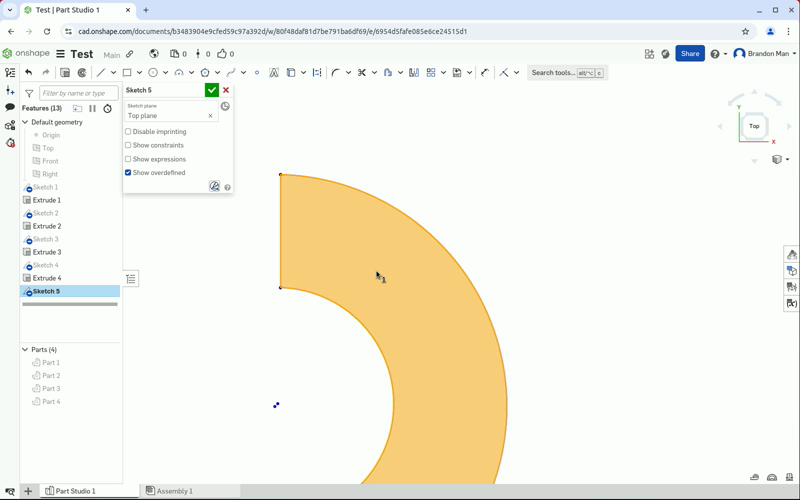
scroll(-6)
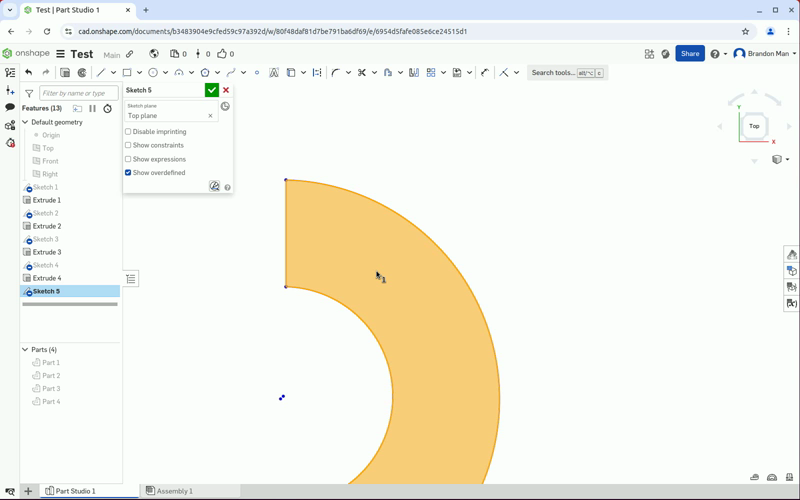
scroll(-6)
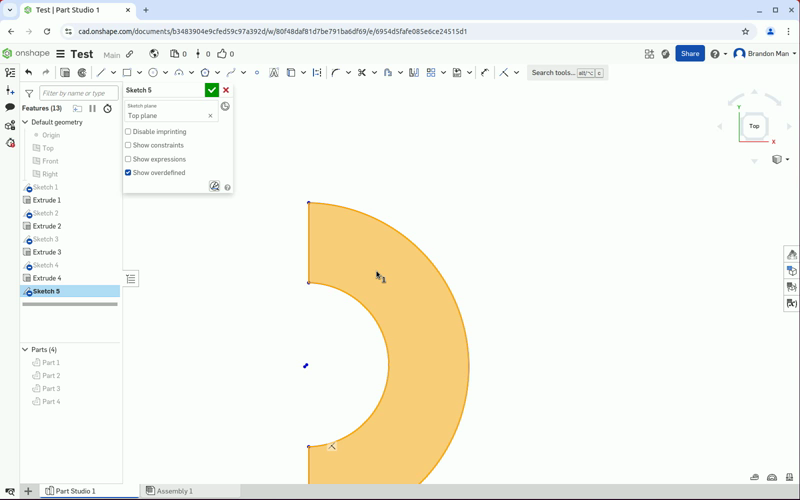
scroll(-6)
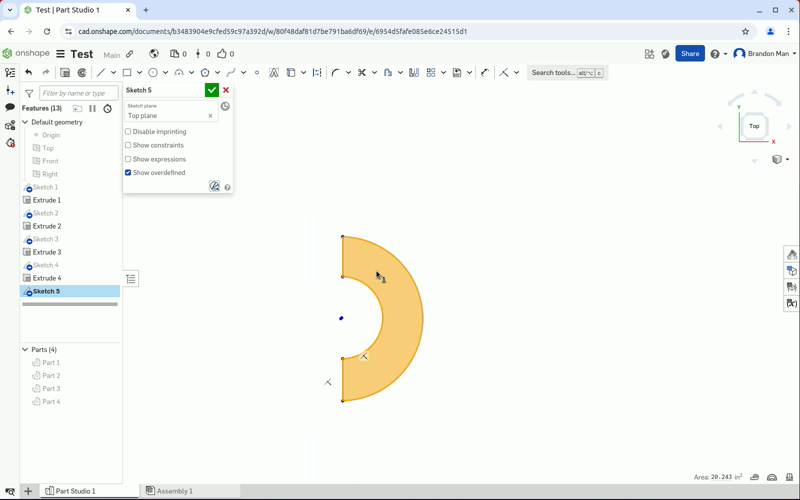
scroll(-6)
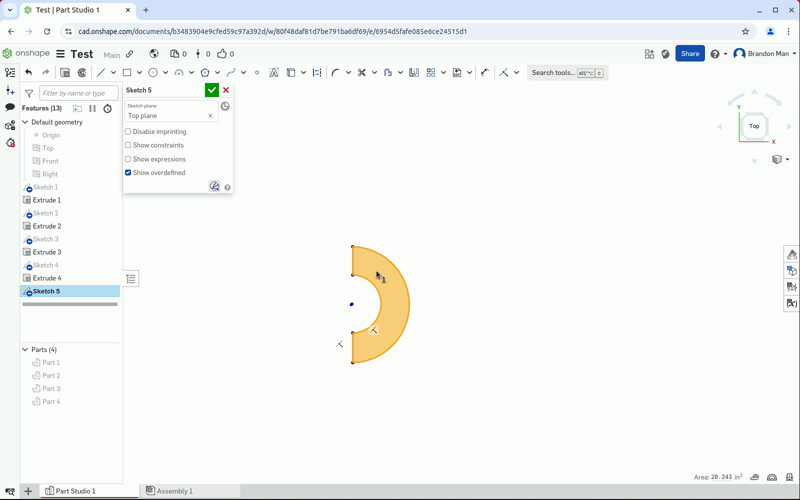
scroll(-6)
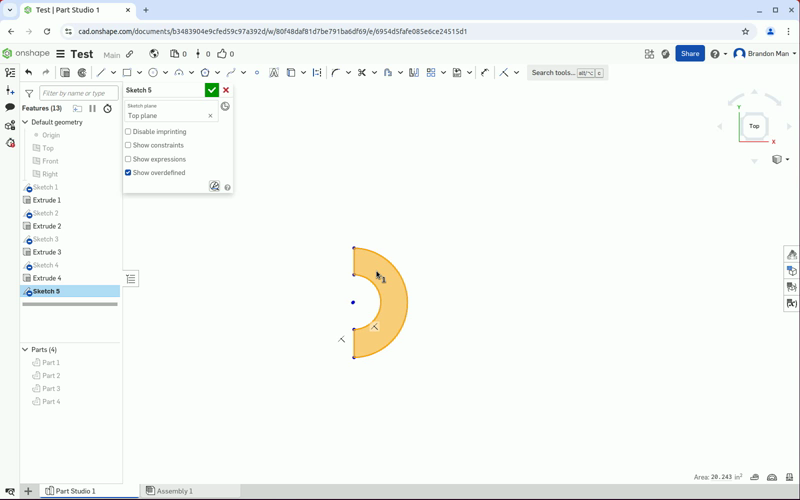
scroll(-6)
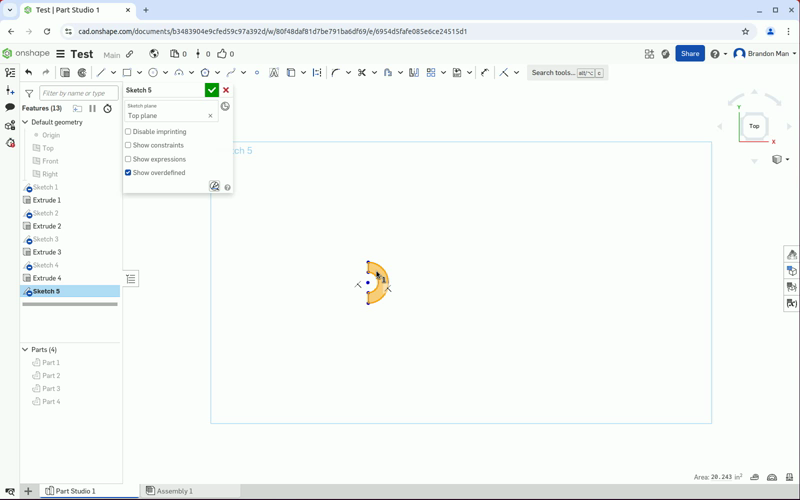
mouse_move(73, 352)
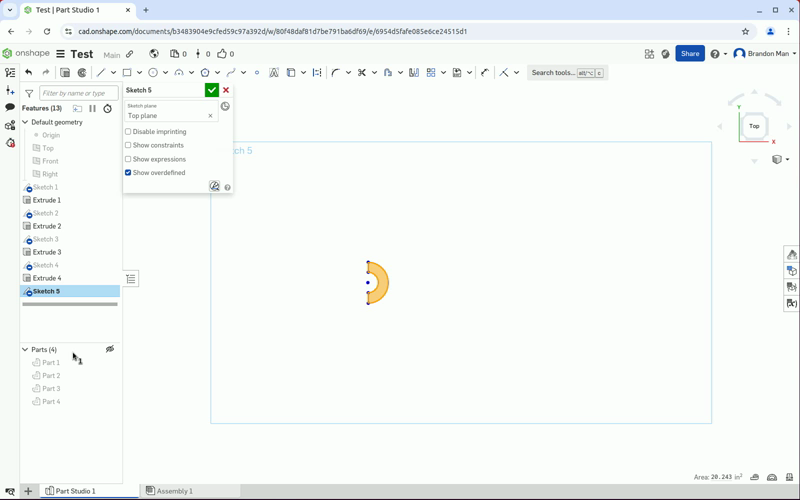
key(shift+y)
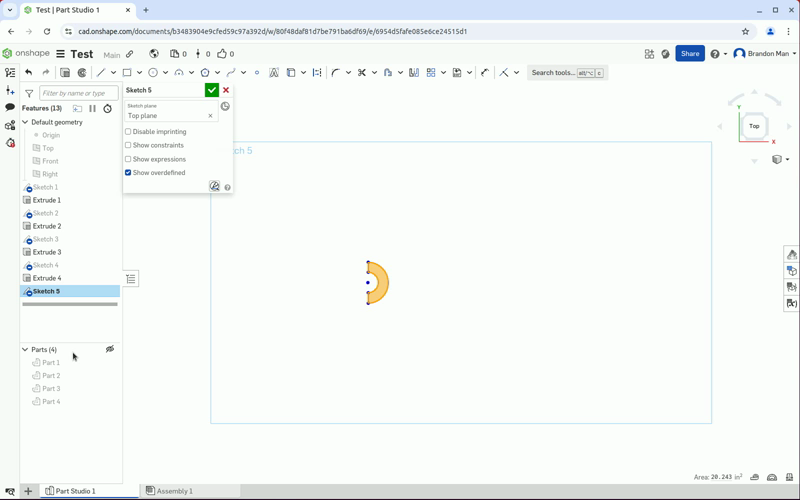
key(shift+e)
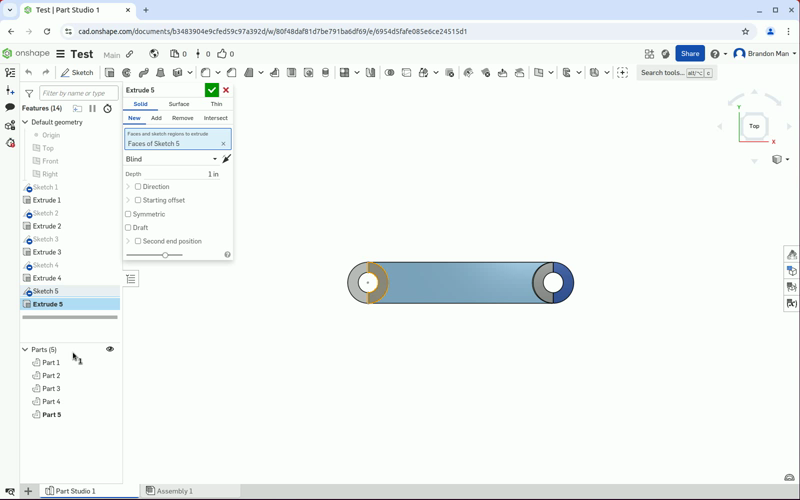
mouse_move(143, 106)
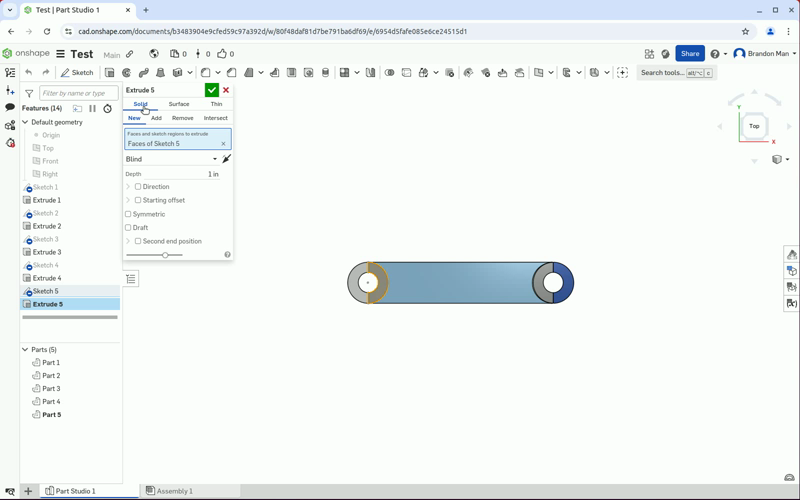
click(143, 106)
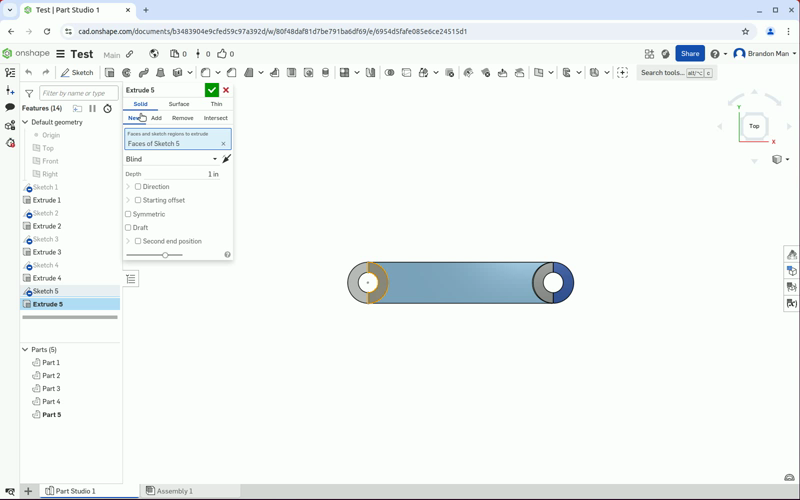
mouse_move(137, 120)
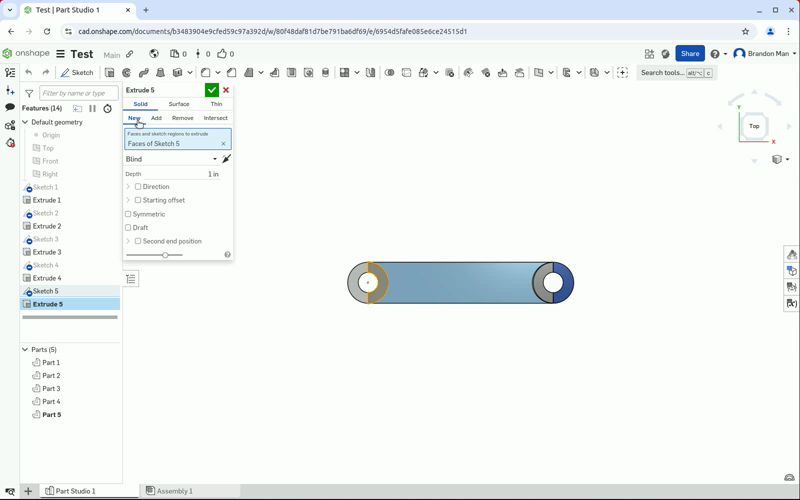
click(137, 120)
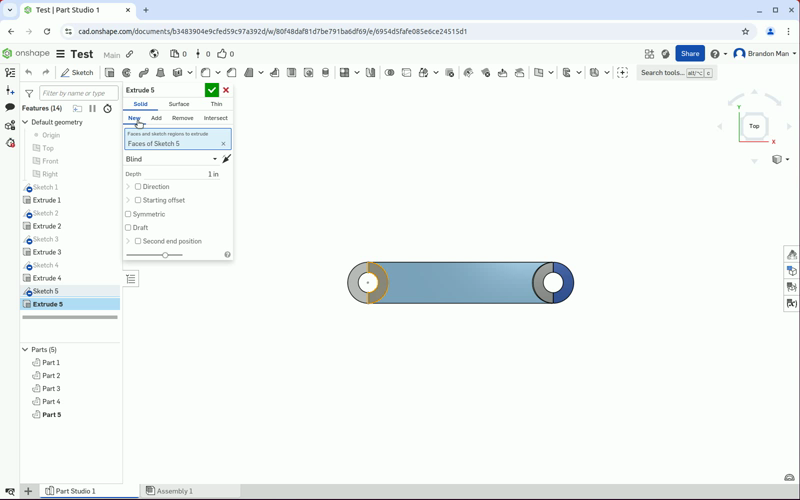
key(tab, 4)
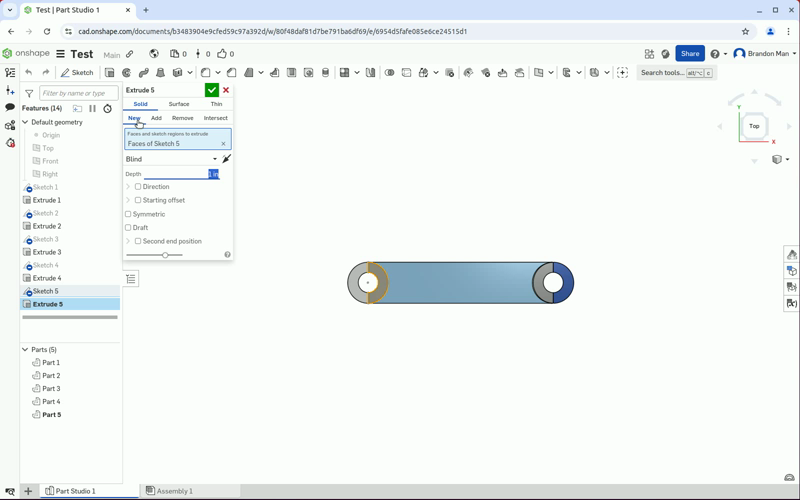
text(4.092)
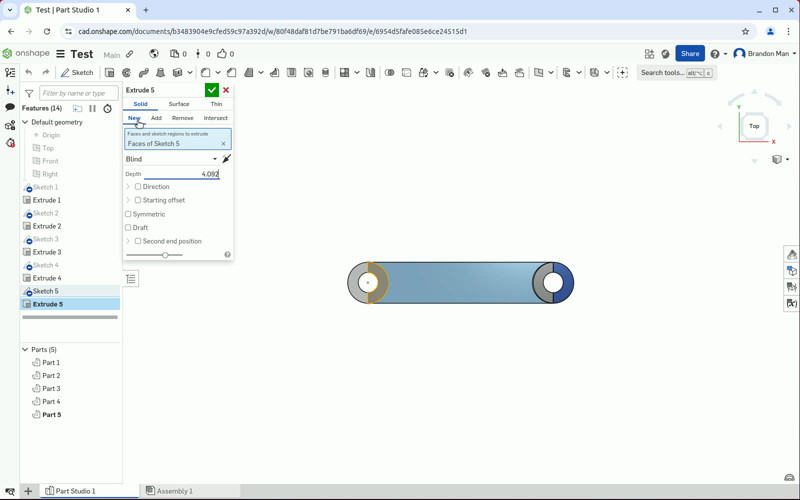
key(enter)
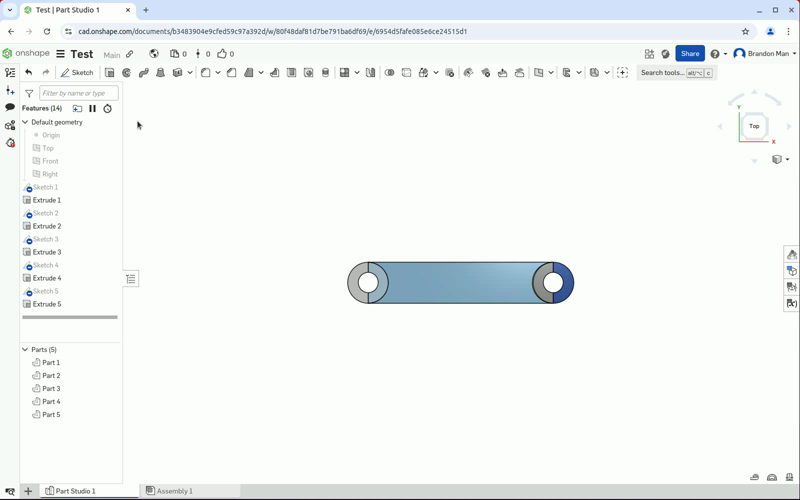
key(shift+h)
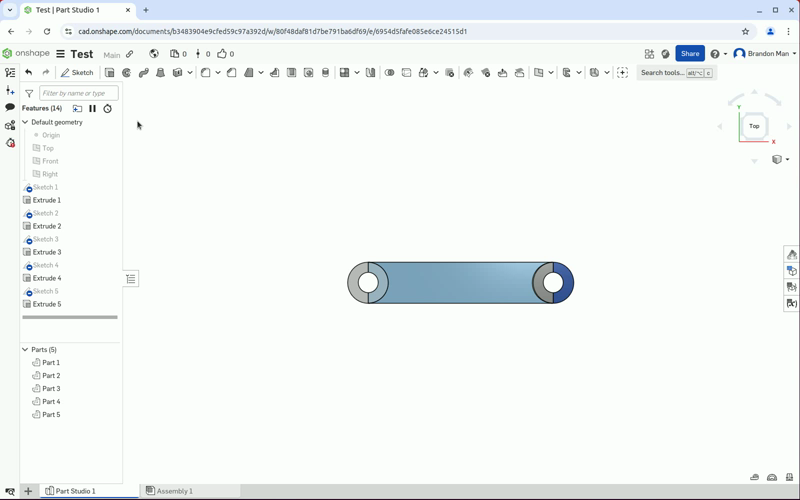
key(shift+h)
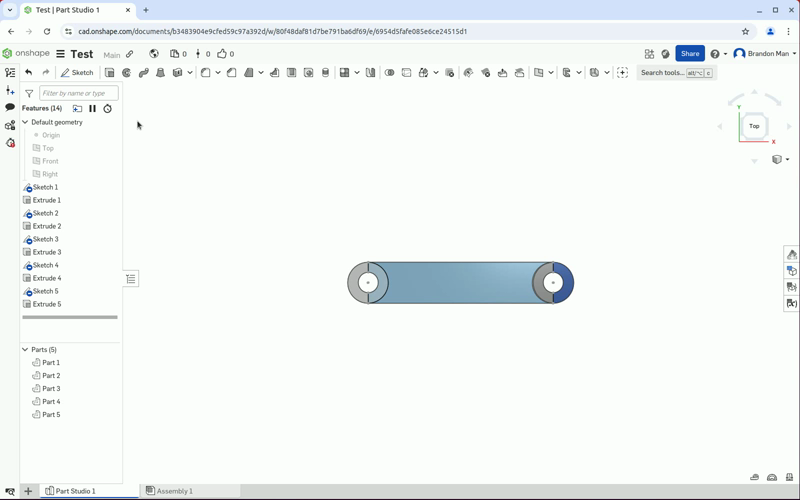
key(shift+7)
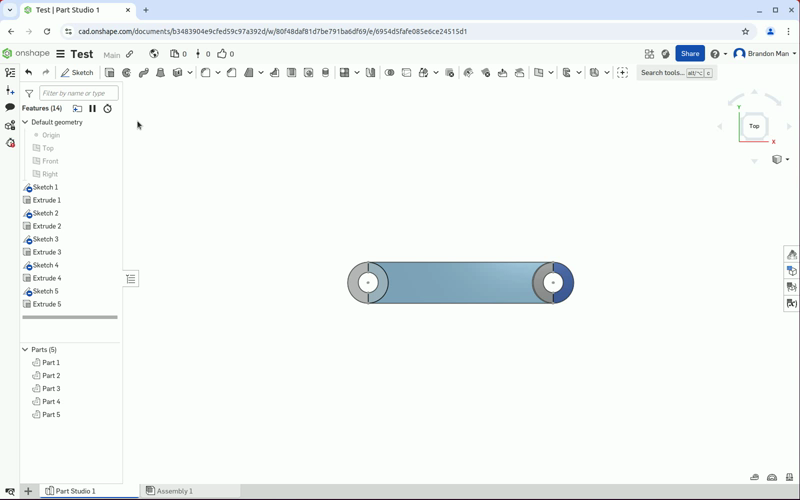
key(up, 3)
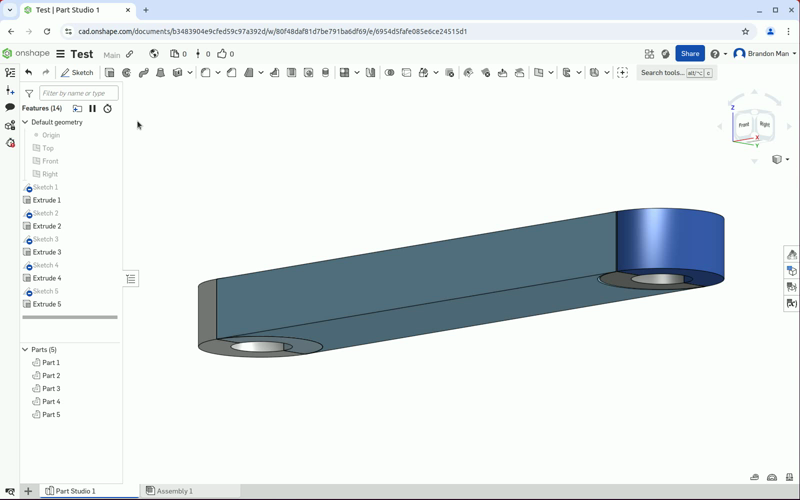
key(left, 3)
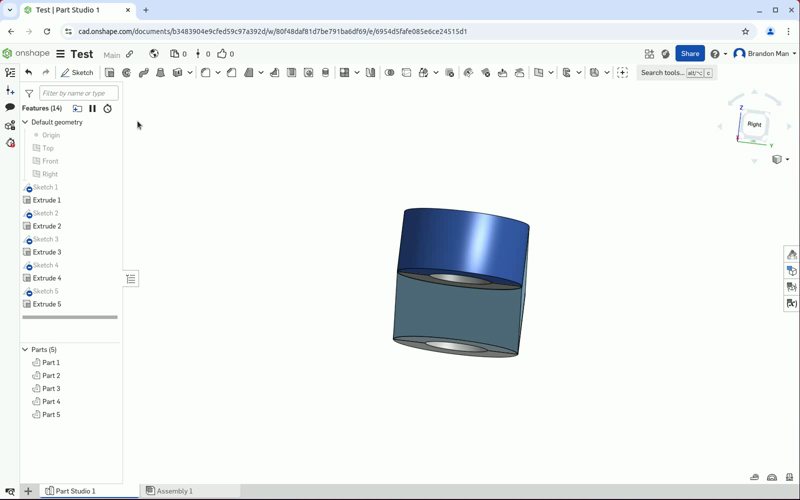
key(right, 3)
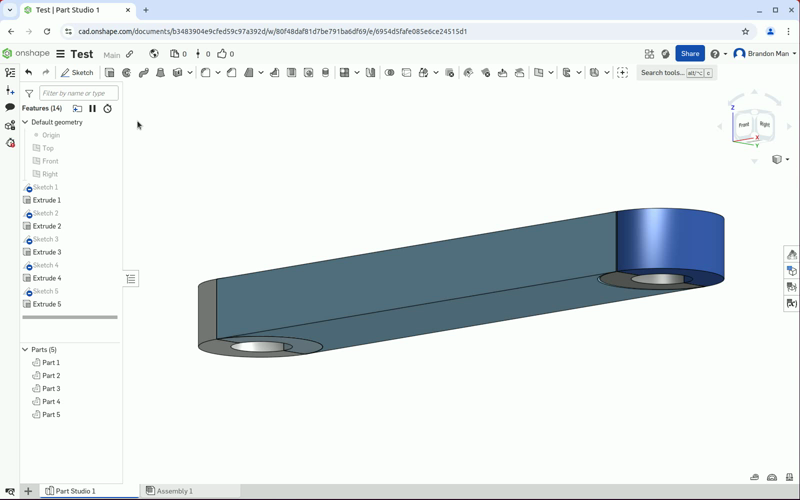
key(down, 3)
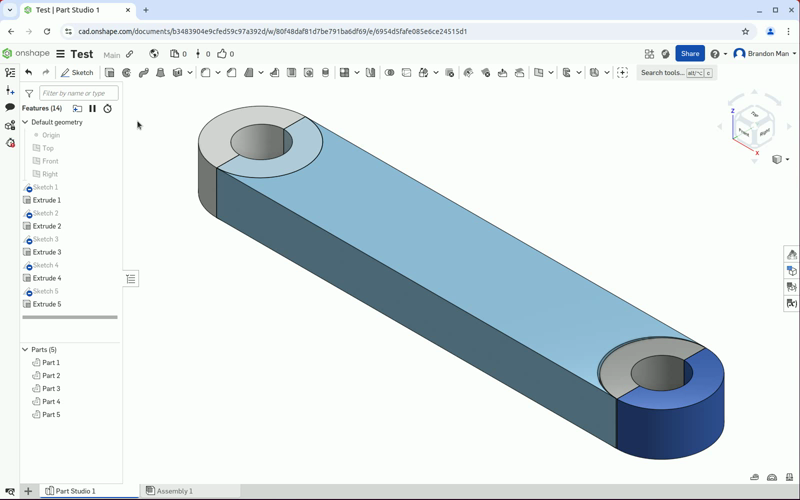
mouse_move(73, 189)
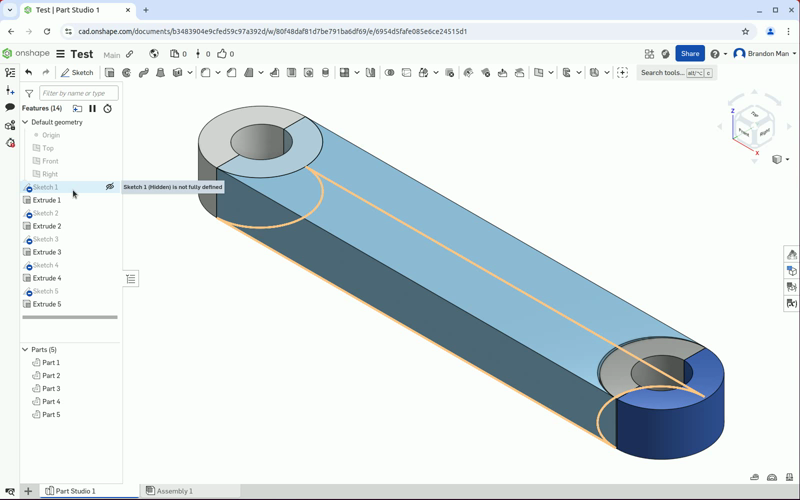
click(73, 189)